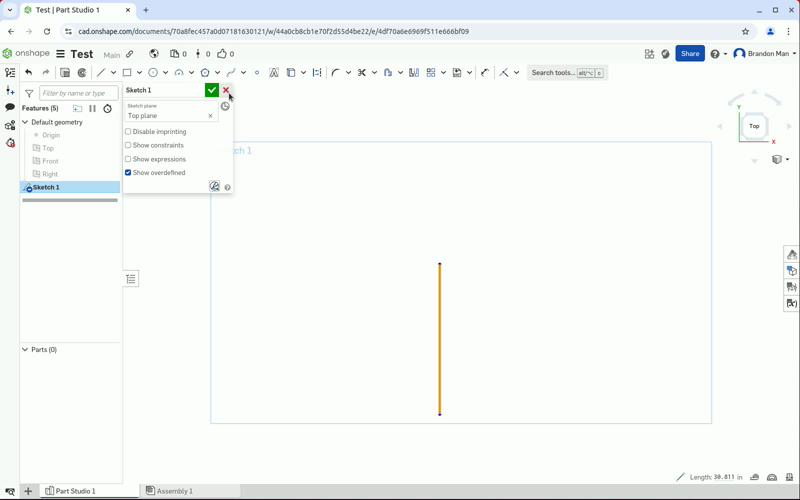
key(shift+h)
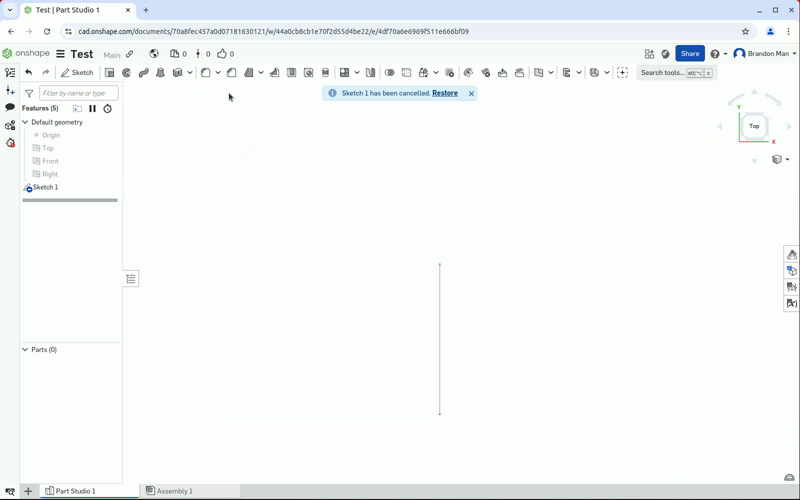
key(shift+s)
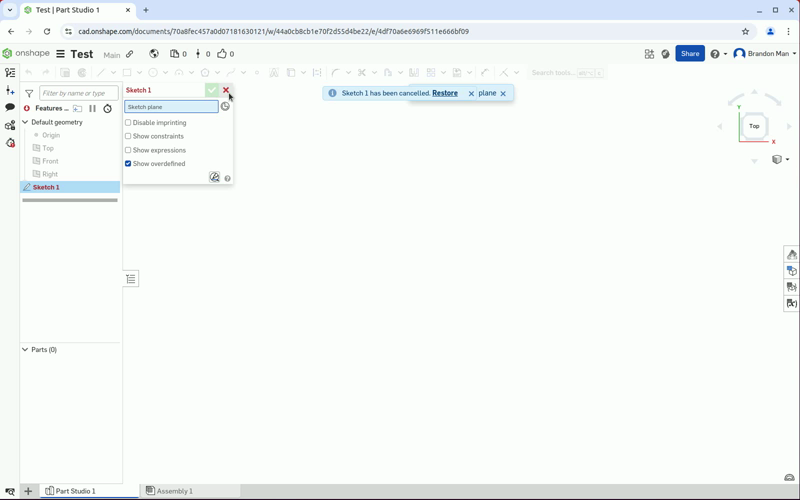
mouse_move(73, 150)
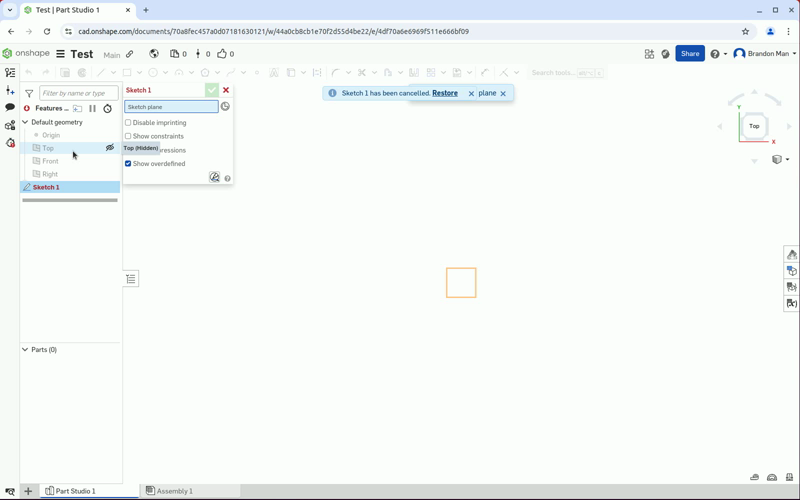
click(73, 150)
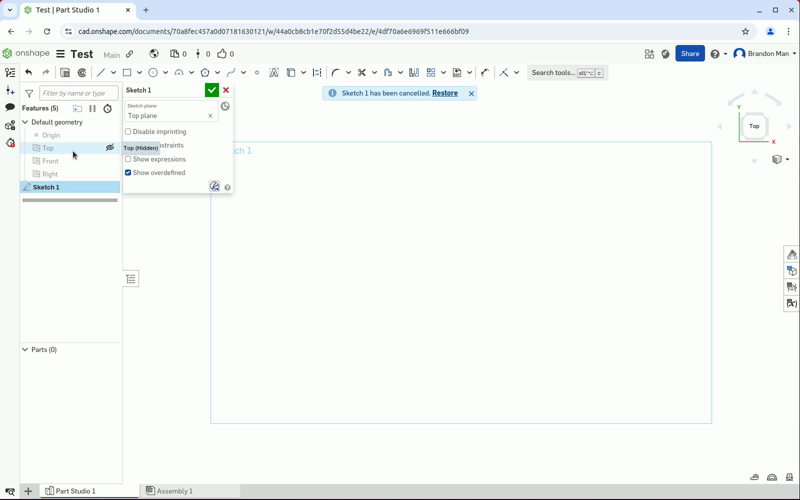
mouse_move(73, 352)
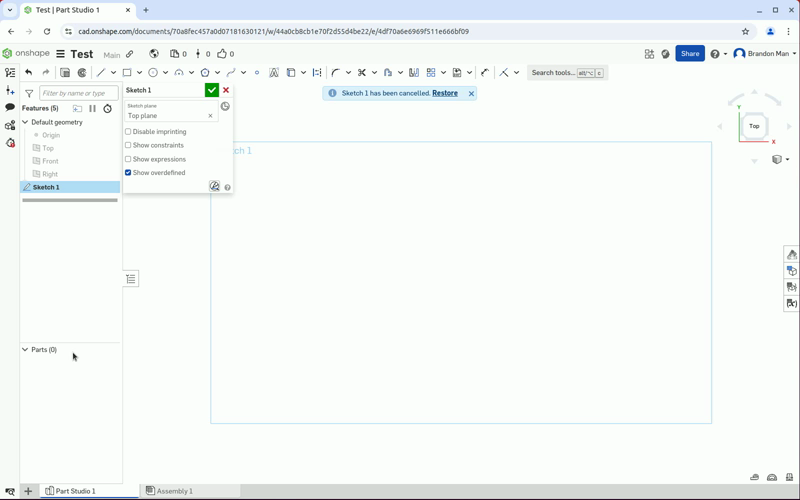
key(y)
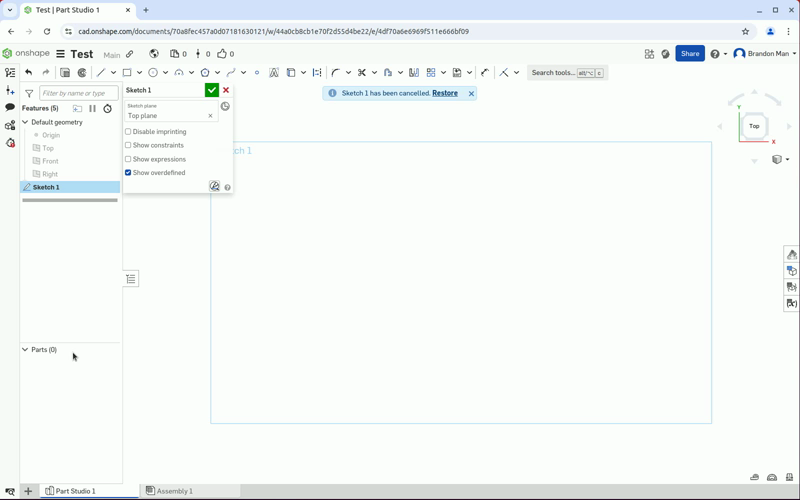
key(c)
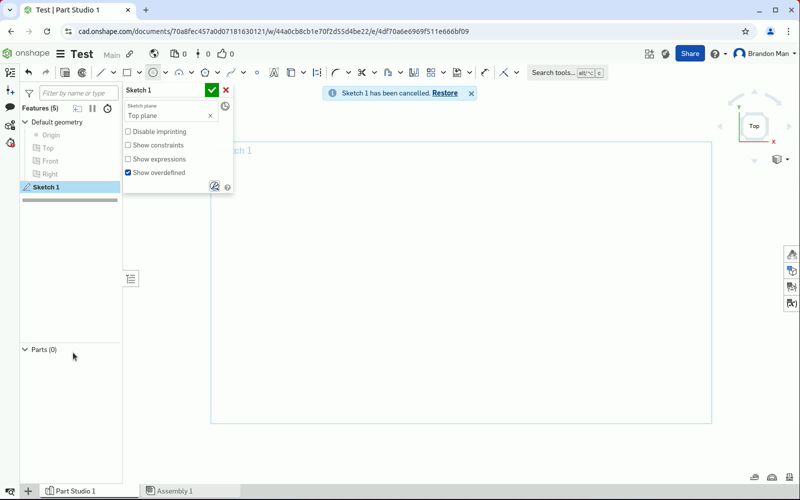
key_down(shift)
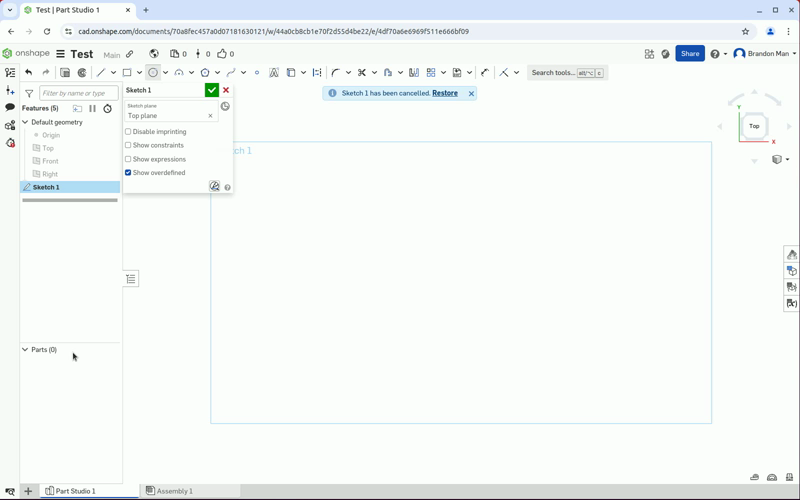
mouse_move(461, 282)
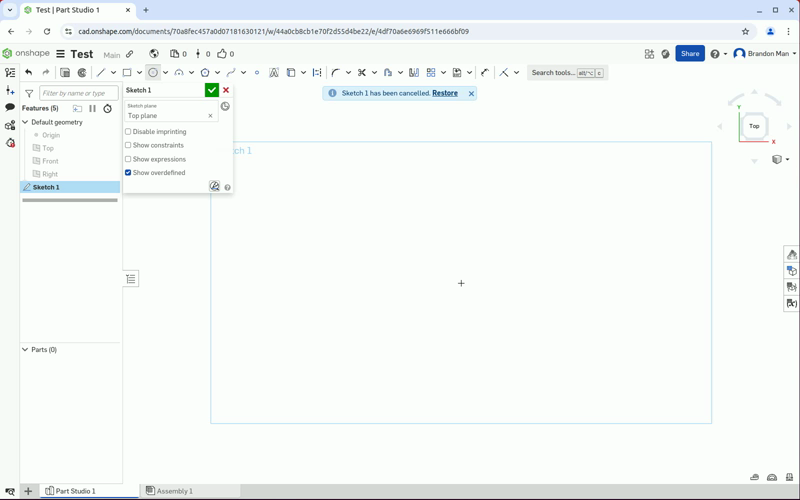
click(461, 282)
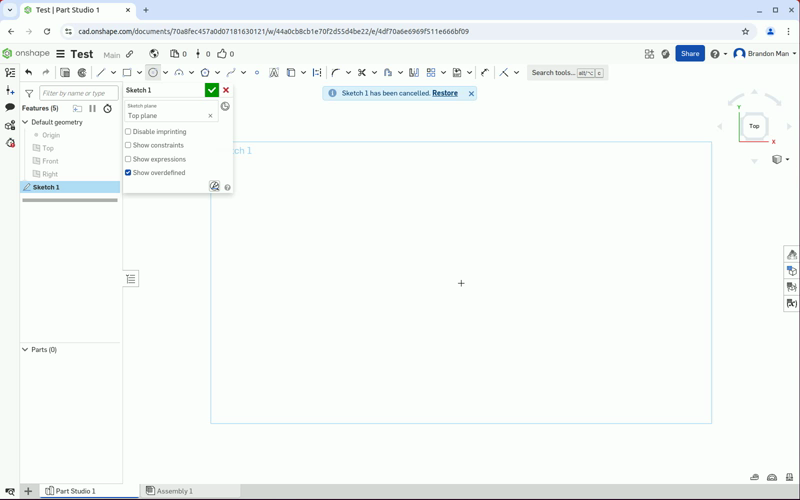
key_up(shift)
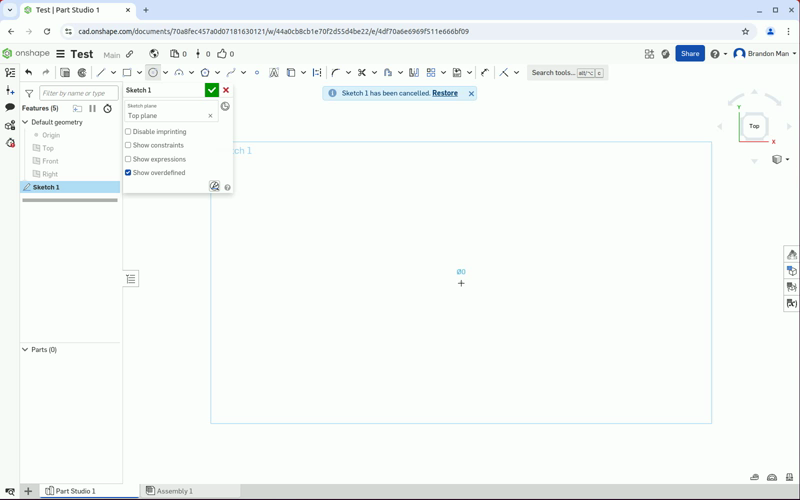
mouse_move(495, 282)
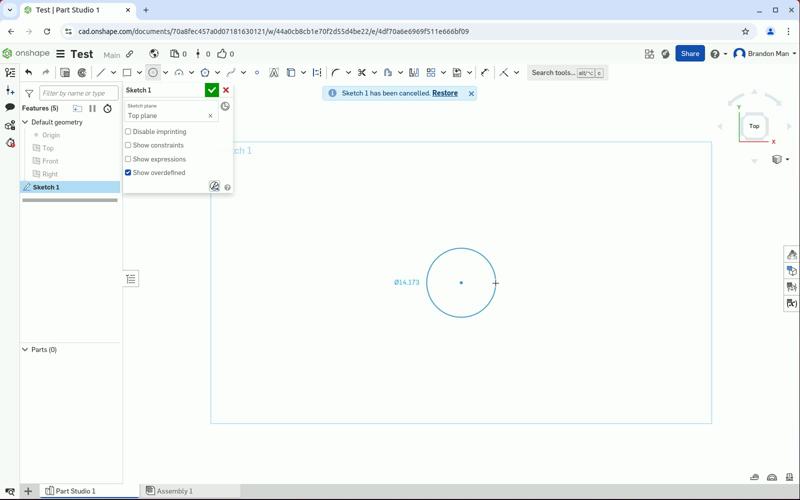
click(495, 282)
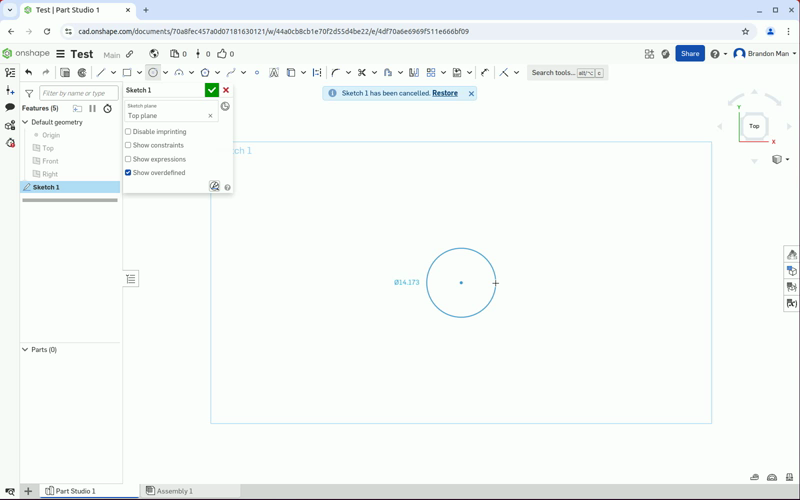
key(esc)
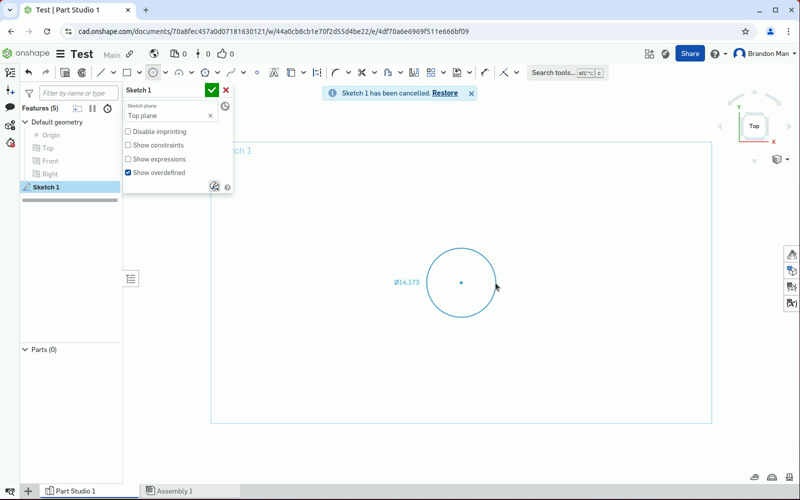
key(c)
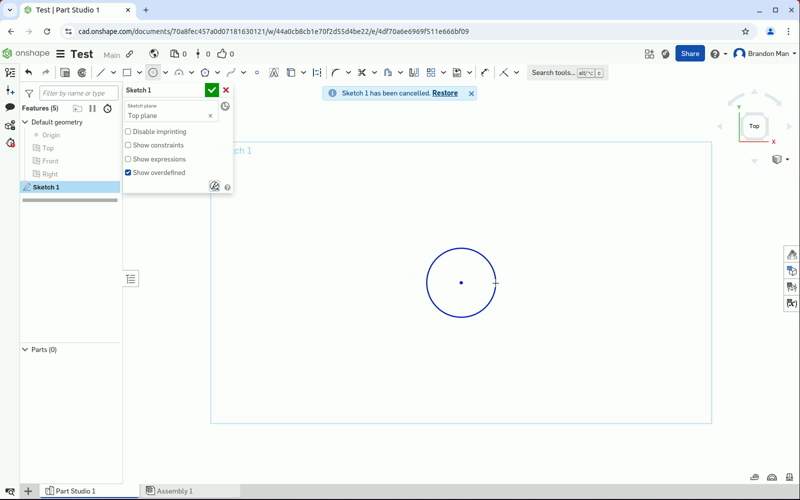
key_down(shift)
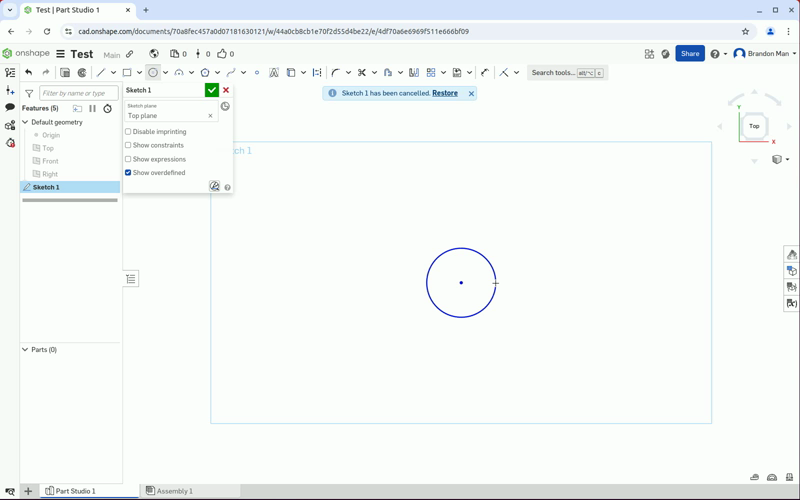
mouse_move(461, 282)
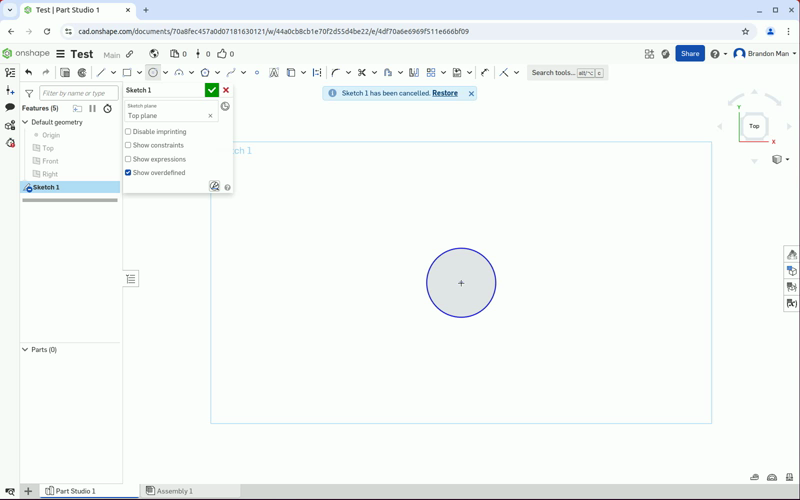
click(461, 282)
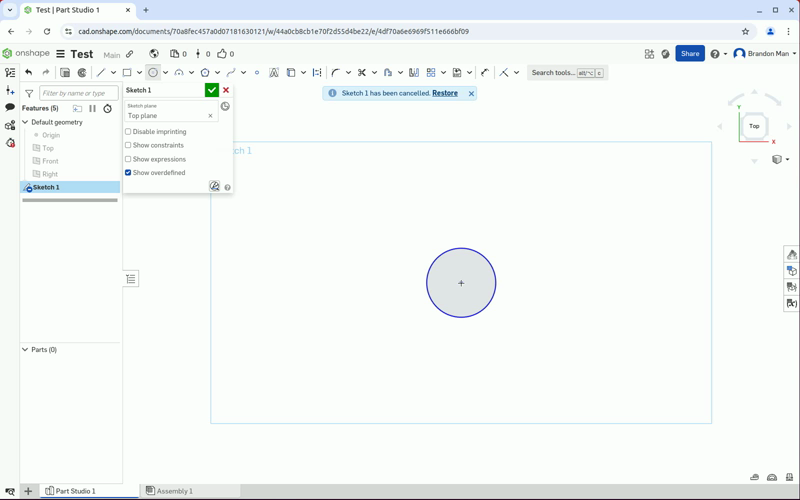
key_up(shift)
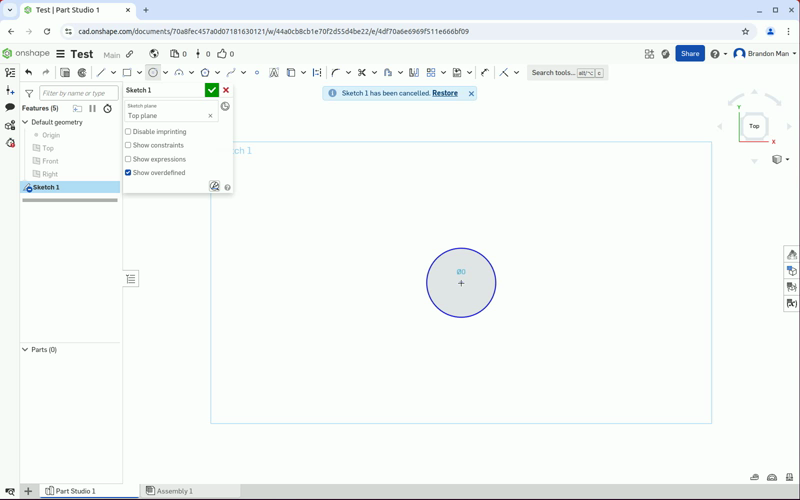
mouse_move(484, 282)
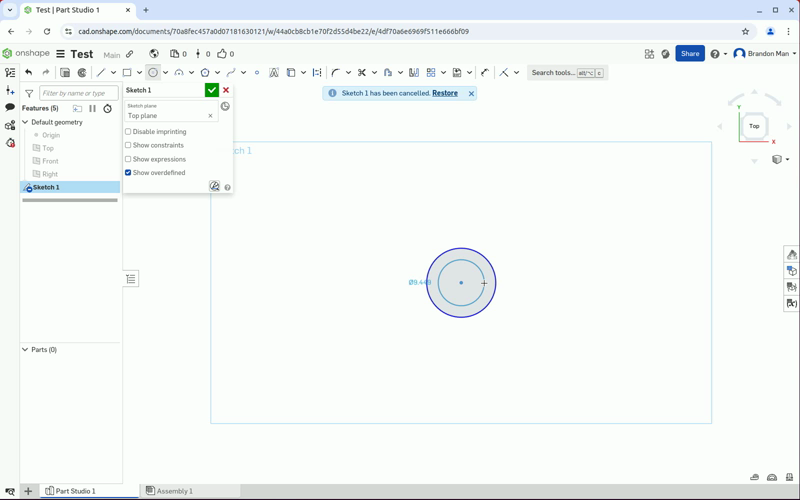
click(484, 282)
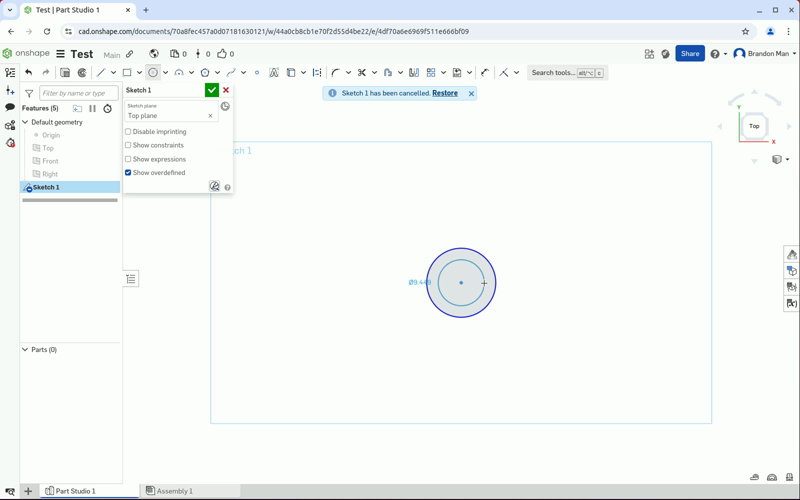
key(esc)
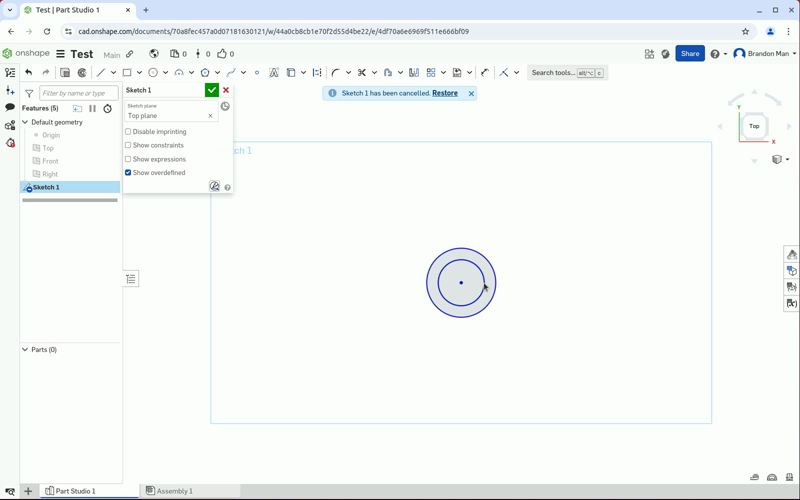
mouse_move(435, 279)
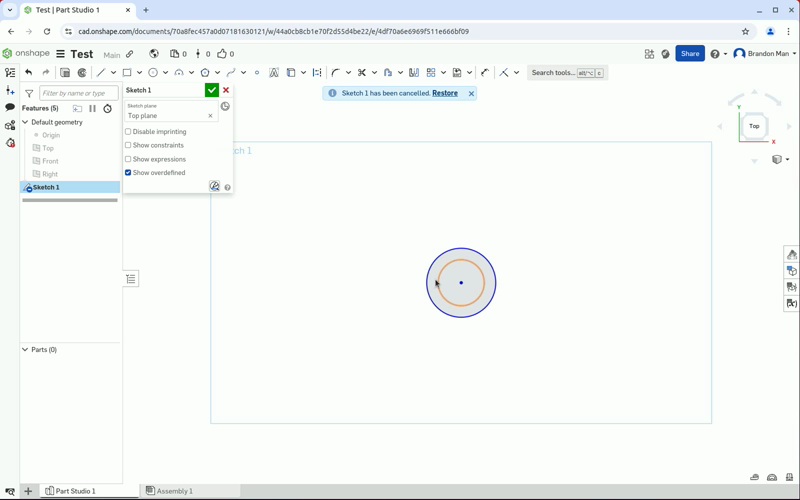
click(435, 279)
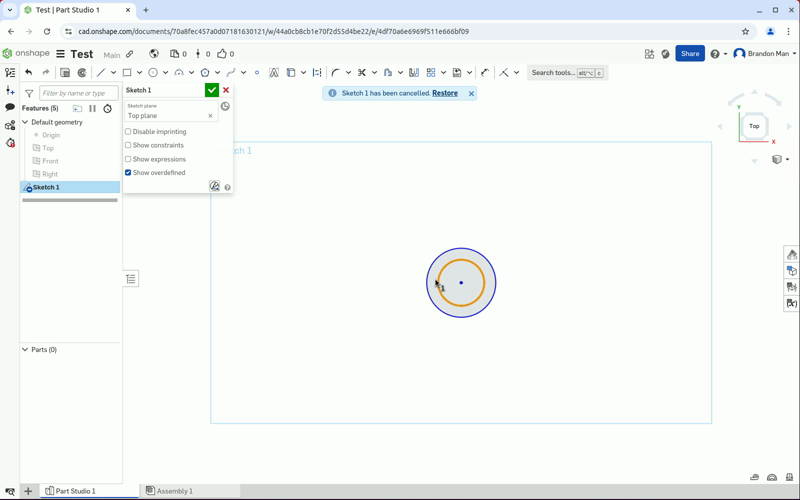
mouse_move(73, 352)
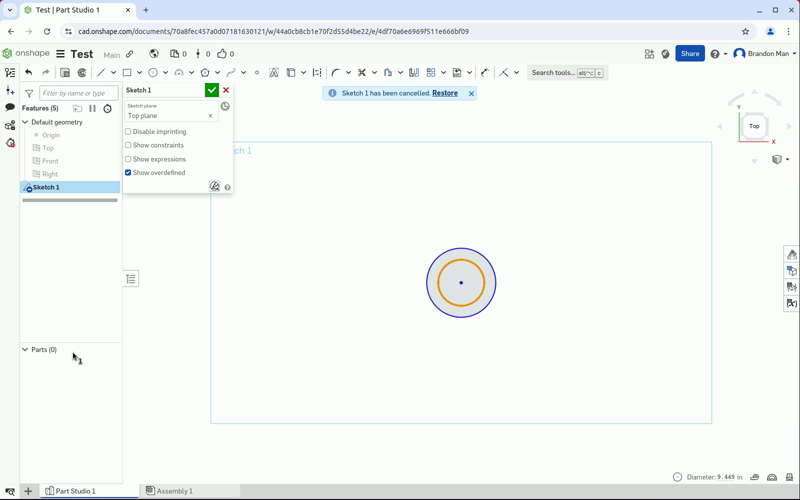
key(shift+y)
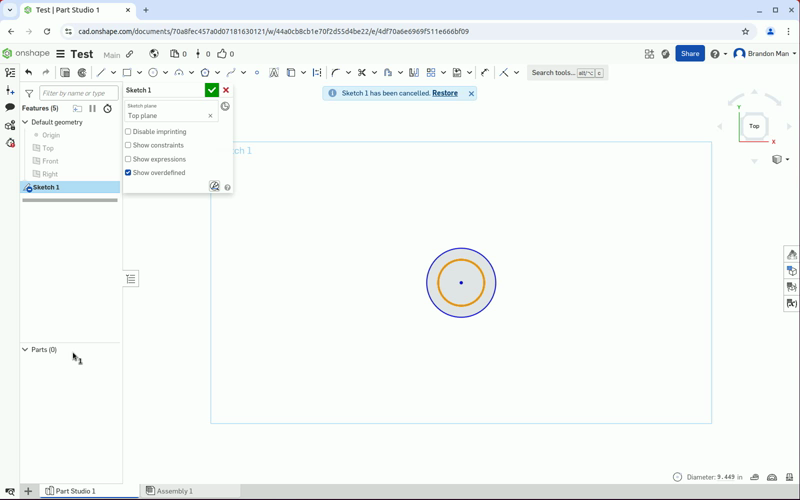
key(shift+e)
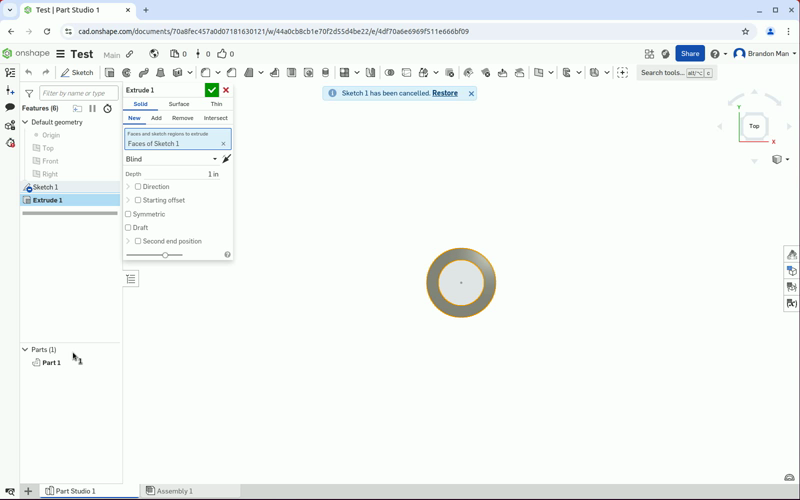
mouse_move(143, 106)
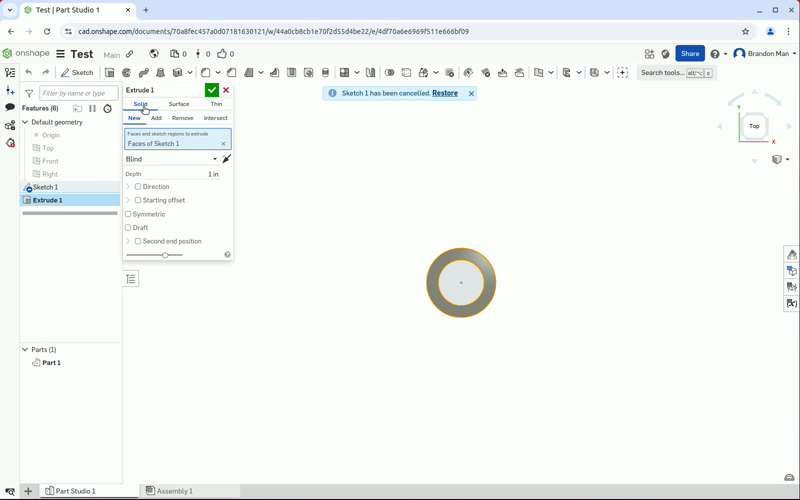
click(143, 106)
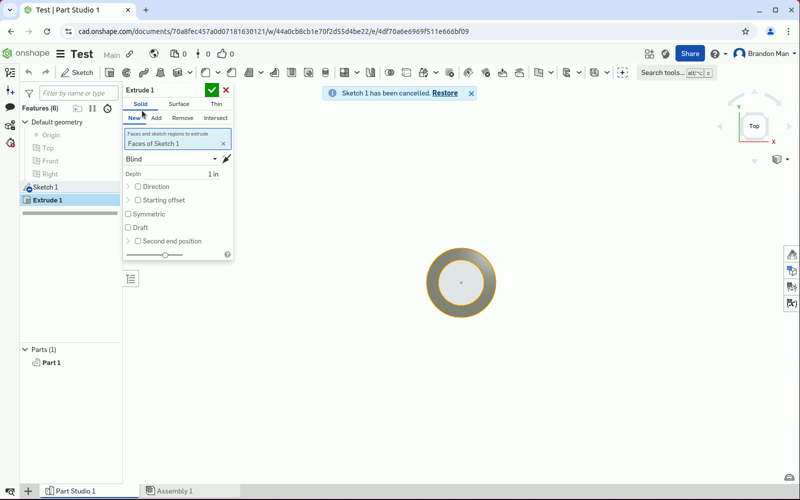
mouse_move(137, 120)
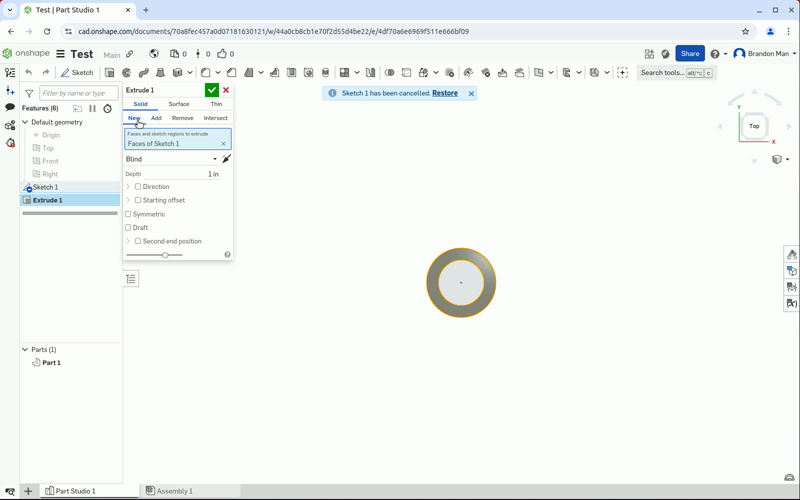
click(137, 120)
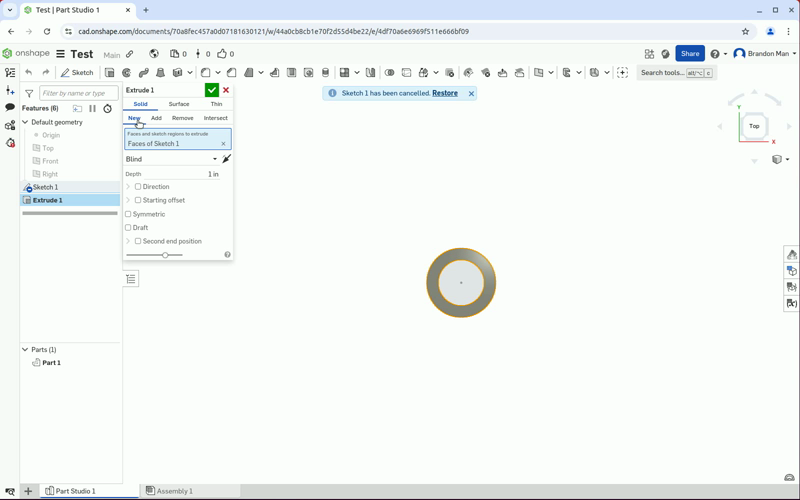
key(tab, 4)
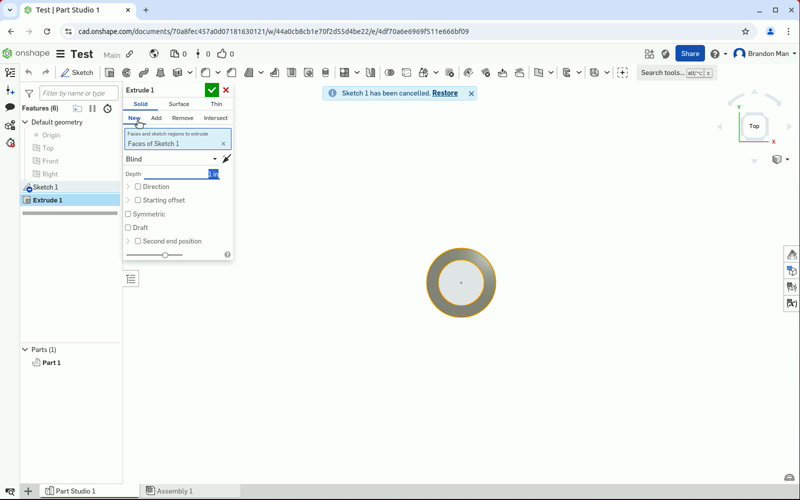
text(13.961)
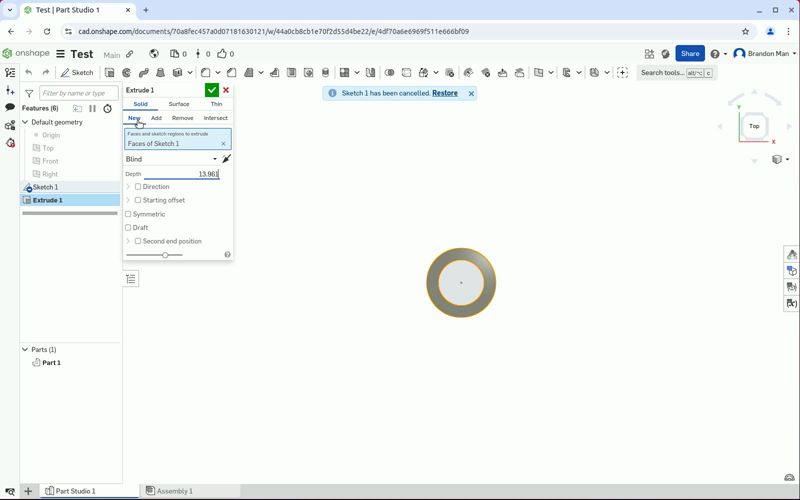
key(enter)
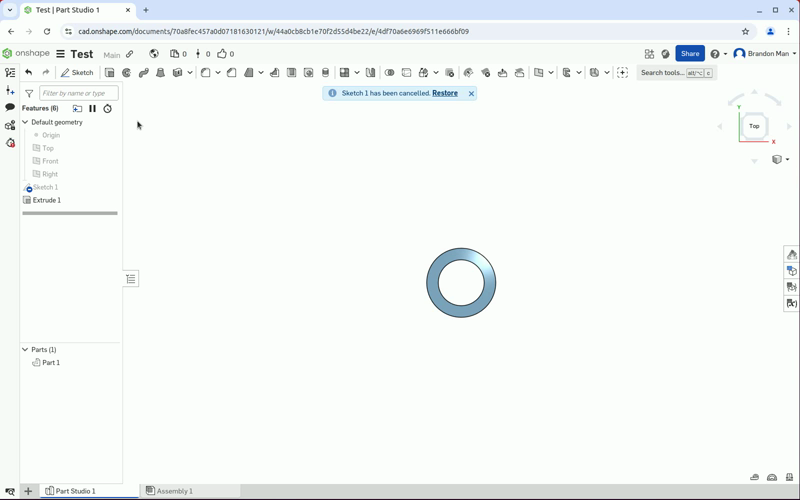
key(shift+h)
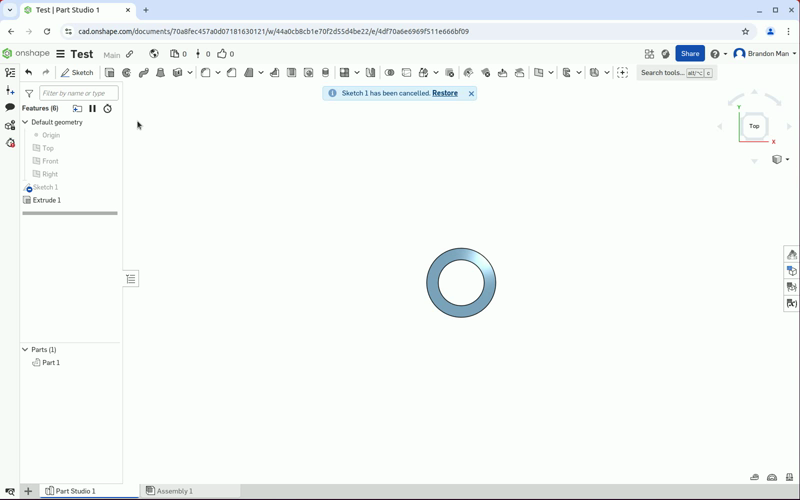
key(shift+h)
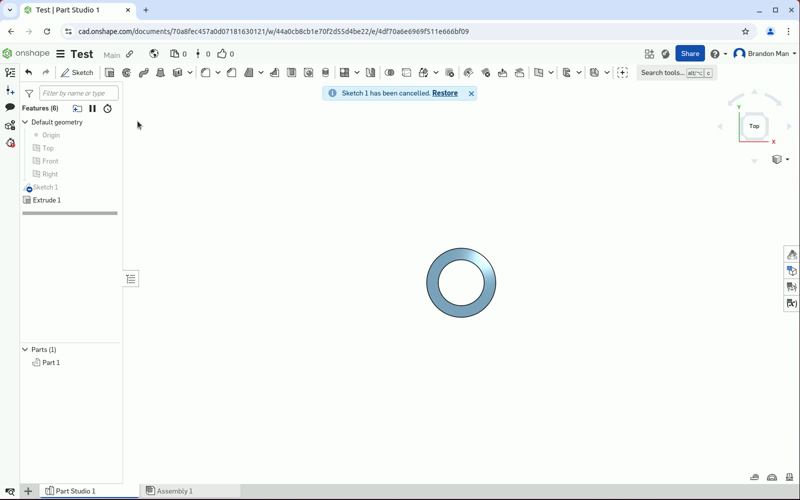
mouse_move(73, 189)
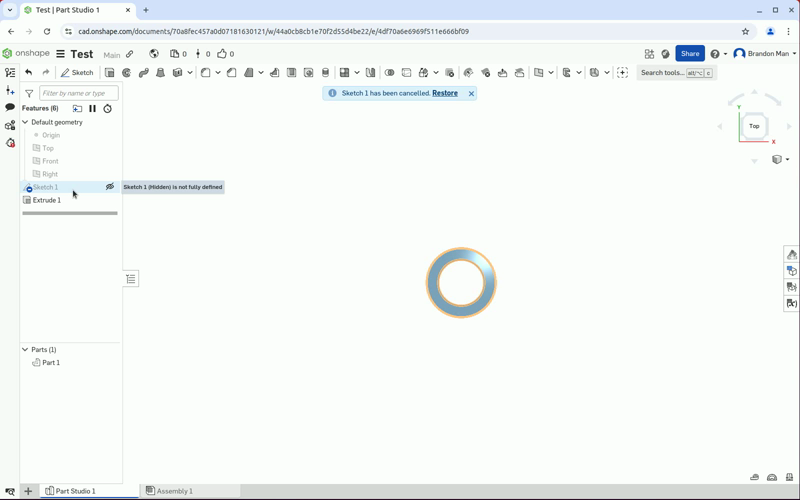
click(73, 189)
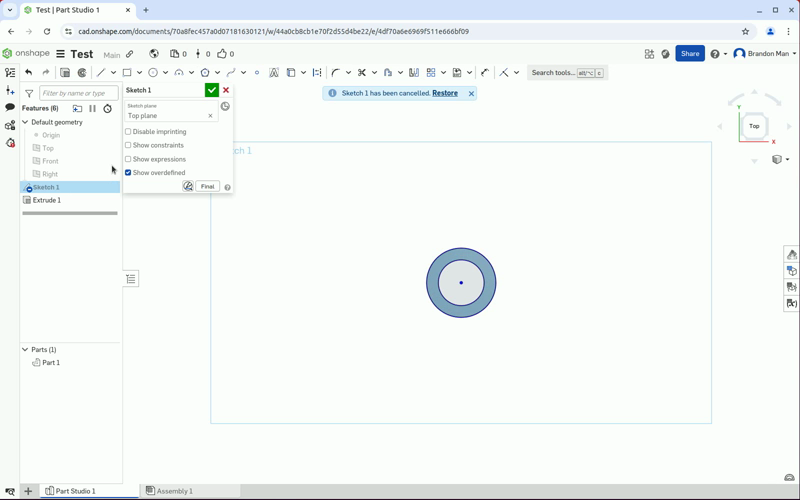
mouse_move(229, 92)
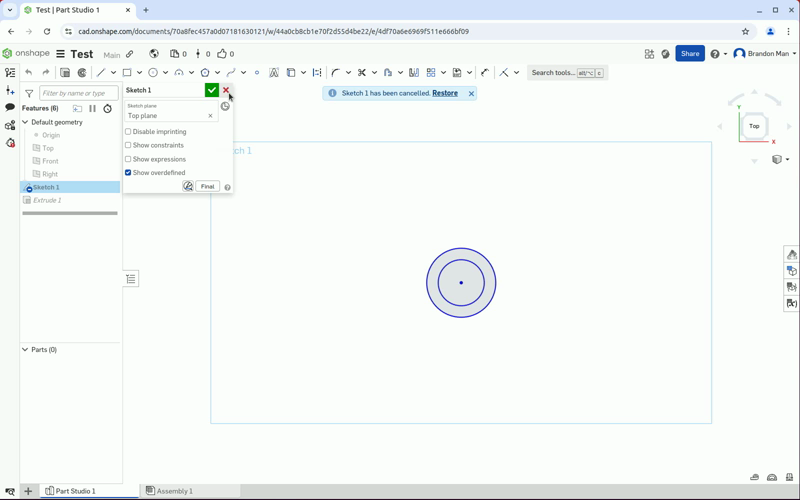
click(229, 92)
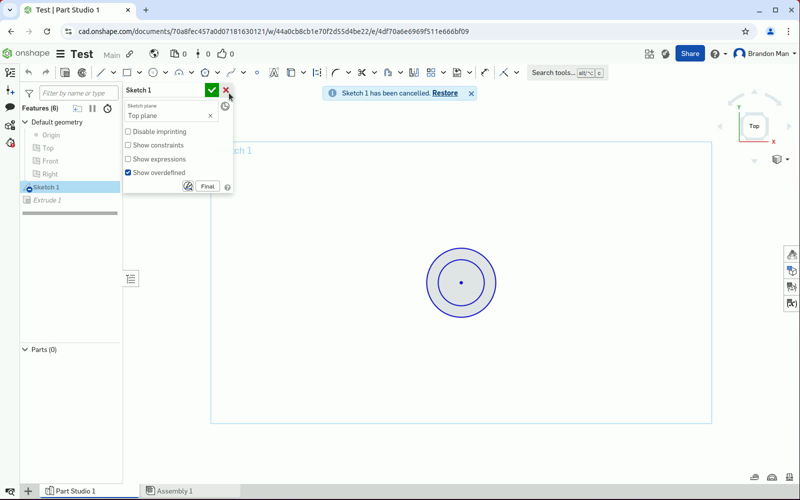
key(shift+s)
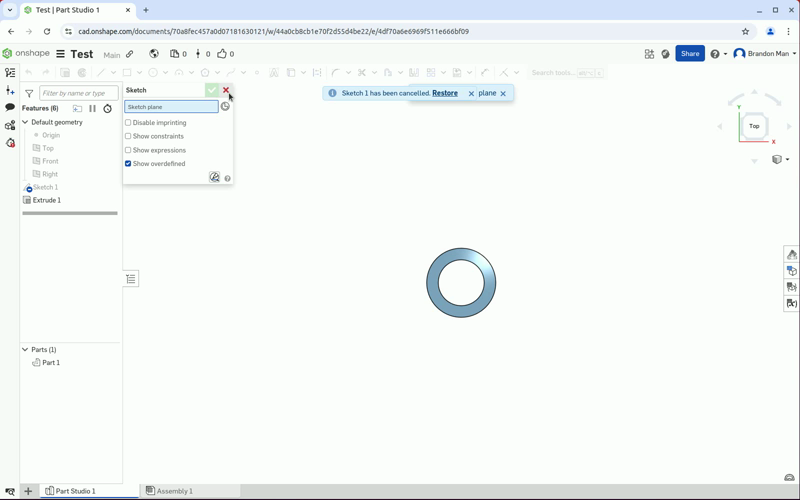
mouse_move(73, 150)
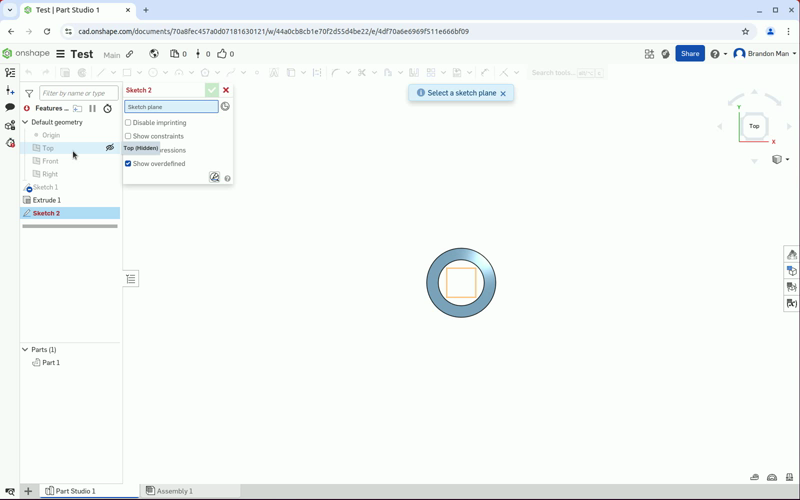
click(73, 150)
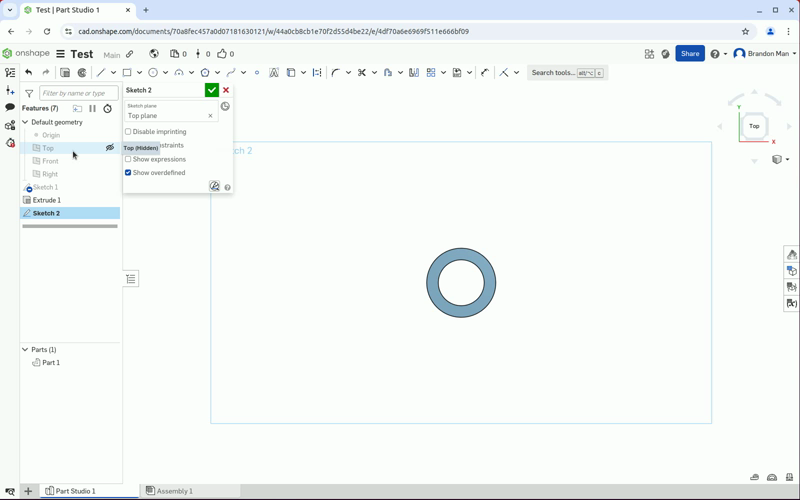
mouse_move(73, 352)
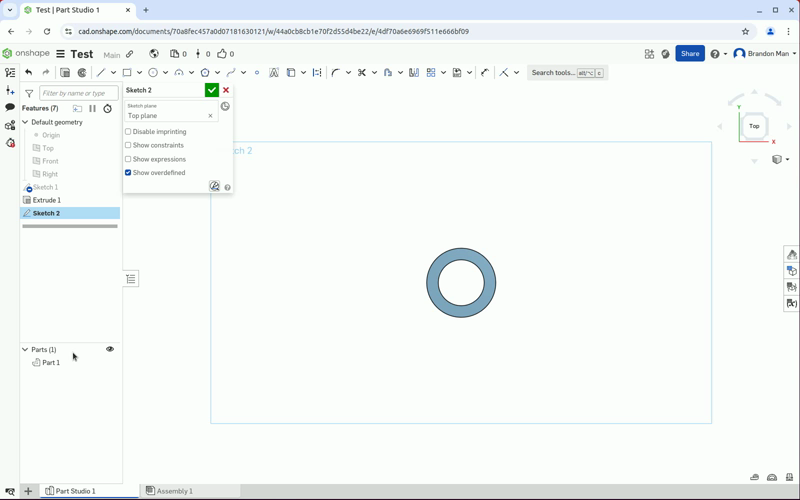
key(y)
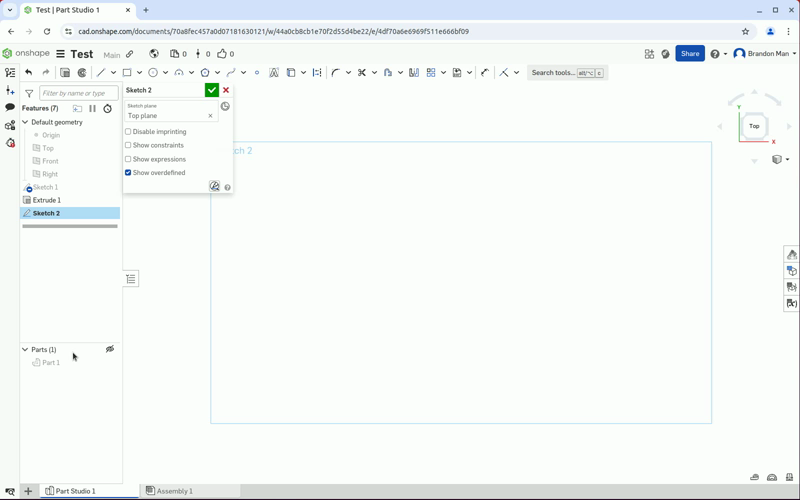
key(a)
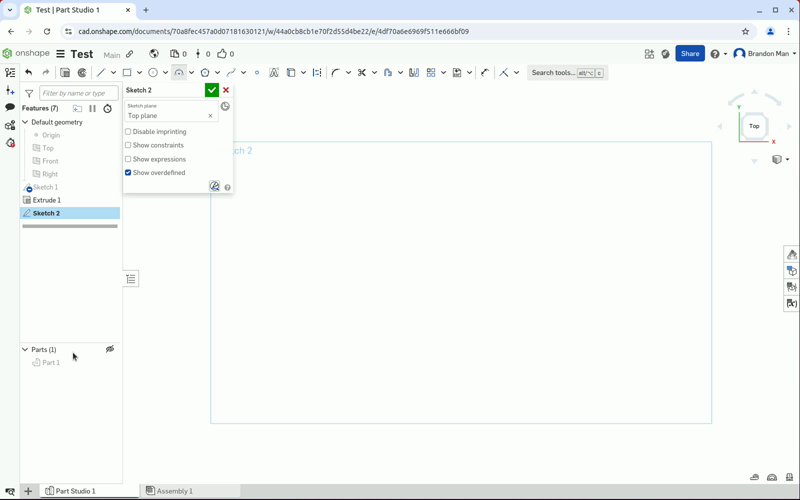
key_down(shift)
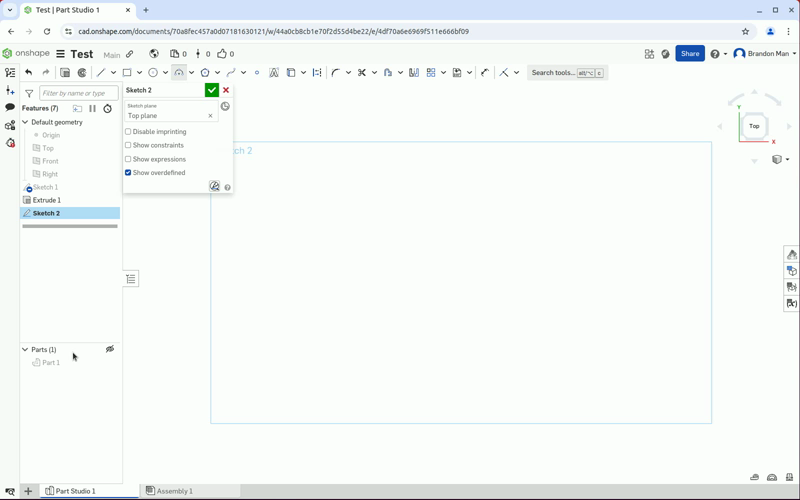
mouse_move(432, 367)
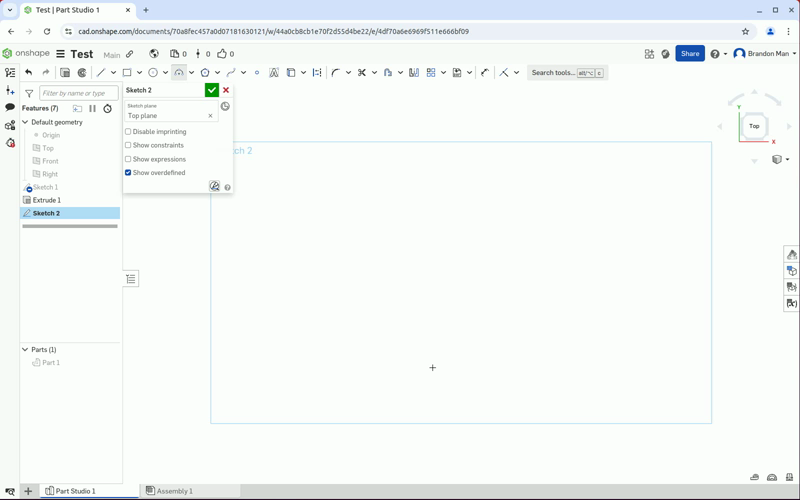
click(432, 367)
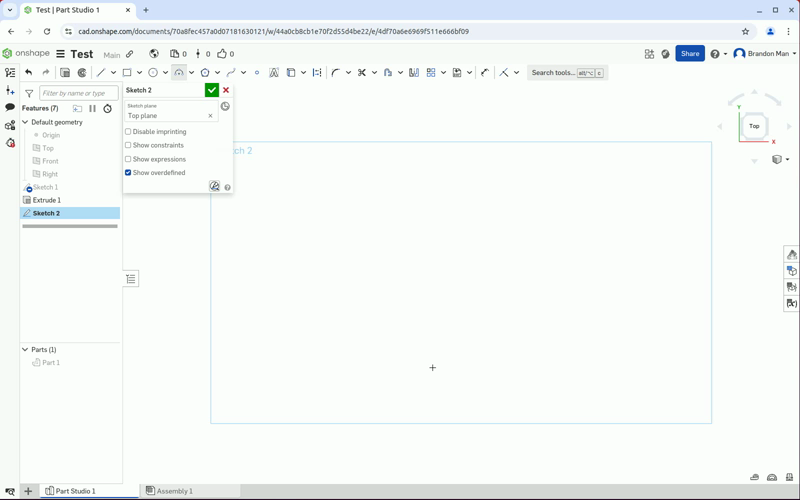
key_up(shift)
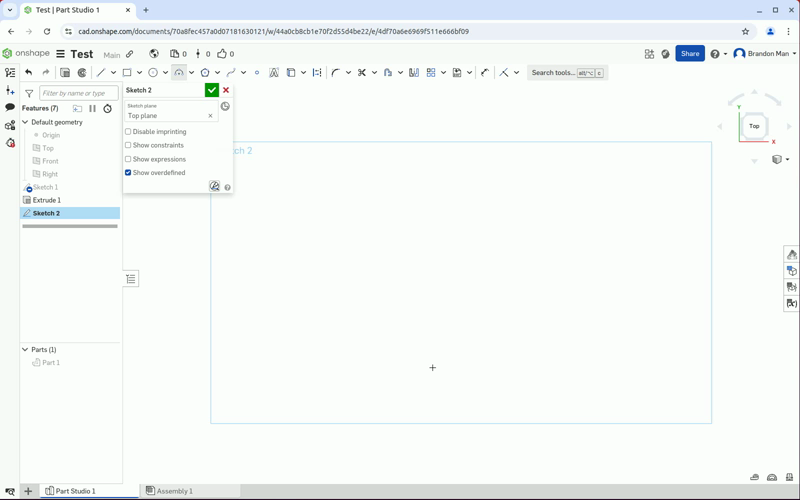
key_down(shift)
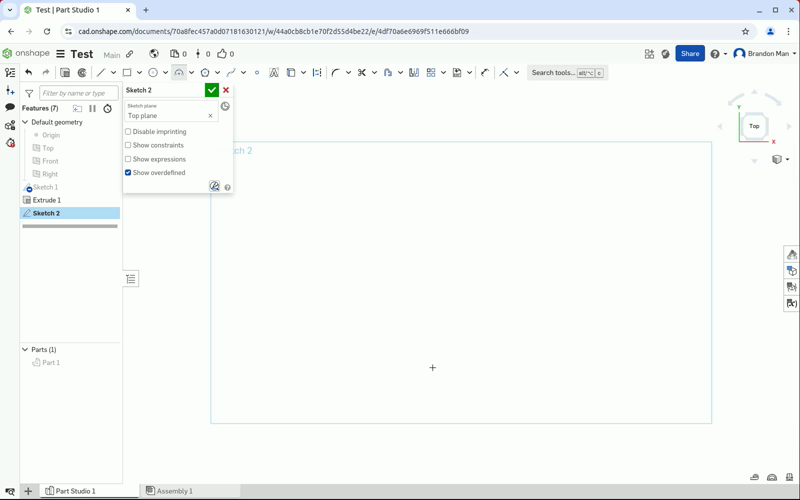
mouse_move(489, 367)
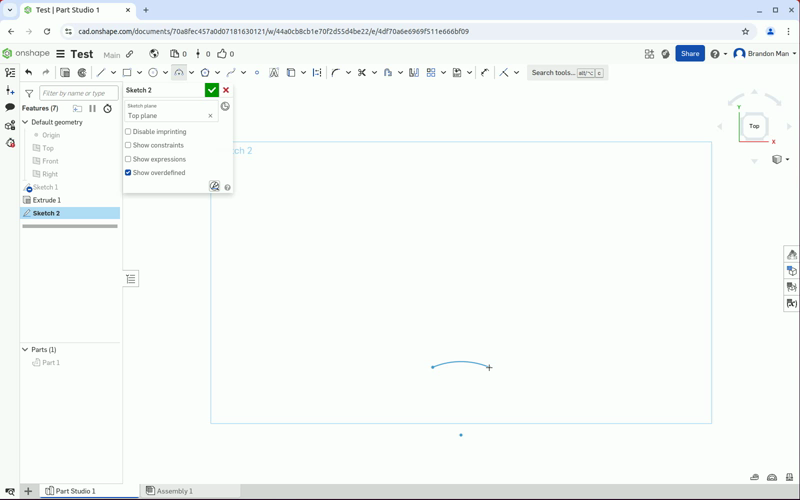
click(489, 367)
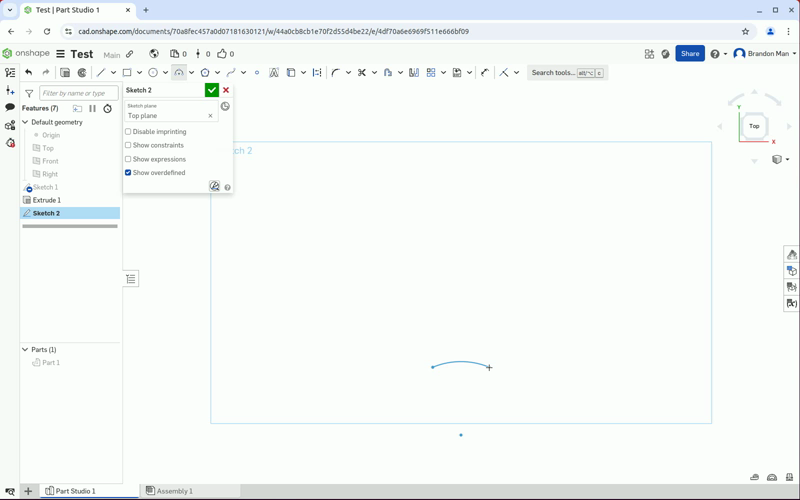
mouse_move(460, 395)
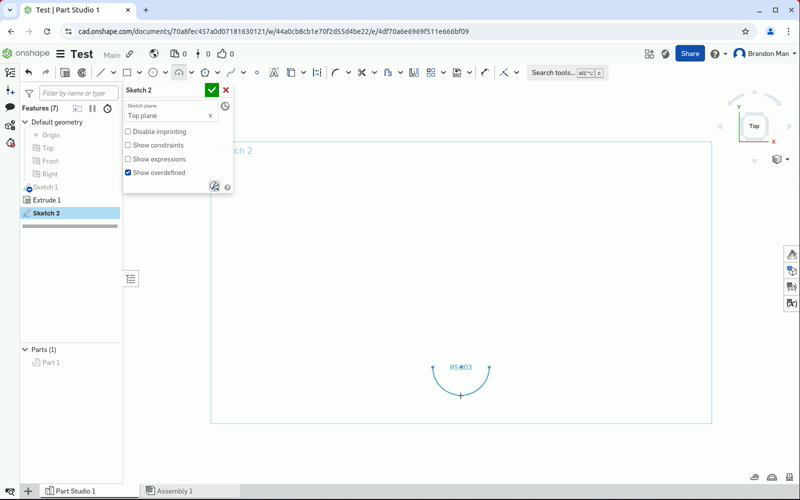
click(460, 395)
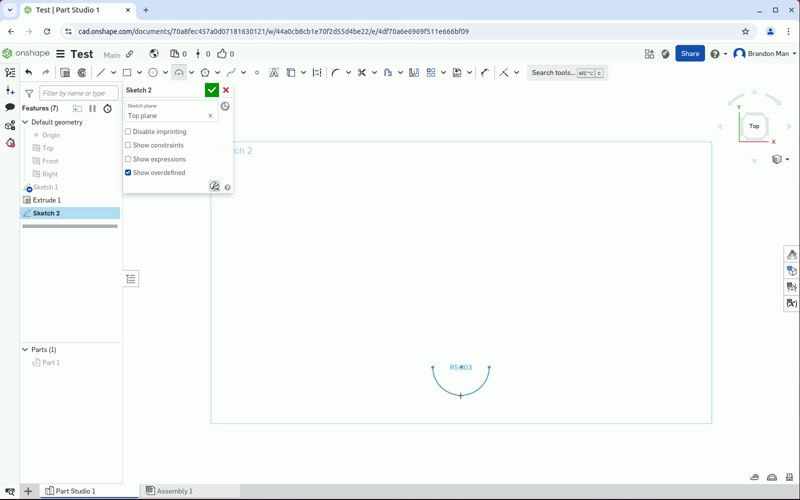
key_up(shift)
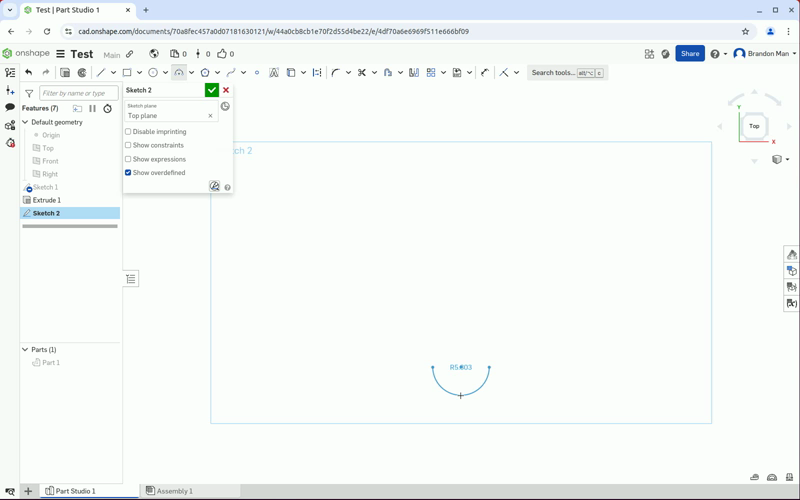
key(esc)
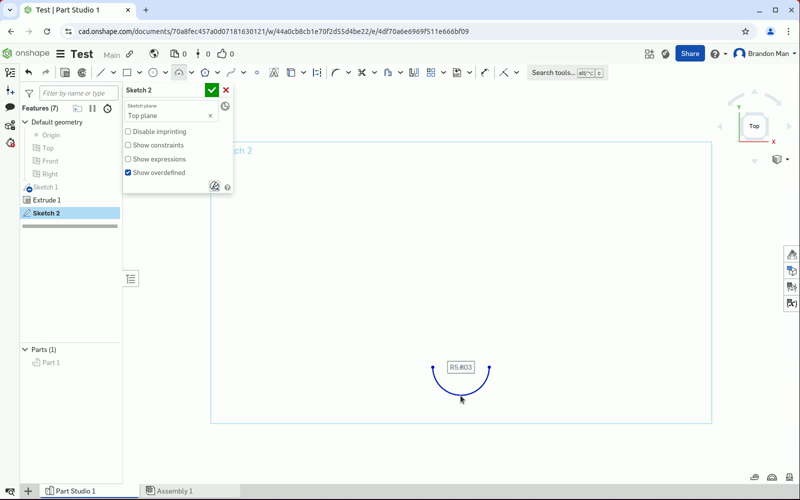
key(l)
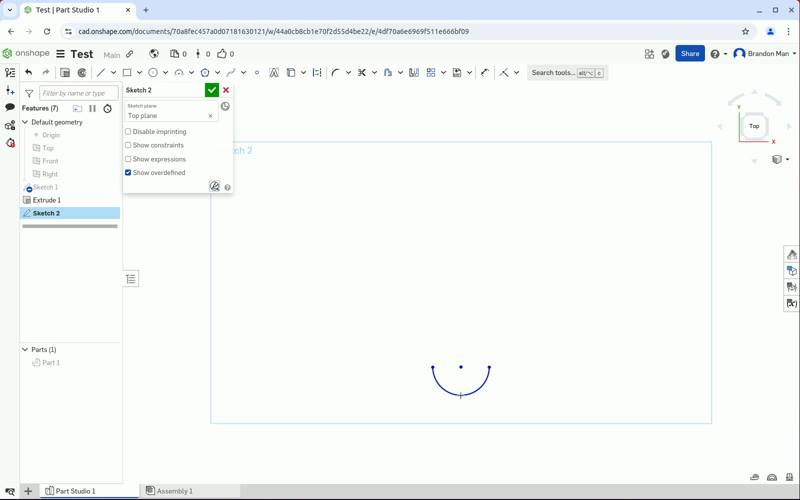
mouse_move(489, 367)
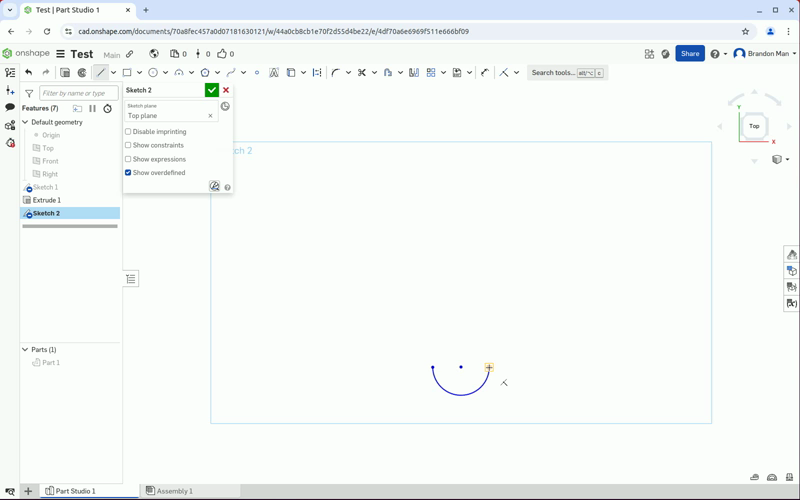
click(489, 367)
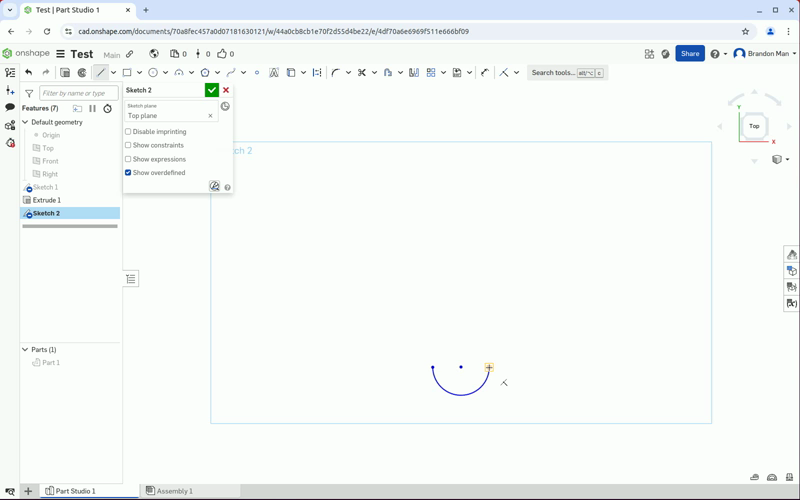
key_down(shift)
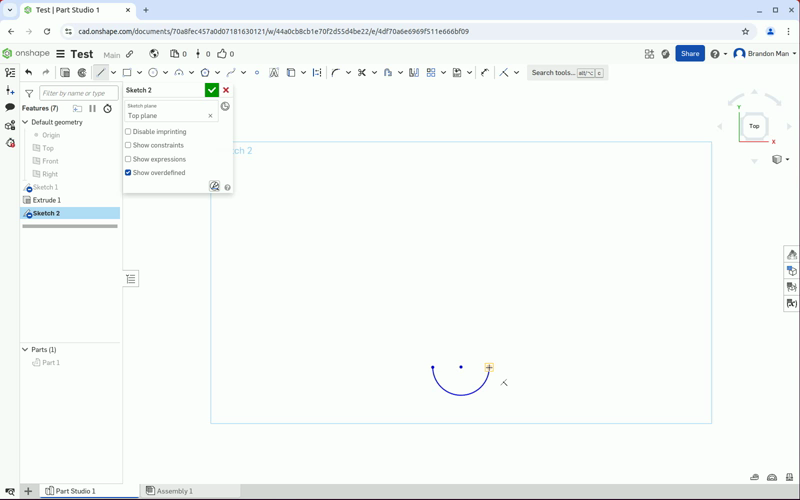
mouse_move(489, 301)
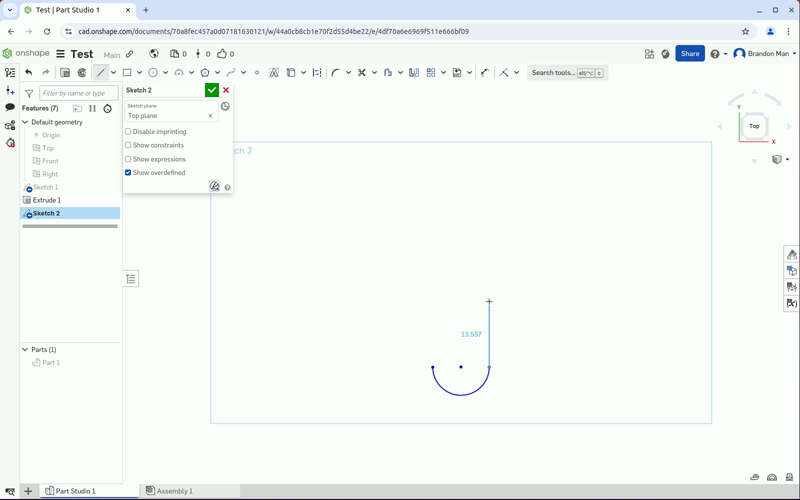
click(489, 301)
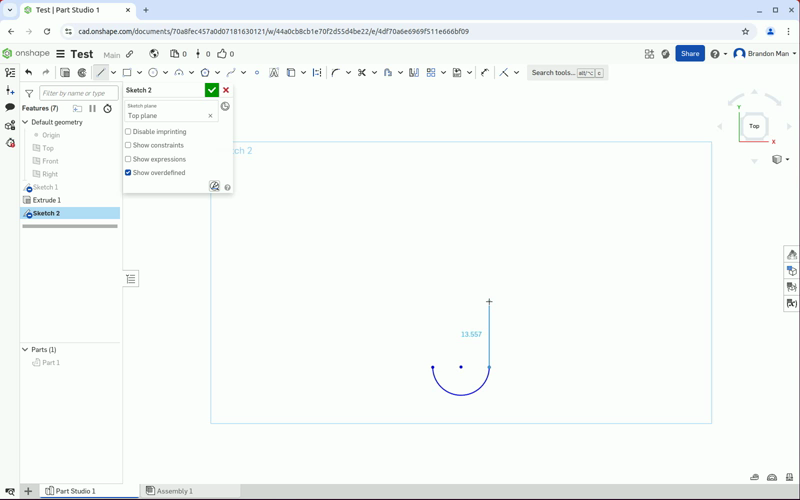
key_up(shift)
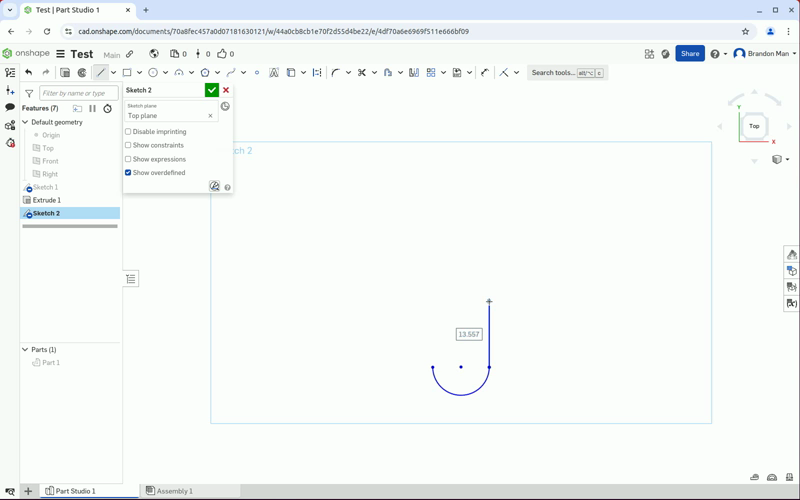
key(esc)
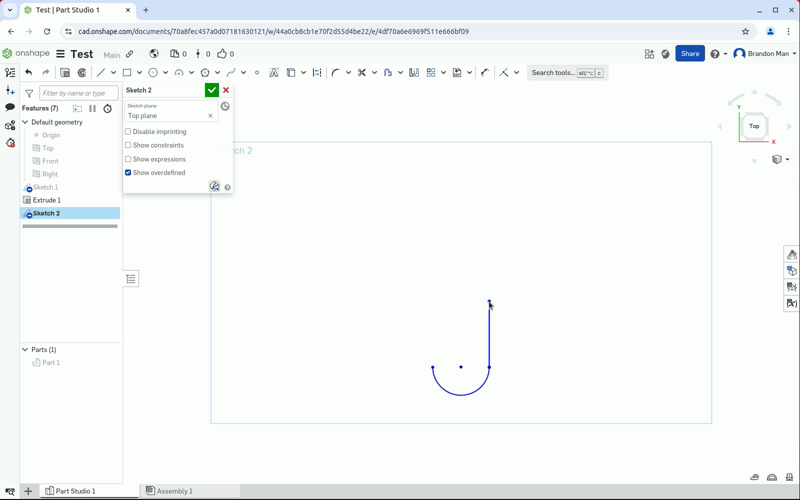
key(a)
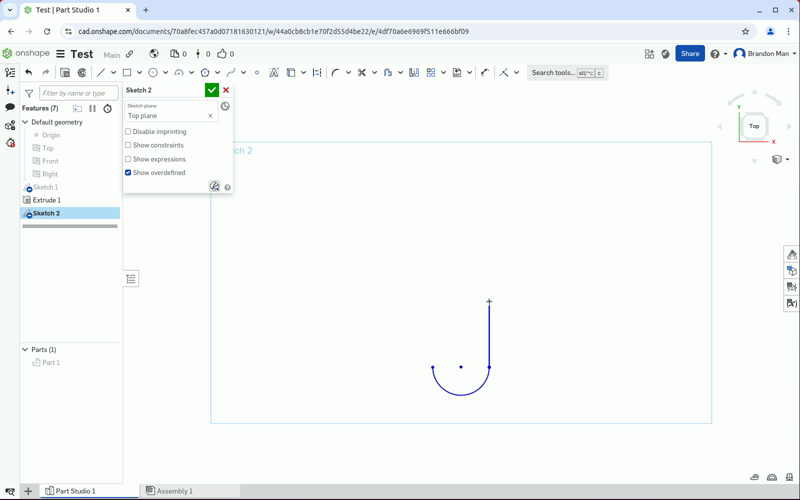
mouse_move(489, 301)
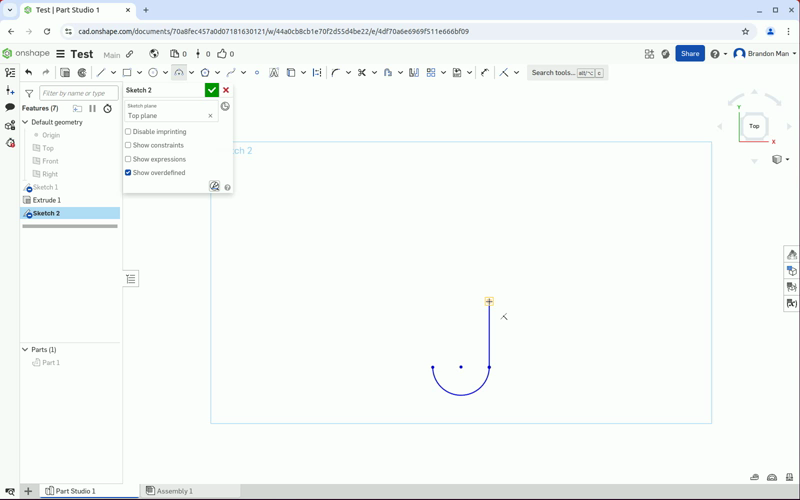
click(489, 301)
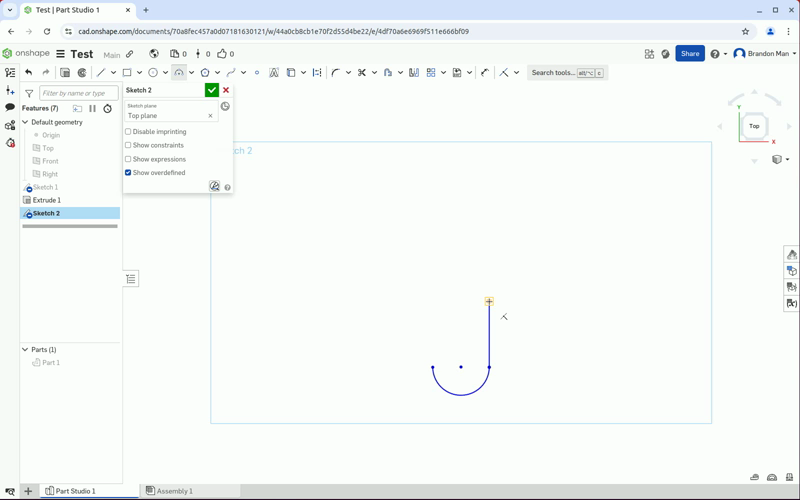
key_down(shift)
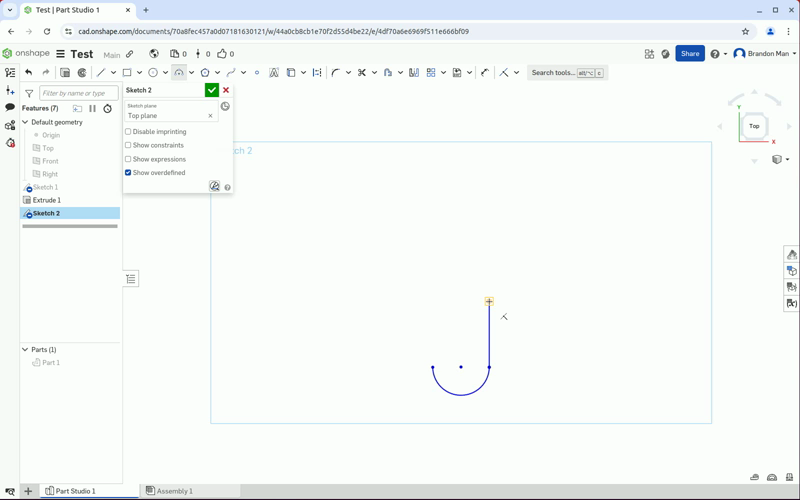
mouse_move(432, 301)
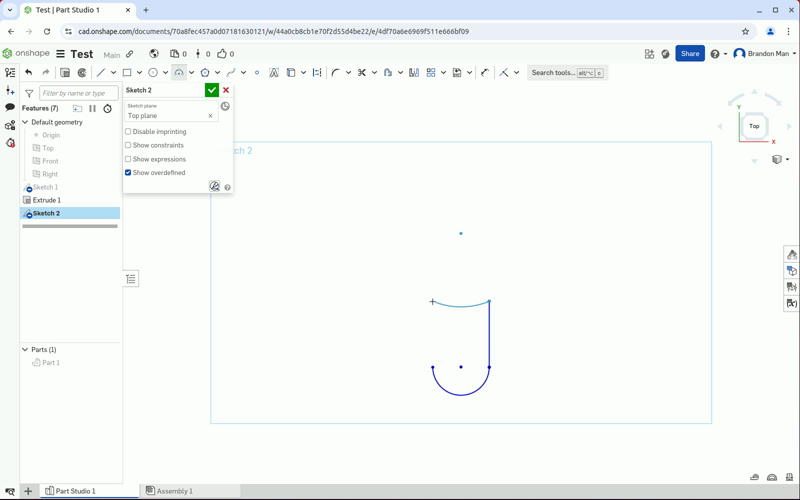
click(432, 301)
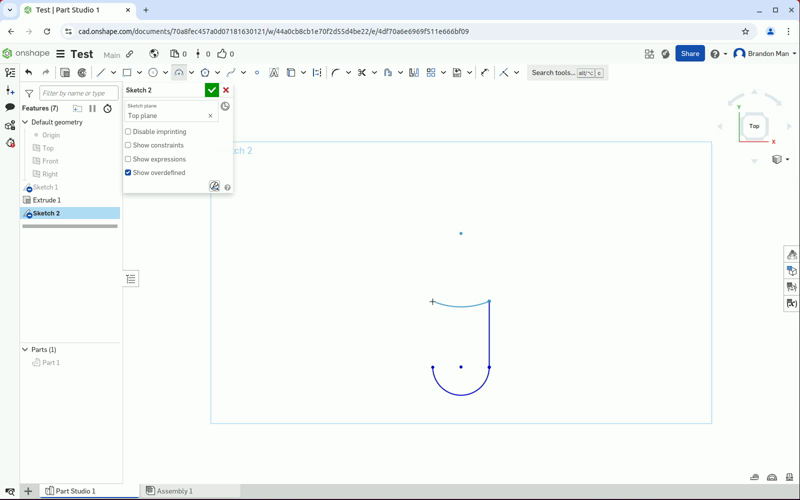
mouse_move(460, 316)
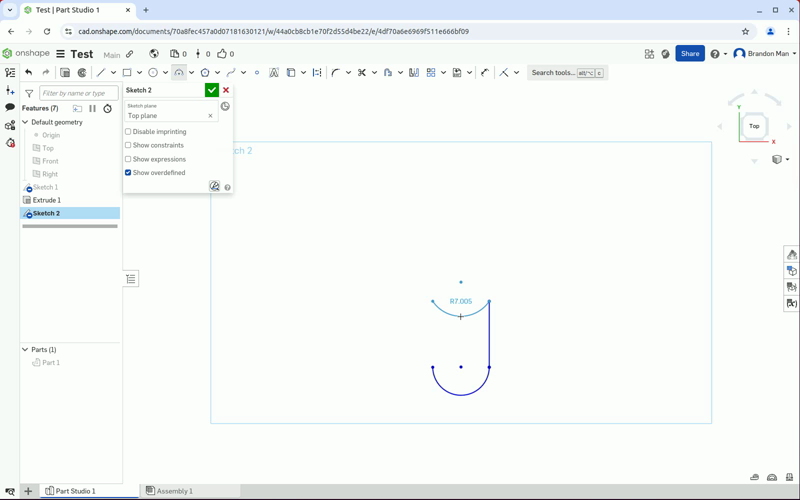
click(460, 316)
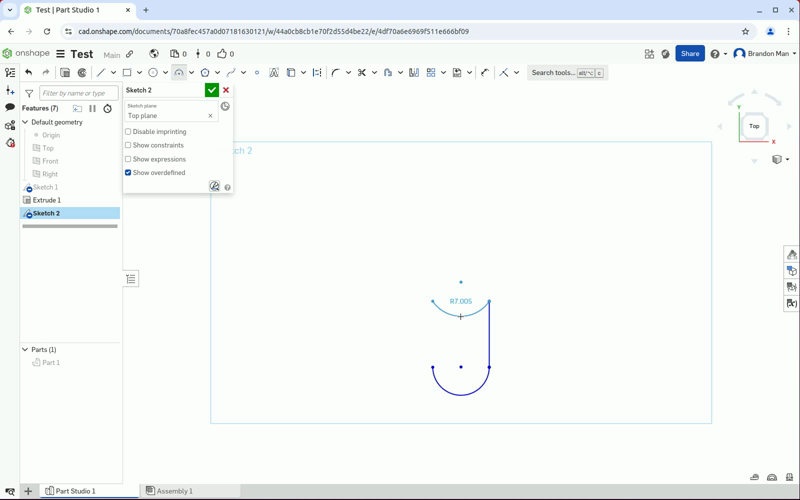
key_up(shift)
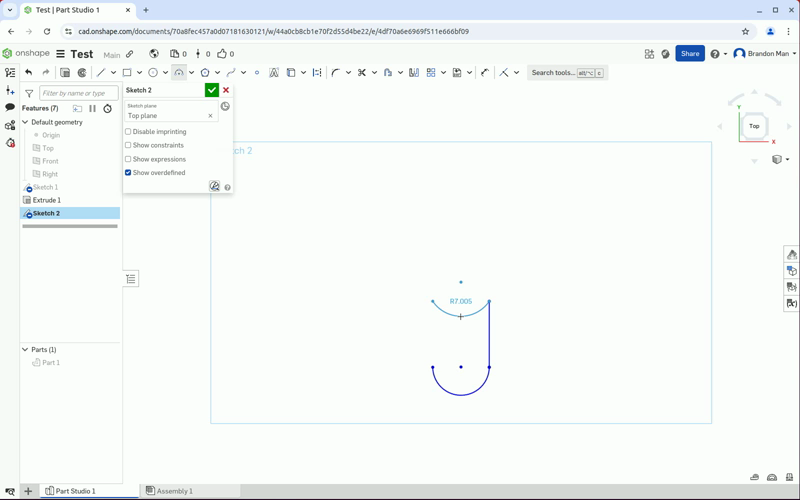
key(esc)
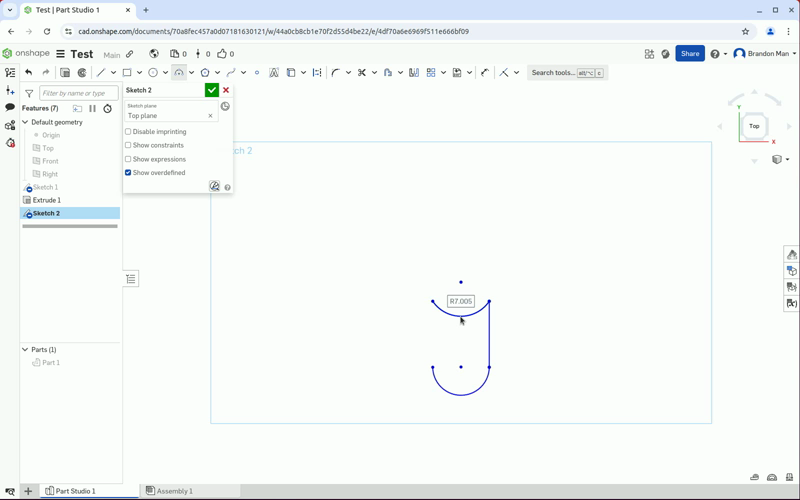
key(l)
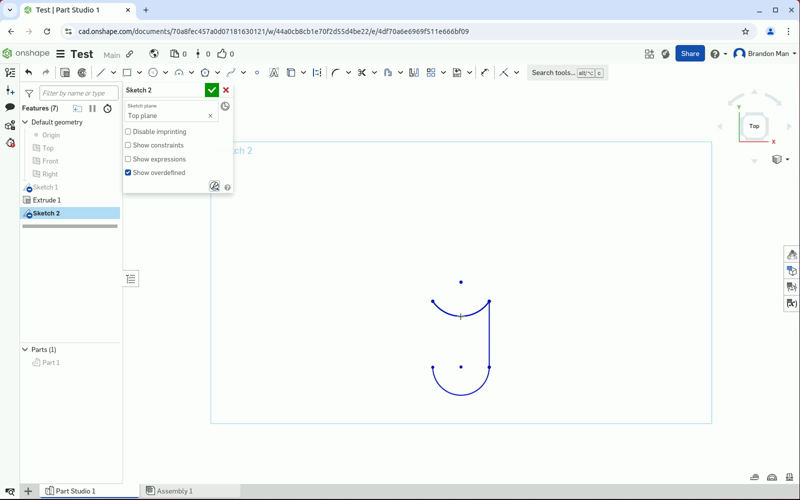
mouse_move(432, 301)
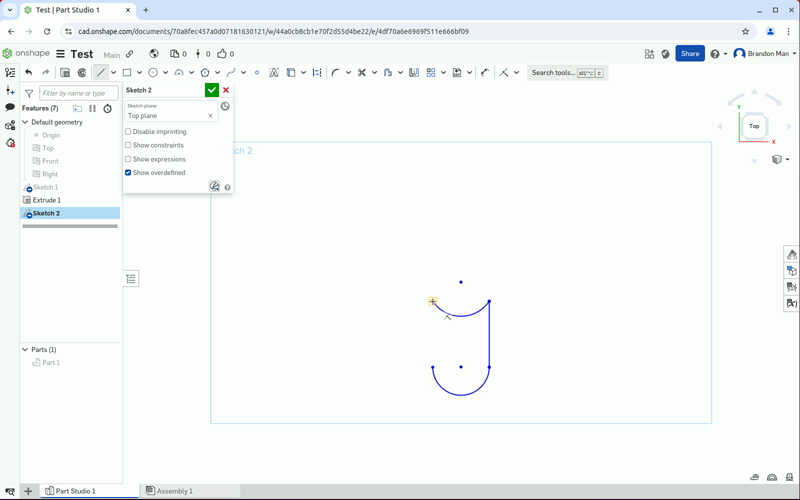
click(432, 301)
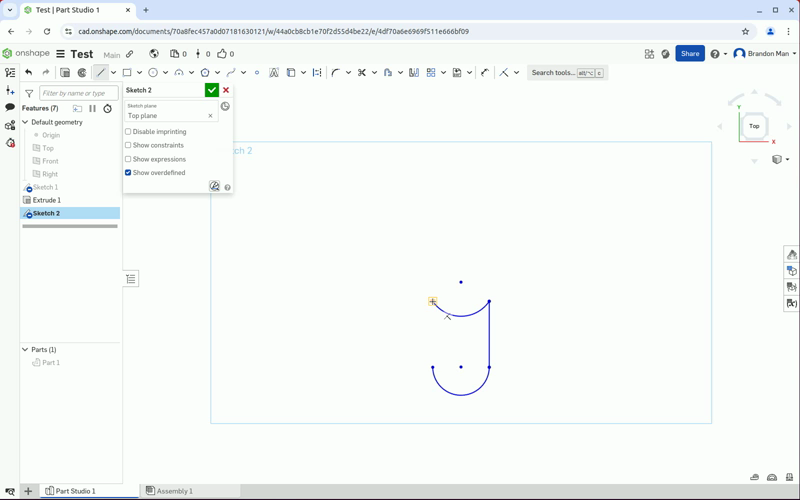
key_down(shift)
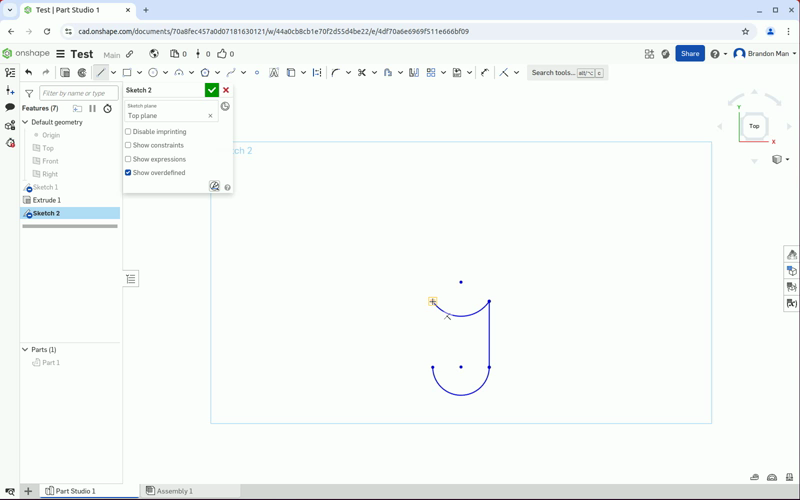
mouse_move(432, 367)
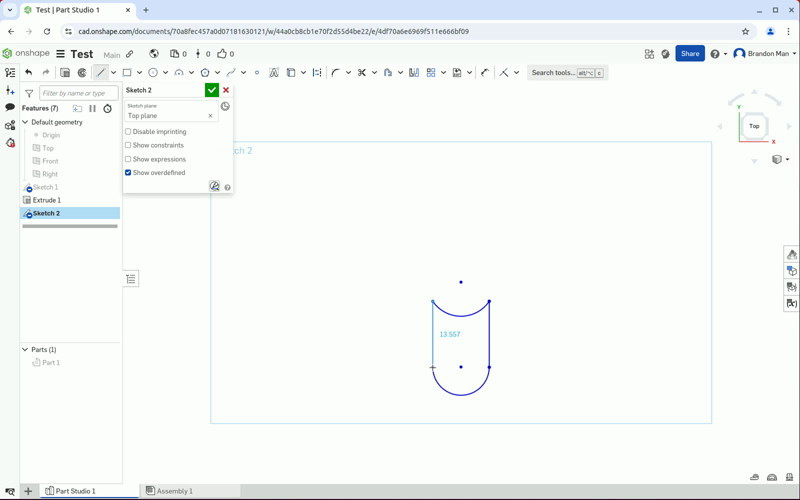
key_up(shift)
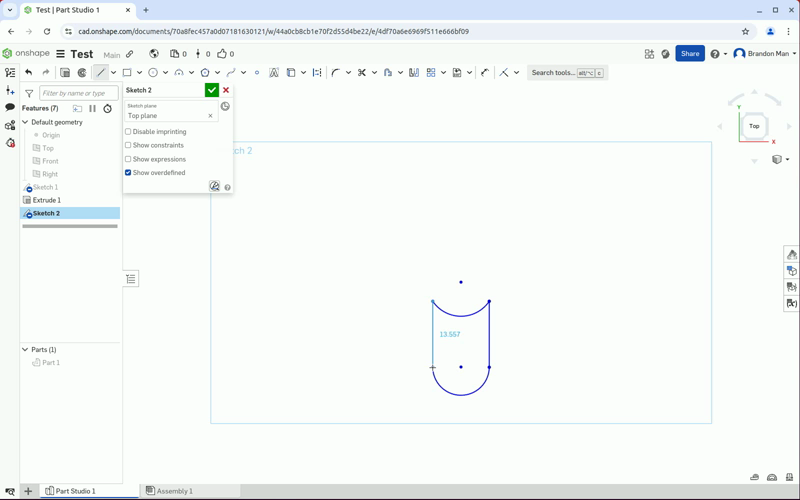
click(432, 367)
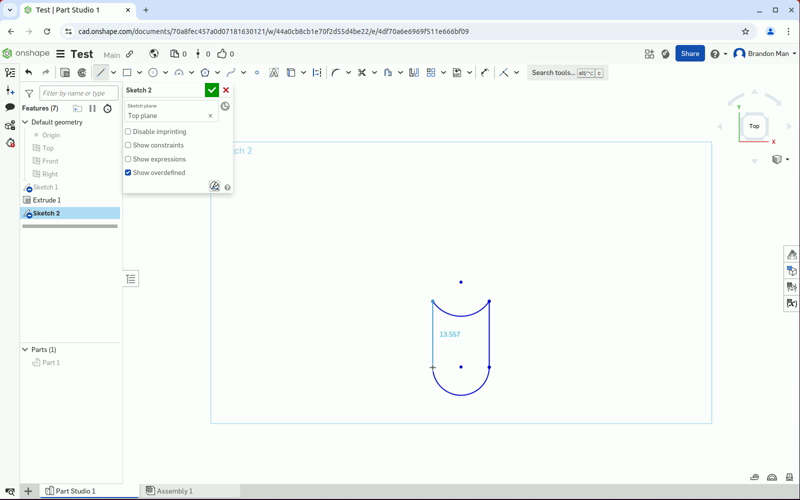
key(esc)
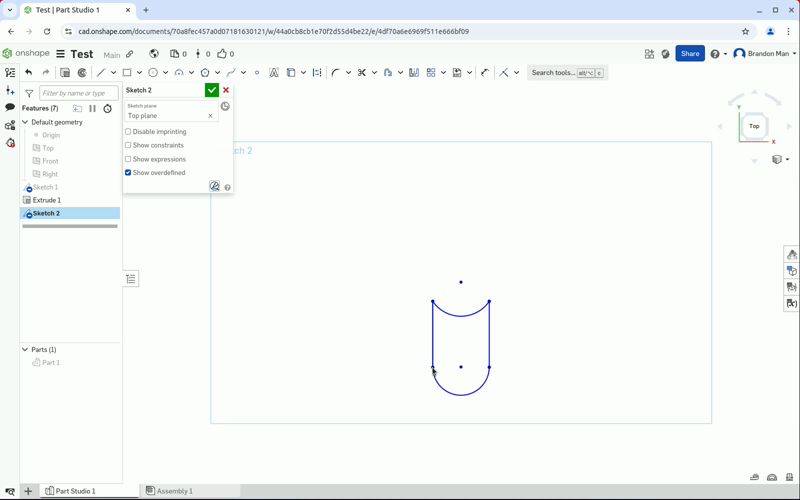
key(c)
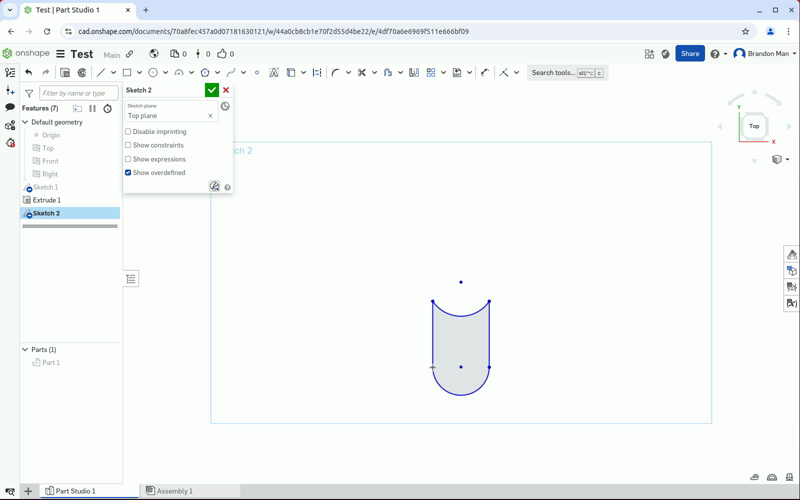
key_down(shift)
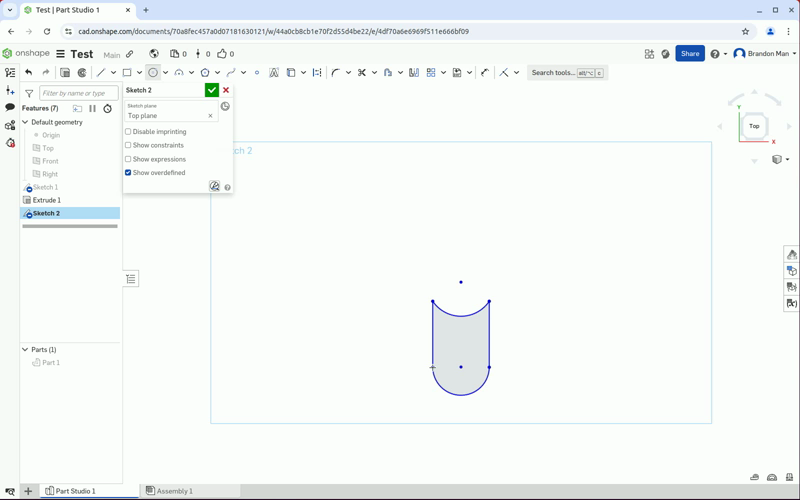
mouse_move(461, 367)
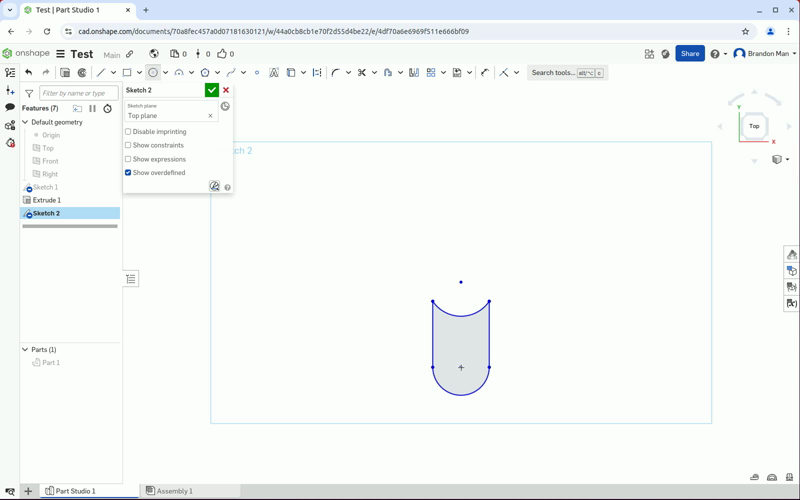
click(461, 367)
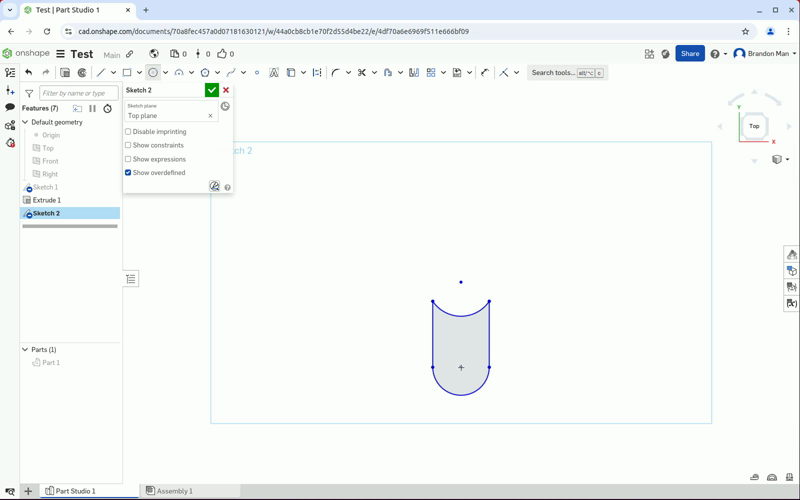
key_up(shift)
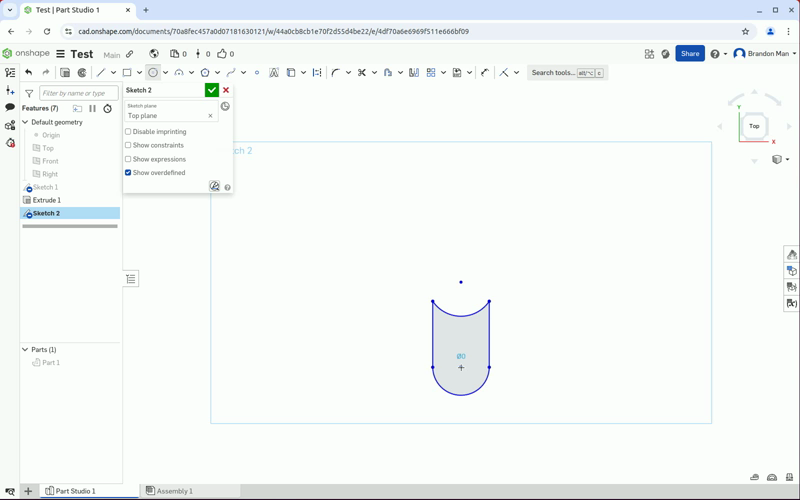
mouse_move(472, 367)
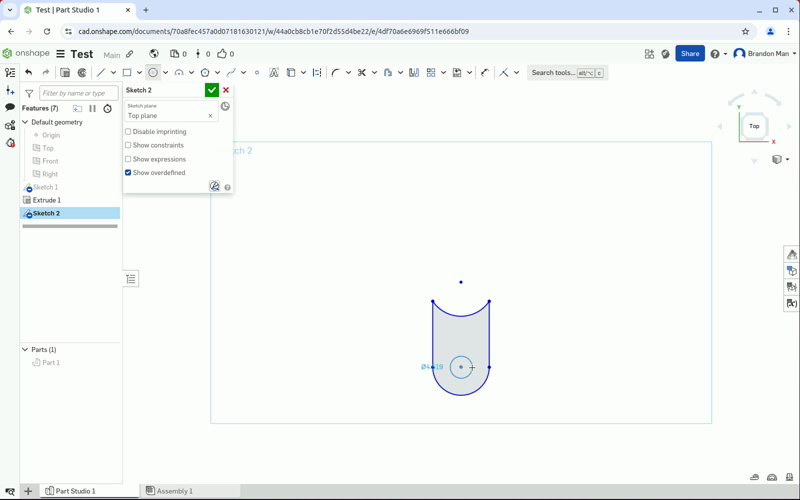
click(472, 367)
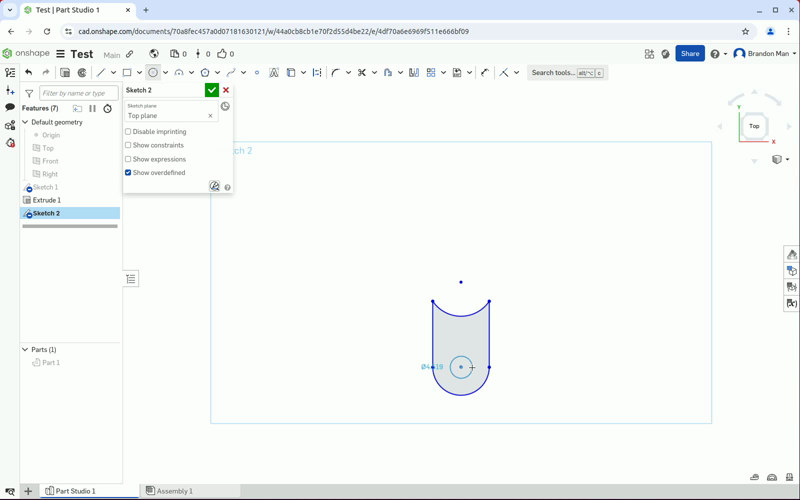
key(esc)
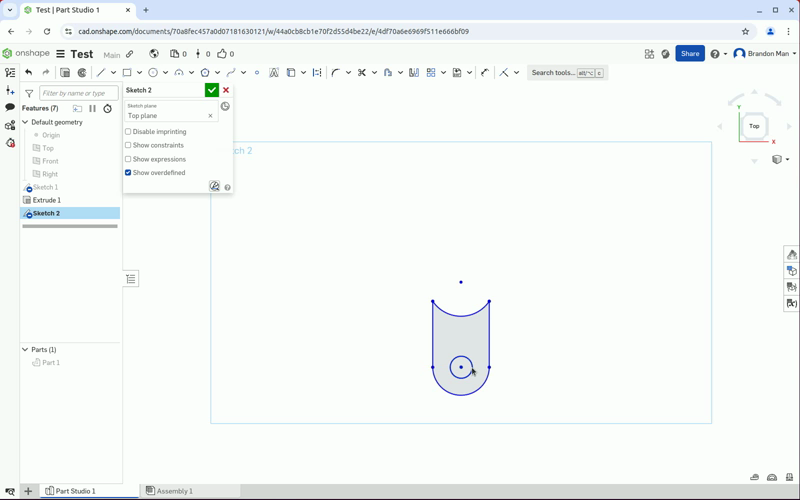
mouse_move(443, 334)
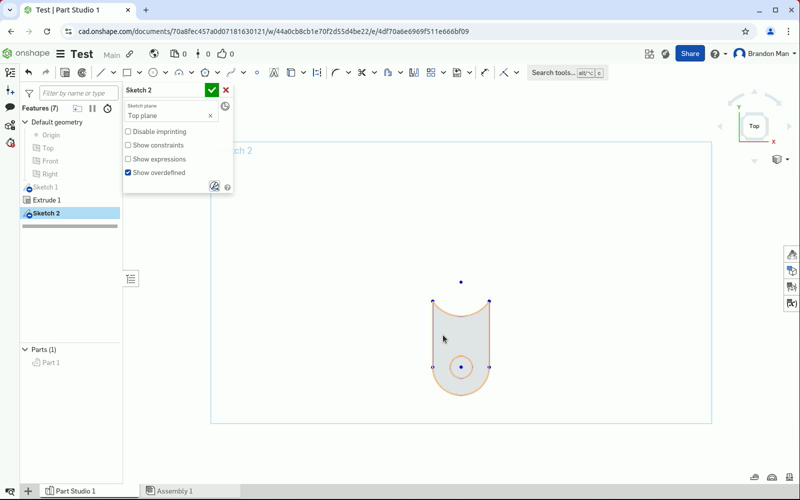
click(443, 334)
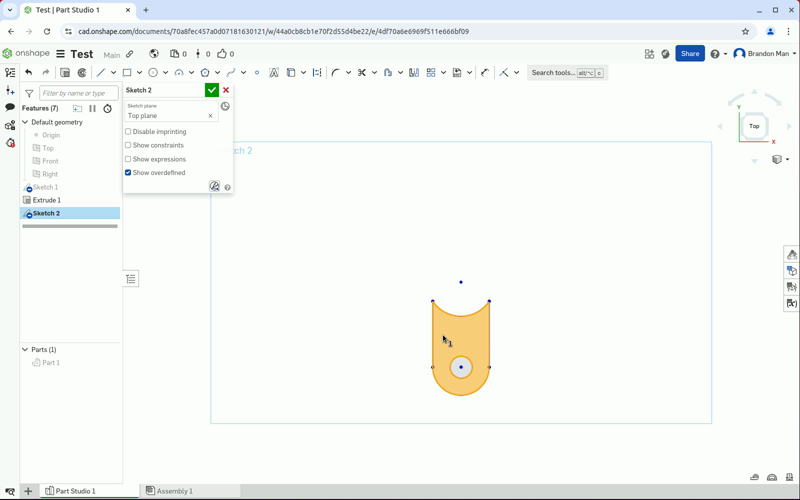
mouse_move(73, 352)
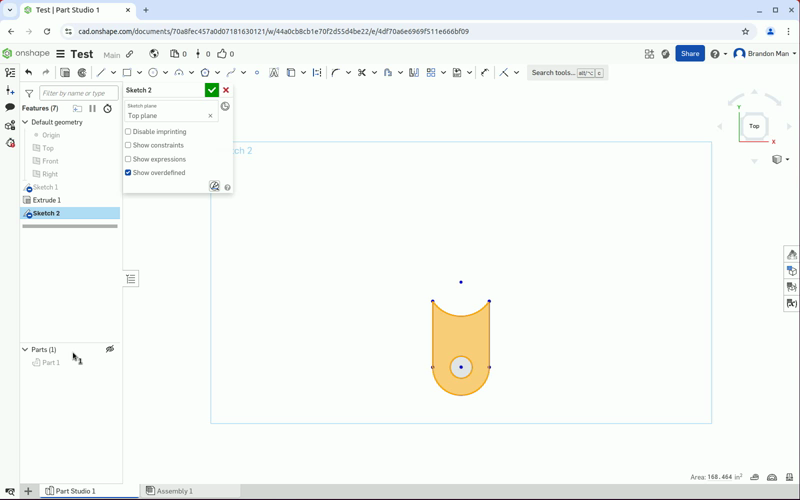
key(shift+y)
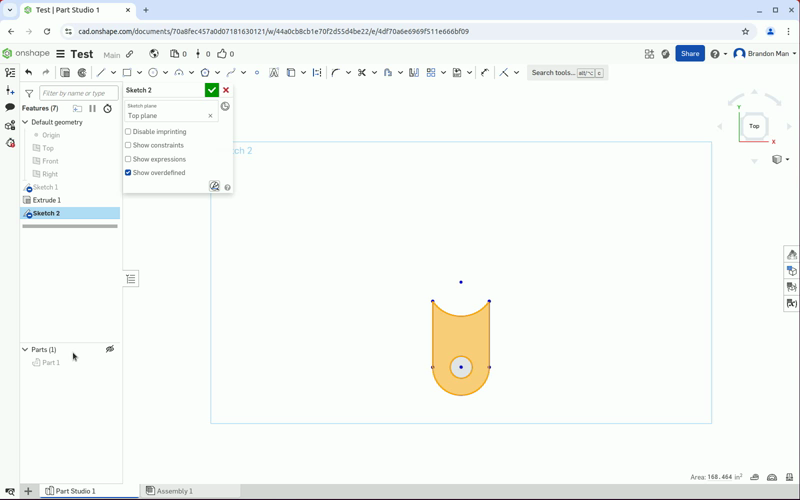
key(shift+e)
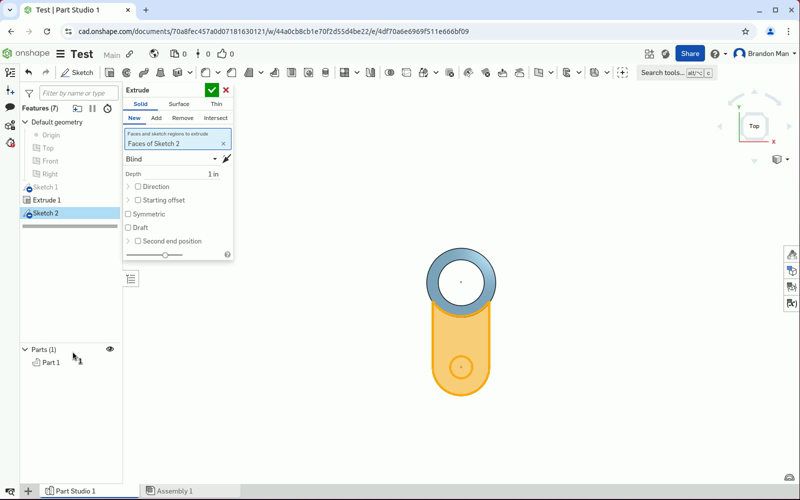
mouse_move(143, 106)
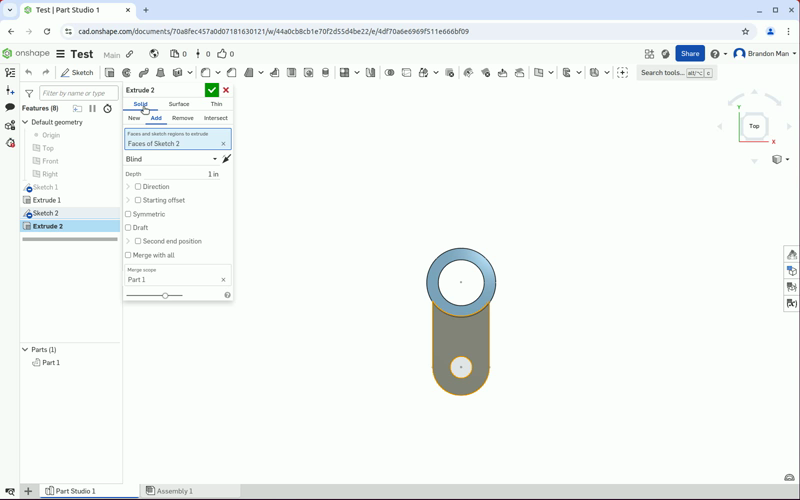
click(143, 106)
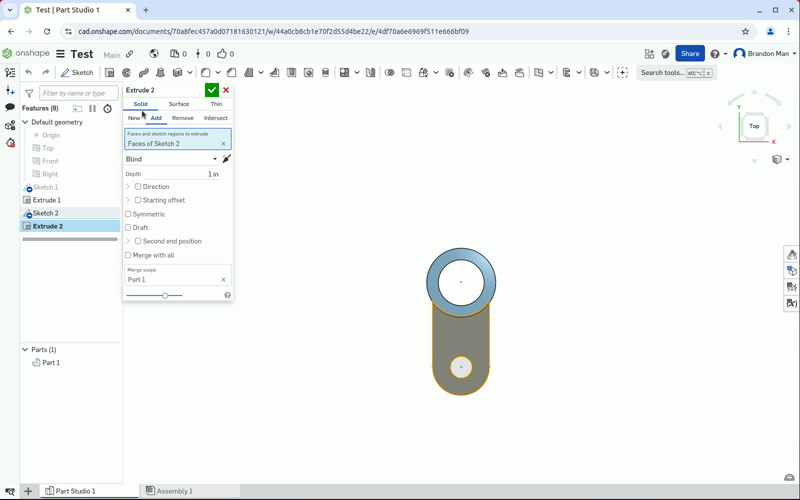
mouse_move(137, 120)
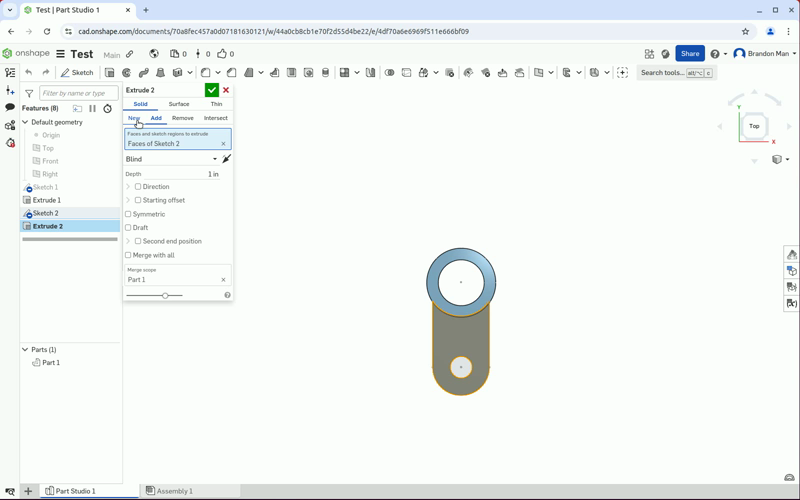
click(137, 120)
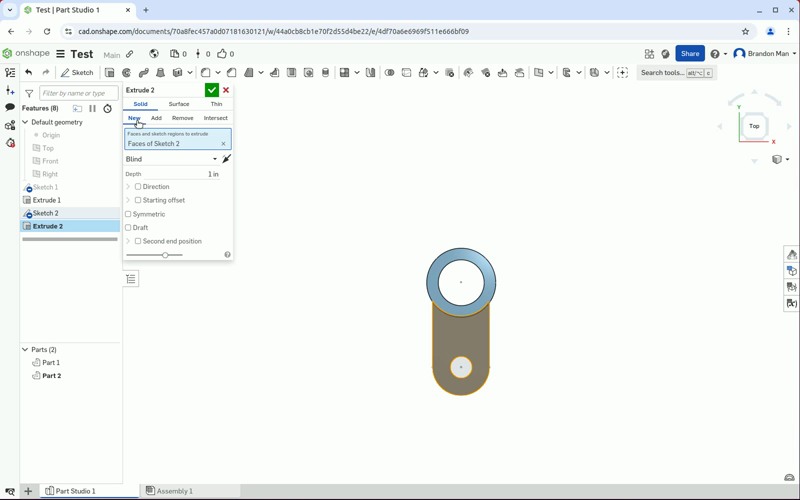
key(tab, 4)
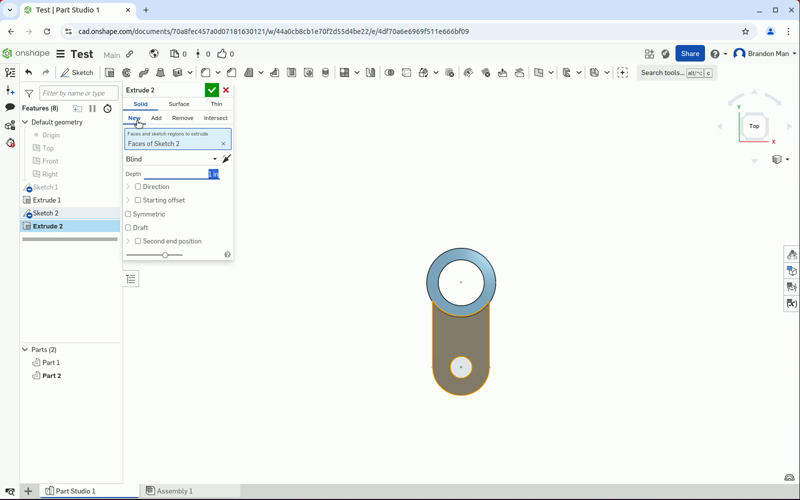
text(3.37)
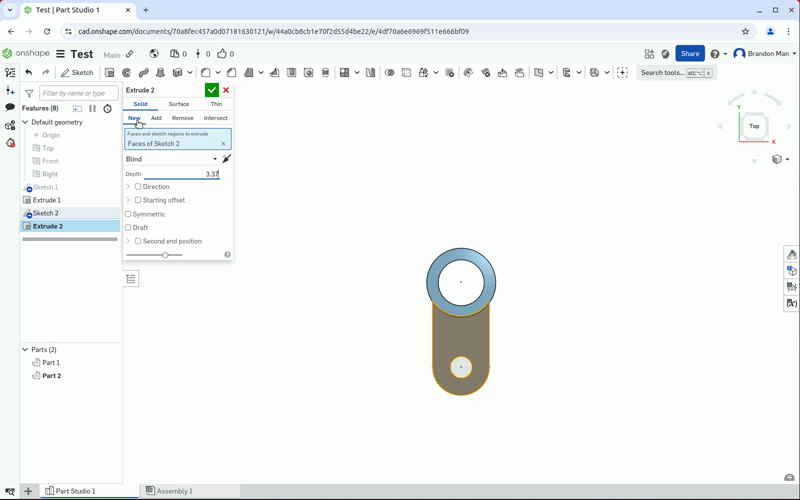
key(enter)
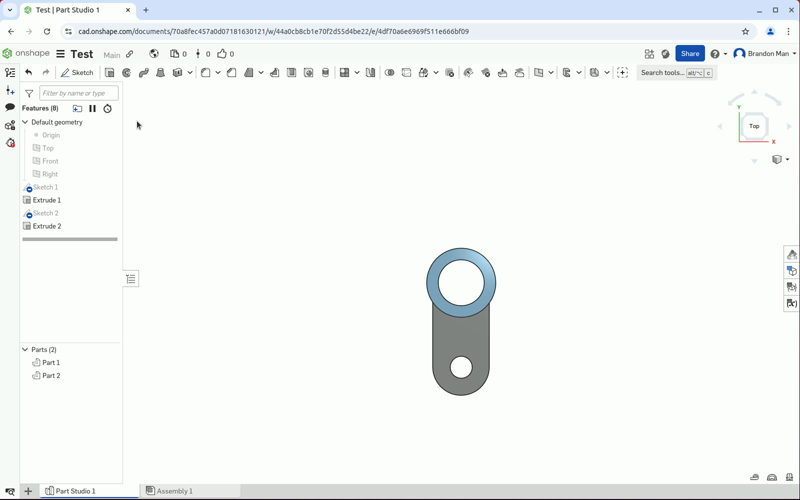
key(shift+h)
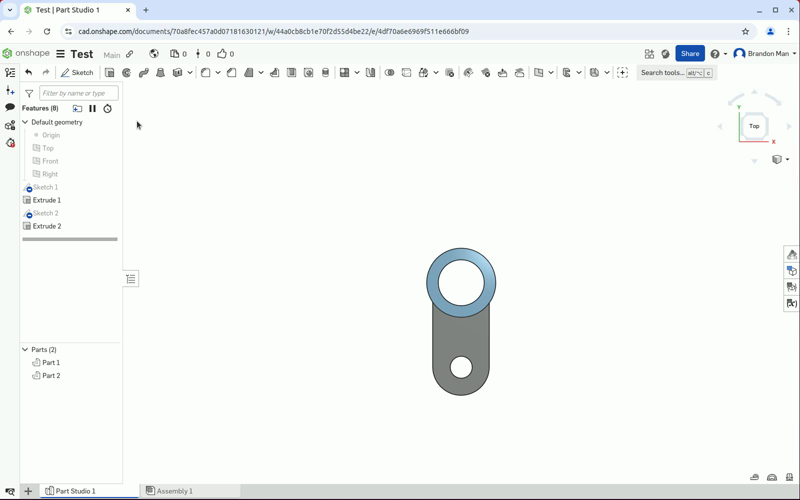
key(shift+h)
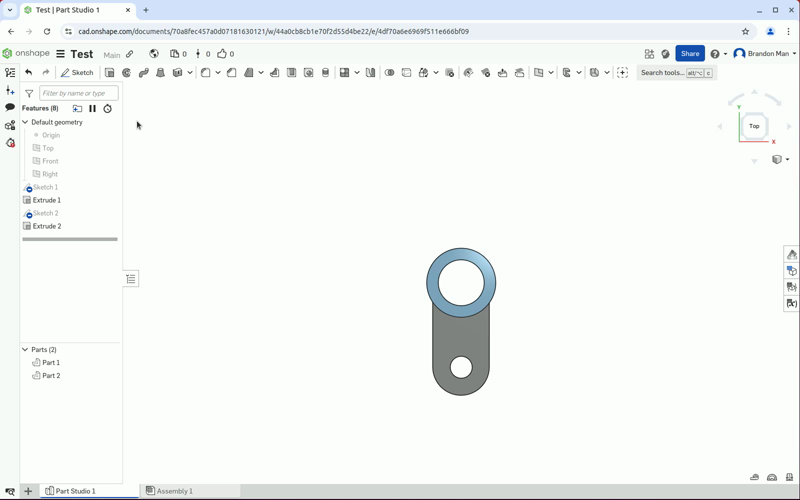
mouse_move(73, 189)
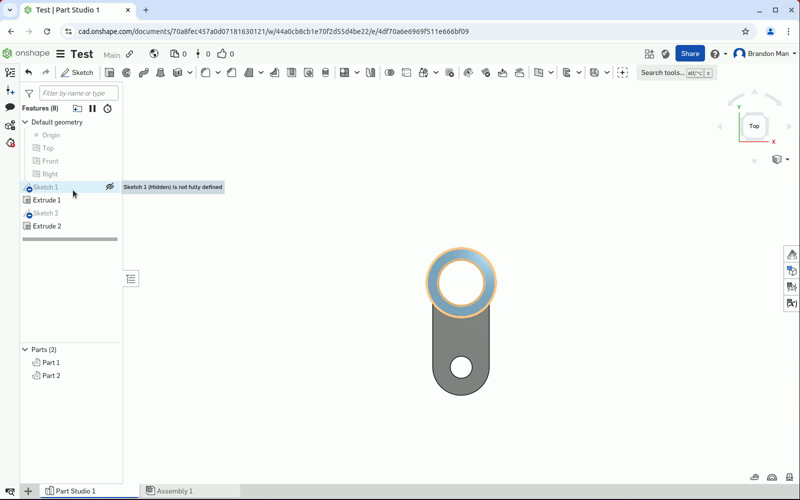
click(73, 189)
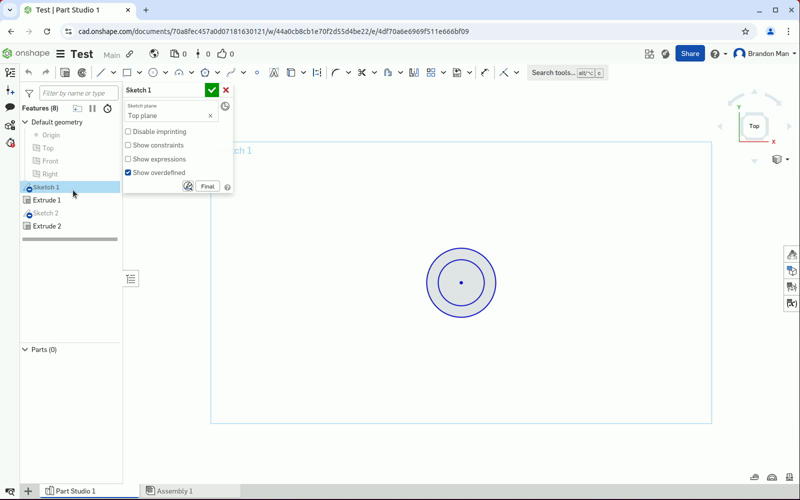
mouse_move(229, 92)
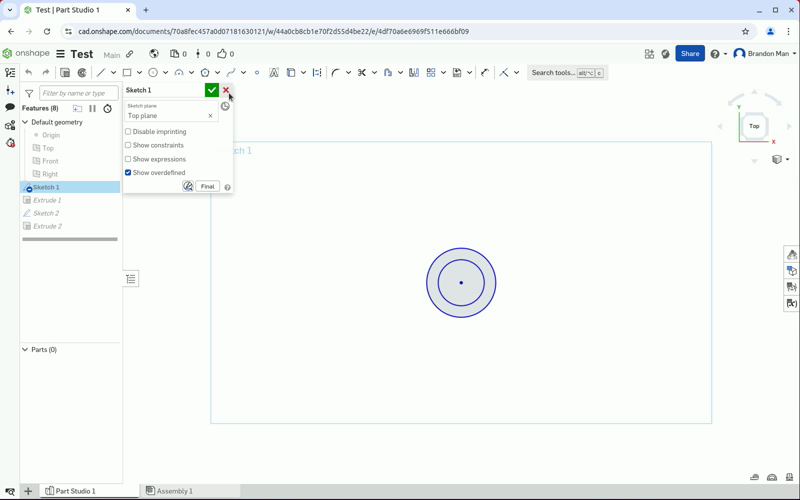
click(229, 92)
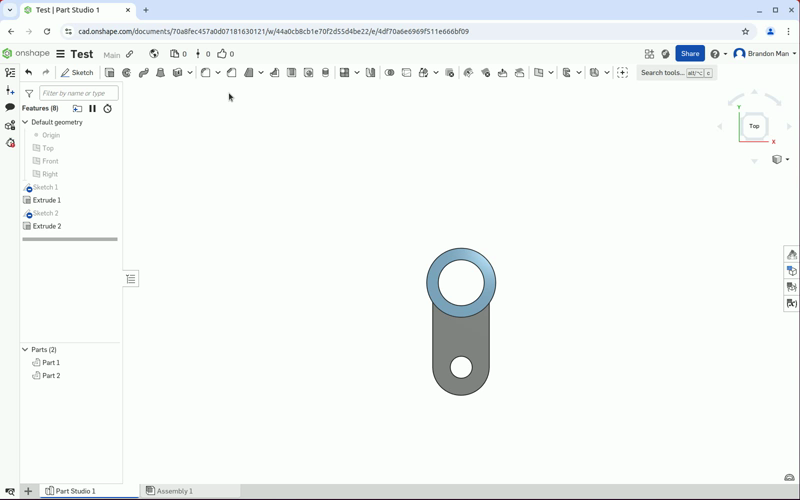
mouse_move(73, 352)
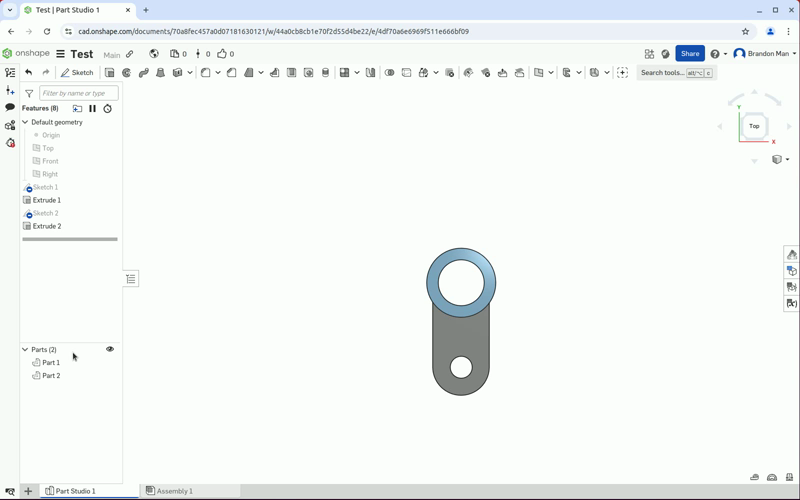
key(y)
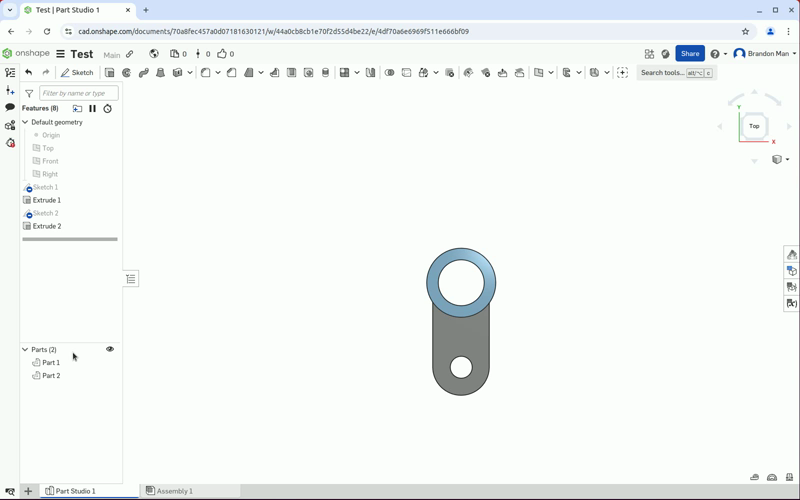
key(shift+p)
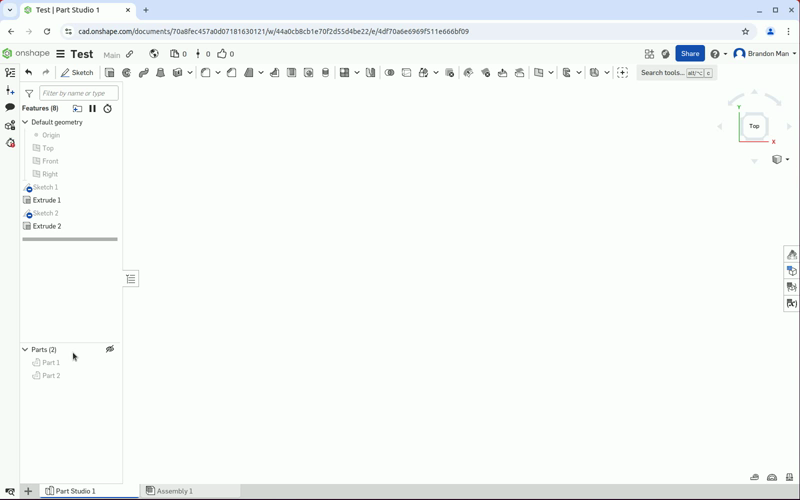
key(space)
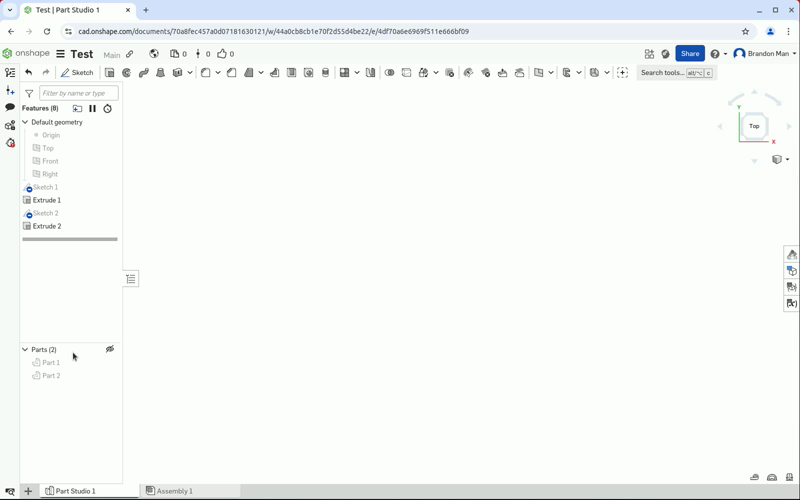
key_down(shift)
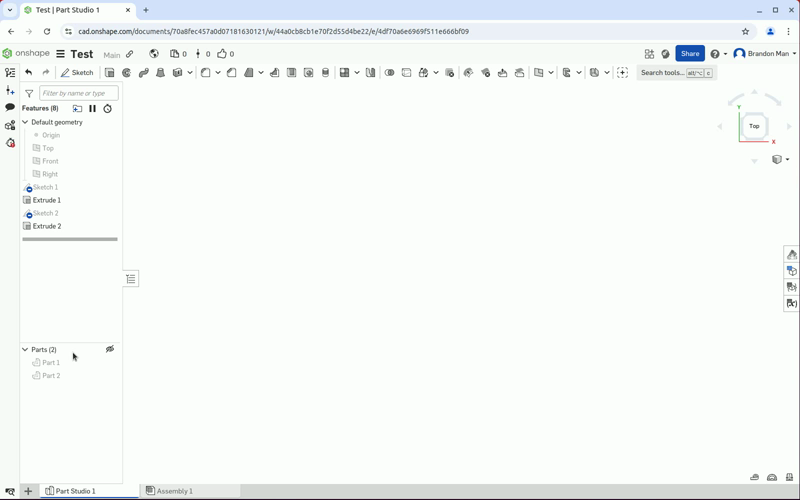
key(up)
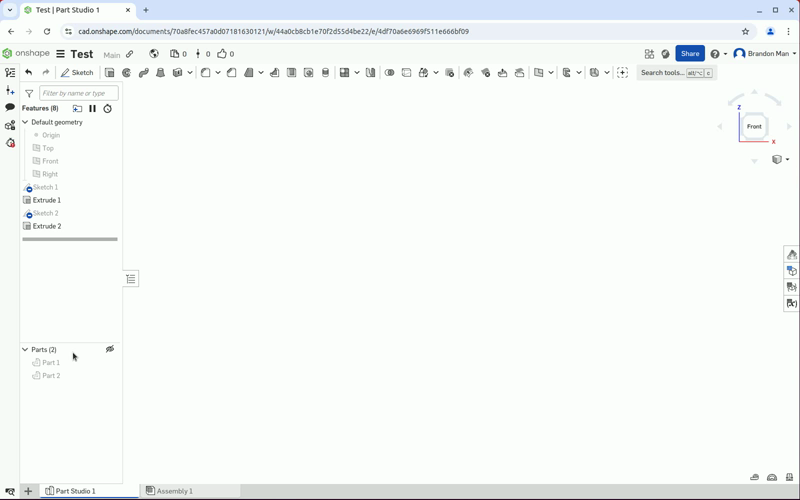
key_up(shift)
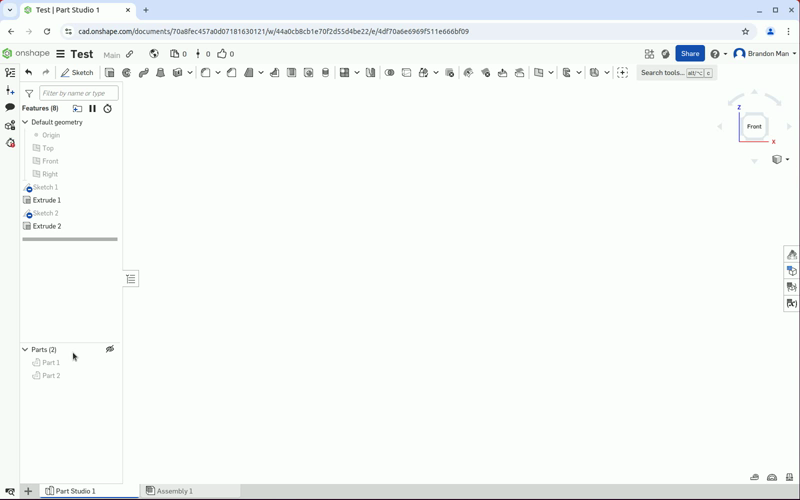
key(space)
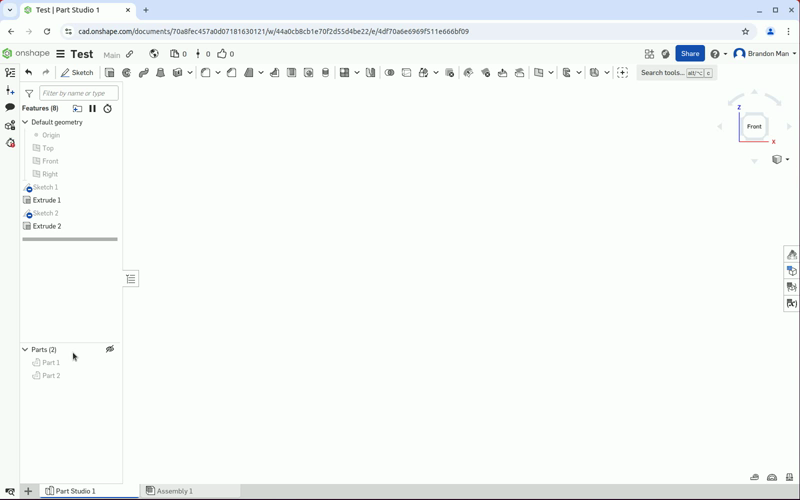
key_down(shift)
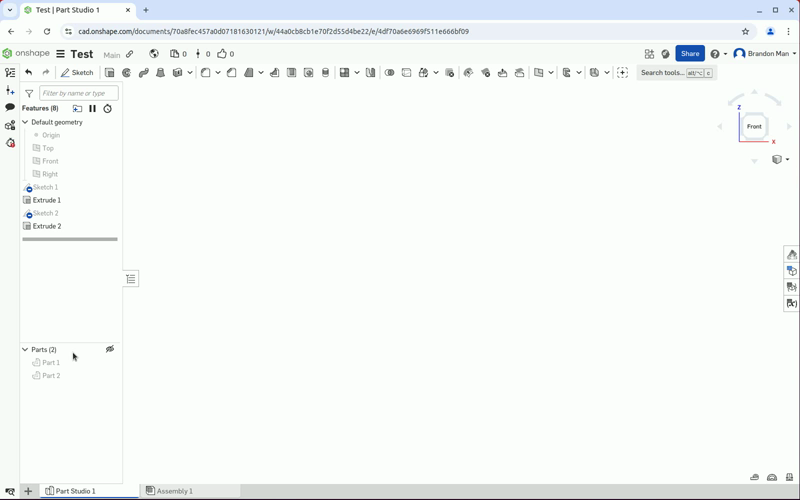
key(left)
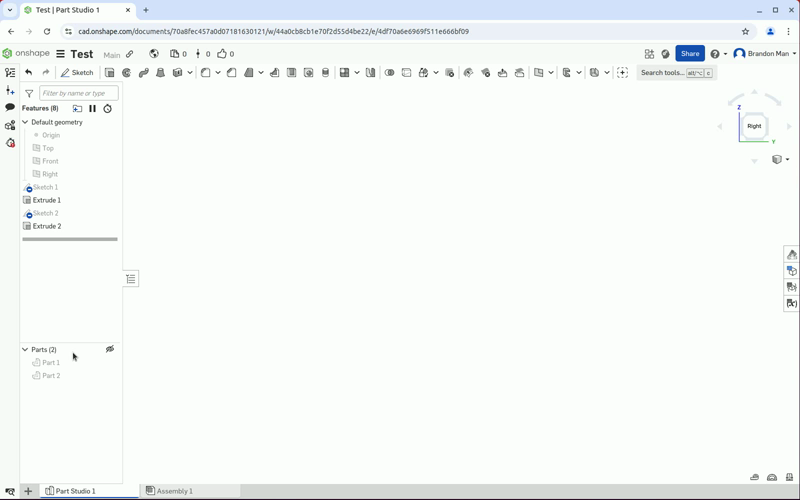
key_up(shift)
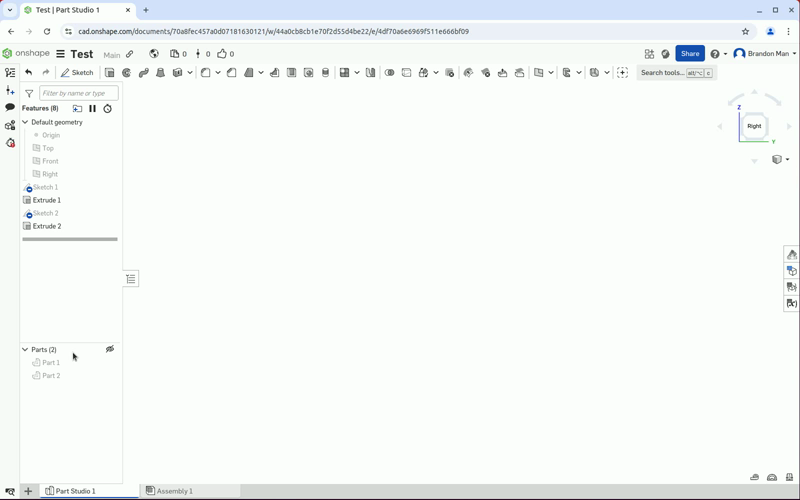
mouse_move(73, 352)
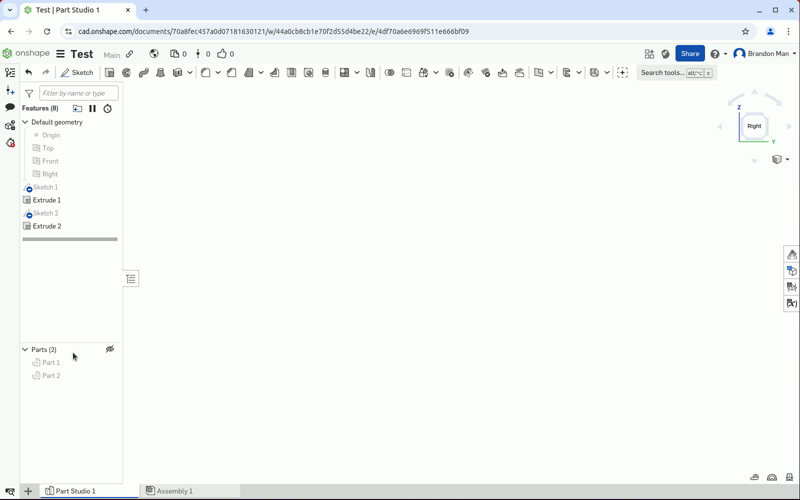
key(shift+y)
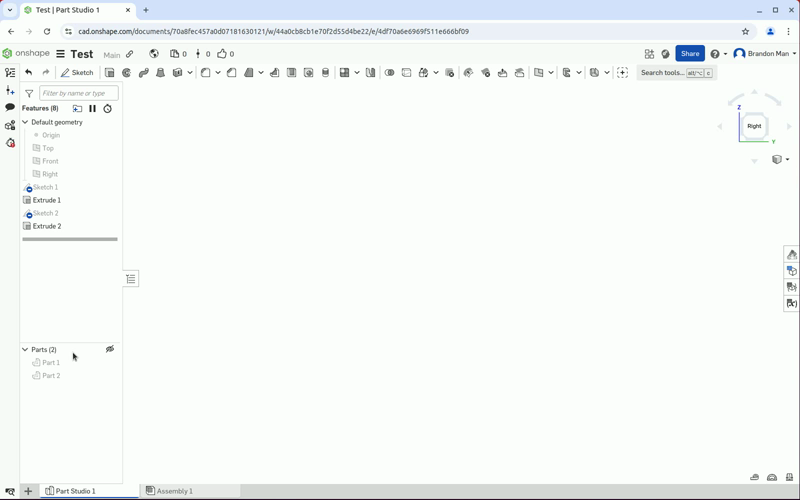
key(shift+s)
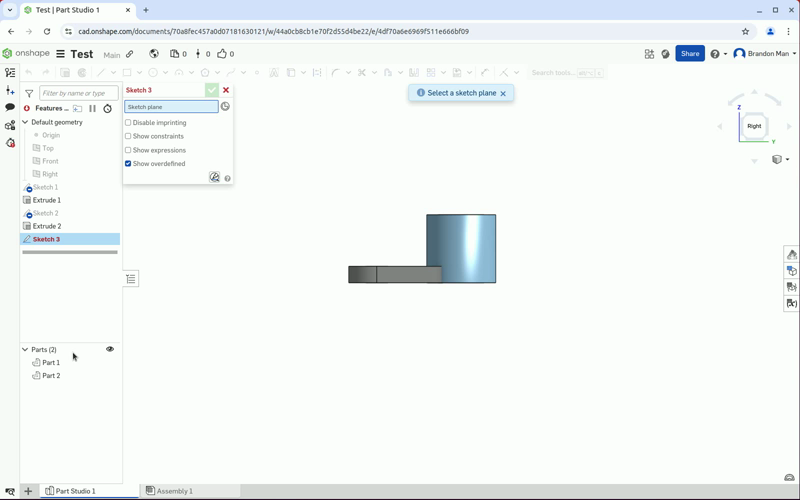
mouse_move(73, 176)
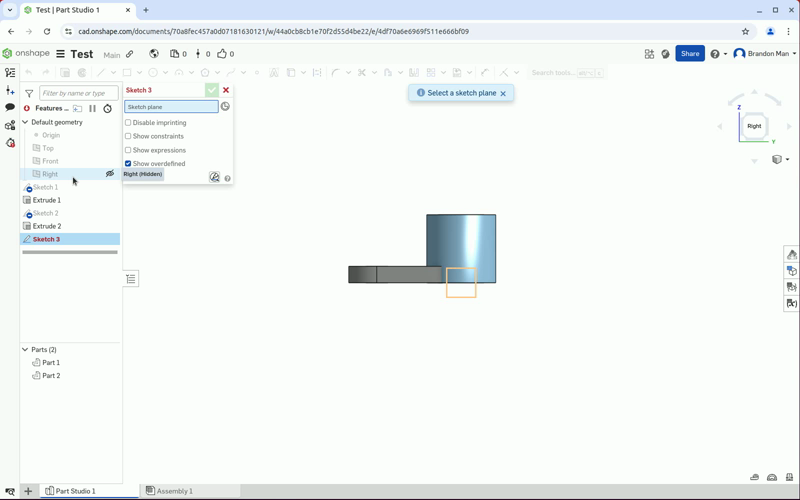
click(73, 176)
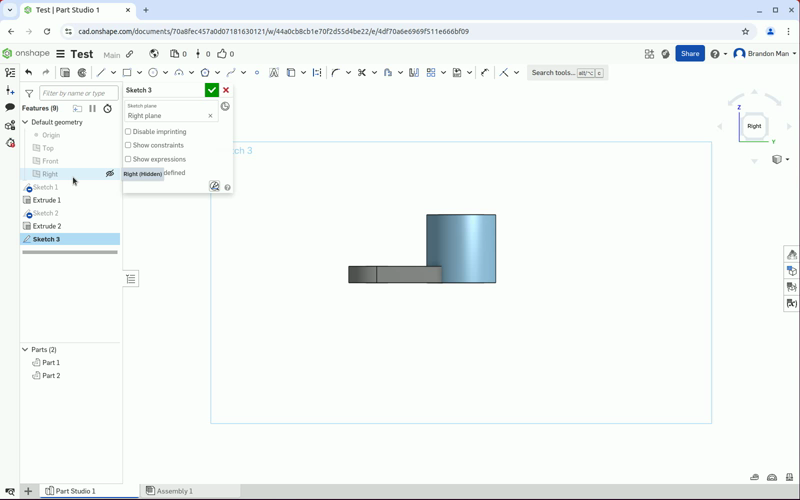
mouse_move(73, 352)
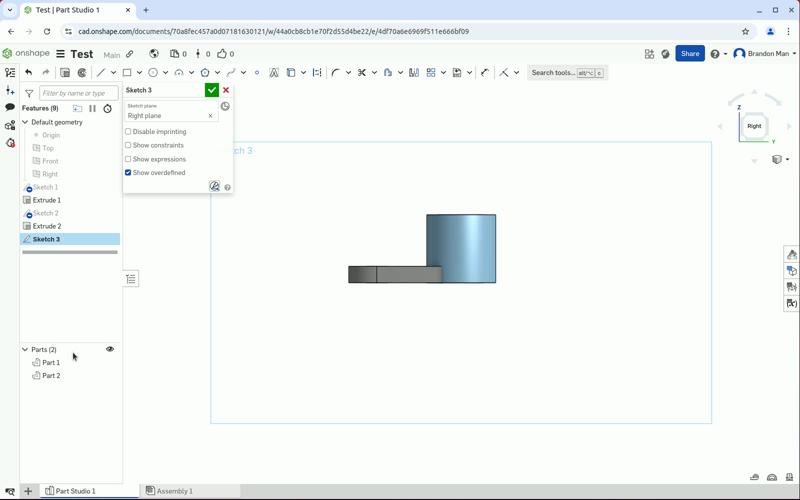
key(y)
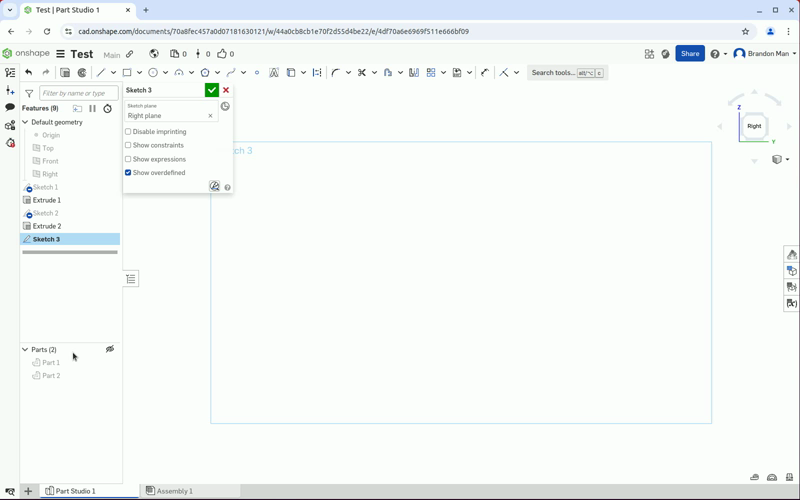
key(l)
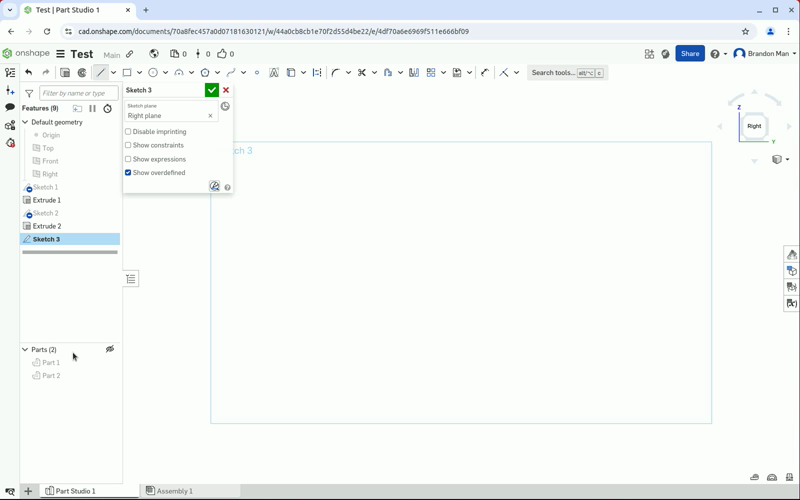
key_down(shift)
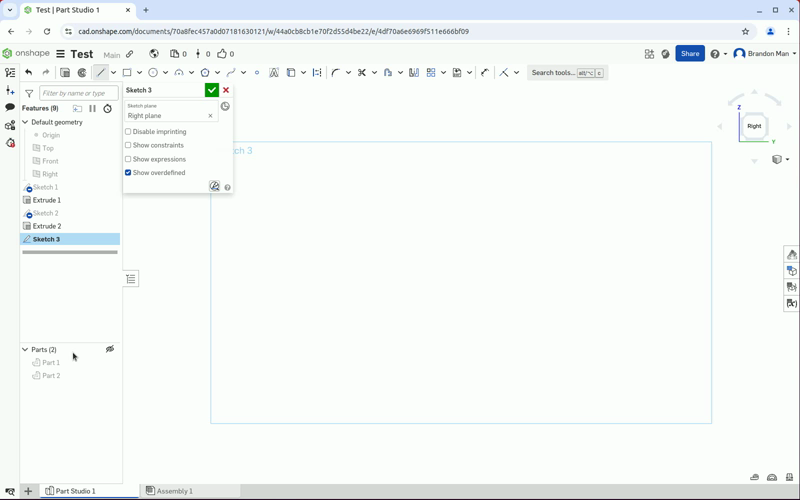
mouse_move(398, 266)
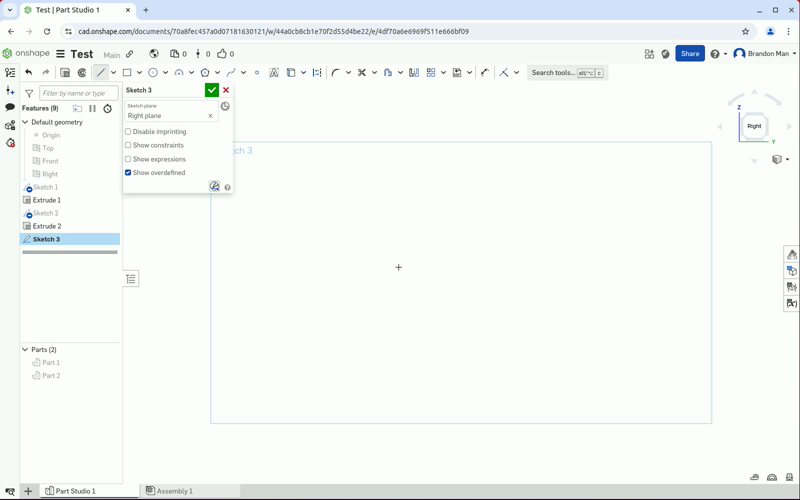
click(398, 266)
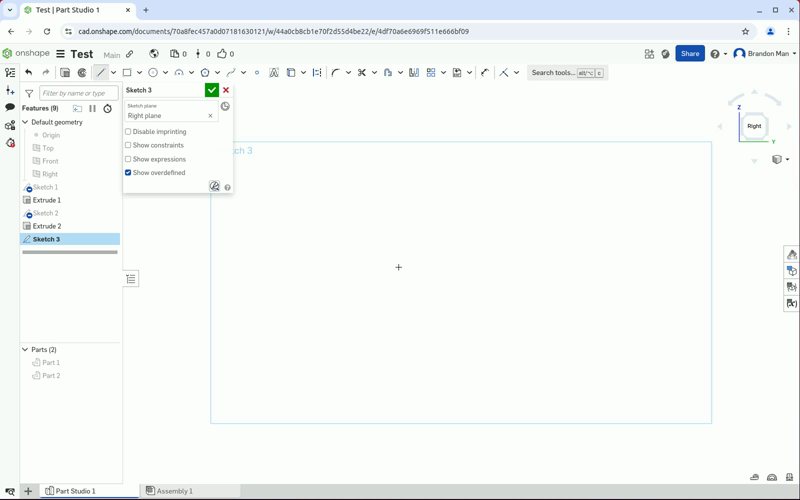
key_up(shift)
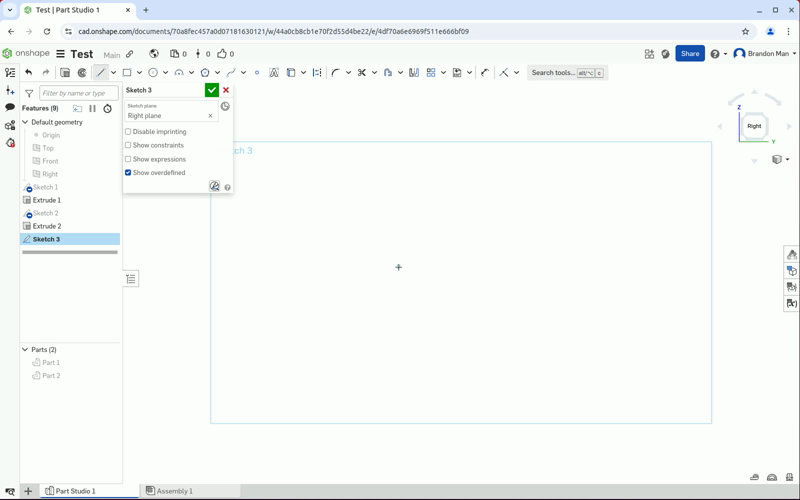
key_down(shift)
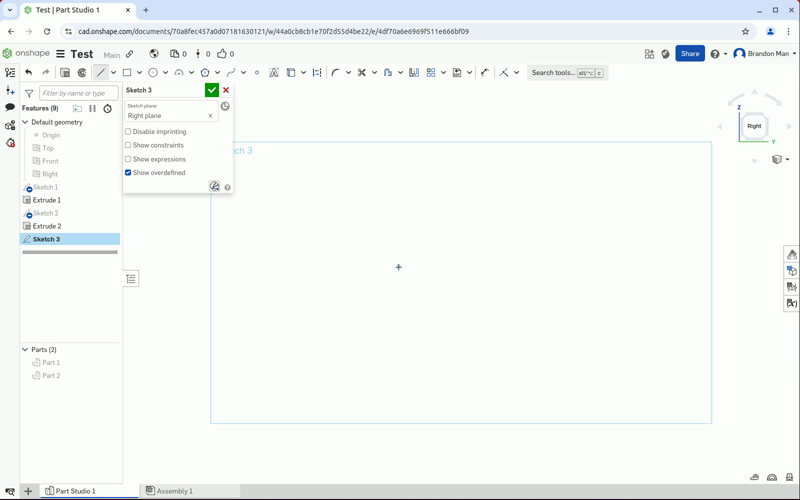
mouse_move(428, 266)
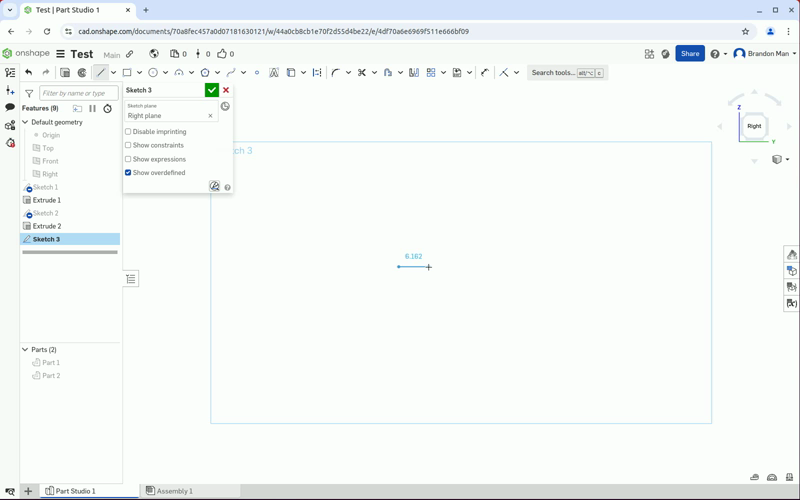
mouse_move(427, 266)
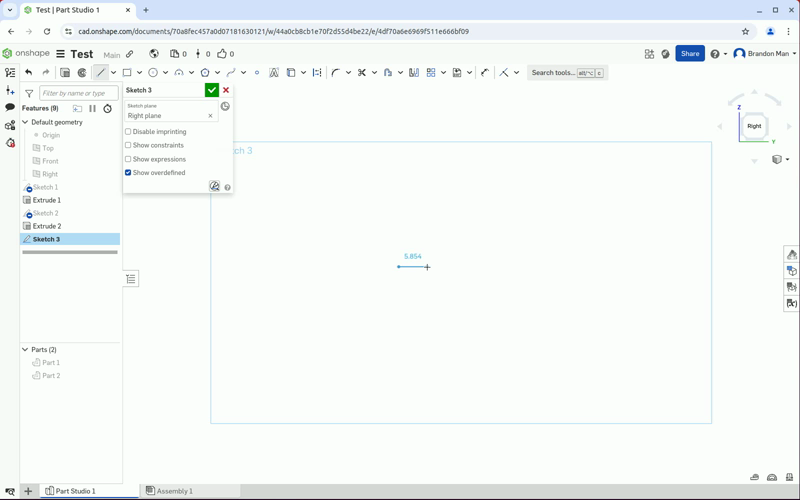
click(427, 266)
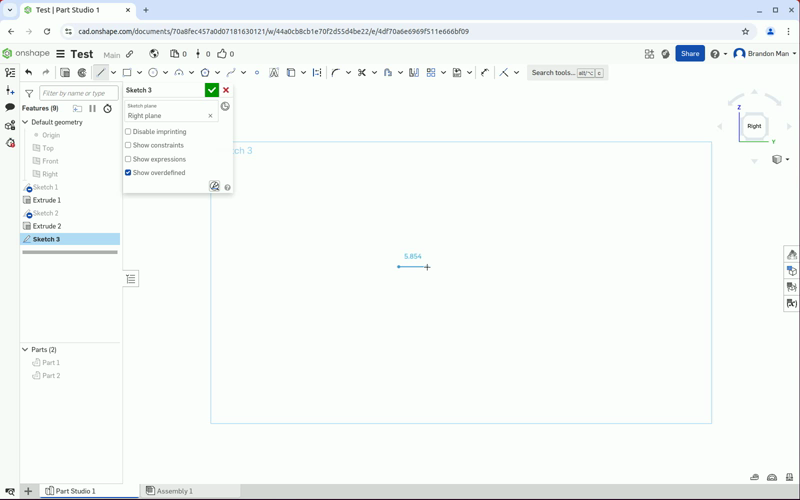
key_up(shift)
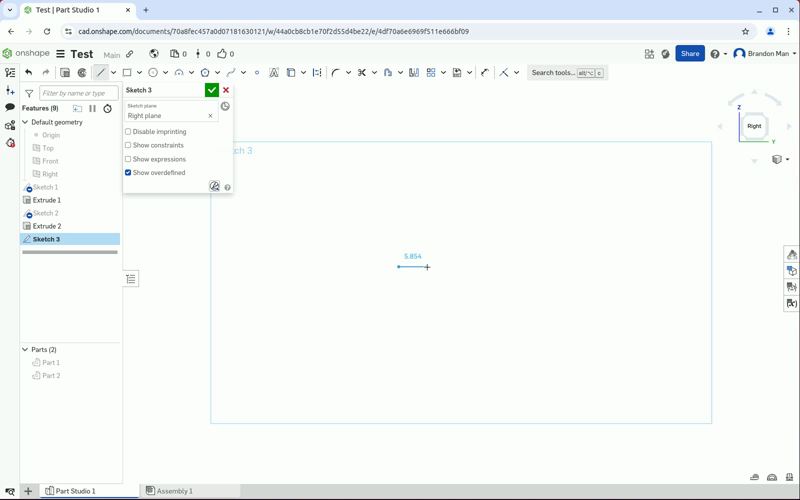
key_down(shift)
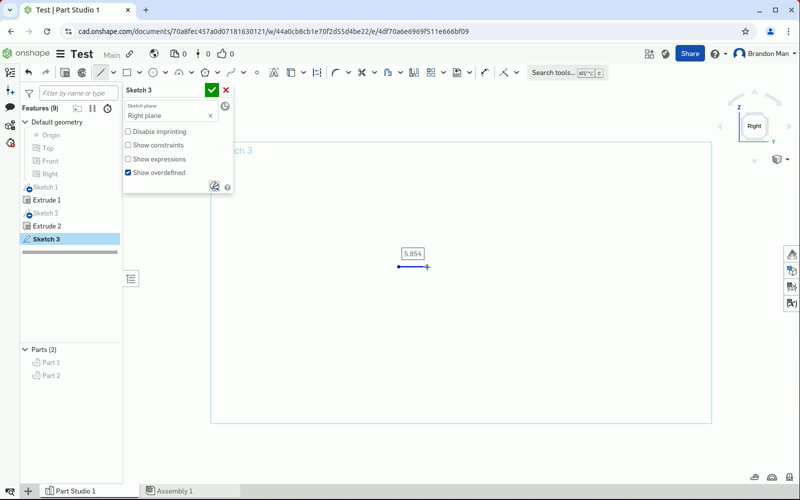
mouse_move(457, 266)
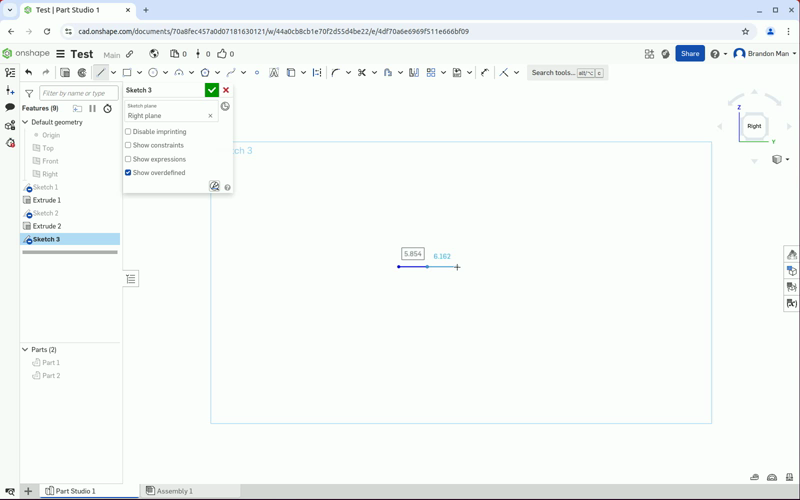
mouse_move(427, 215)
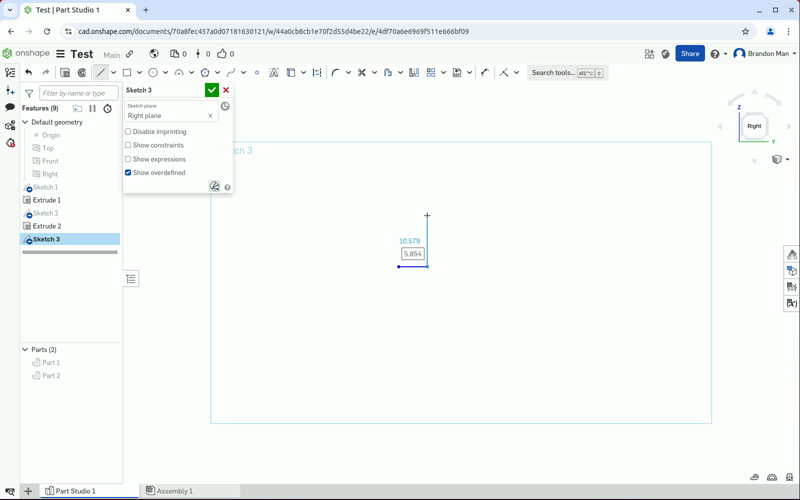
click(427, 215)
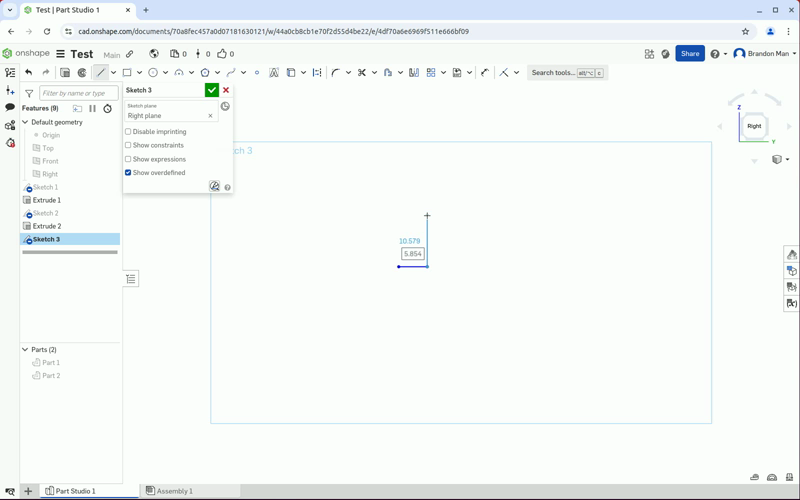
key_up(shift)
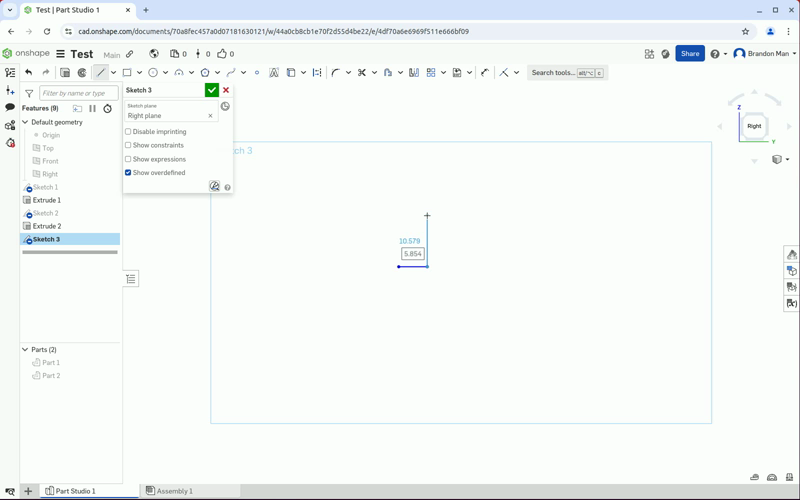
mouse_move(457, 215)
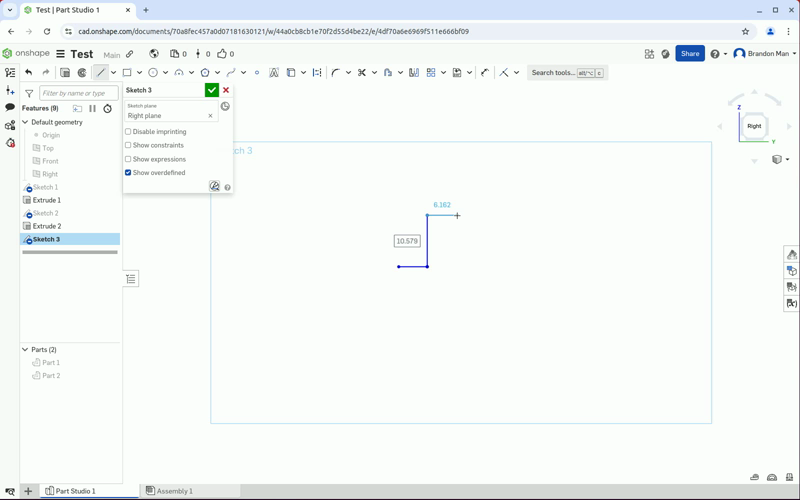
key_down(shift)
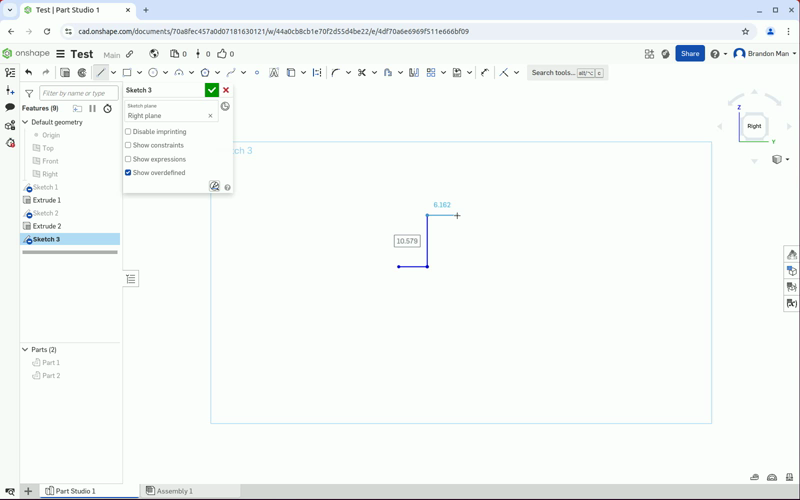
mouse_move(398, 266)
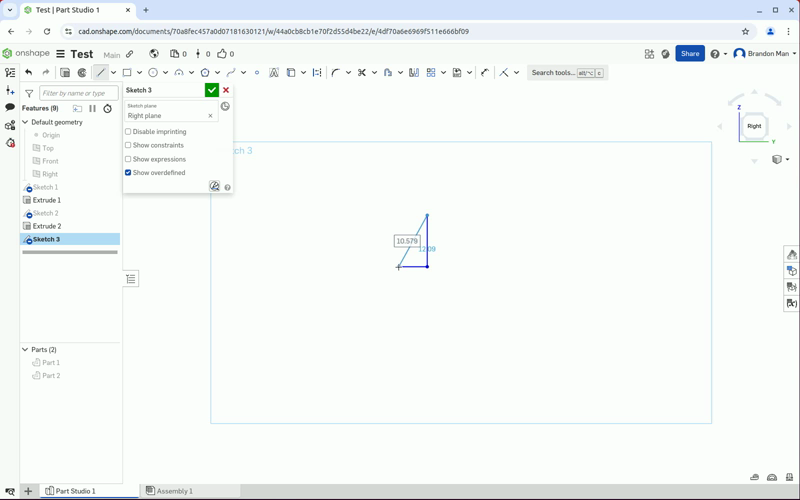
key_up(shift)
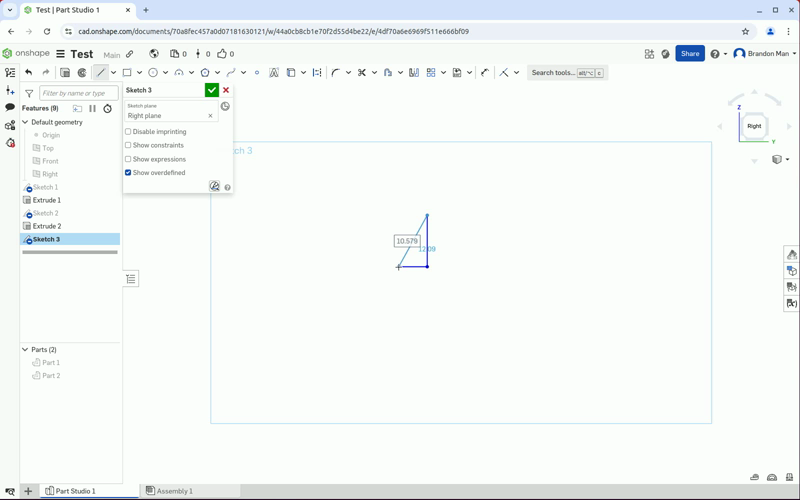
click(398, 266)
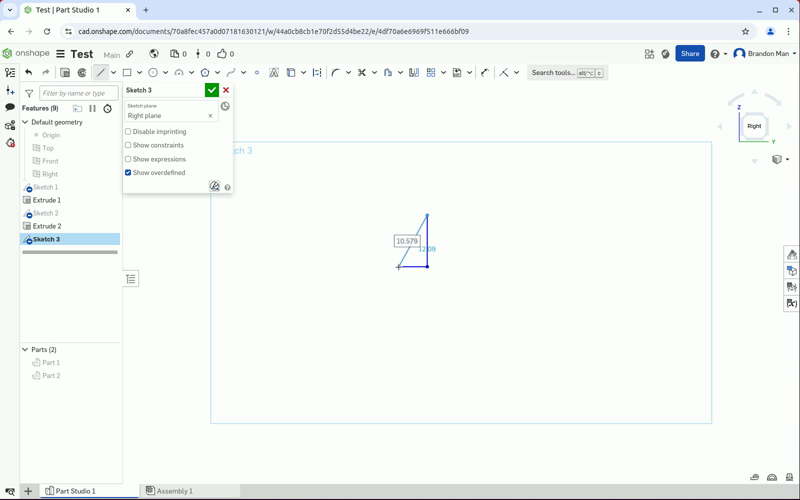
key(esc)
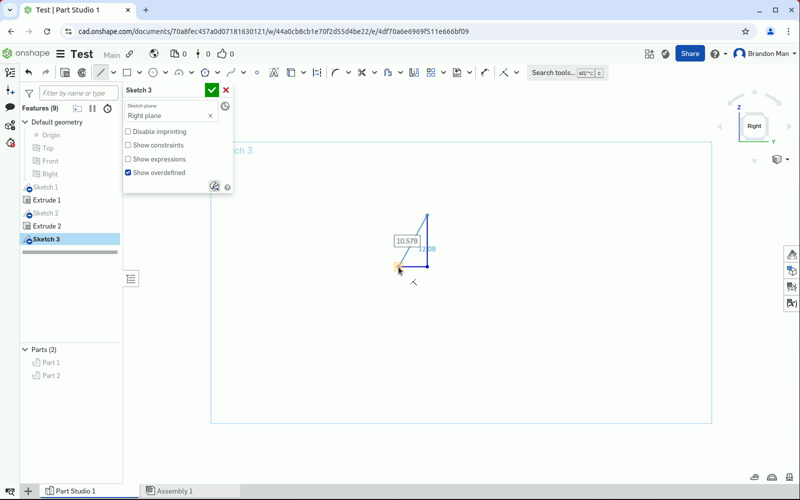
mouse_move(414, 264)
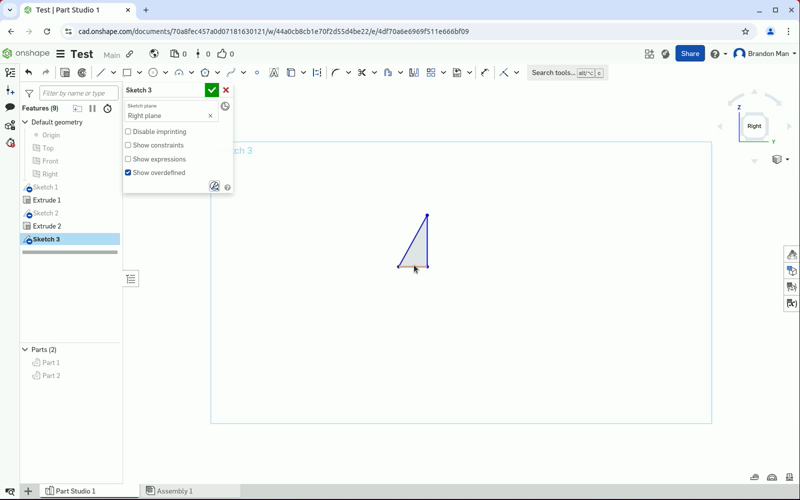
scroll(6)
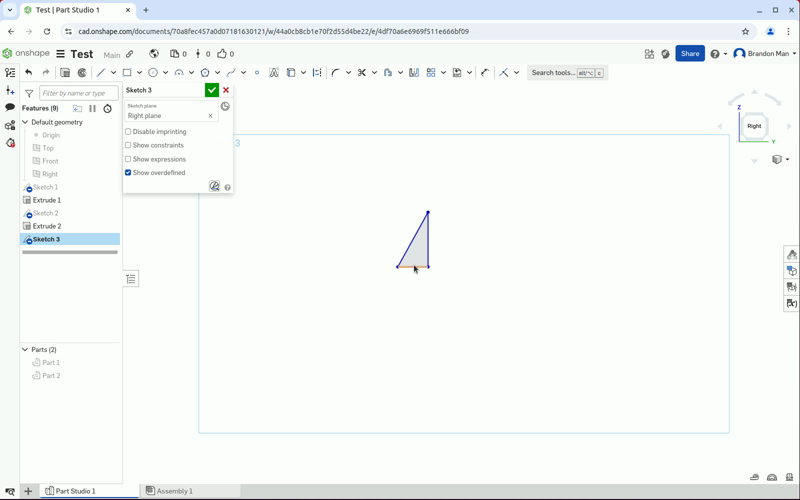
scroll(6)
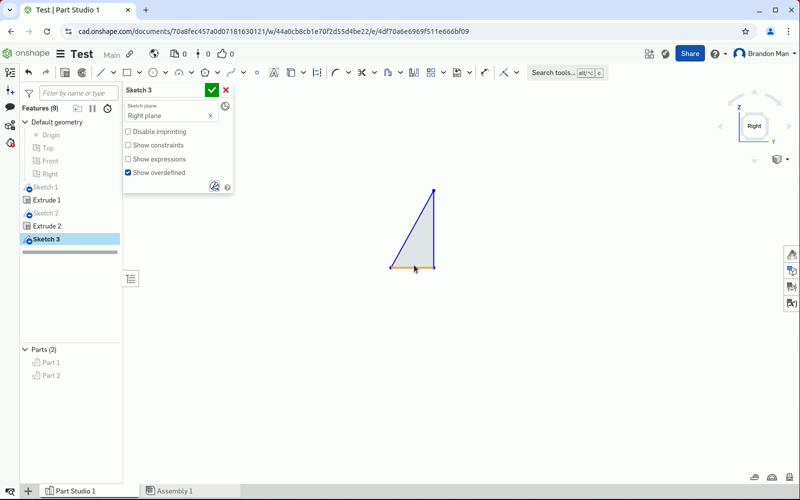
scroll(6)
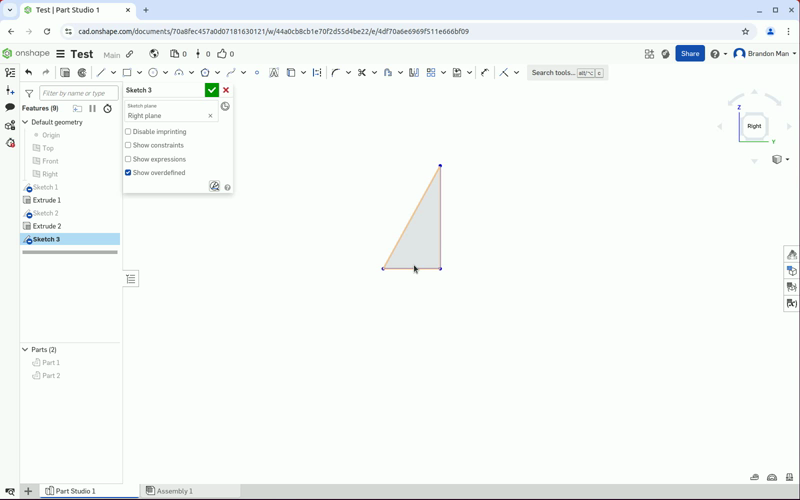
scroll(6)
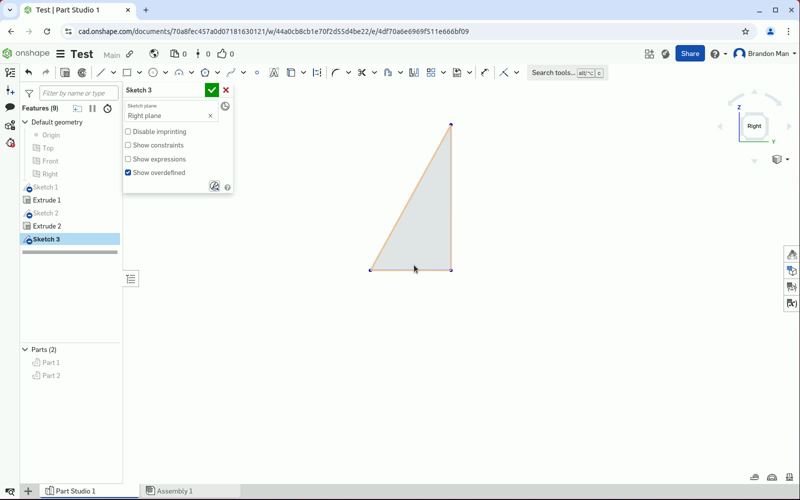
scroll(6)
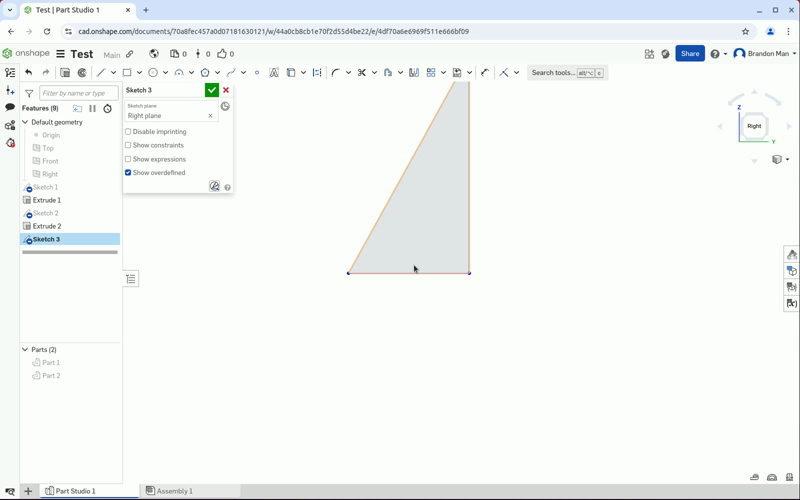
scroll(6)
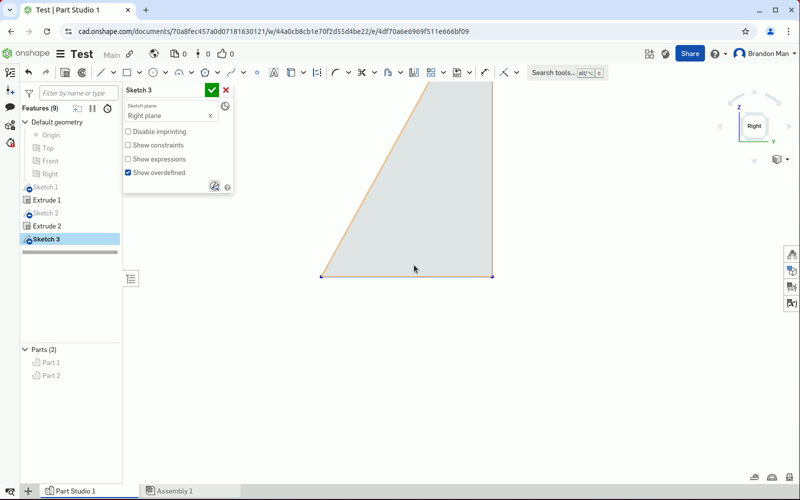
scroll(6)
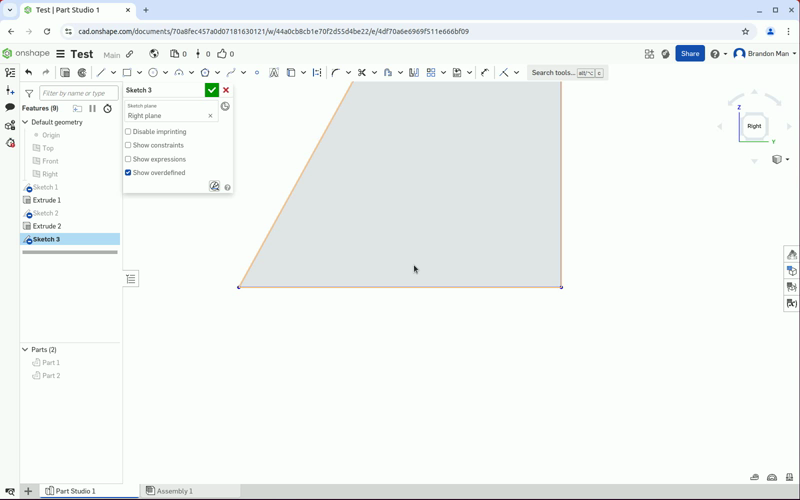
click(414, 264)
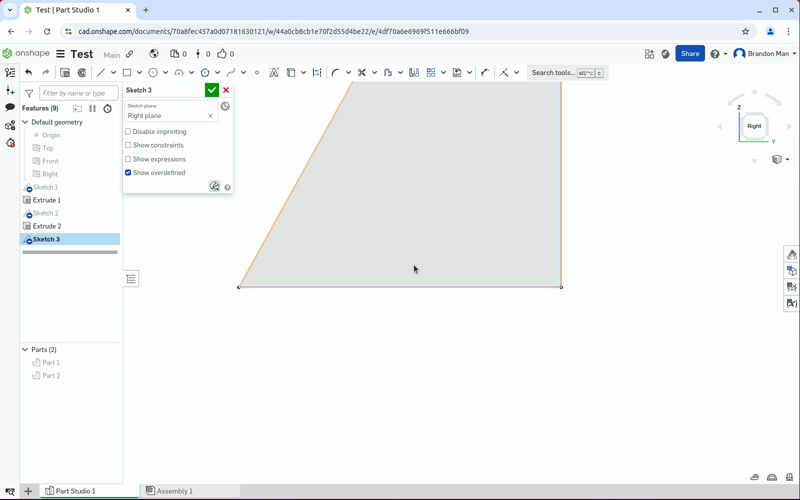
scroll(-6)
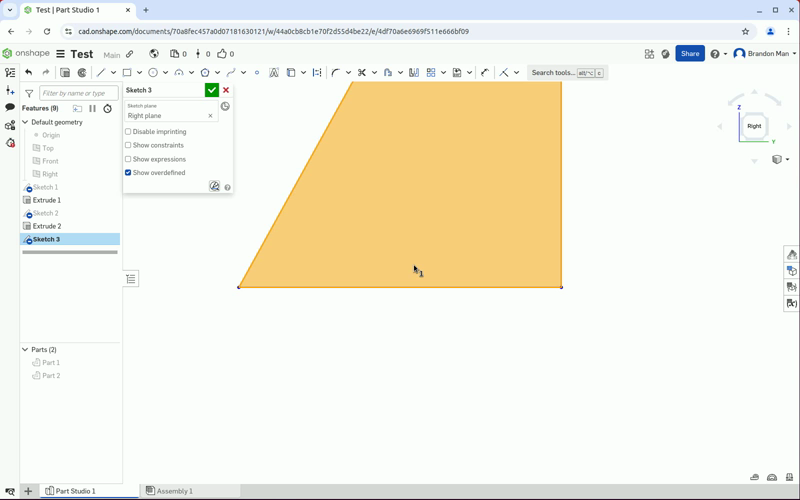
scroll(-6)
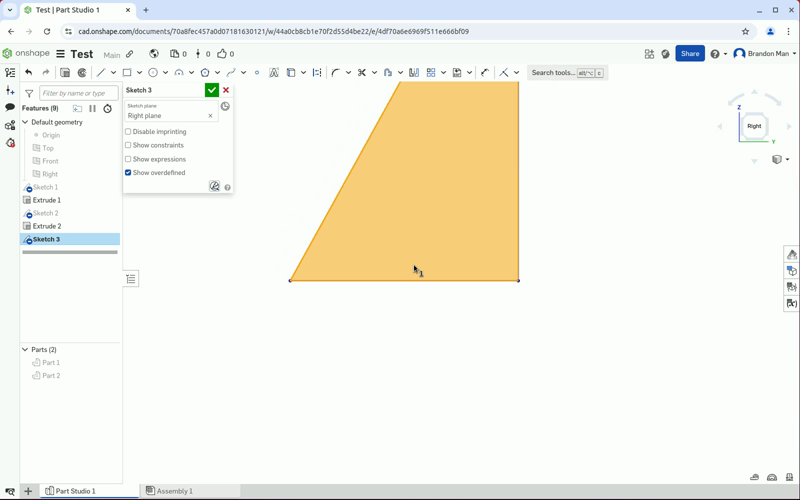
scroll(-6)
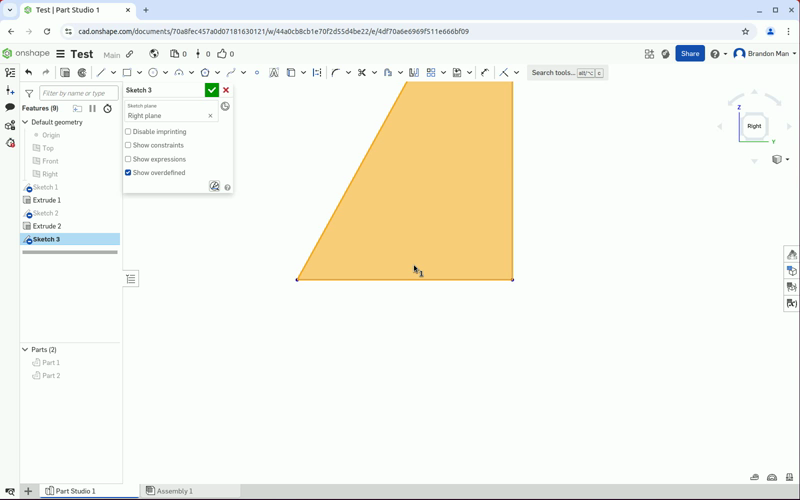
scroll(-6)
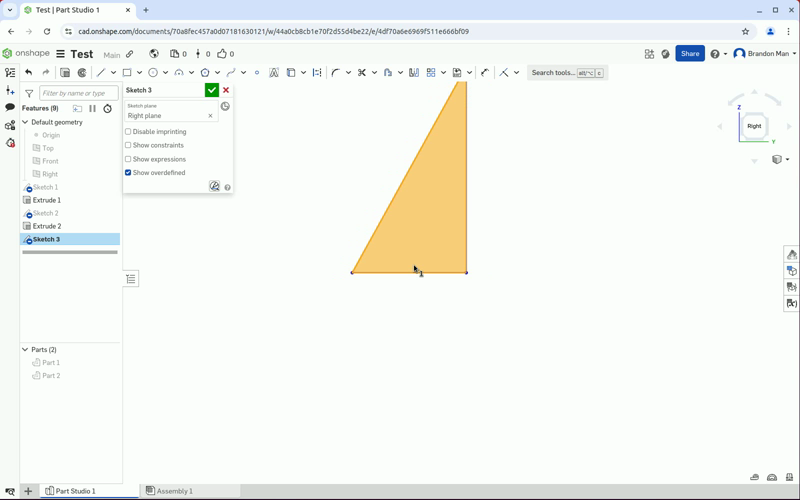
scroll(-6)
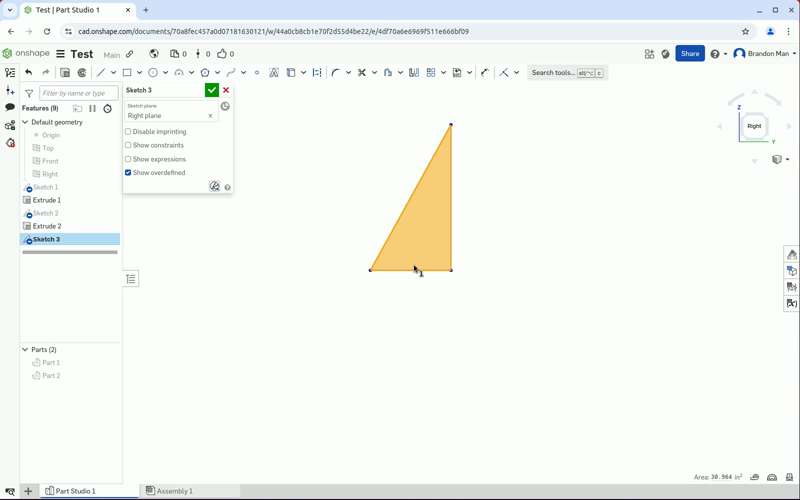
scroll(-6)
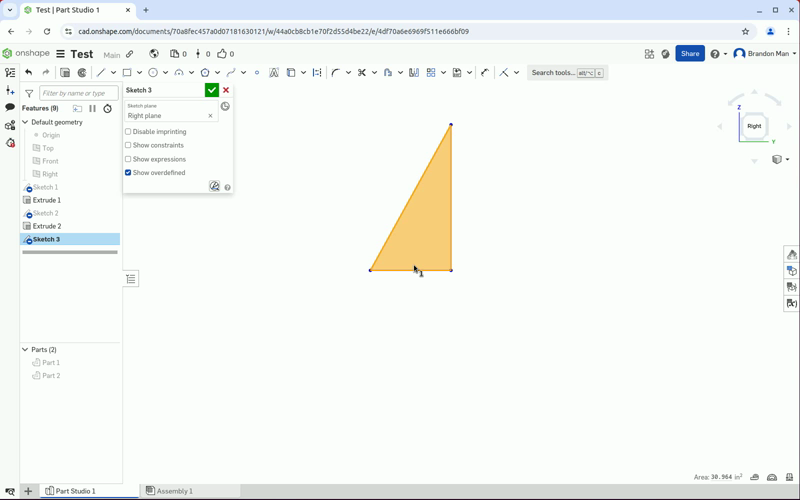
scroll(-6)
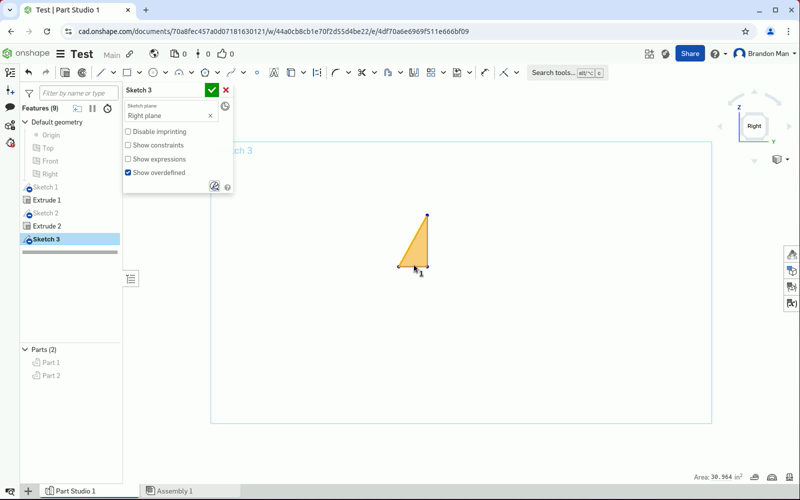
mouse_move(73, 352)
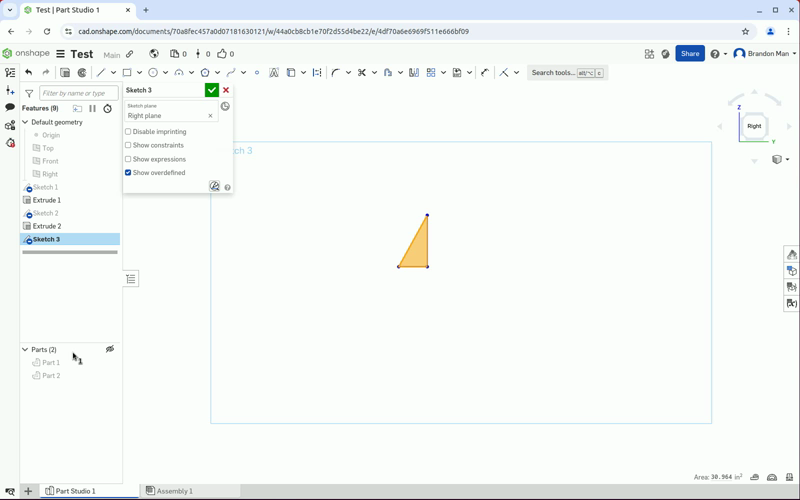
key(shift+y)
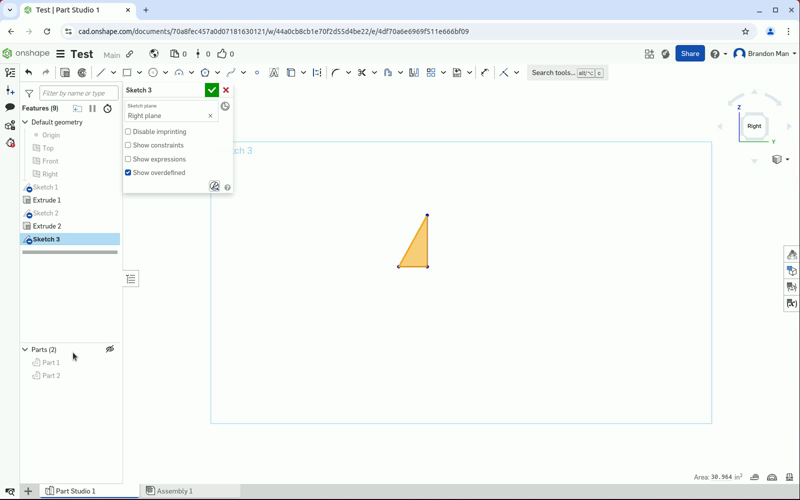
key(shift+e)
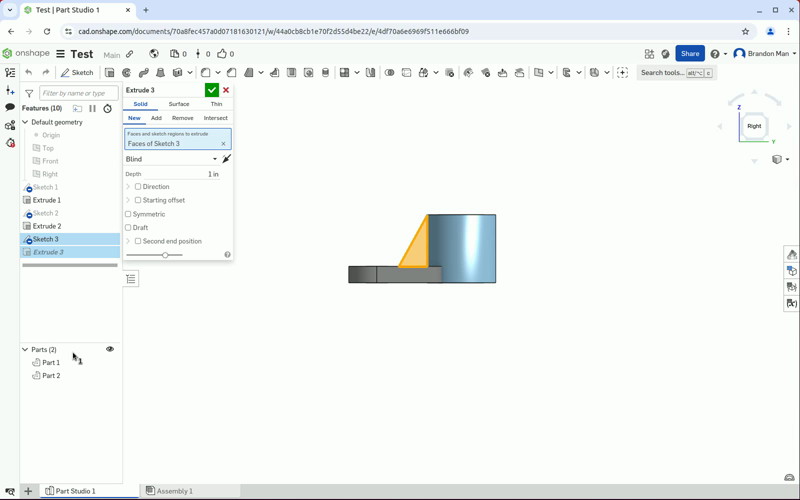
mouse_move(143, 106)
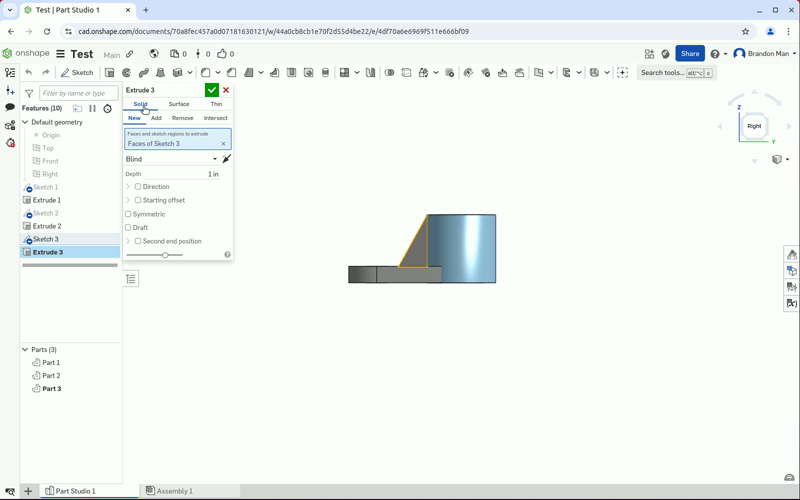
click(143, 106)
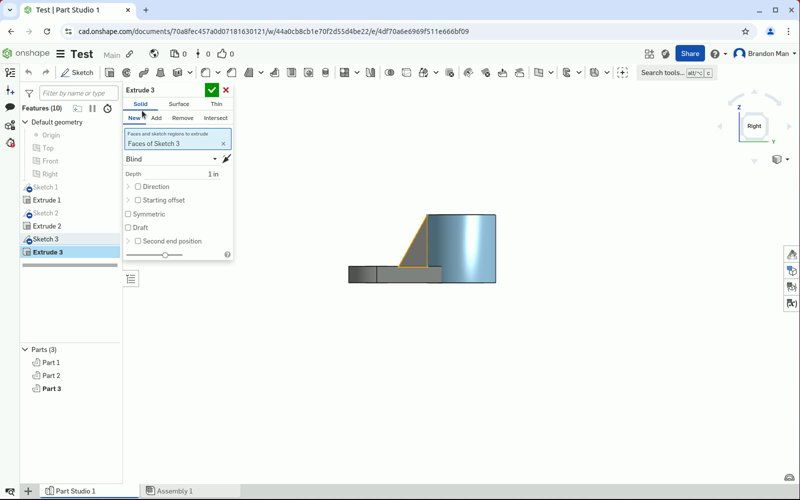
mouse_move(137, 120)
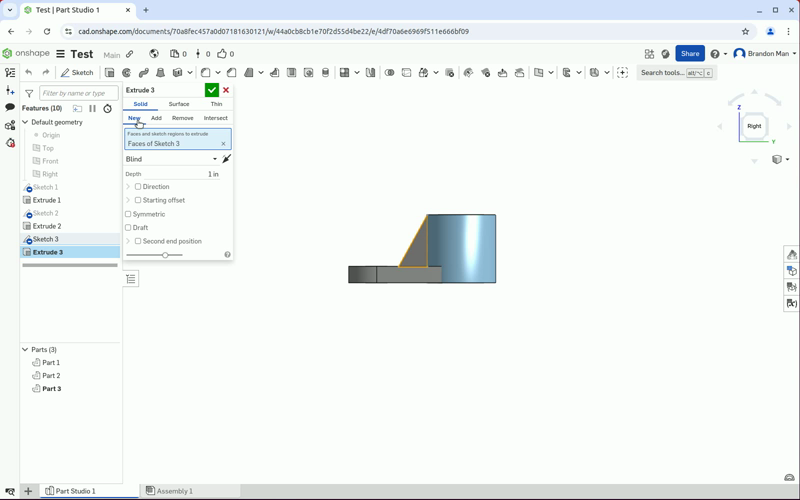
click(137, 120)
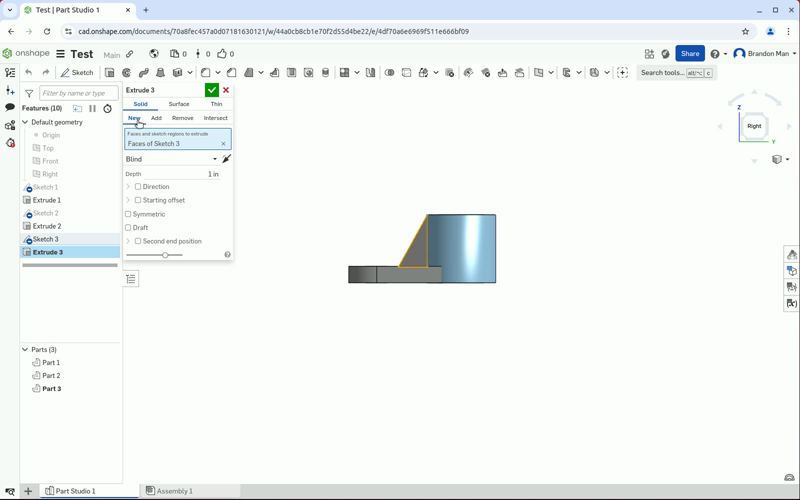
key(tab, 4)
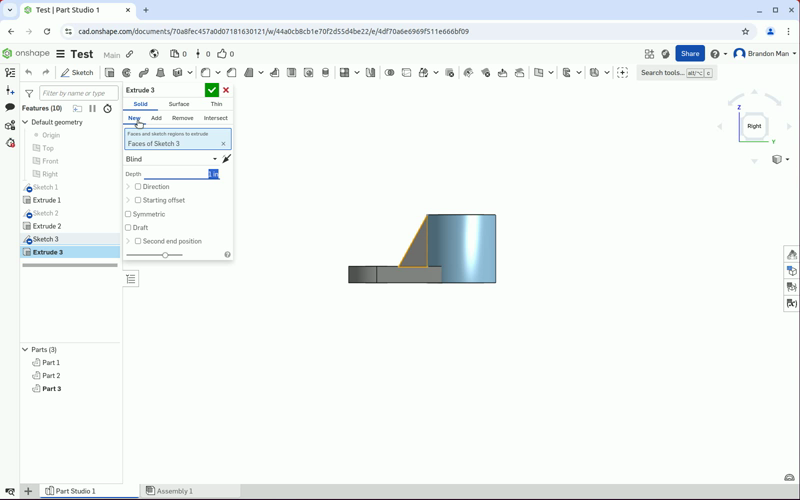
text(-2.408)
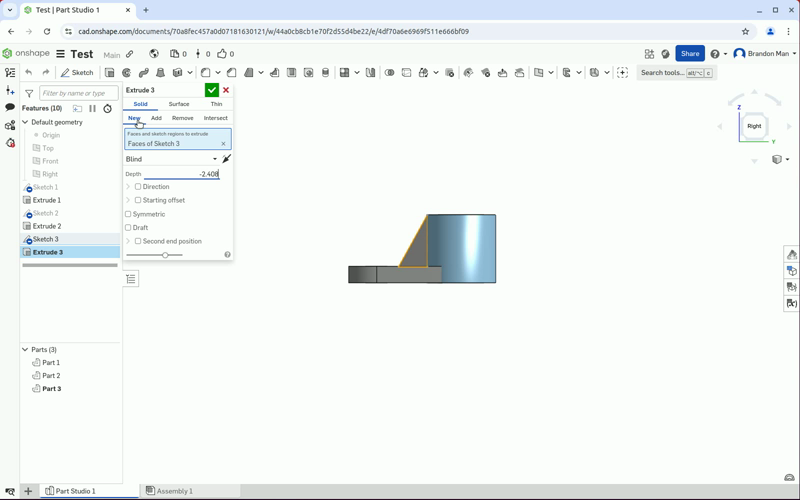
key(tab, 3)
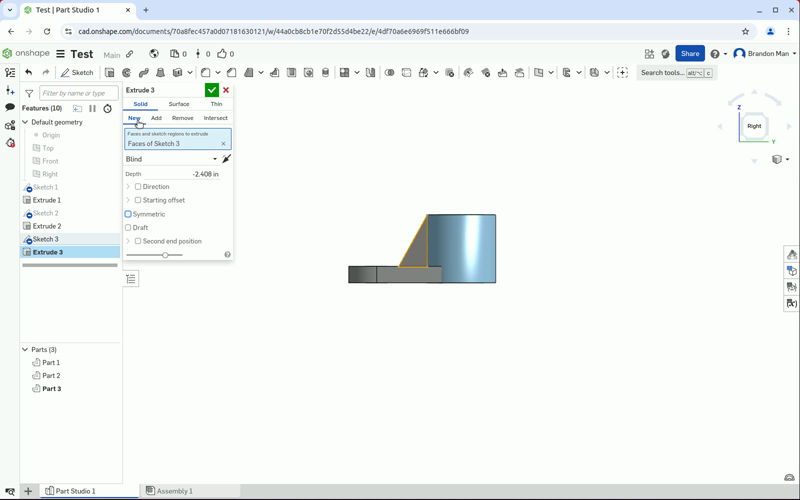
key(space)
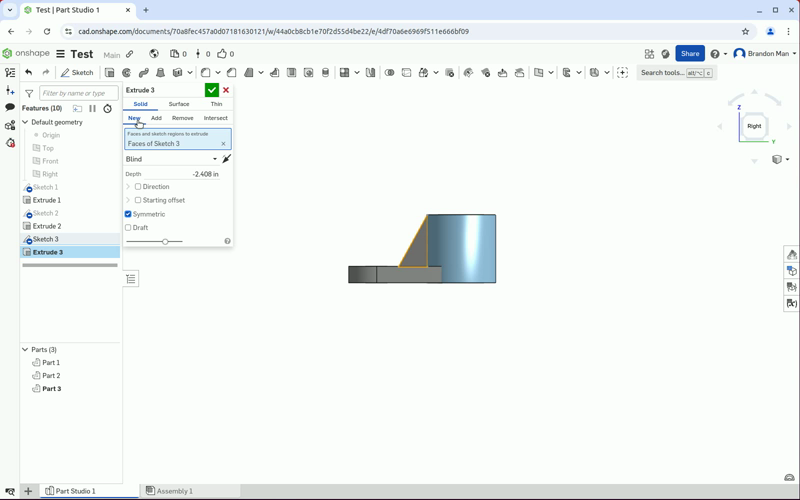
key(enter)
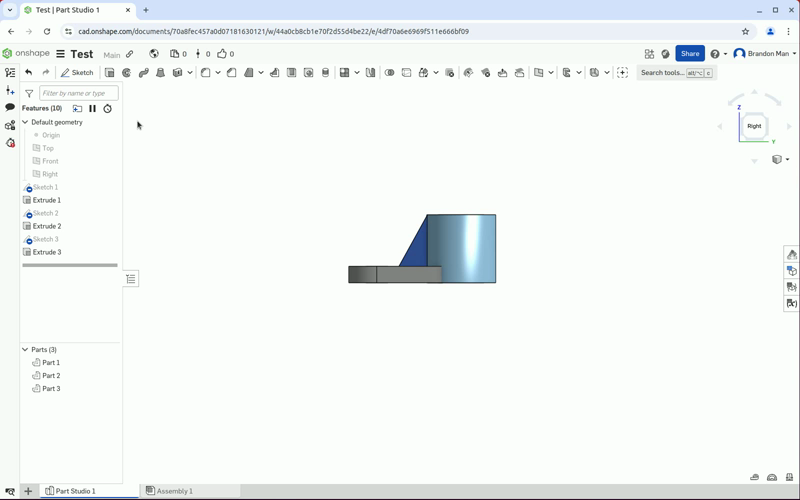
key(shift+h)
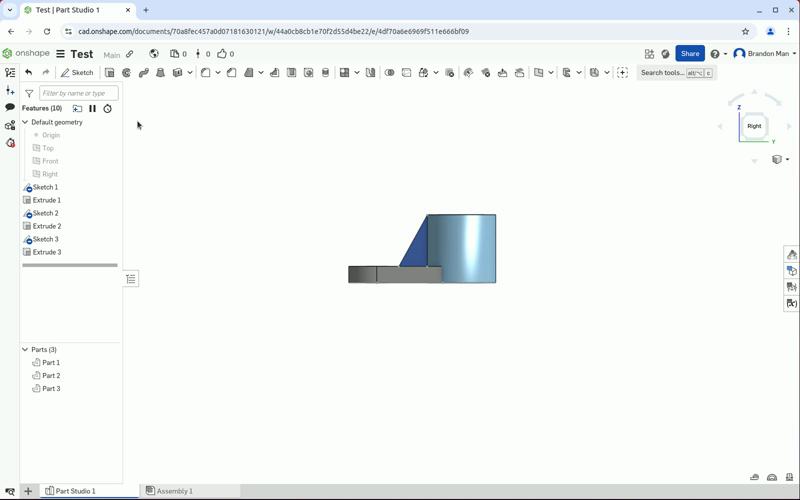
key(shift+h)
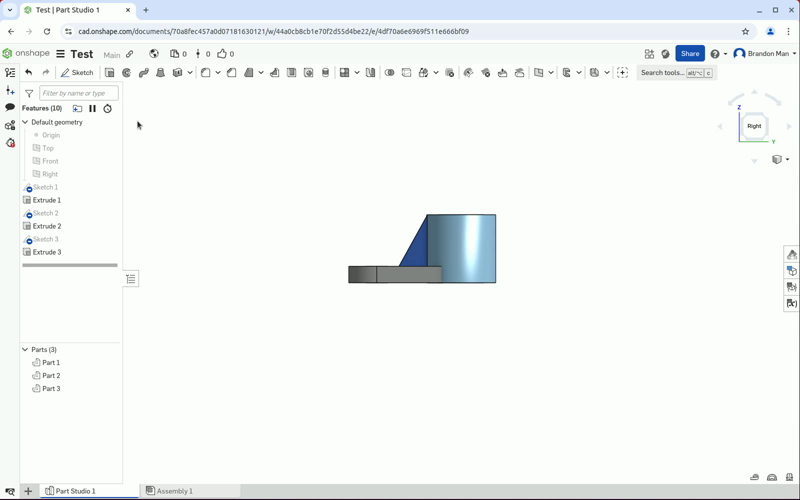
mouse_move(73, 189)
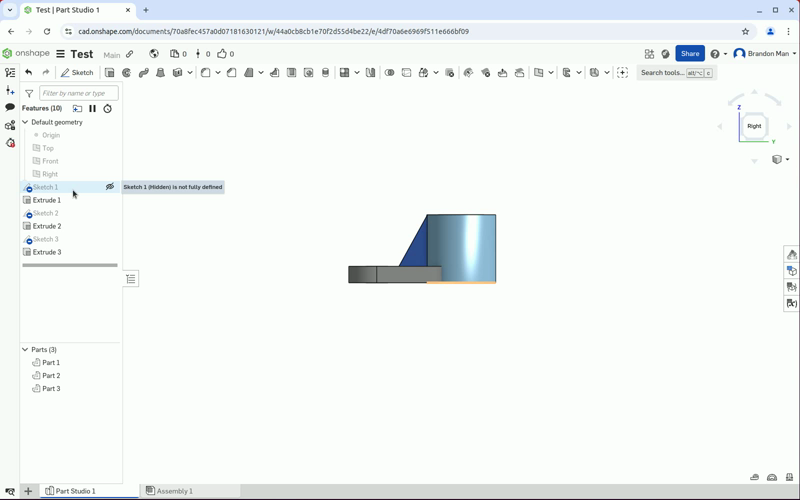
click(73, 189)
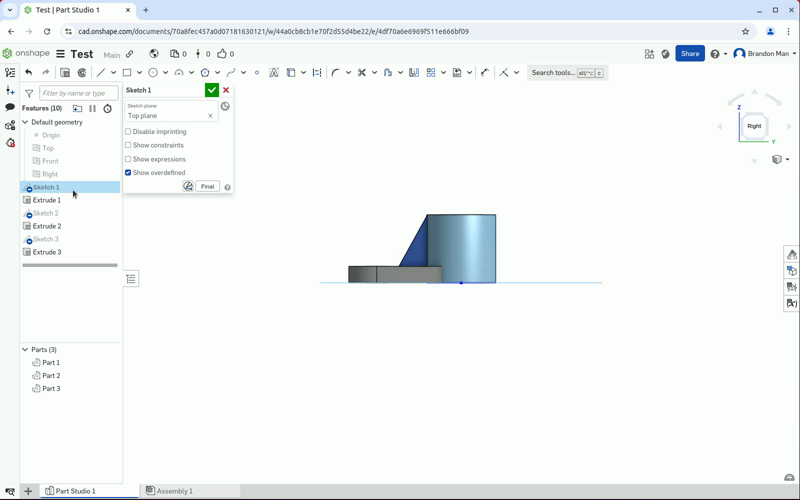
mouse_move(229, 92)
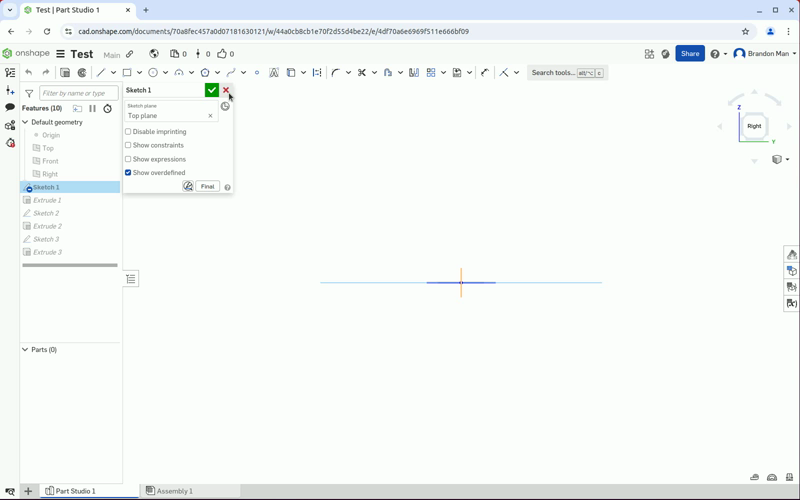
click(229, 92)
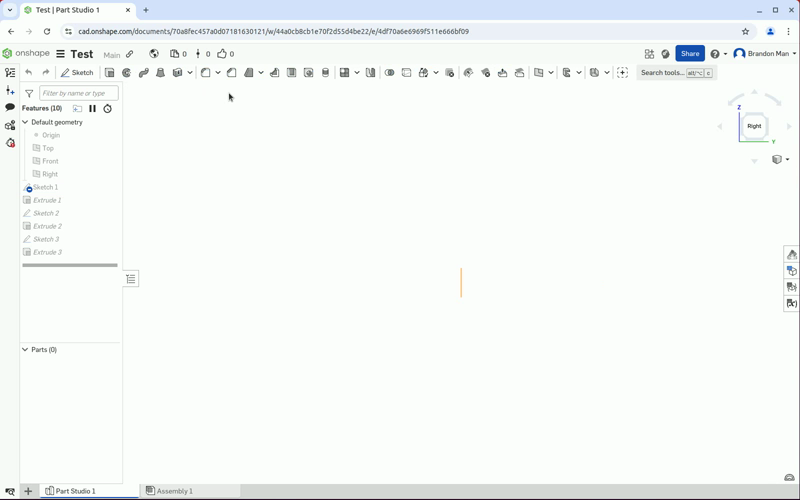
mouse_move(73, 352)
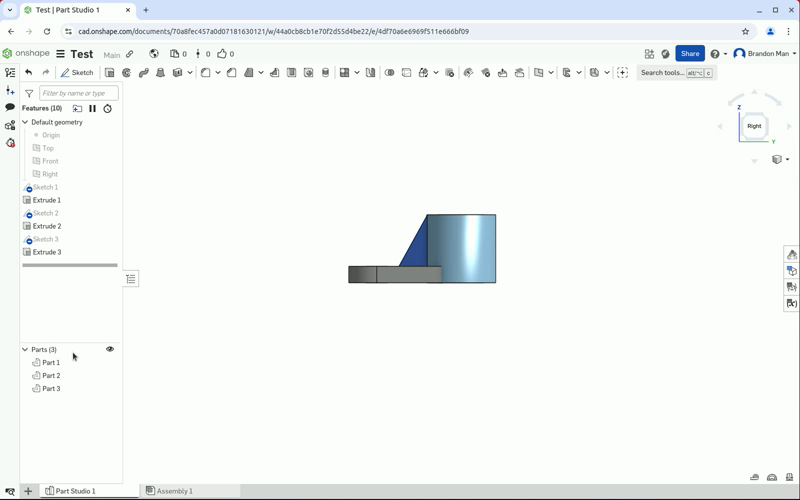
key(y)
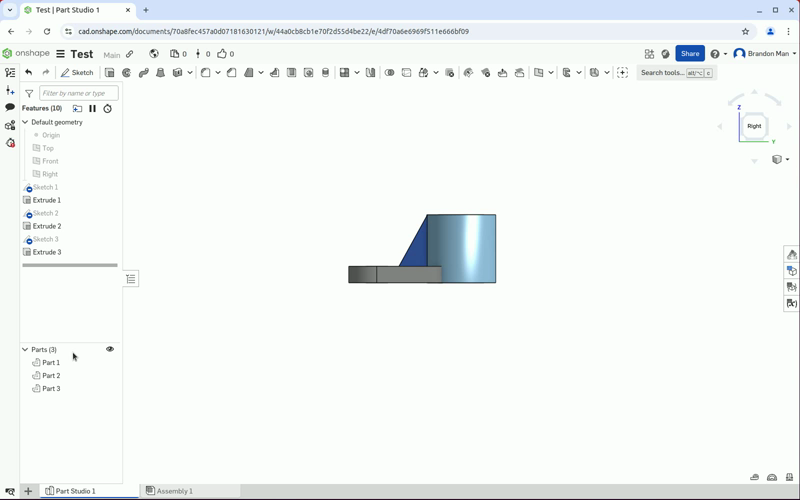
key(shift+p)
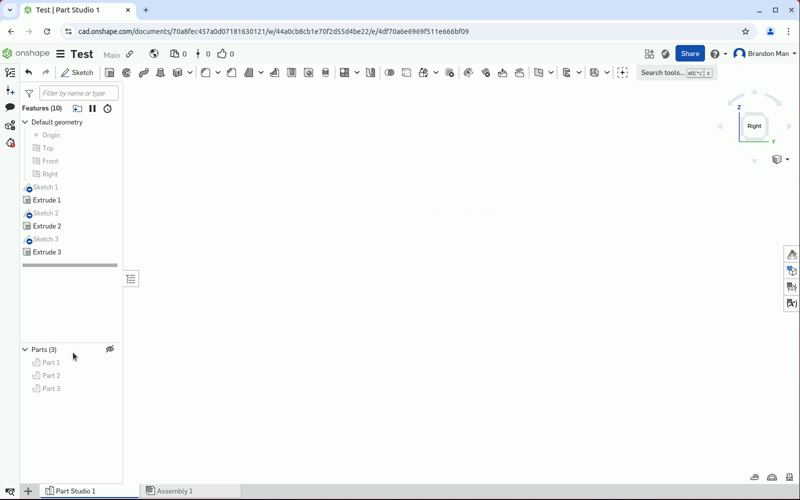
key(space)
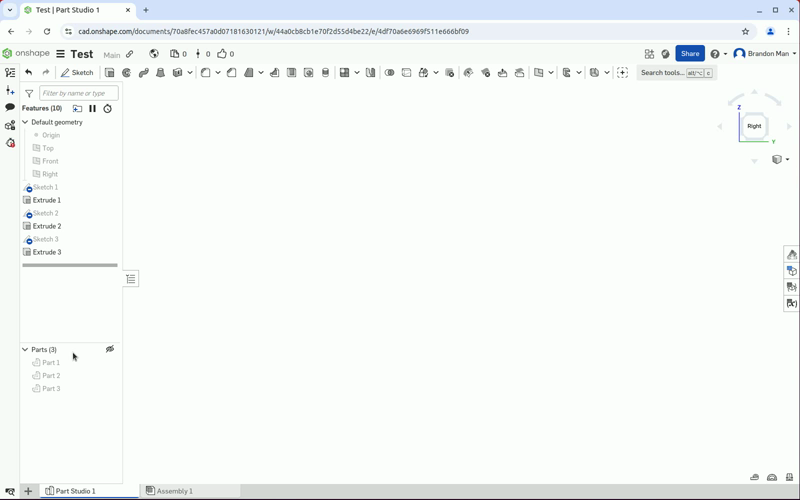
key_down(shift)
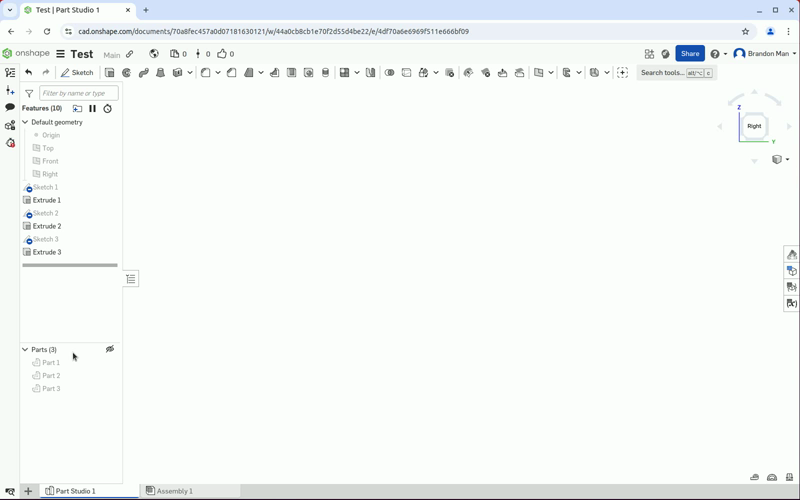
key(right)
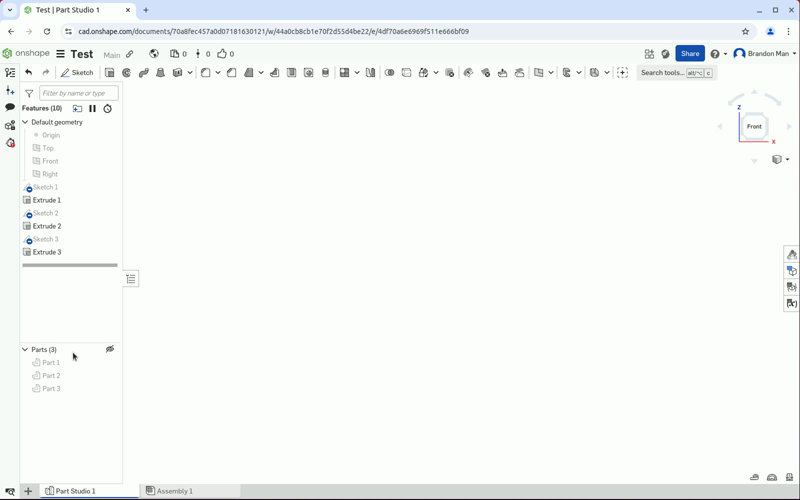
key_up(shift)
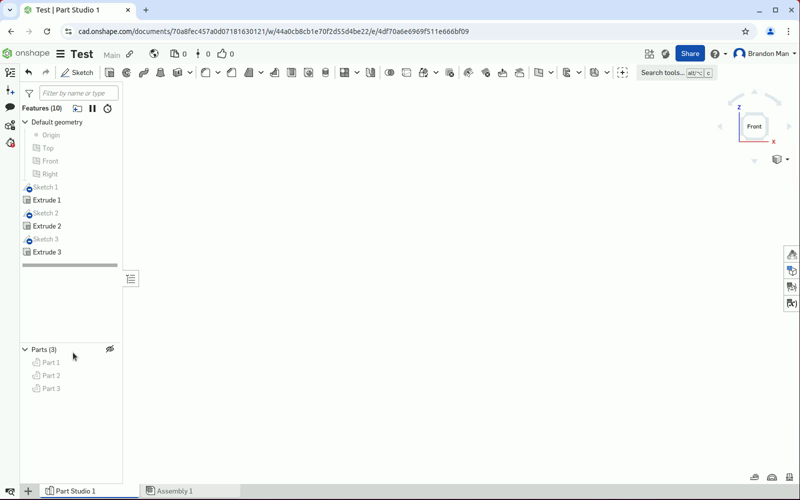
key(space)
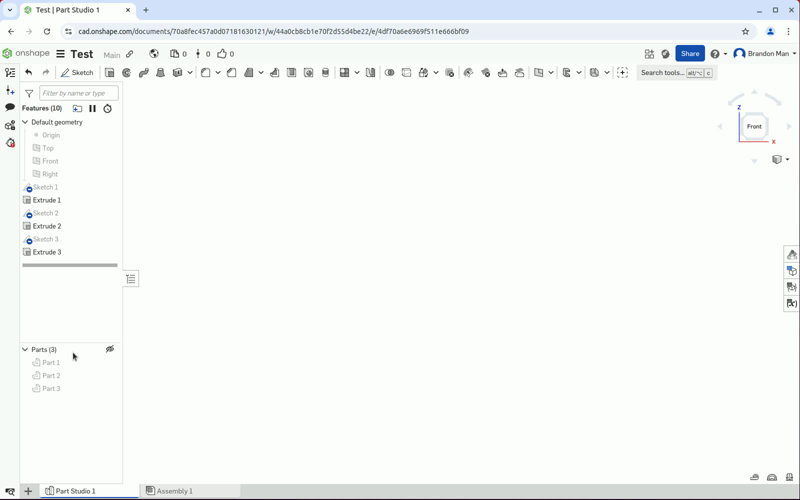
key_down(shift)
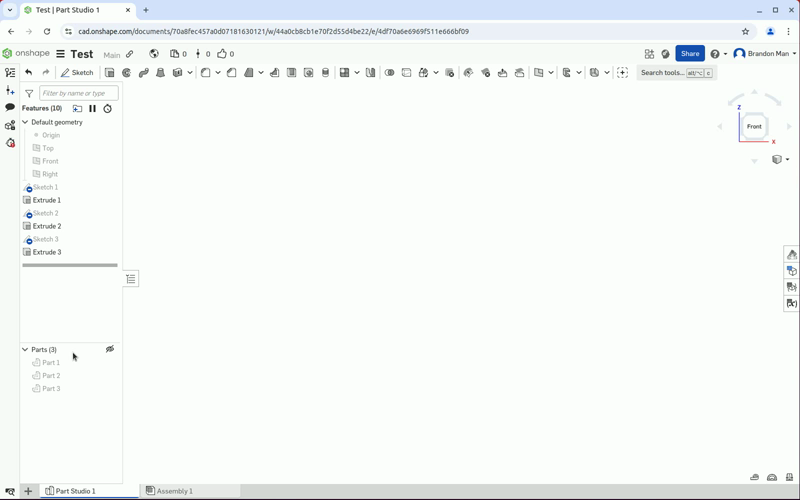
key(down)
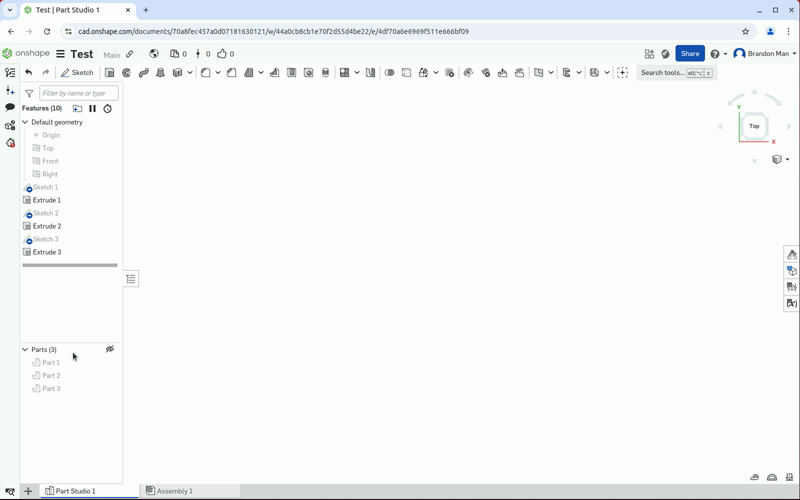
key_up(shift)
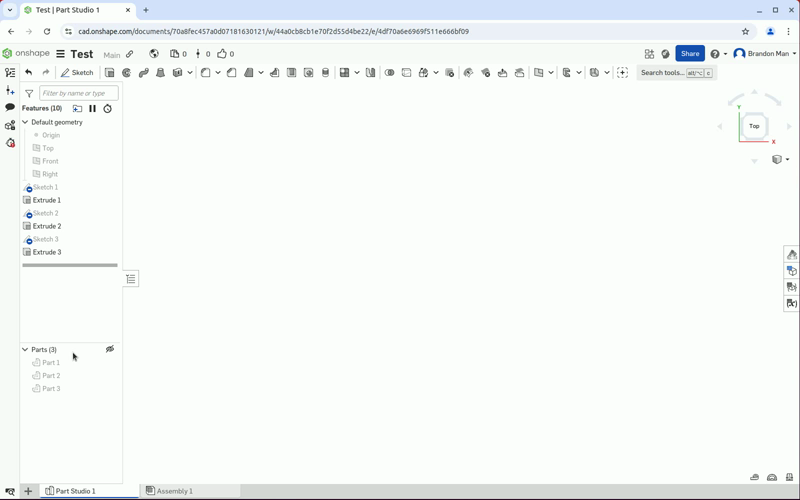
mouse_move(73, 352)
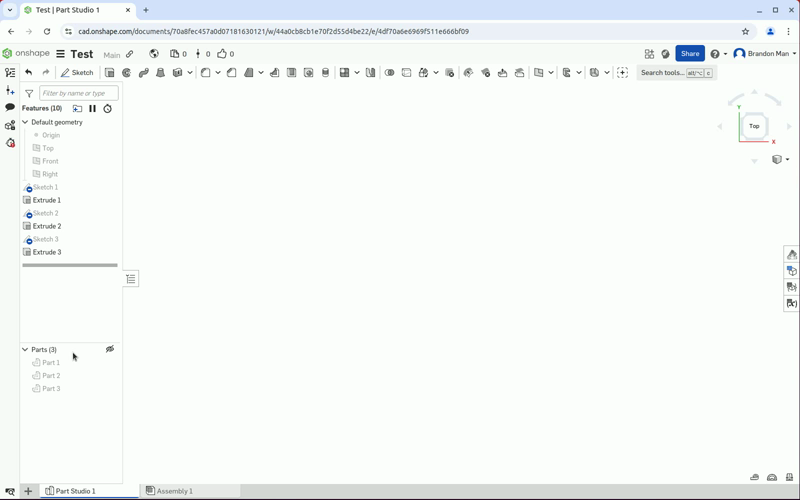
key(shift+y)
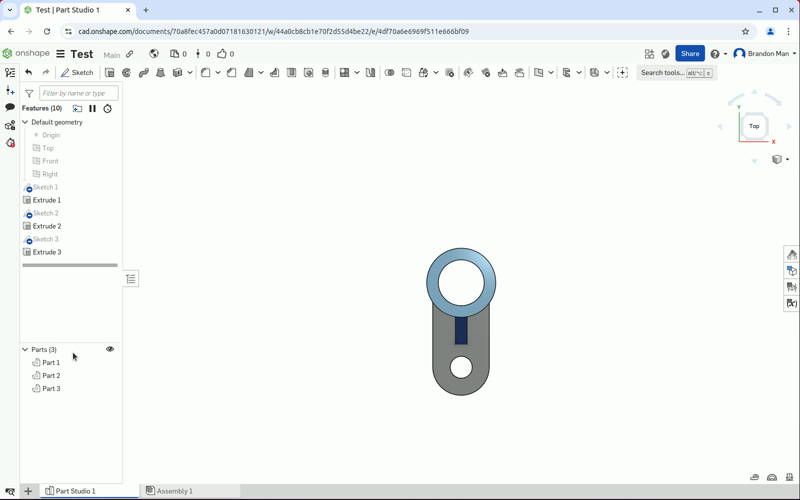
mouse_move(541, 75)
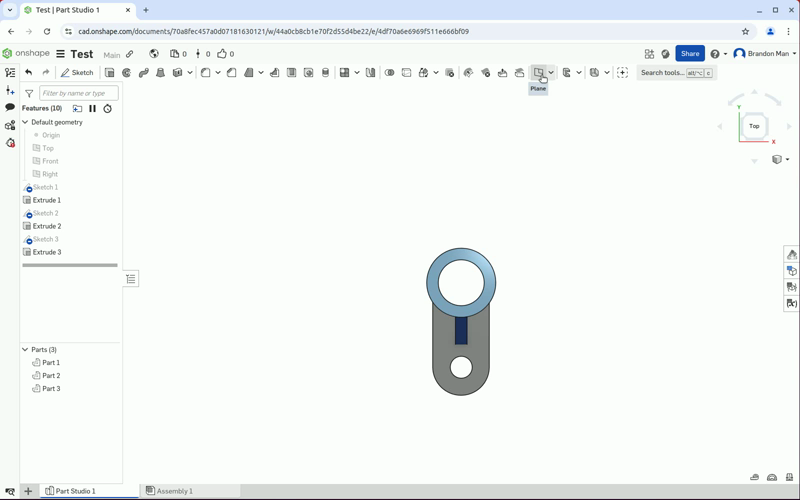
click(541, 75)
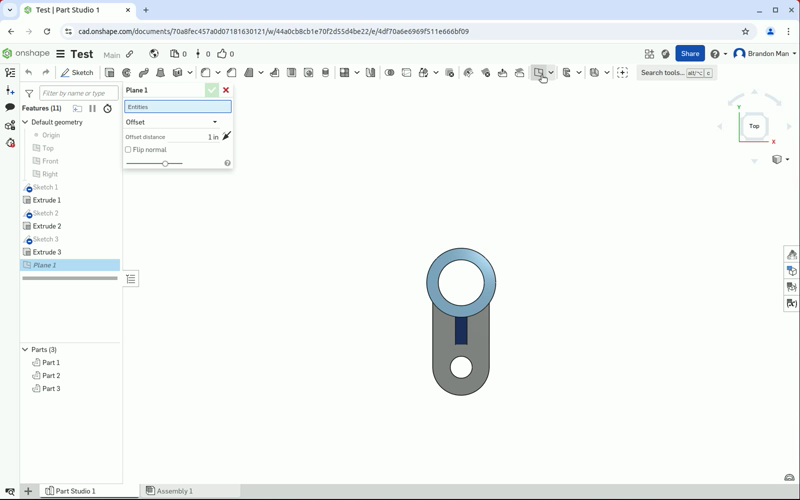
mouse_move(73, 150)
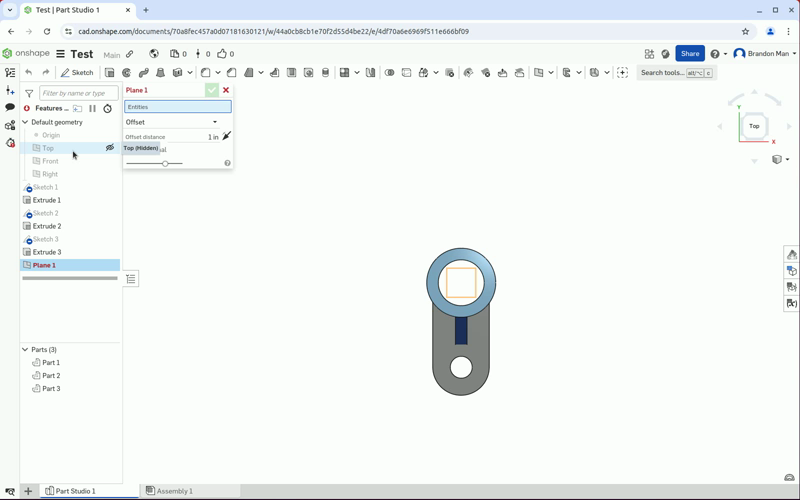
click(73, 150)
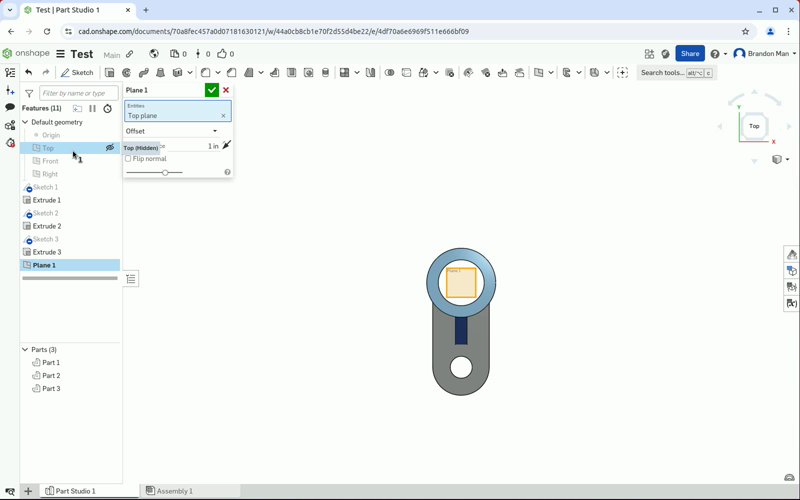
key(tab, 2)
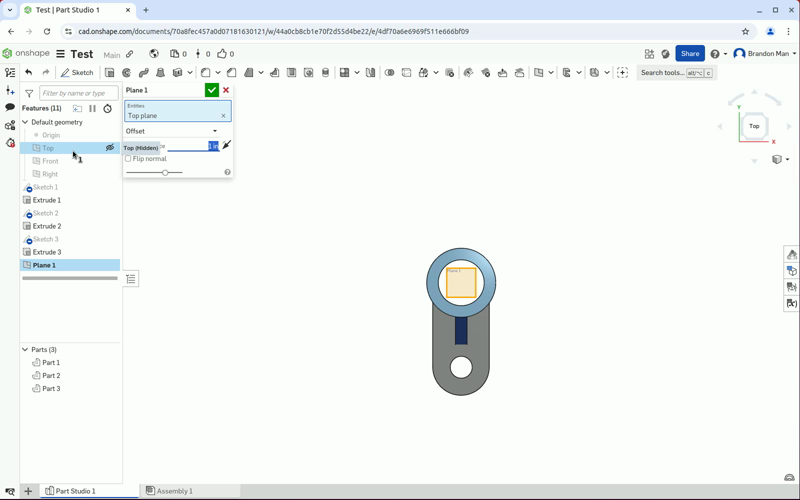
text(13.957)
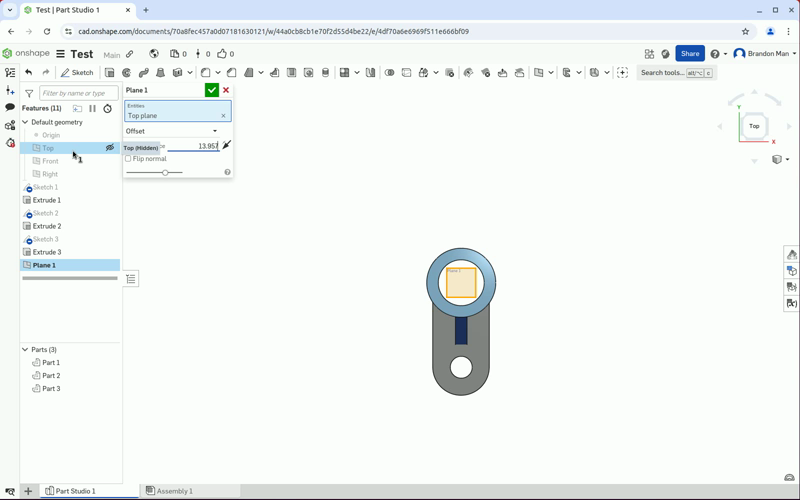
key(enter, 2)
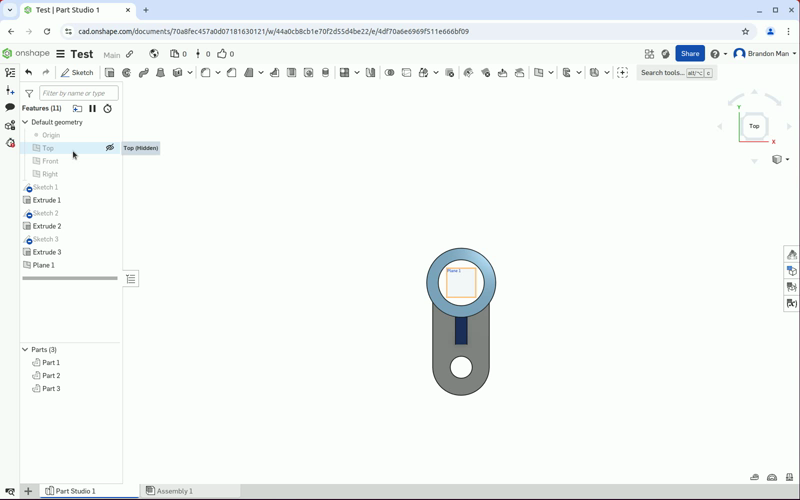
key(shift+s)
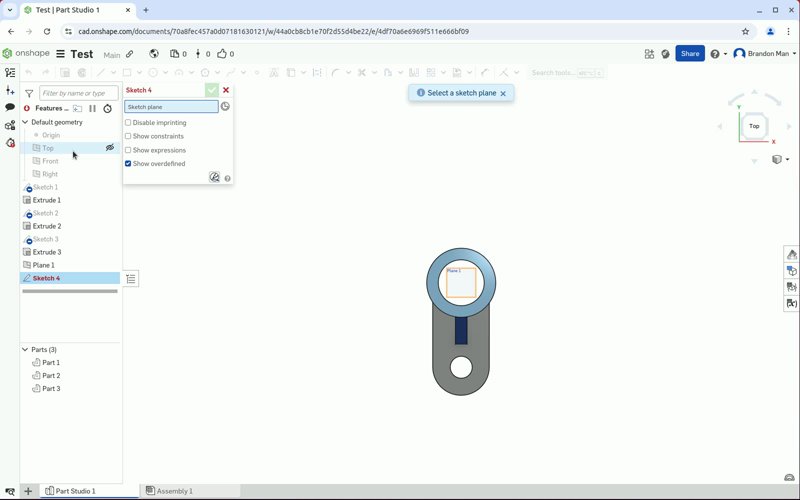
mouse_move(73, 267)
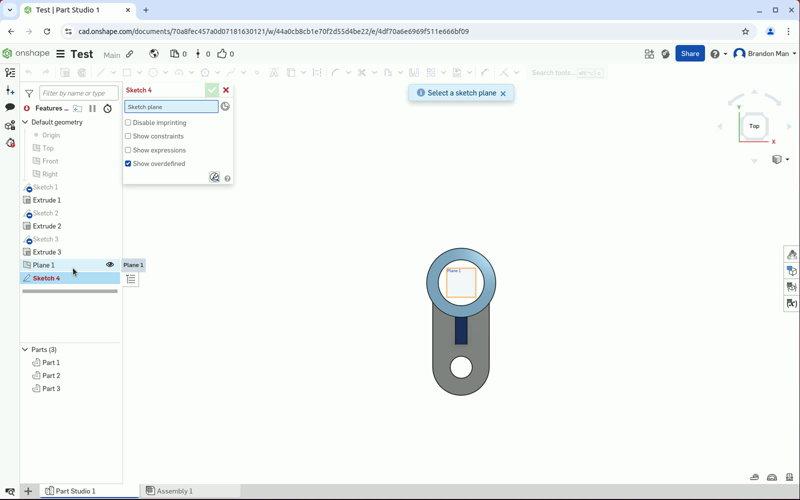
click(73, 267)
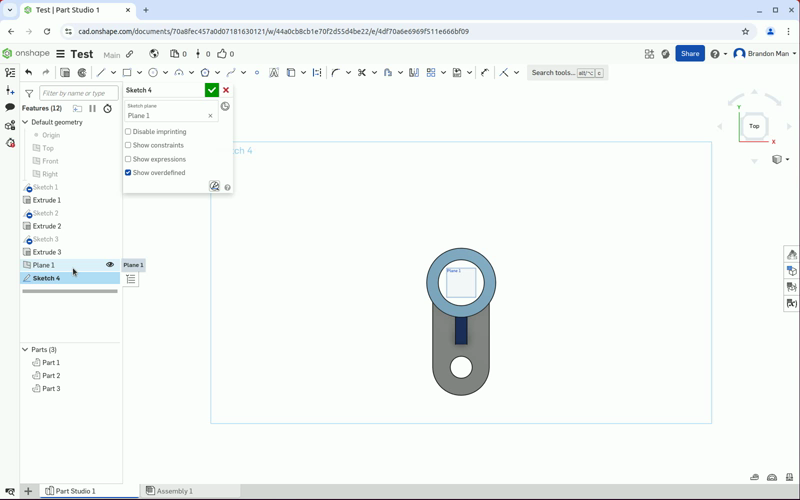
mouse_move(73, 352)
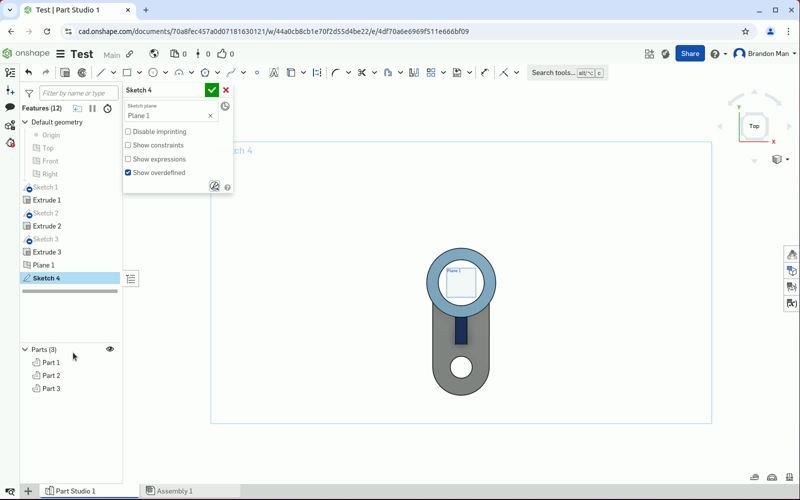
key(y)
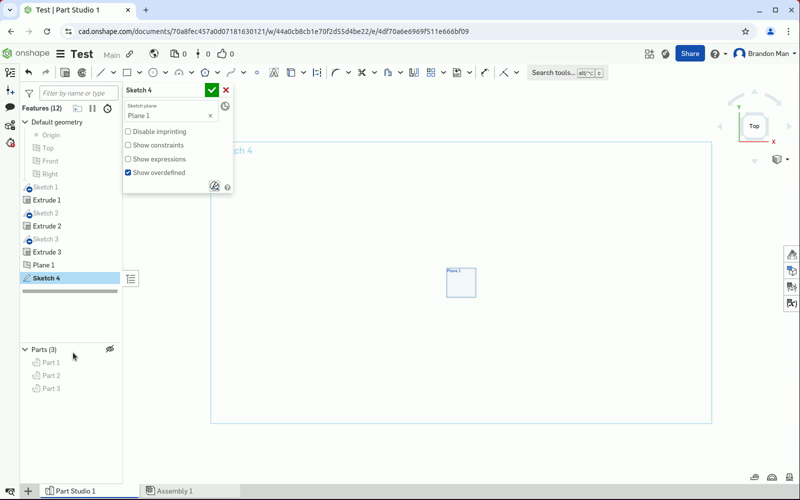
key(l)
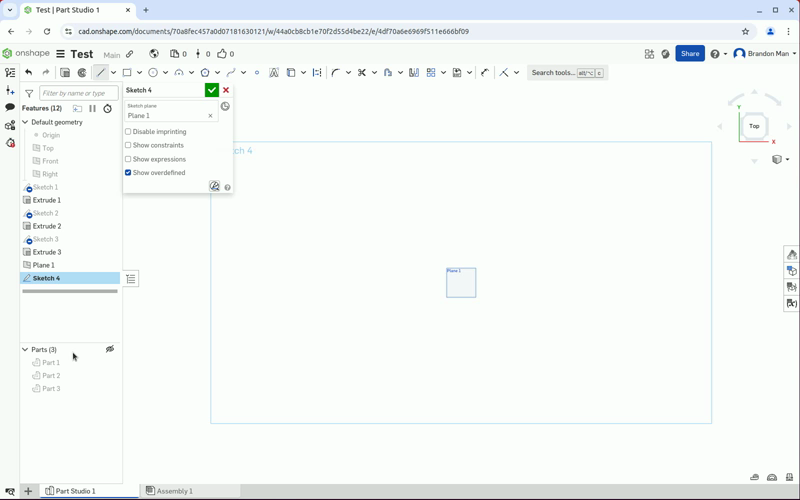
key_down(shift)
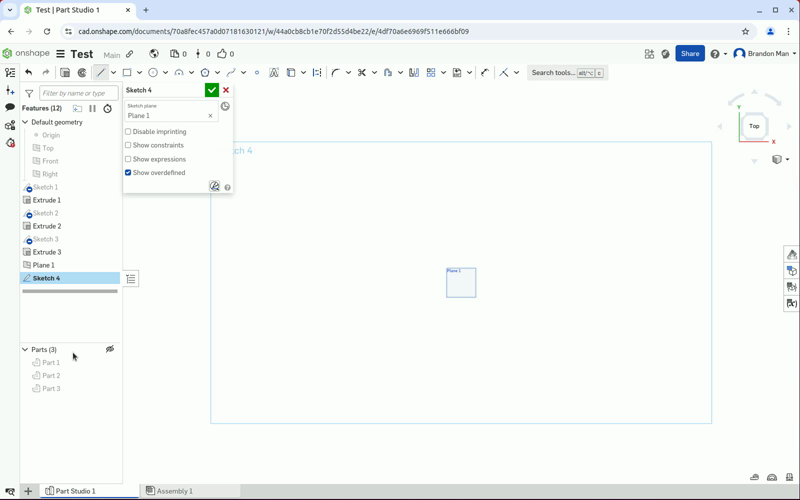
mouse_move(426, 215)
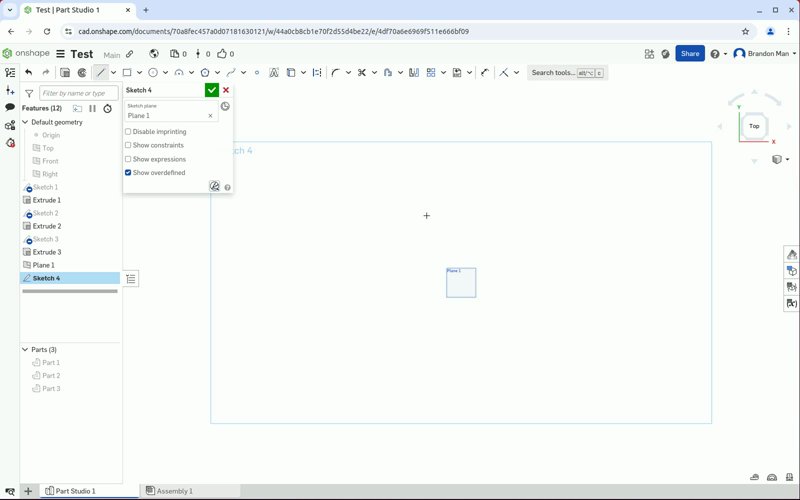
click(426, 215)
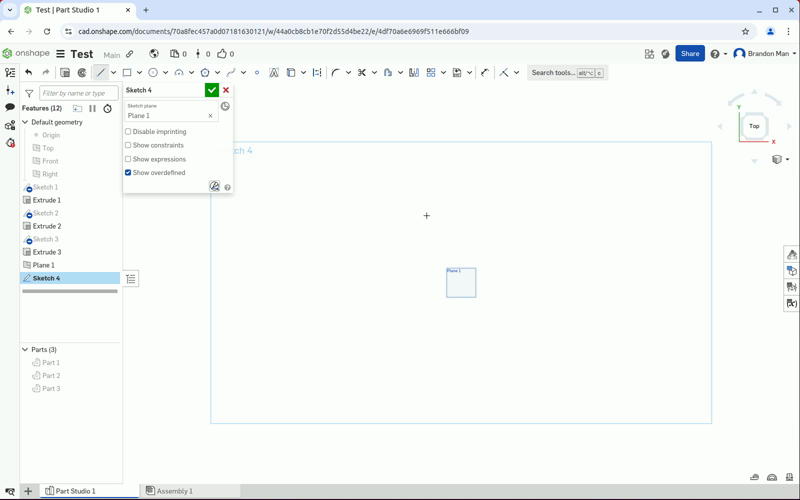
key_up(shift)
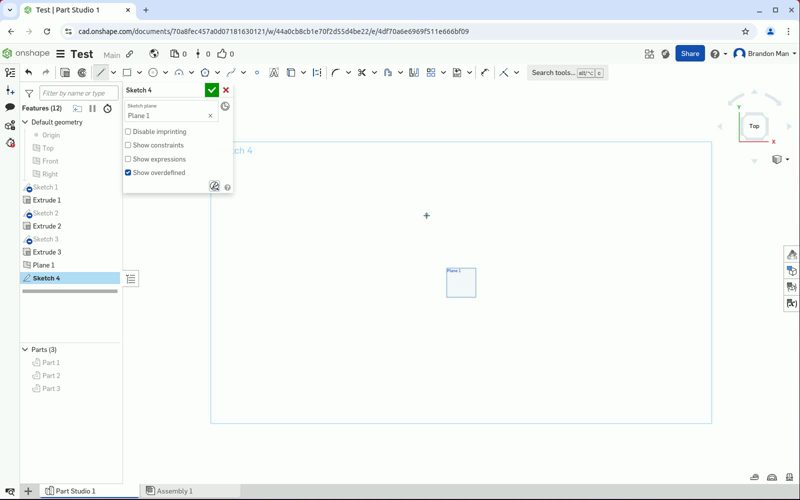
key_down(shift)
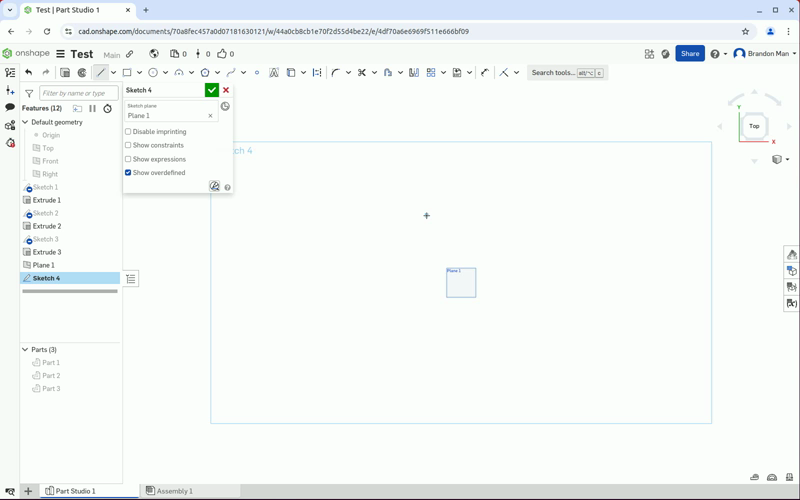
mouse_move(456, 215)
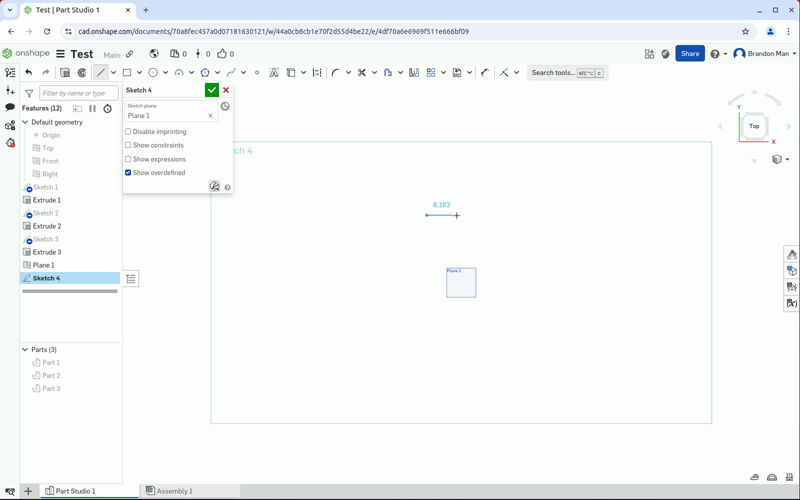
mouse_move(455, 215)
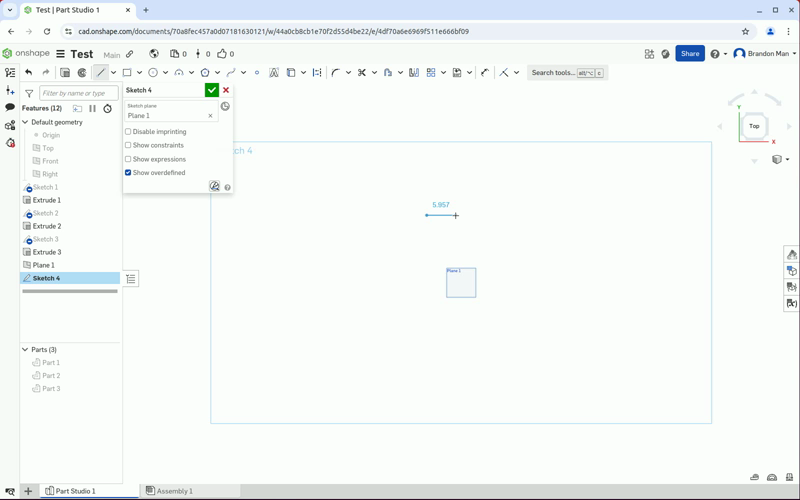
click(455, 215)
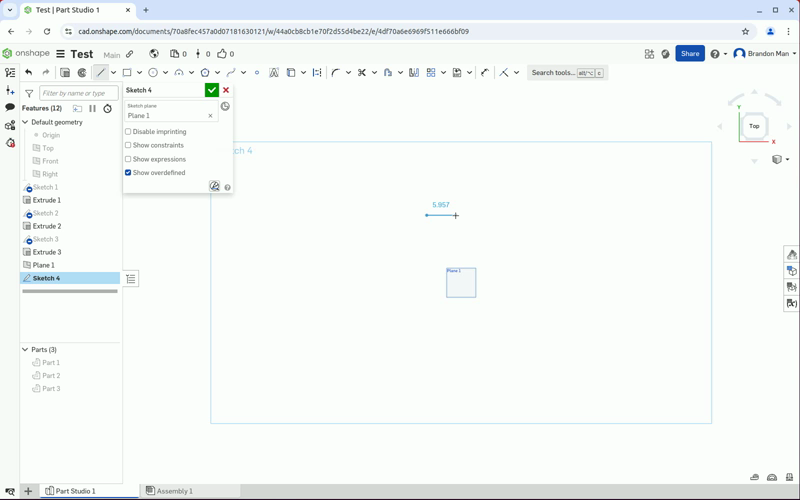
key_up(shift)
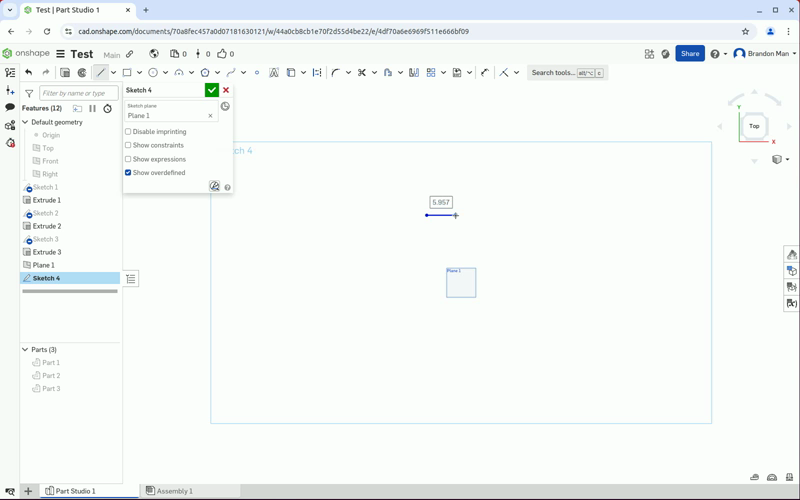
key_down(shift)
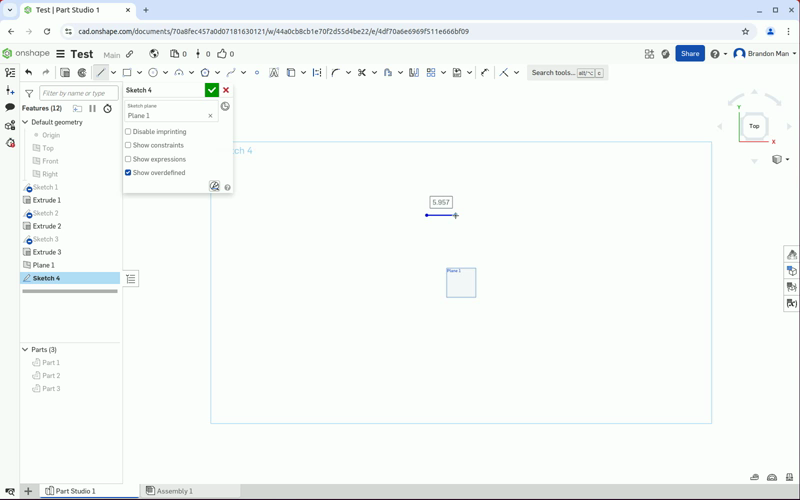
mouse_move(485, 215)
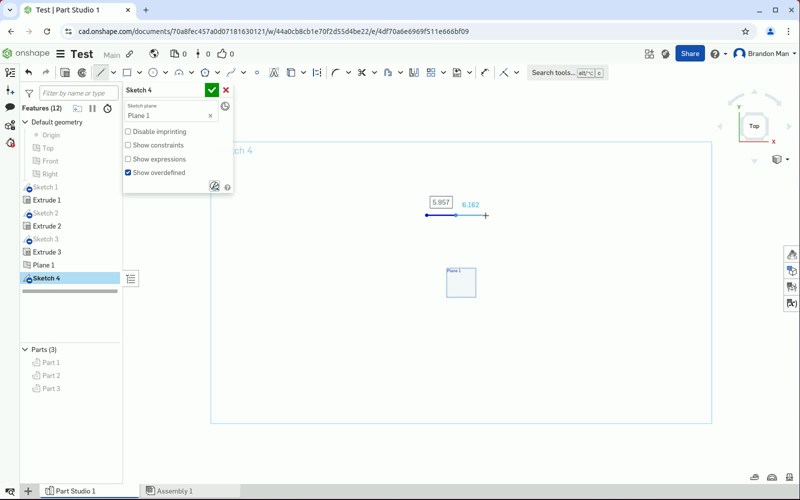
mouse_move(455, 249)
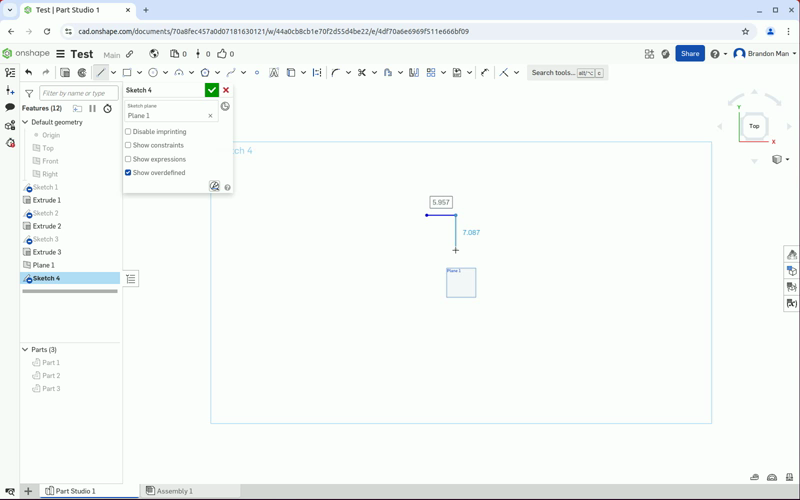
click(455, 249)
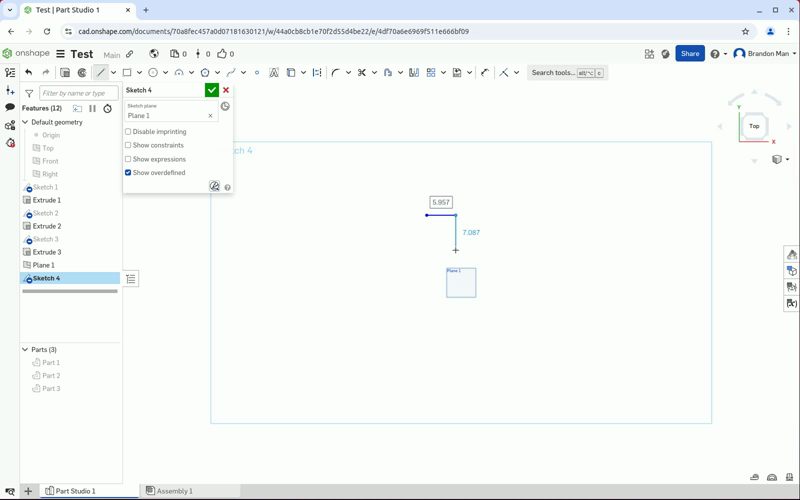
key_up(shift)
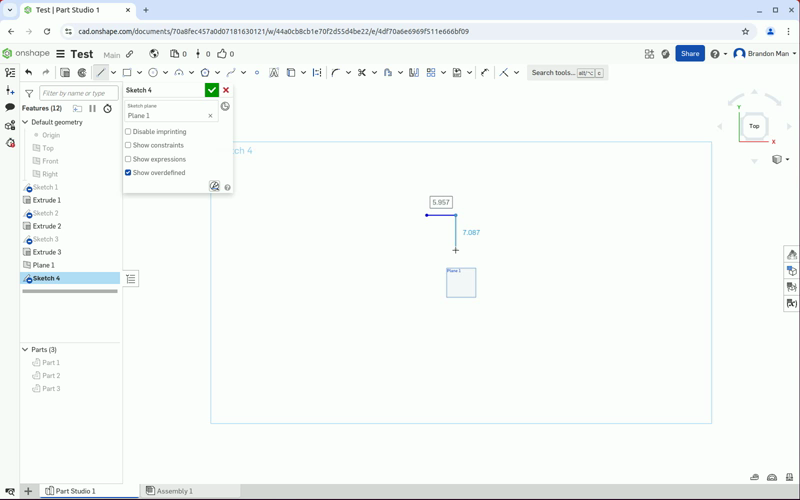
key(esc)
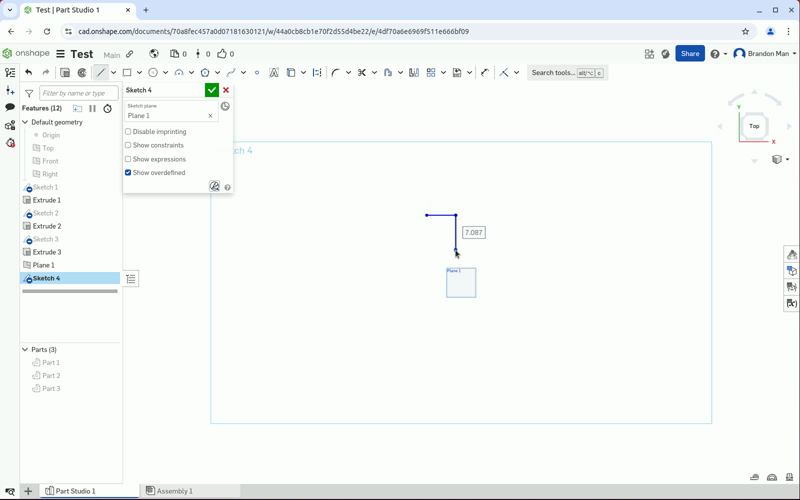
key(a)
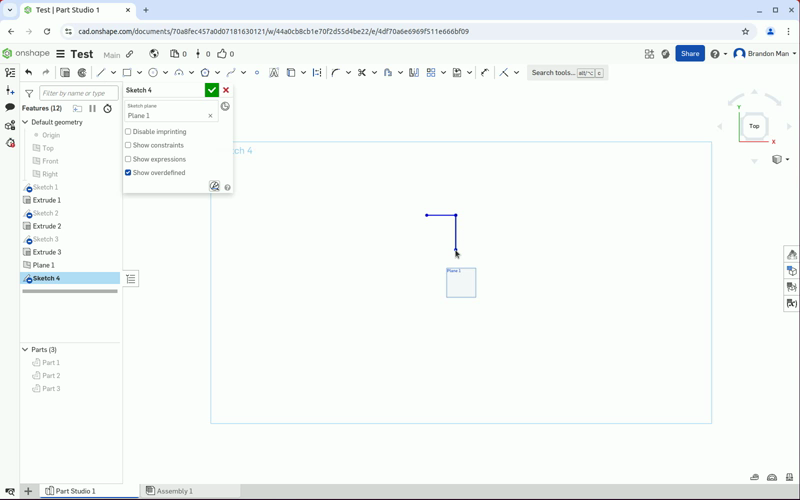
mouse_move(455, 249)
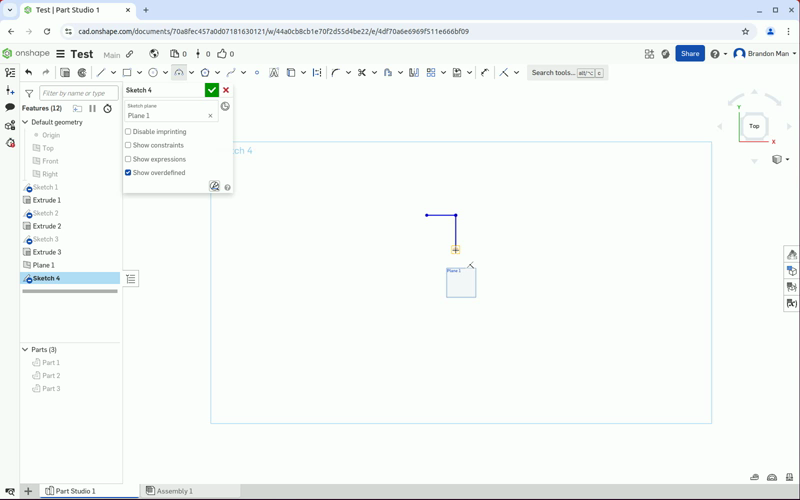
click(455, 249)
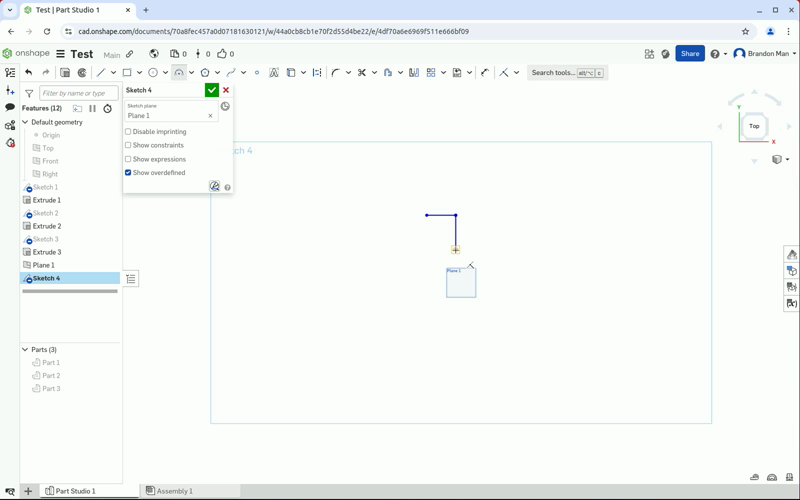
key_down(shift)
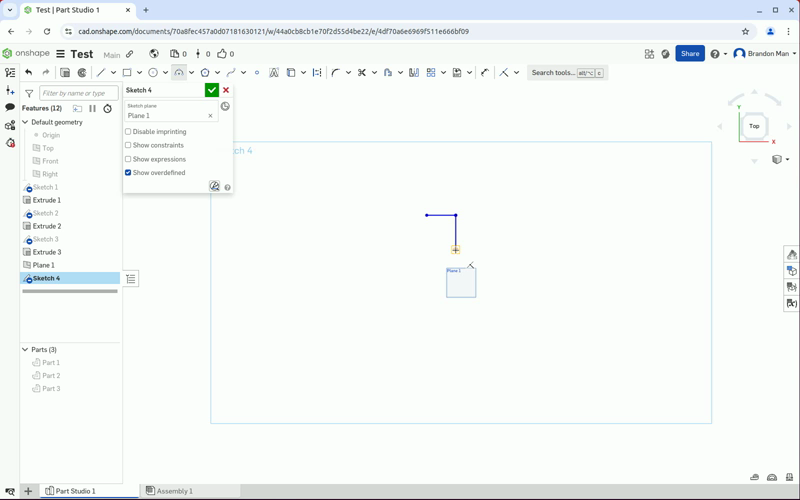
mouse_move(466, 249)
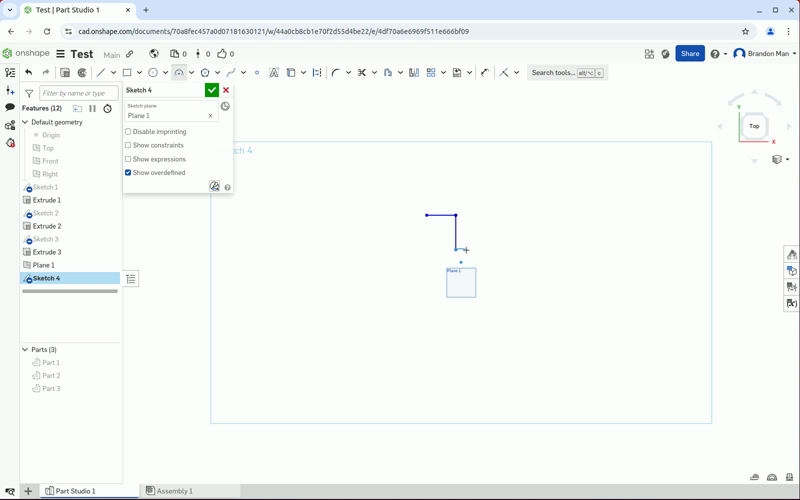
click(466, 249)
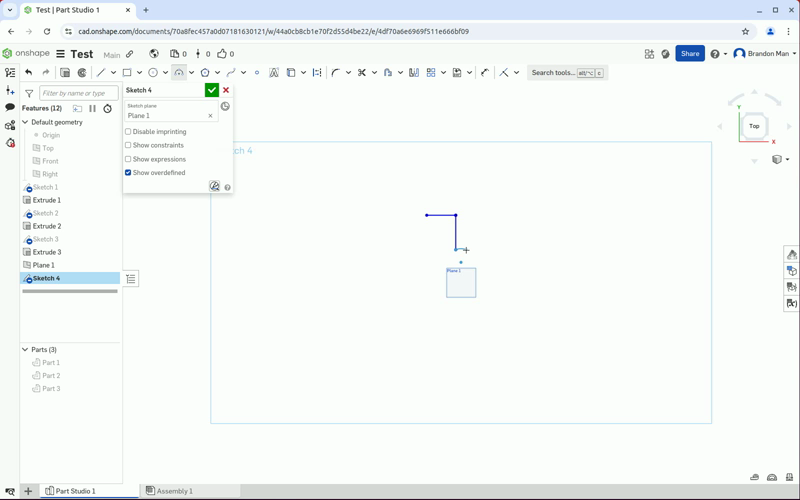
mouse_move(461, 250)
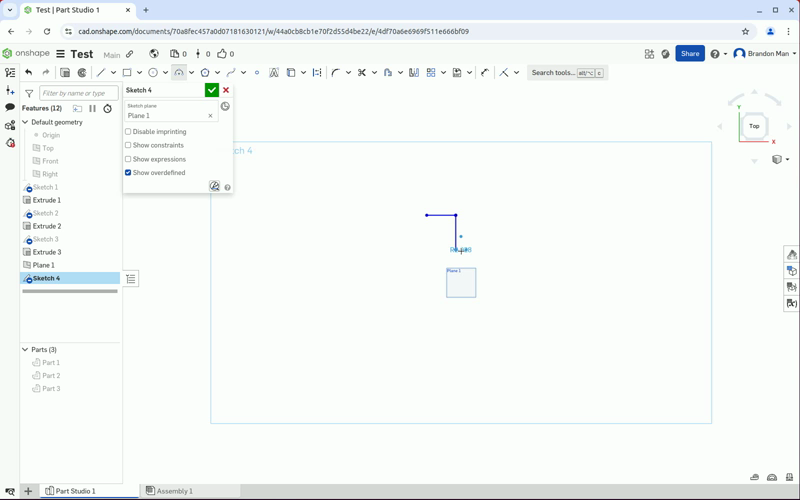
click(461, 250)
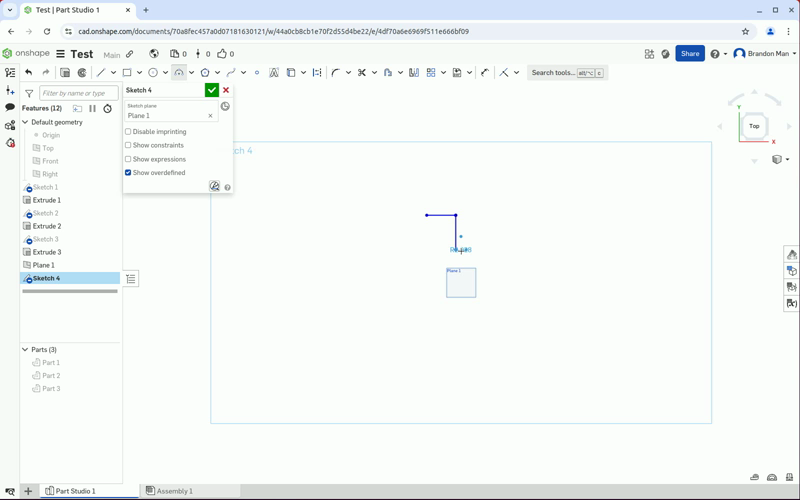
key_up(shift)
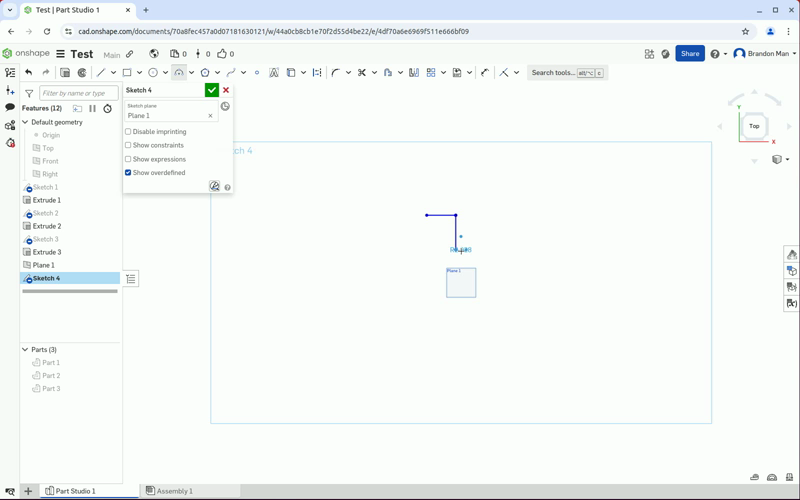
key(esc)
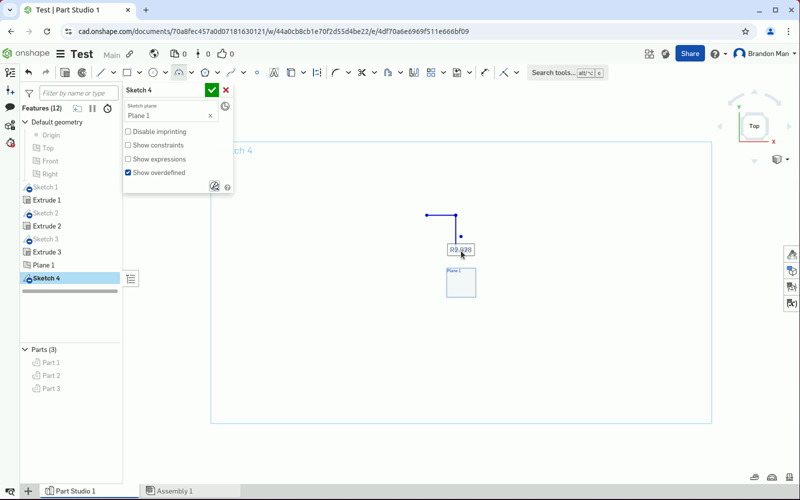
key(l)
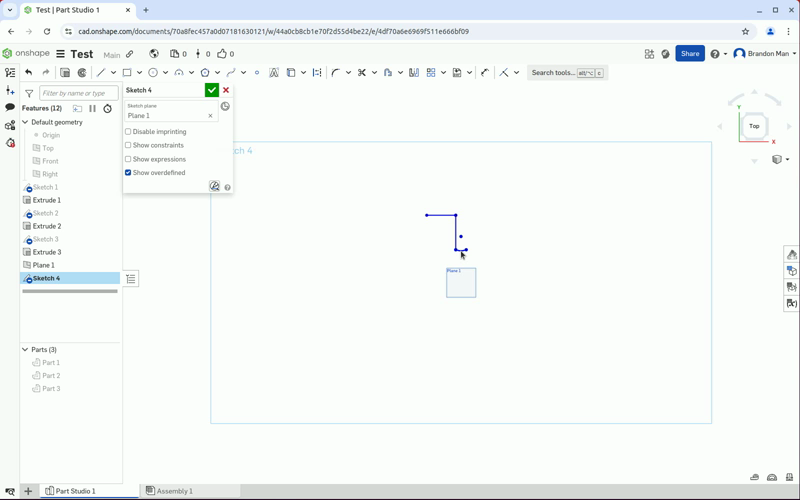
mouse_move(466, 249)
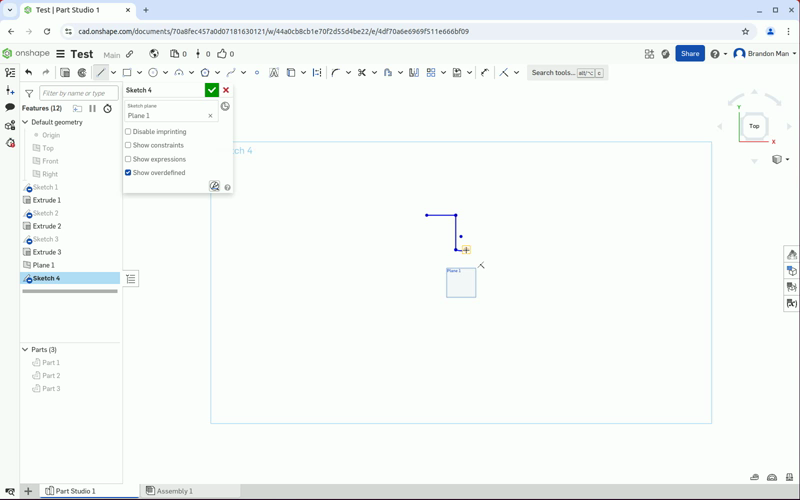
click(466, 249)
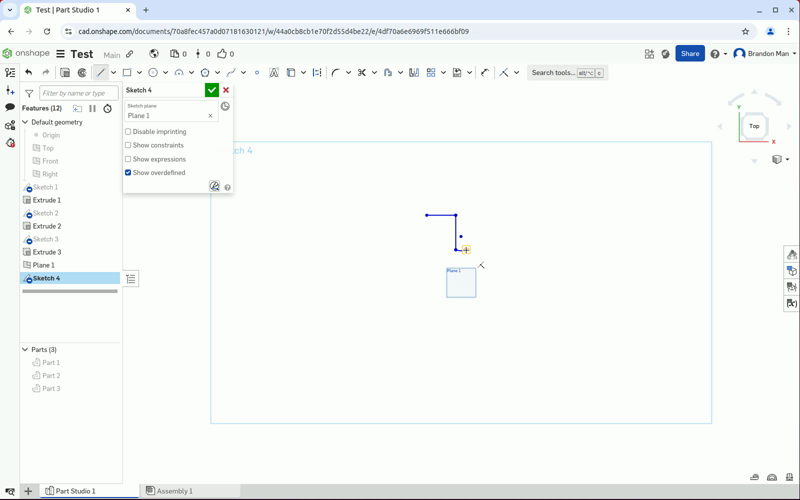
key_down(shift)
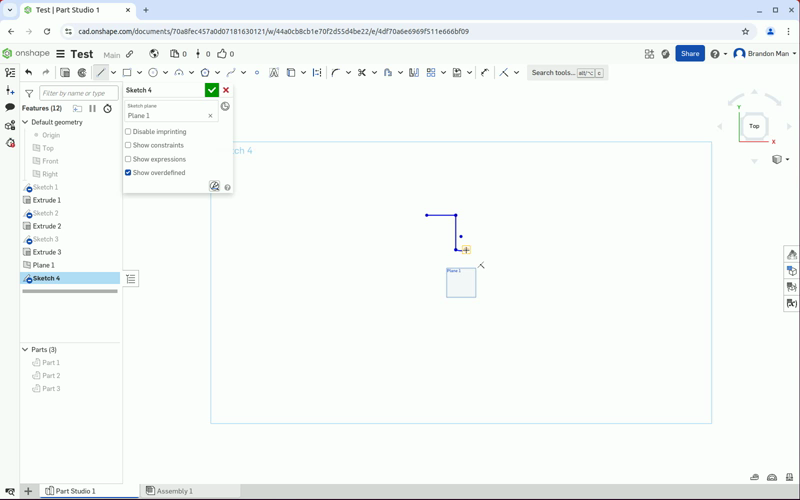
mouse_move(496, 249)
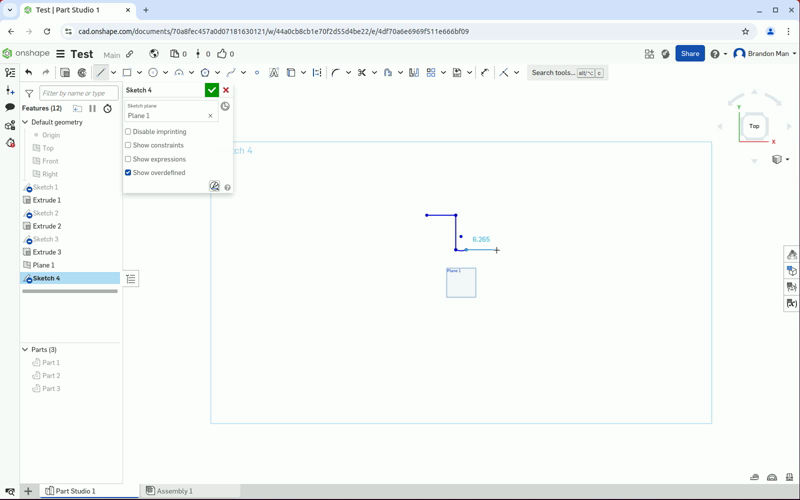
mouse_move(466, 215)
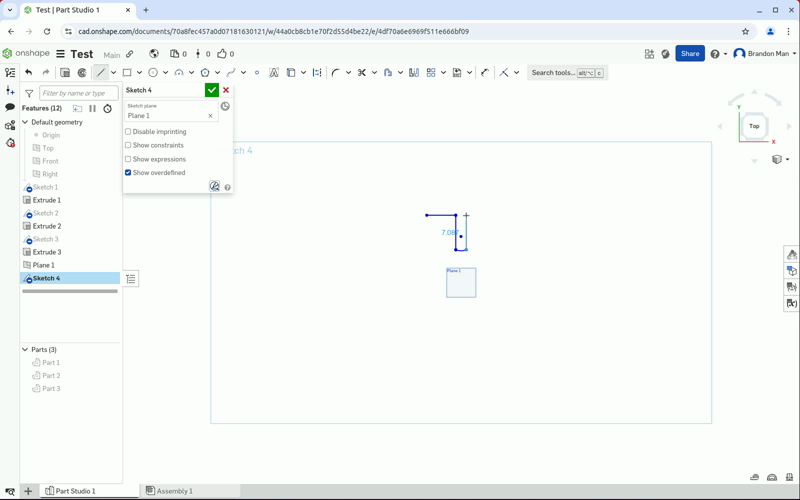
click(466, 215)
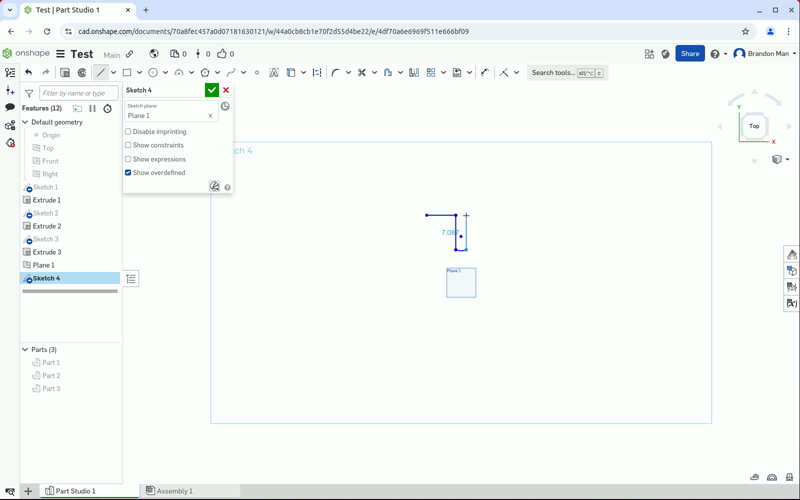
key_up(shift)
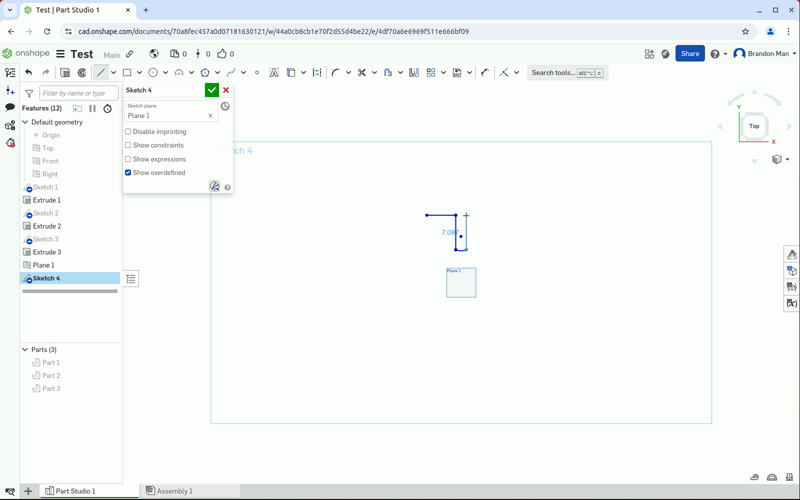
key_down(shift)
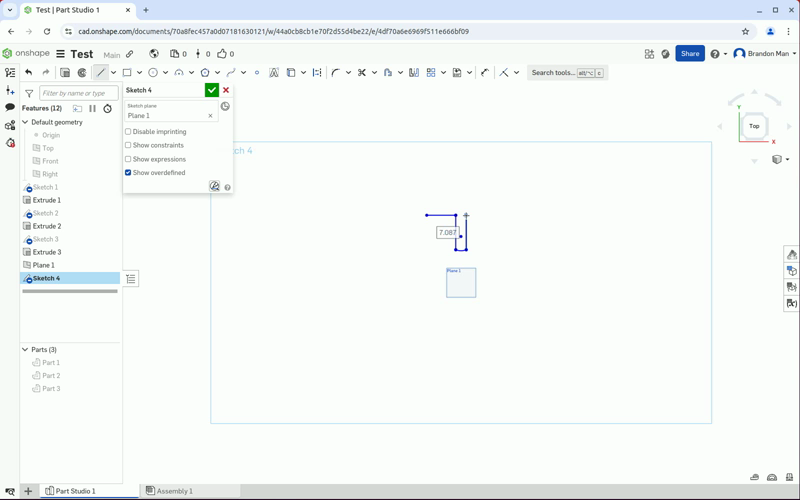
mouse_move(496, 215)
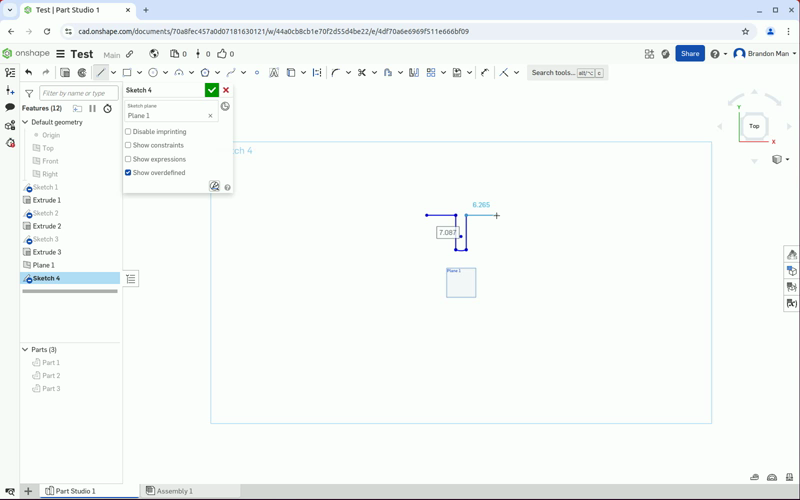
mouse_move(495, 215)
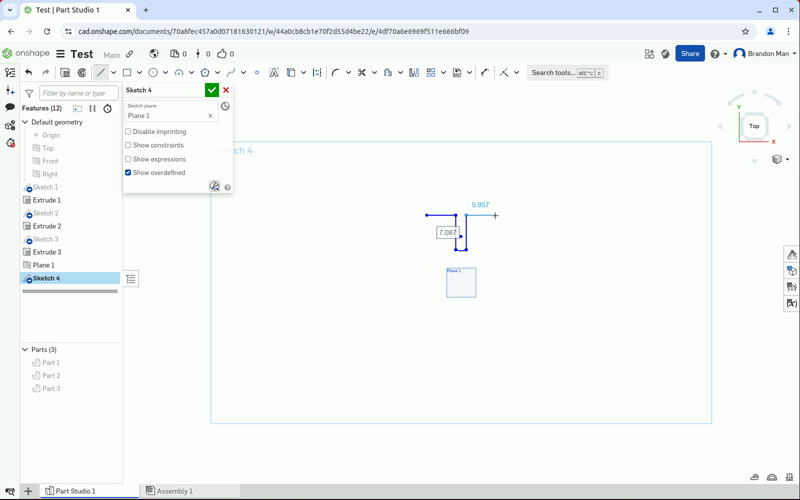
click(495, 215)
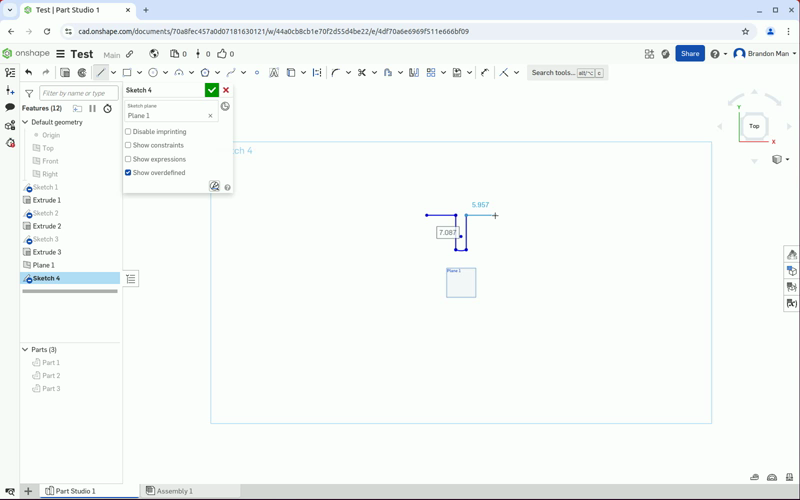
key_up(shift)
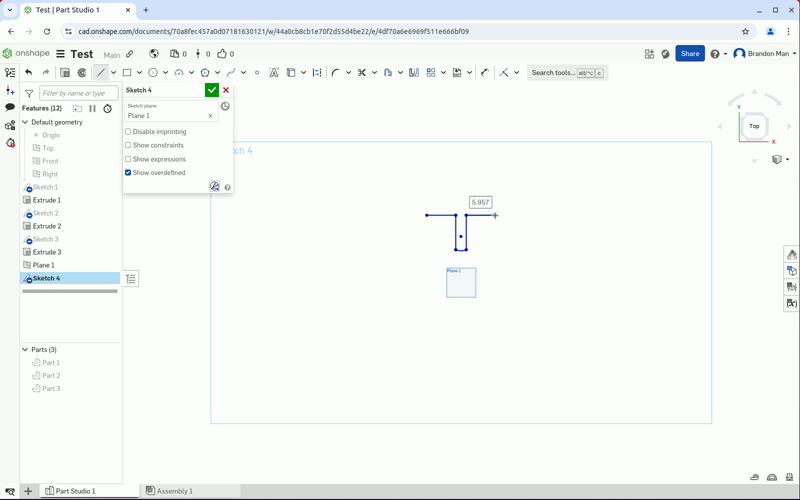
key_down(shift)
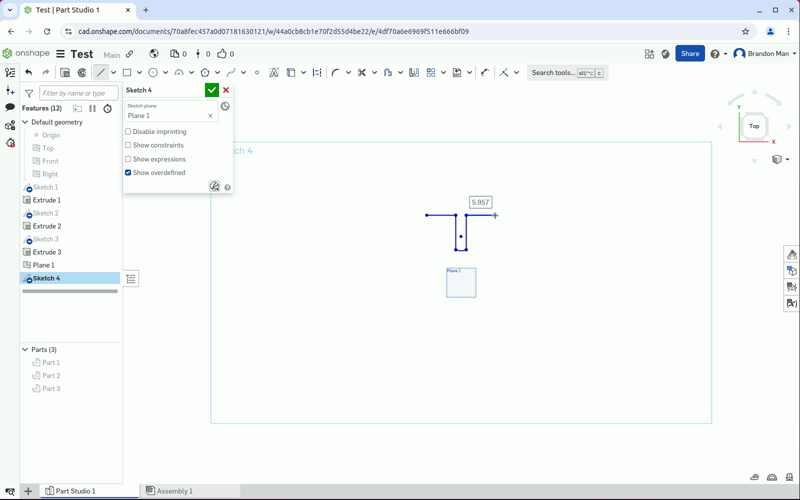
mouse_move(525, 215)
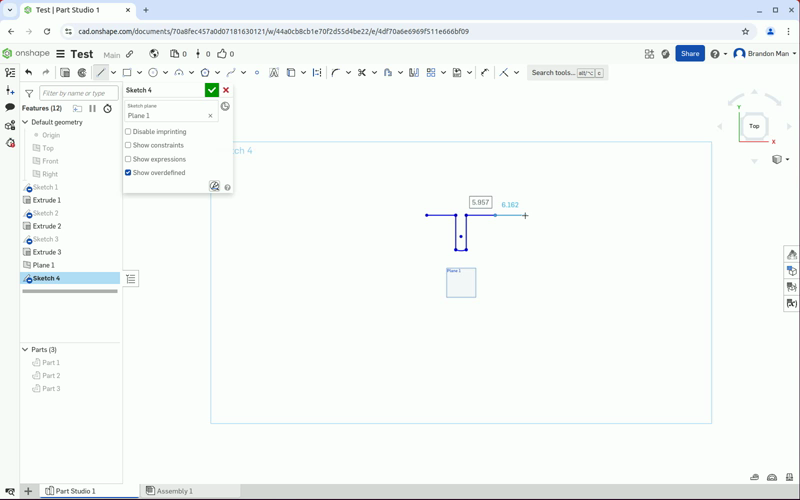
mouse_move(495, 197)
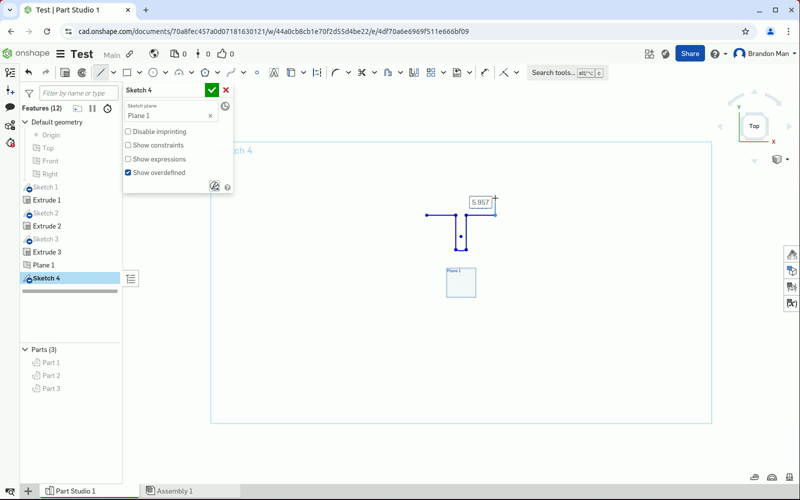
click(495, 197)
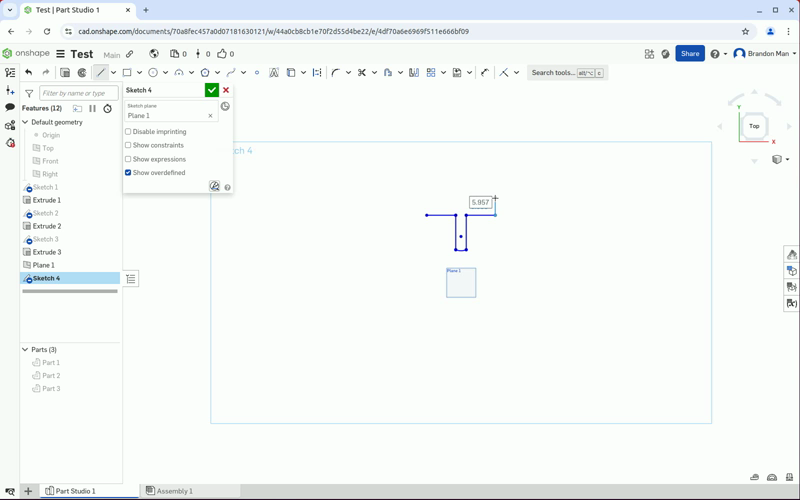
key_up(shift)
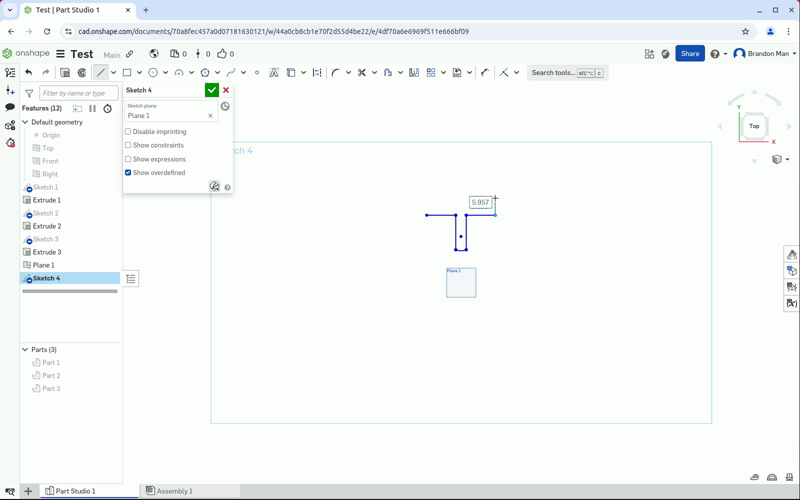
key_down(shift)
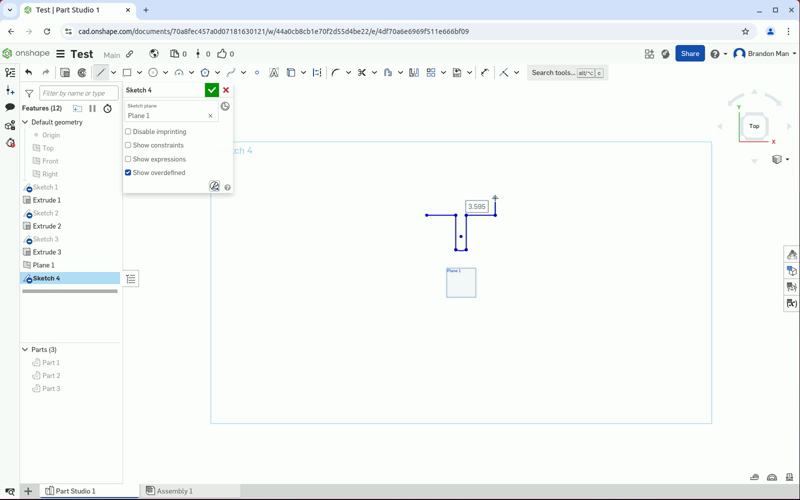
mouse_move(426, 197)
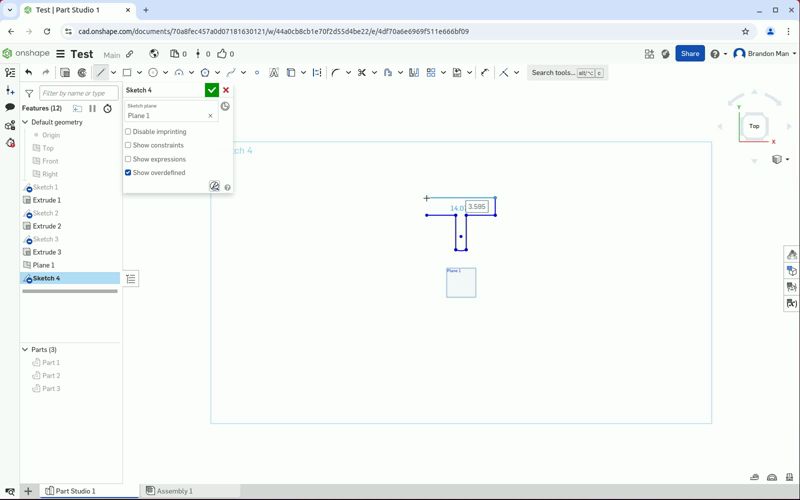
click(426, 197)
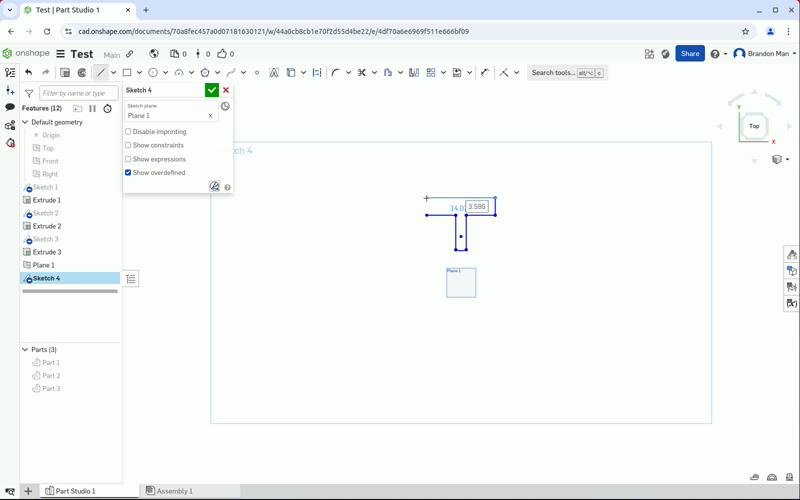
key_up(shift)
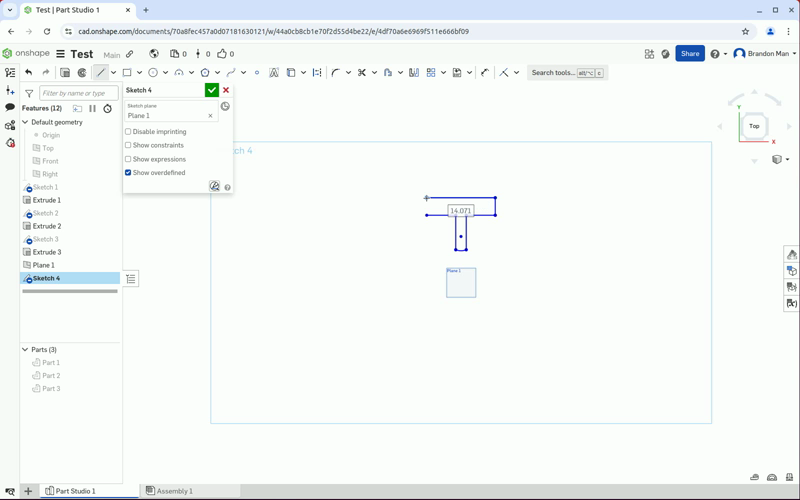
mouse_move(456, 197)
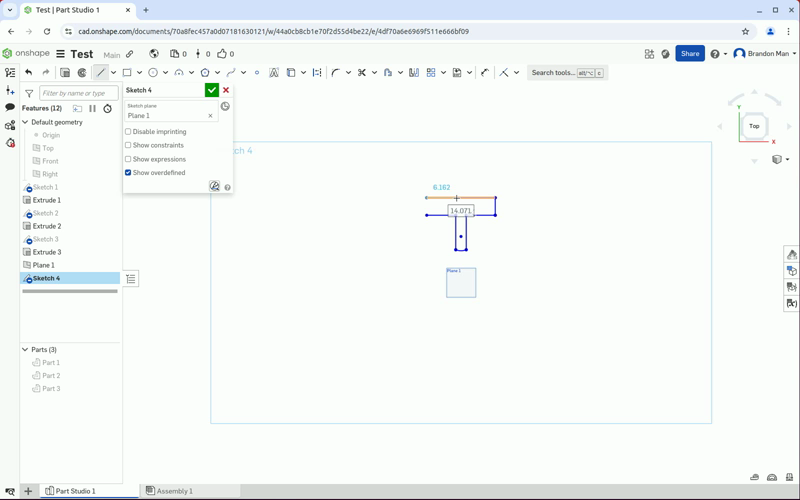
key_down(shift)
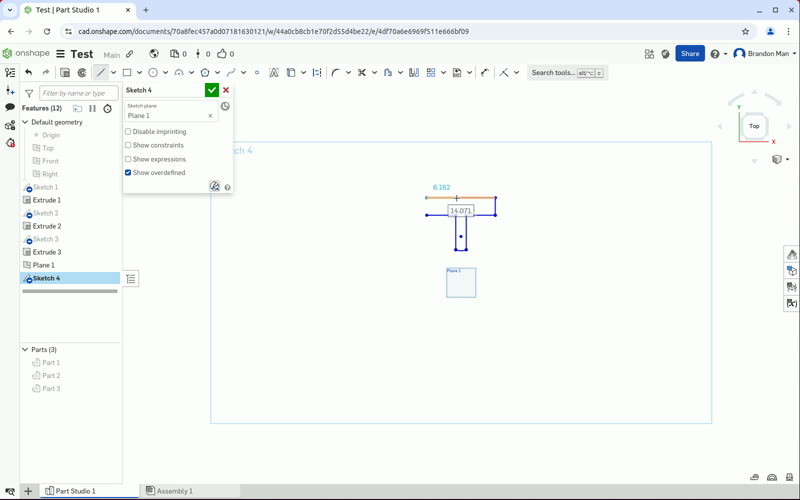
mouse_move(426, 215)
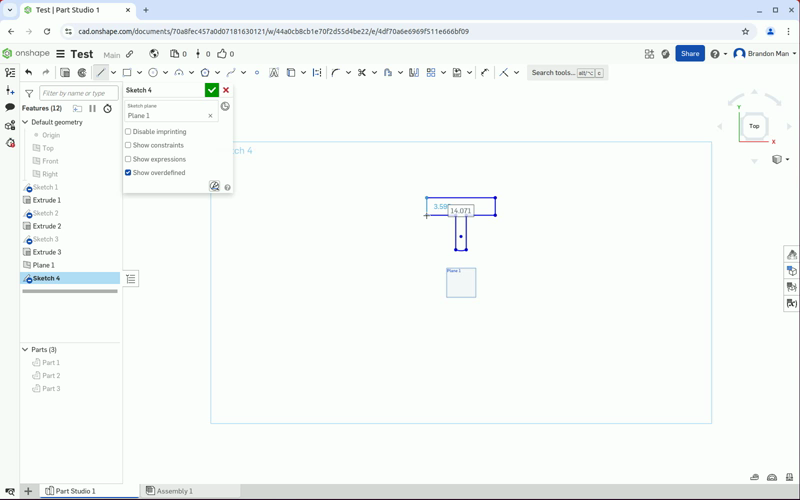
key_up(shift)
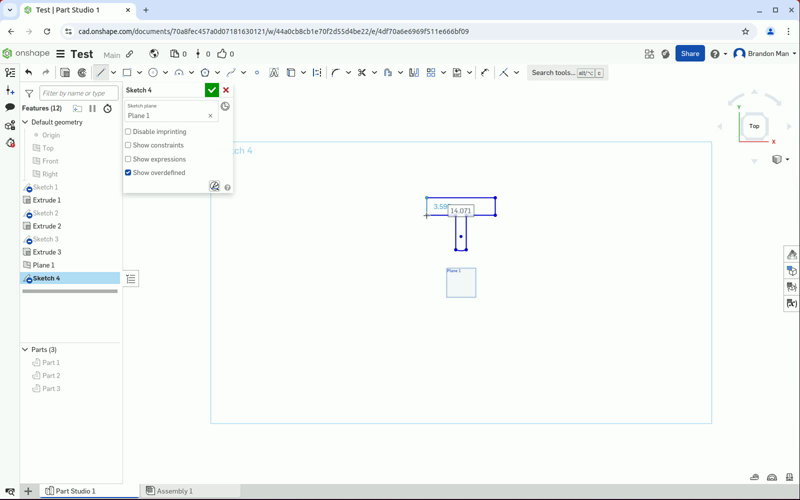
click(426, 215)
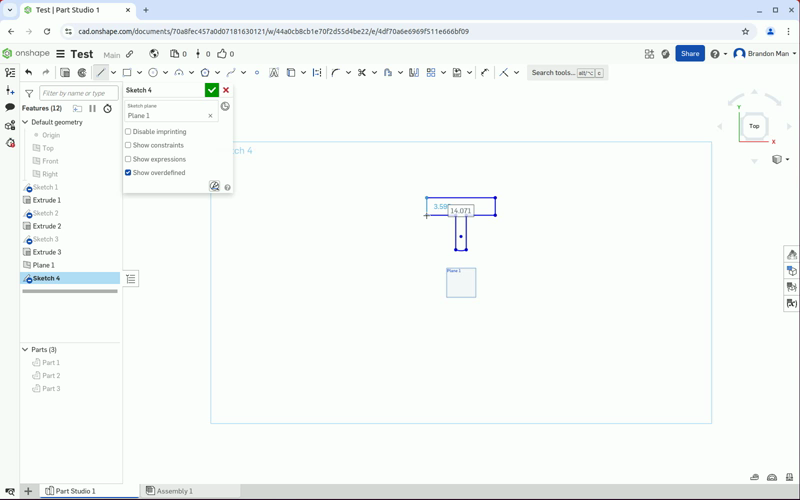
key(esc)
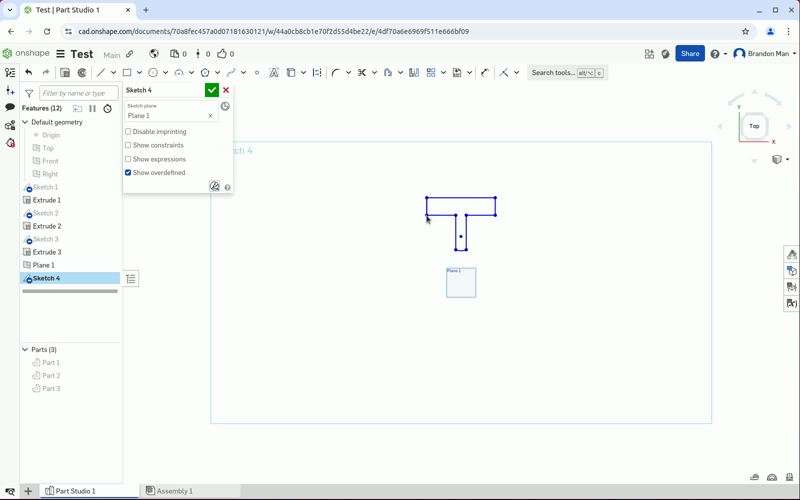
mouse_move(440, 209)
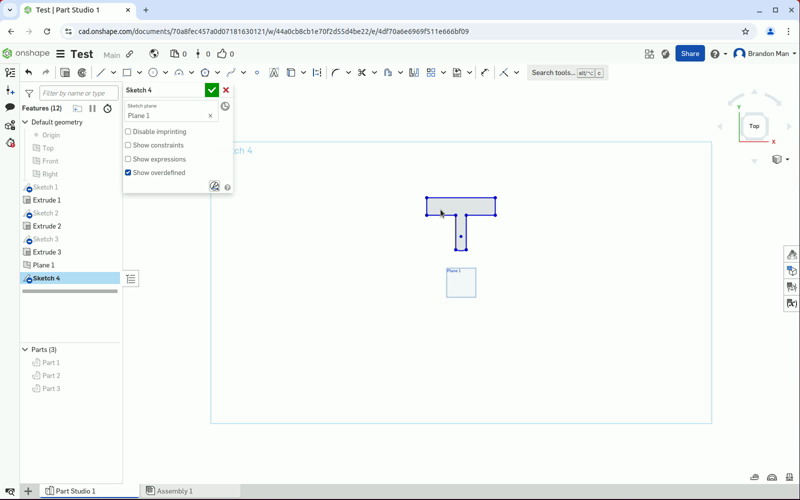
scroll(6)
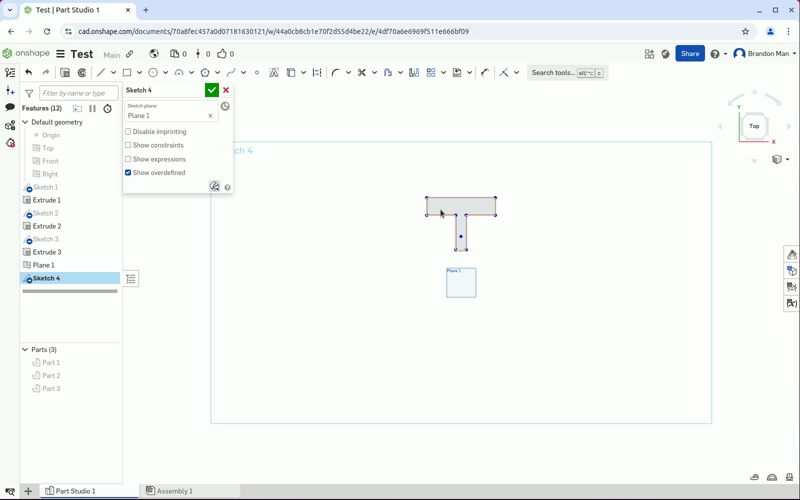
scroll(6)
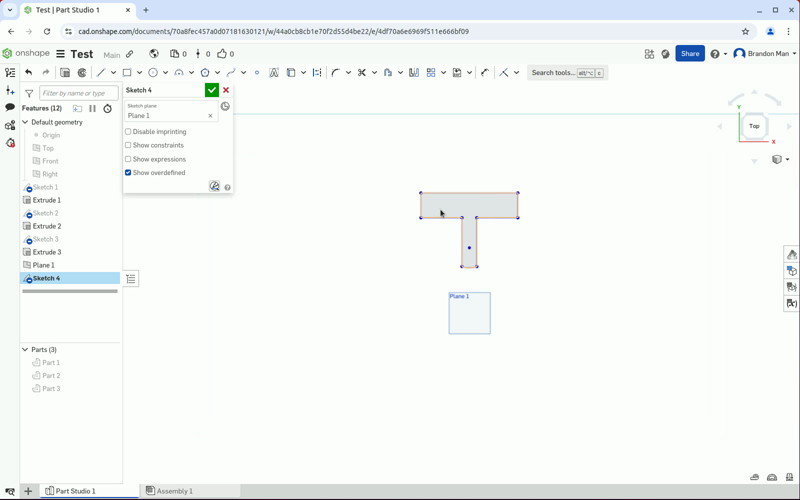
scroll(6)
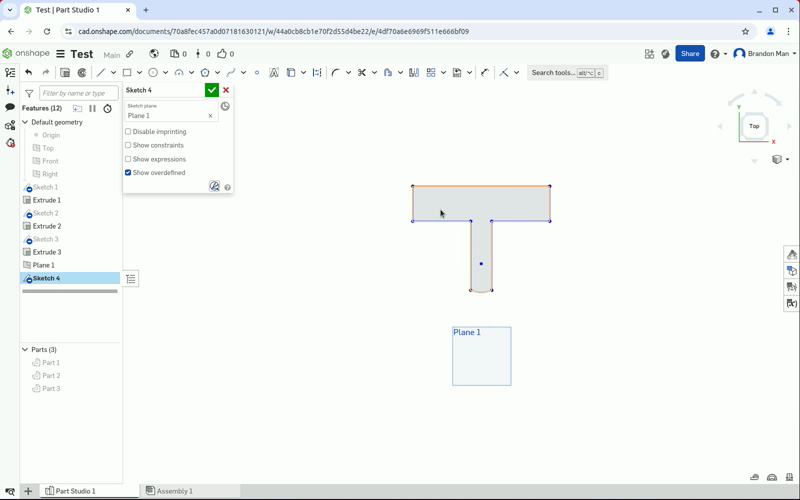
scroll(6)
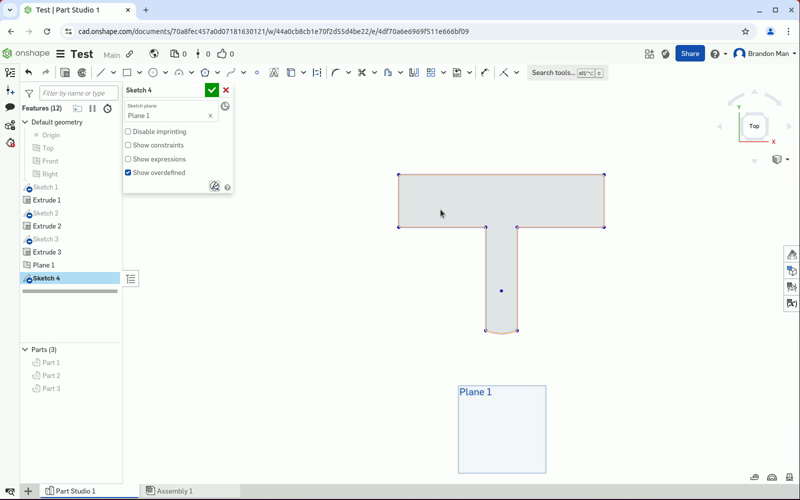
scroll(6)
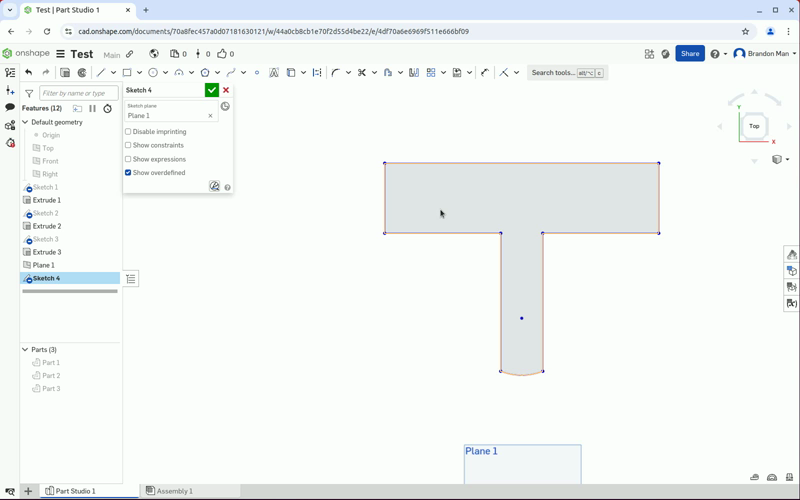
scroll(6)
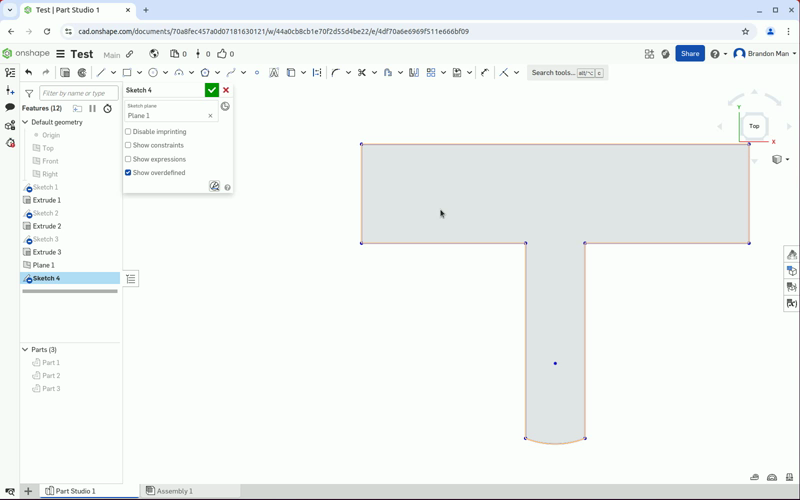
scroll(6)
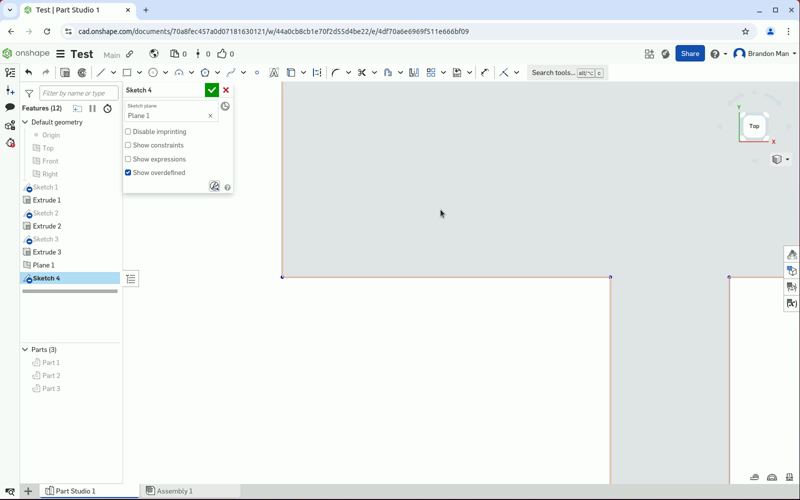
click(440, 209)
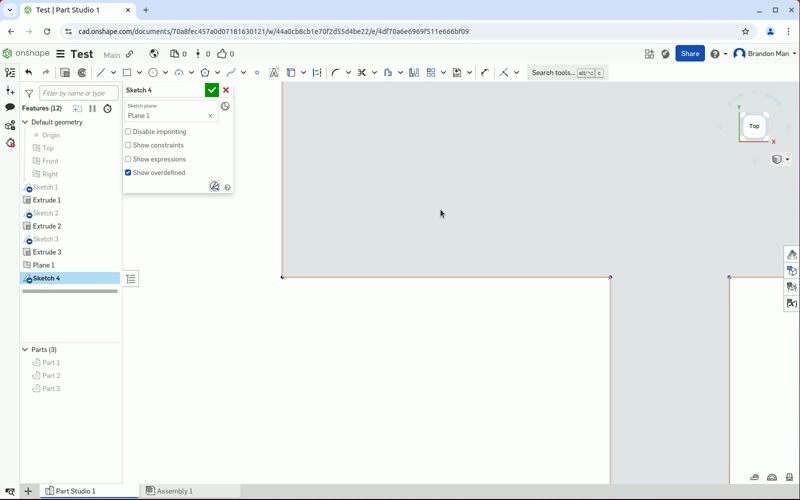
scroll(-6)
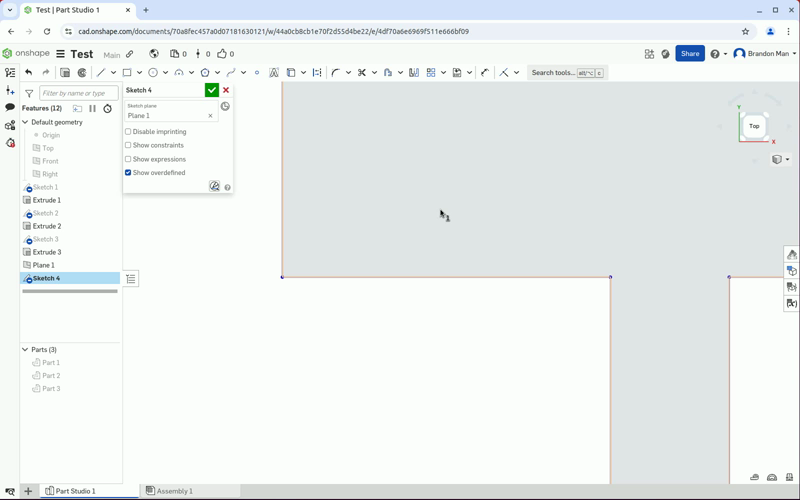
scroll(-6)
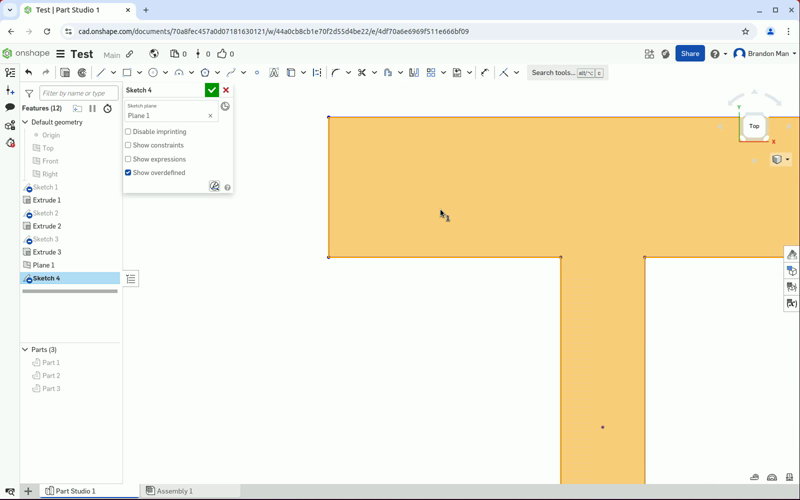
scroll(-6)
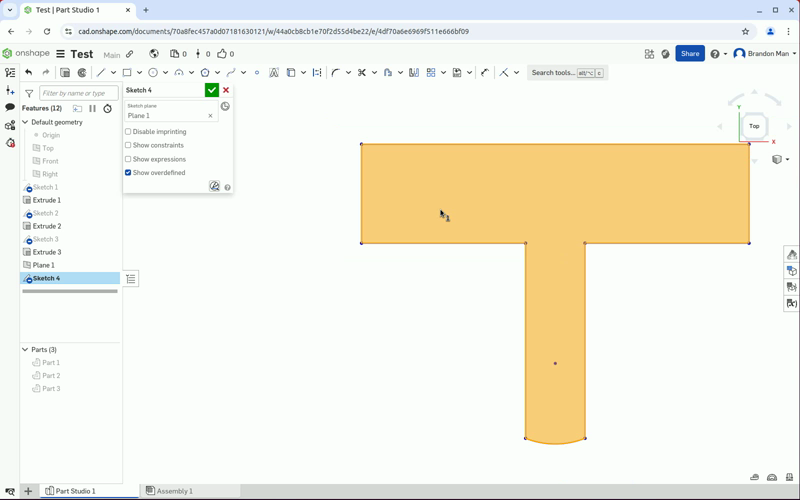
scroll(-6)
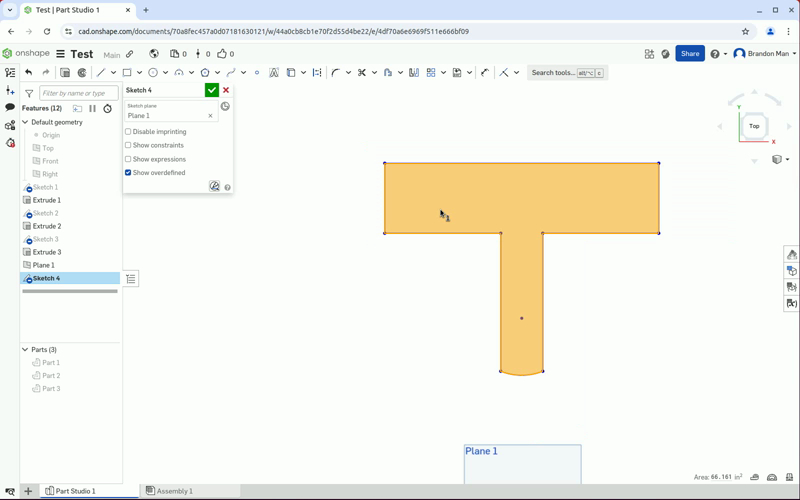
scroll(-6)
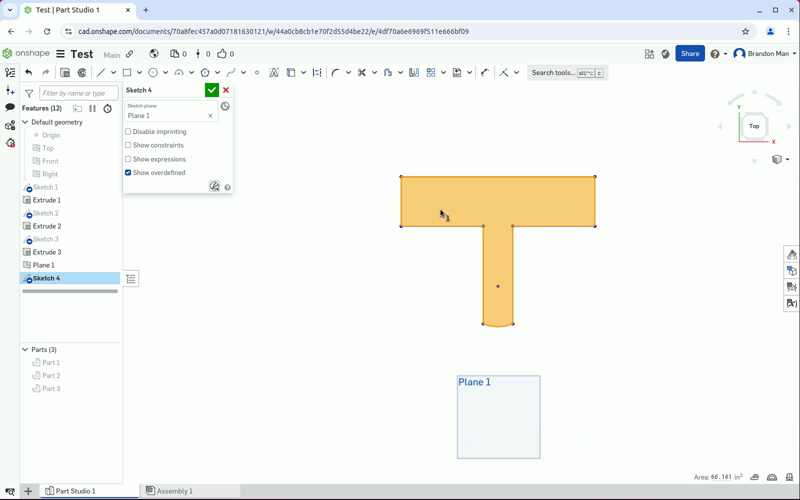
scroll(-6)
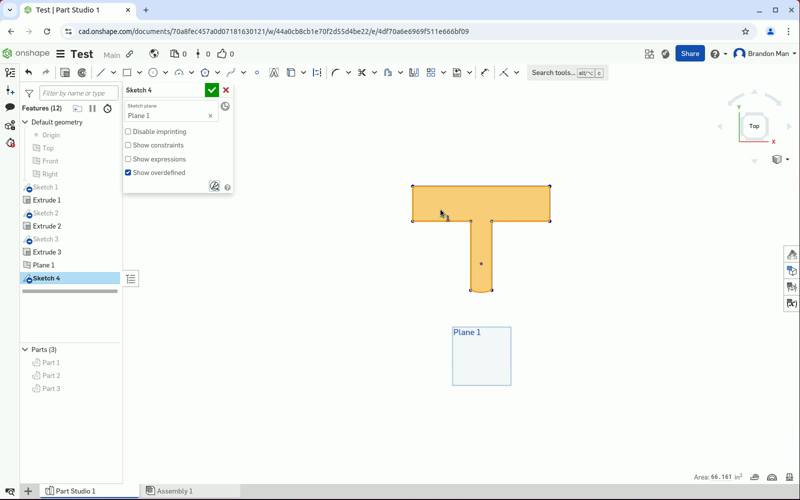
scroll(-6)
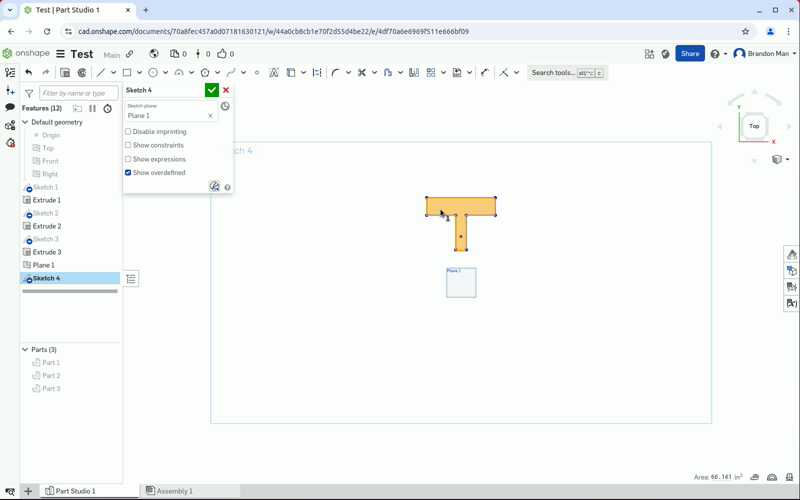
mouse_move(73, 352)
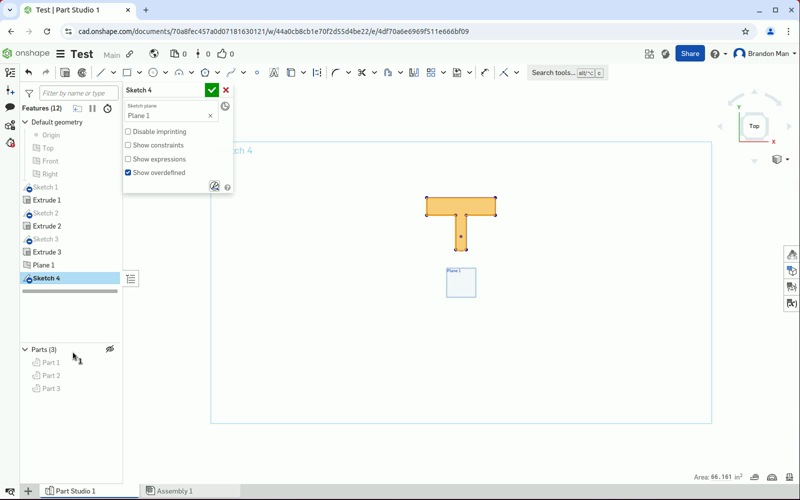
key(shift+y)
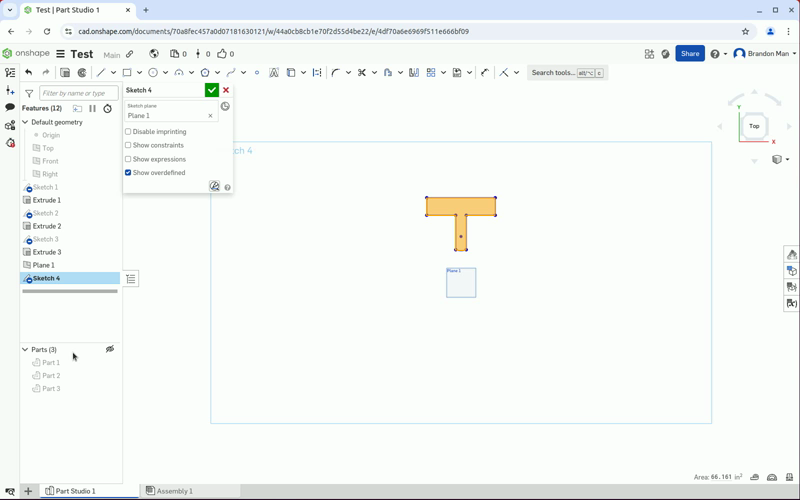
key(shift+e)
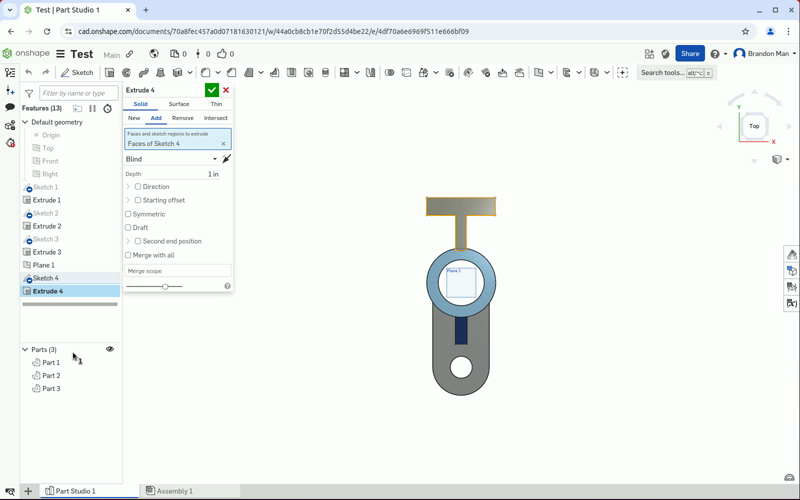
mouse_move(143, 106)
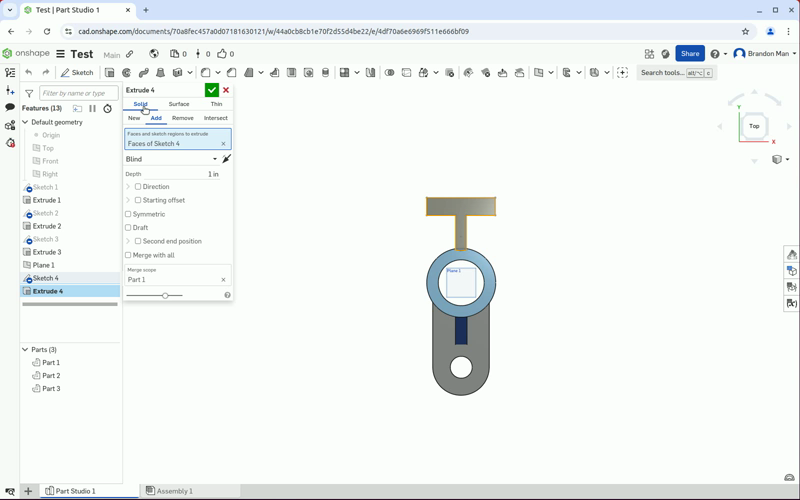
click(143, 106)
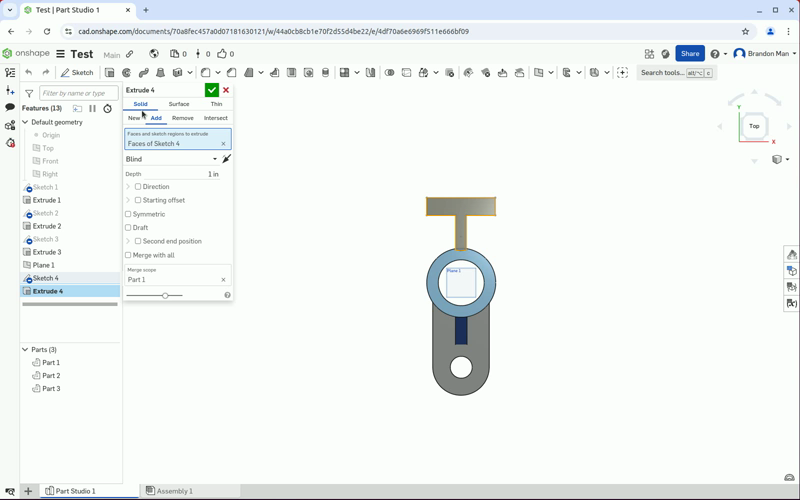
mouse_move(137, 120)
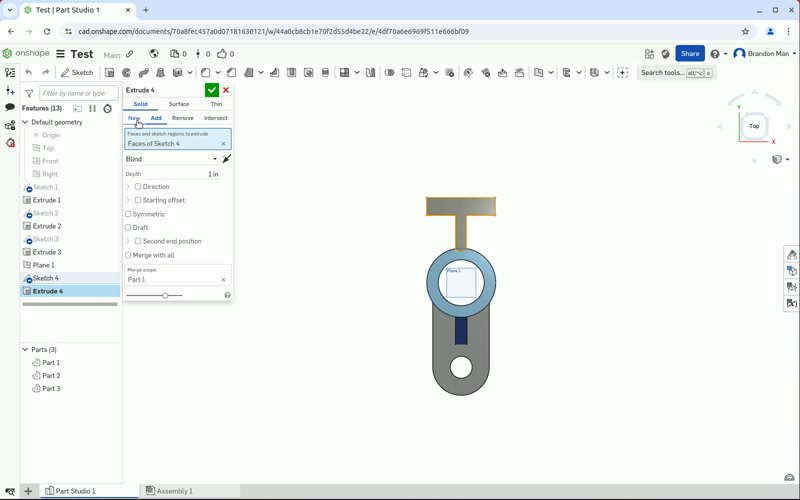
click(137, 120)
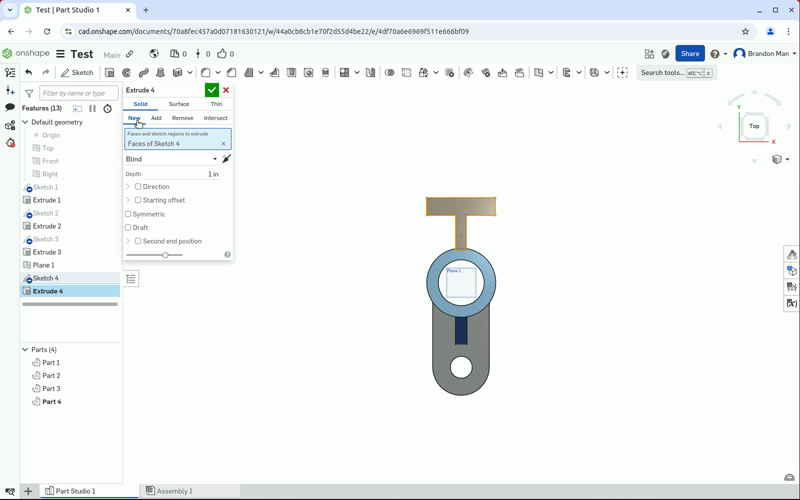
key(tab, 4)
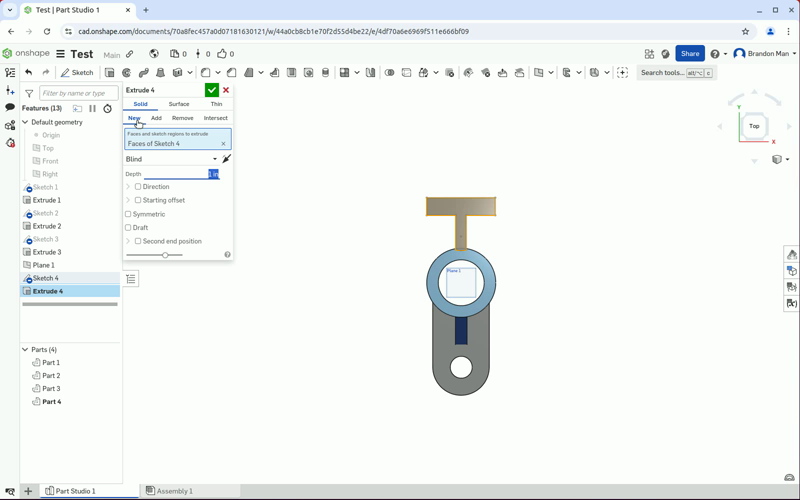
text(-10.351)
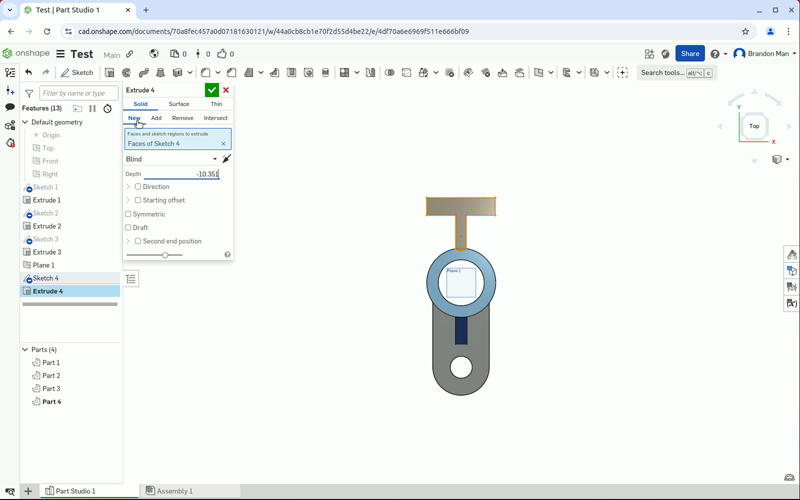
key(enter)
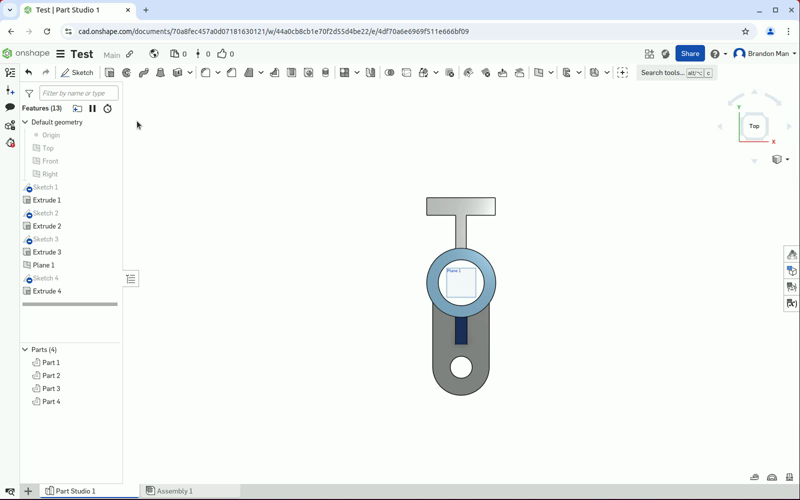
key(shift+h)
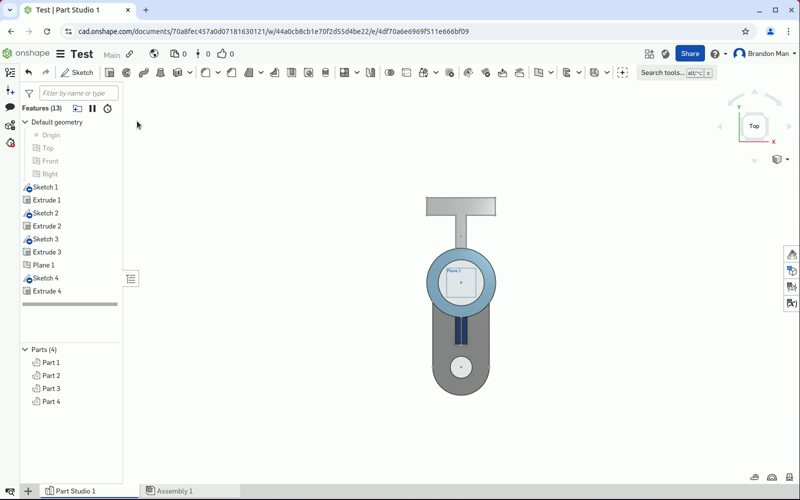
key(shift+h)
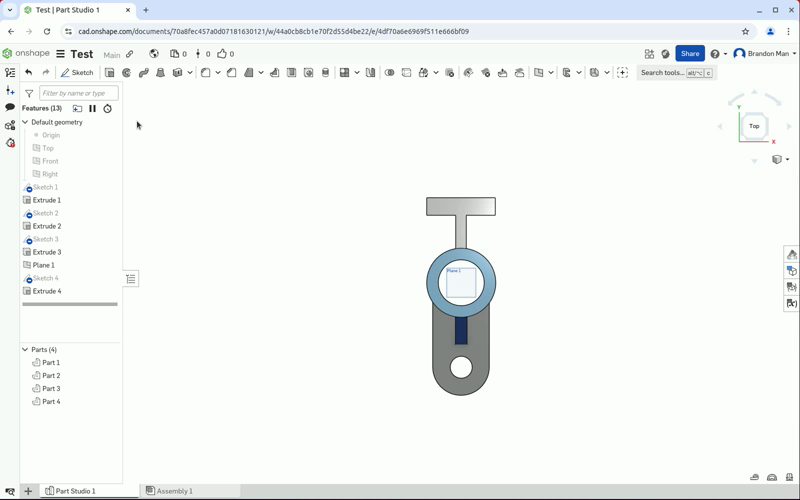
mouse_move(73, 189)
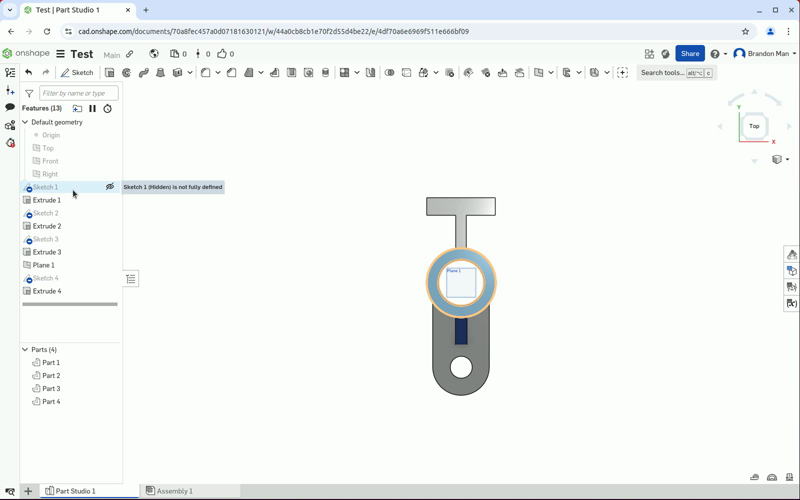
click(73, 189)
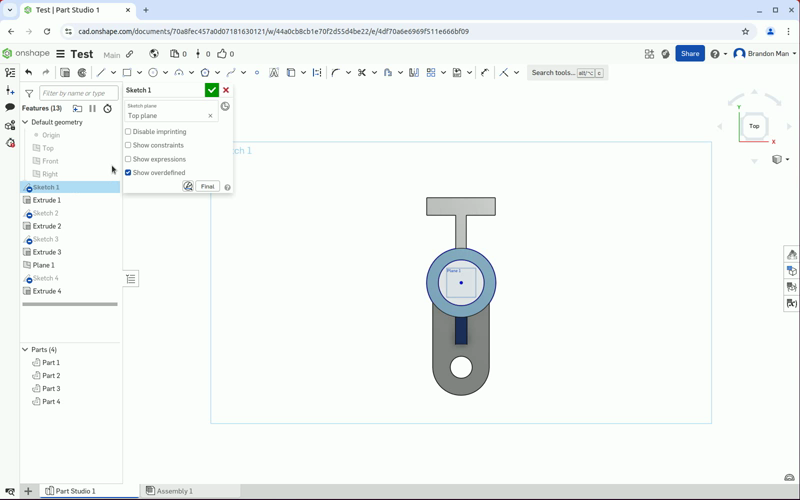
mouse_move(229, 92)
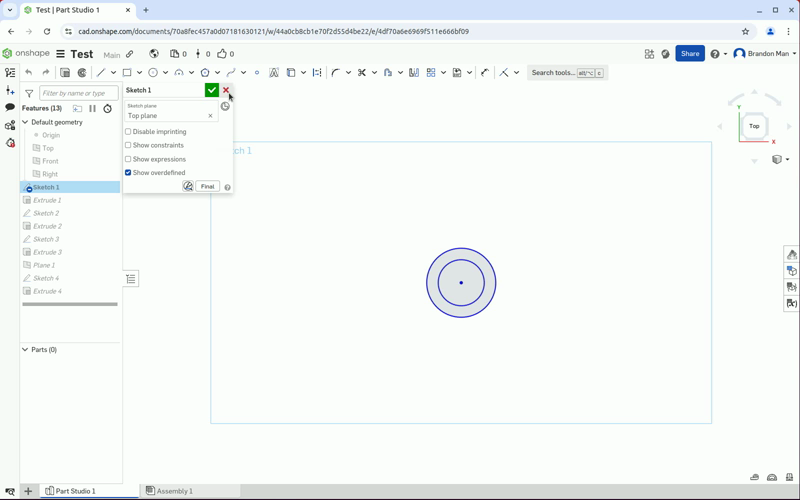
click(229, 92)
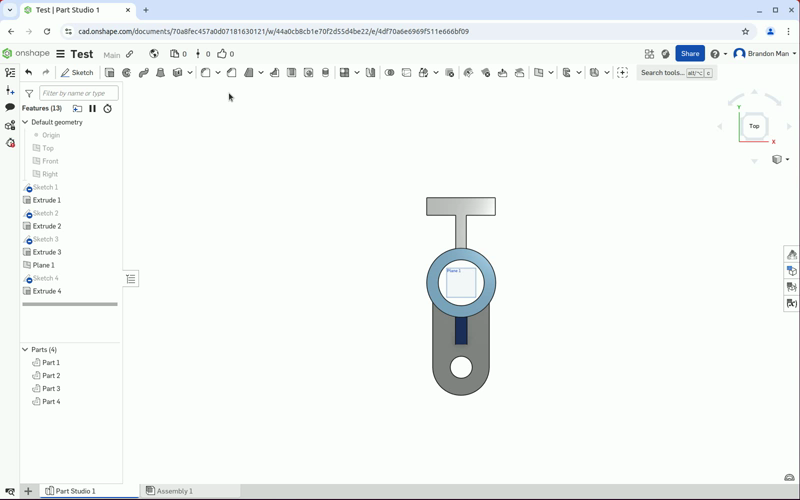
mouse_move(73, 352)
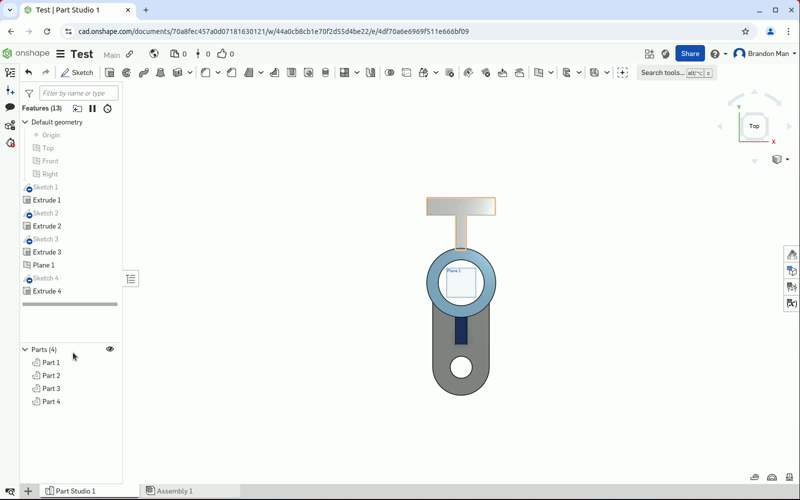
key(y)
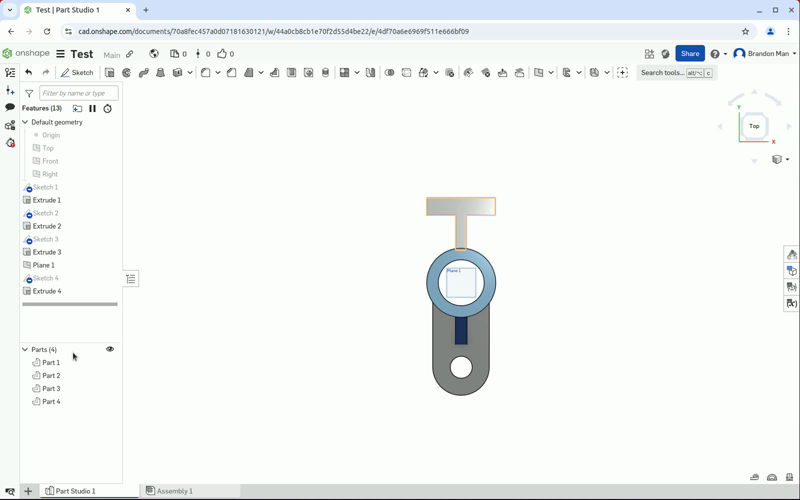
key(shift+p)
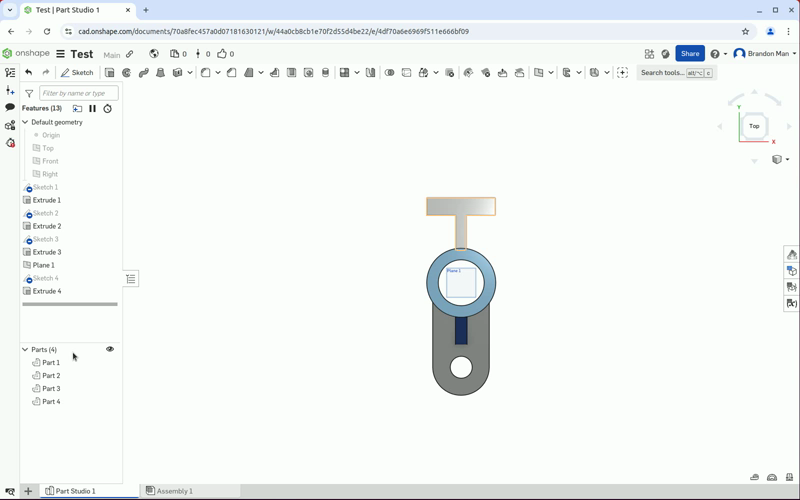
key(space)
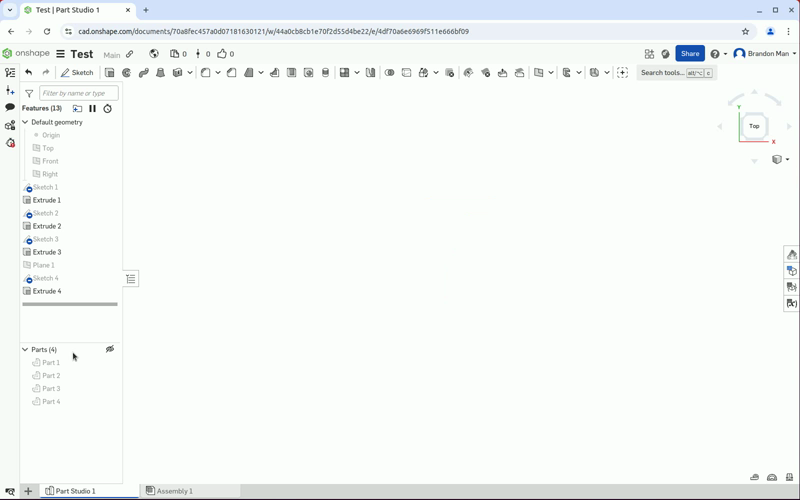
key_down(shift)
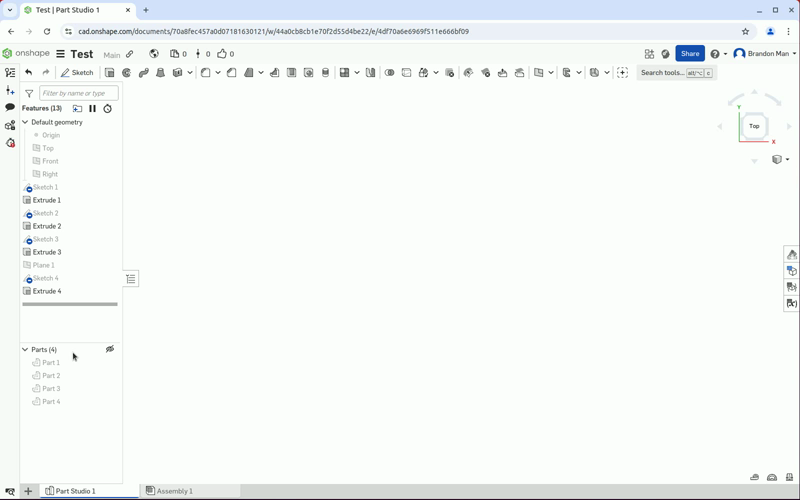
key(up)
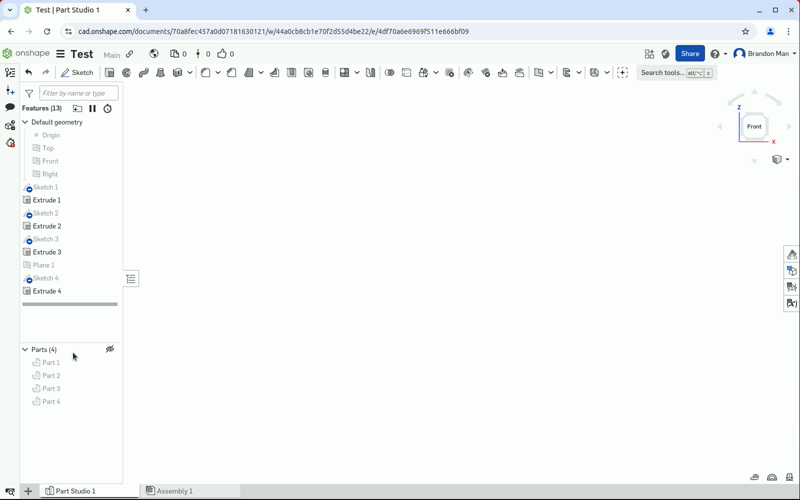
key_up(shift)
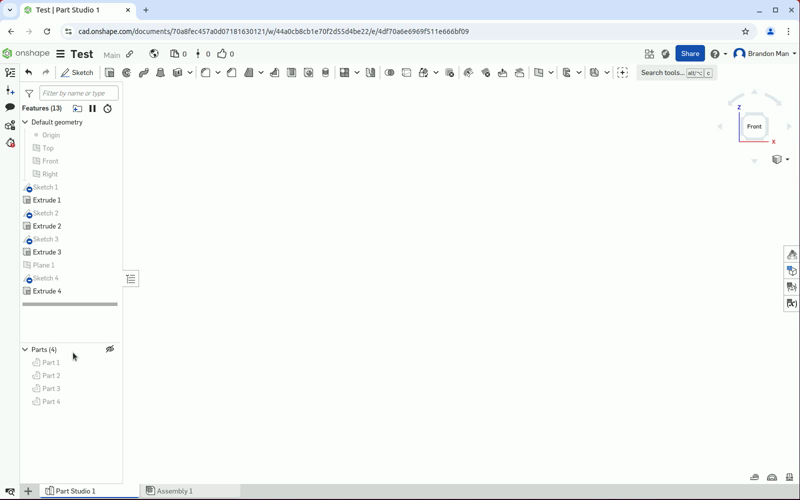
key(space)
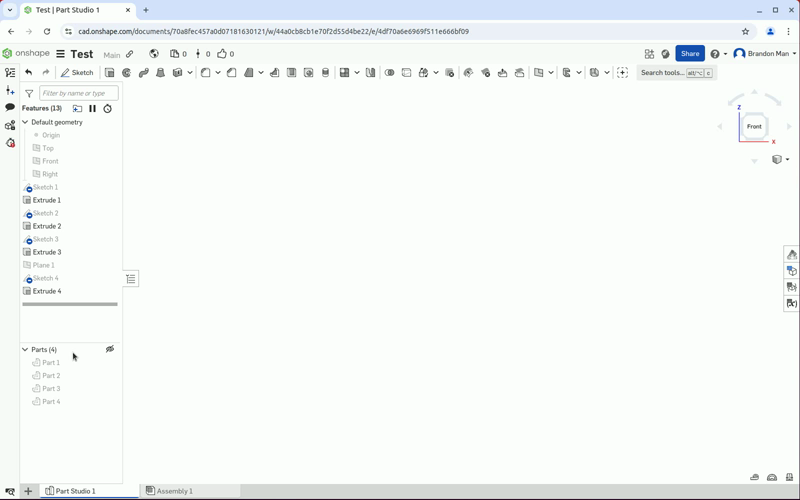
key_down(shift)
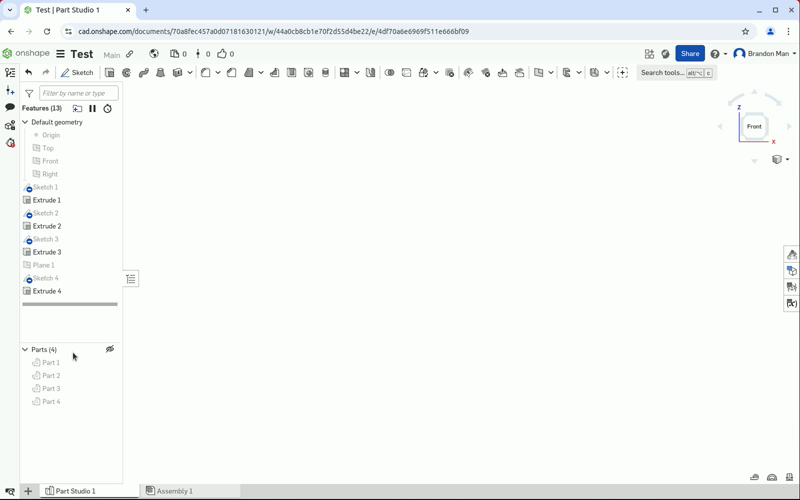
key(left)
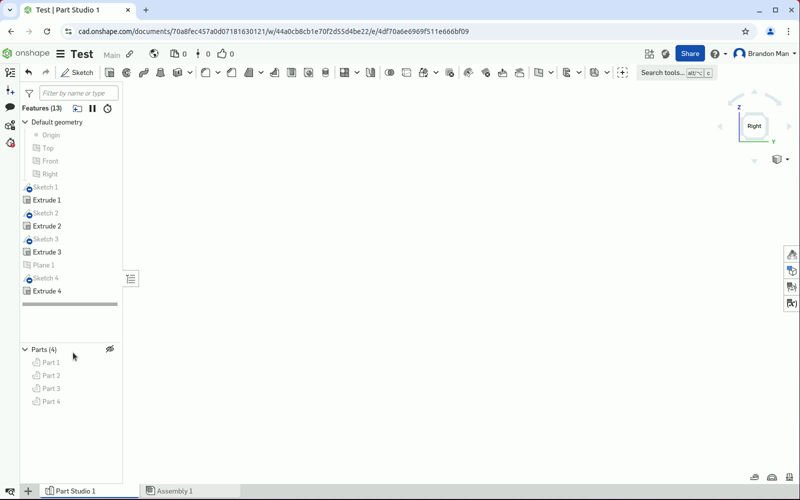
key_up(shift)
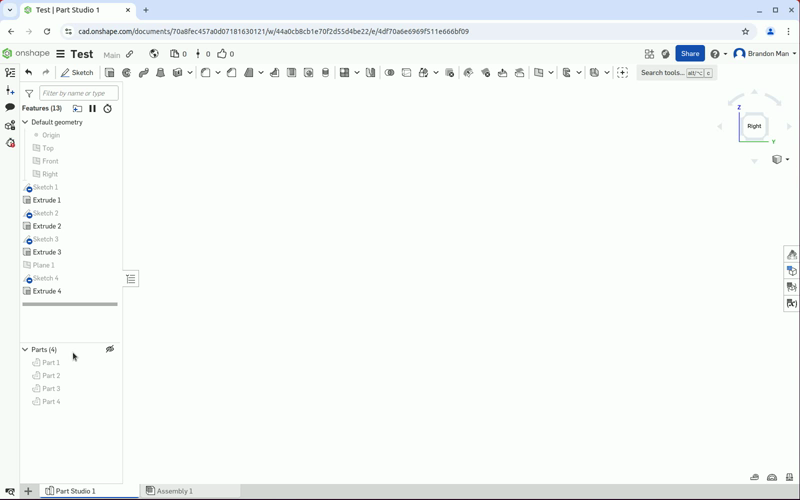
mouse_move(73, 352)
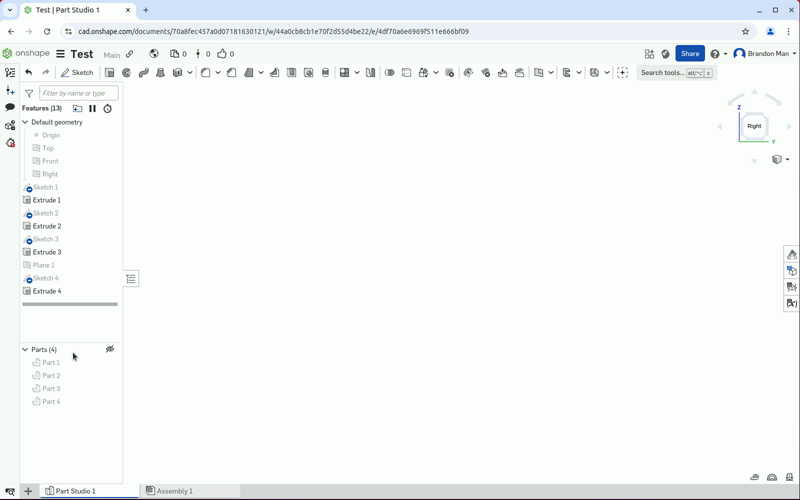
key(shift+y)
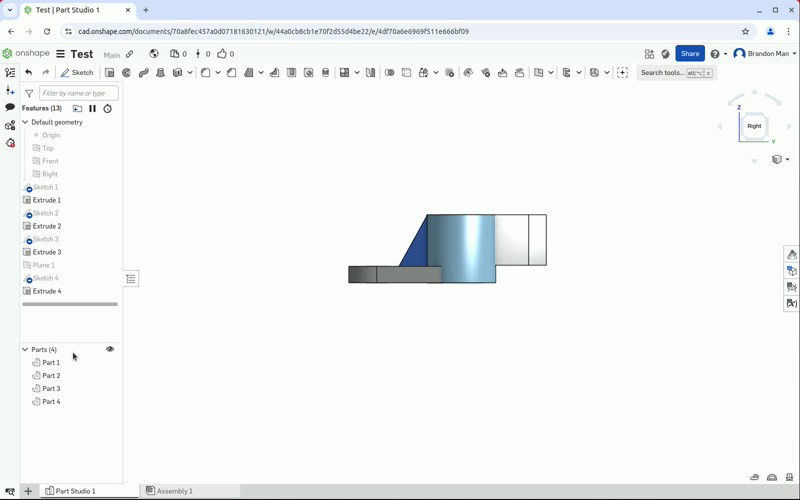
mouse_move(541, 75)
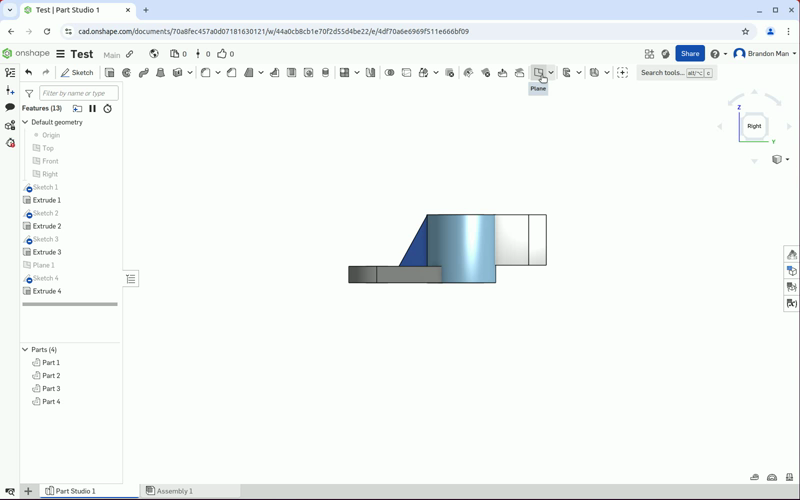
click(541, 75)
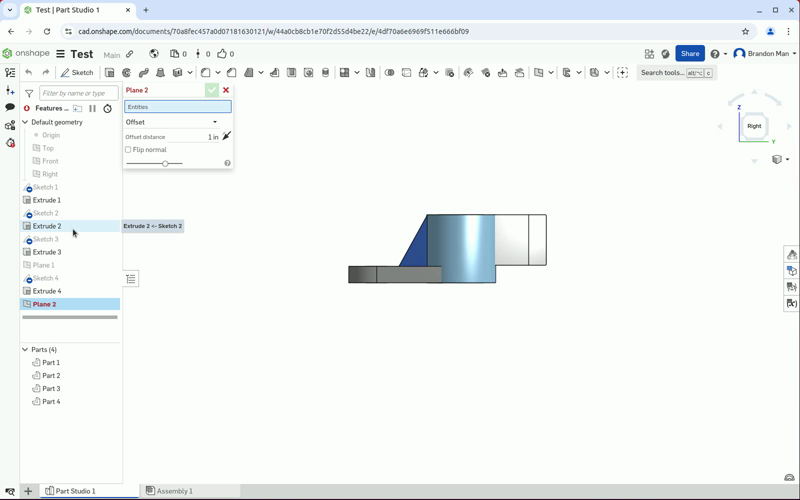
scroll(3)
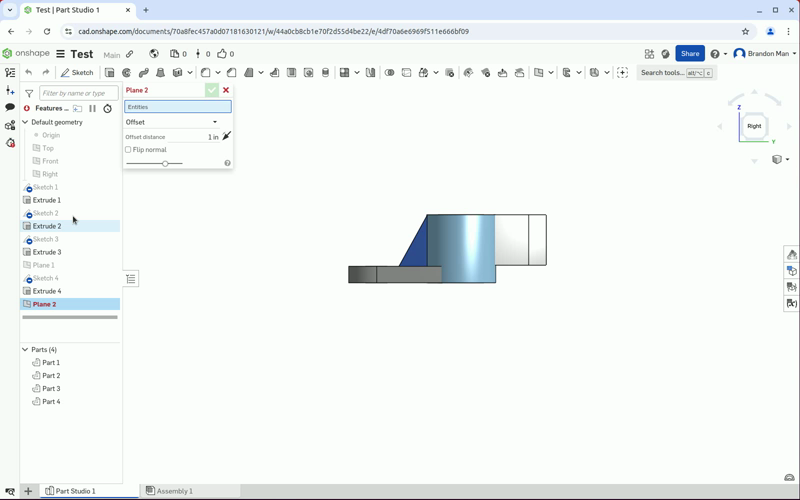
mouse_move(73, 176)
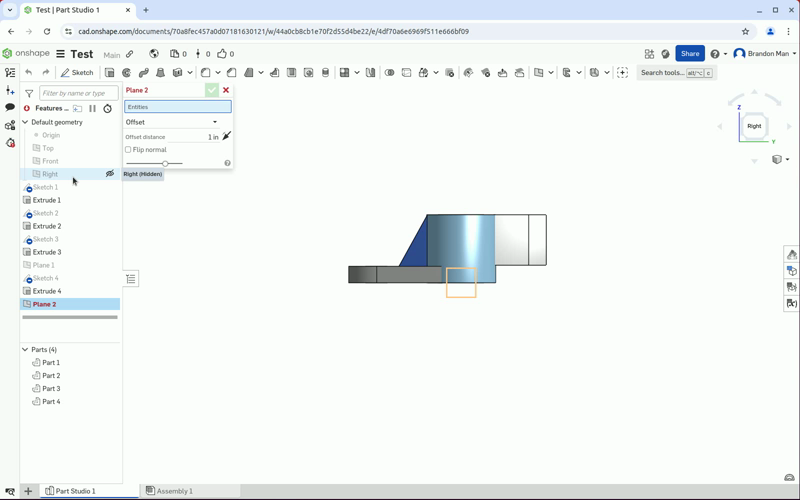
click(73, 176)
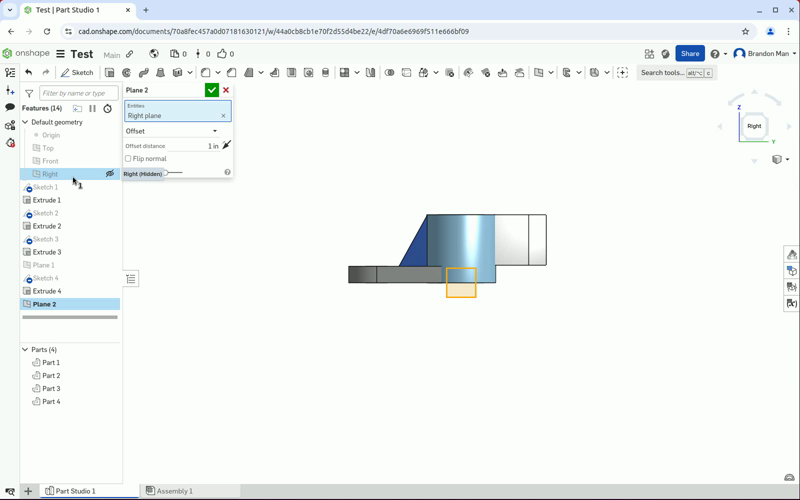
key(tab, 2)
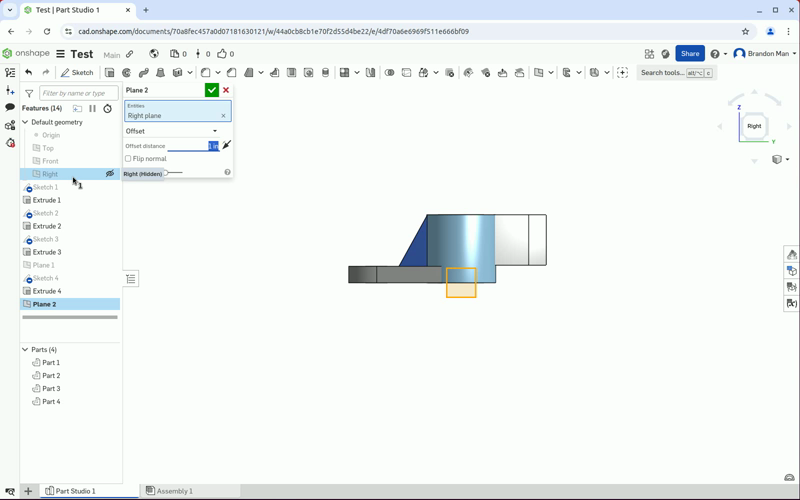
text(6.994)
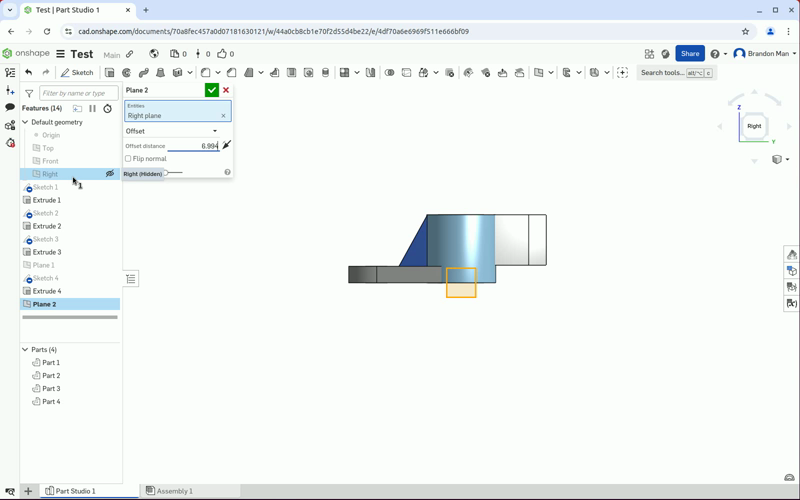
key(enter, 2)
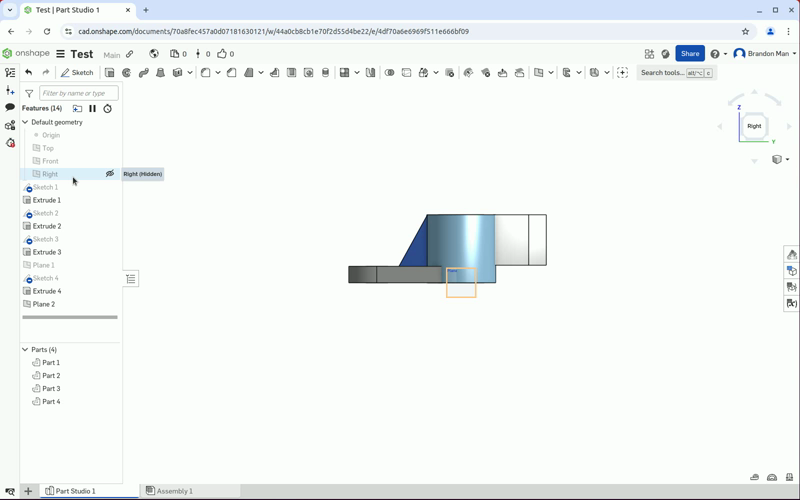
key(shift+s)
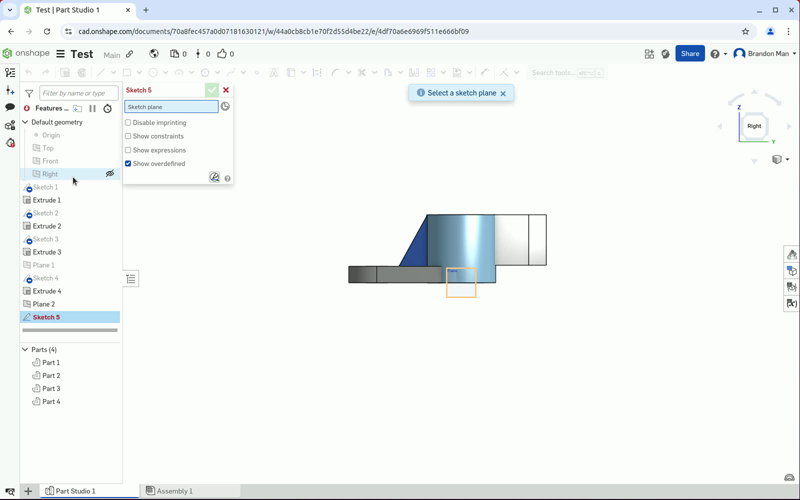
mouse_move(73, 306)
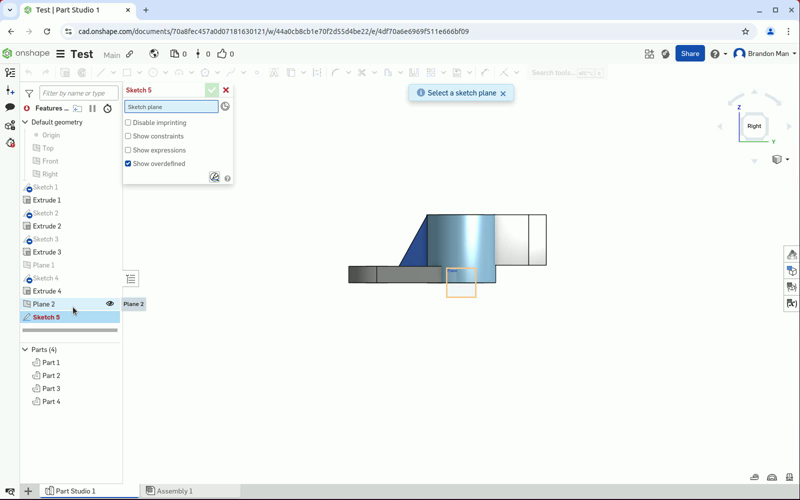
click(73, 306)
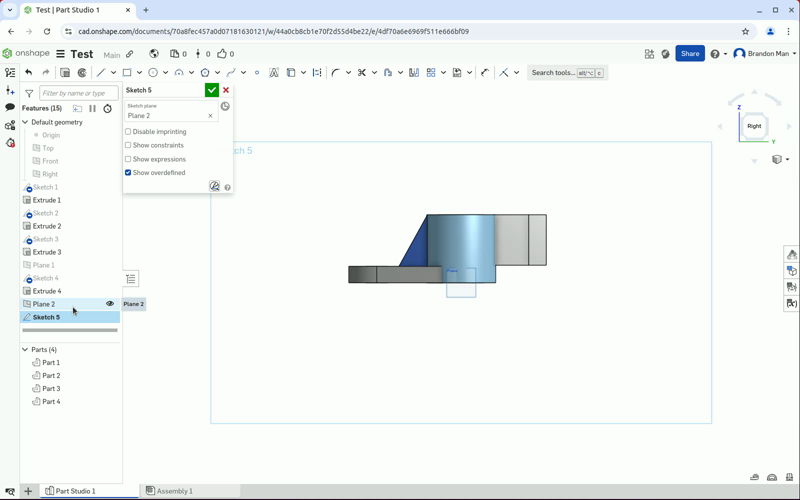
mouse_move(73, 352)
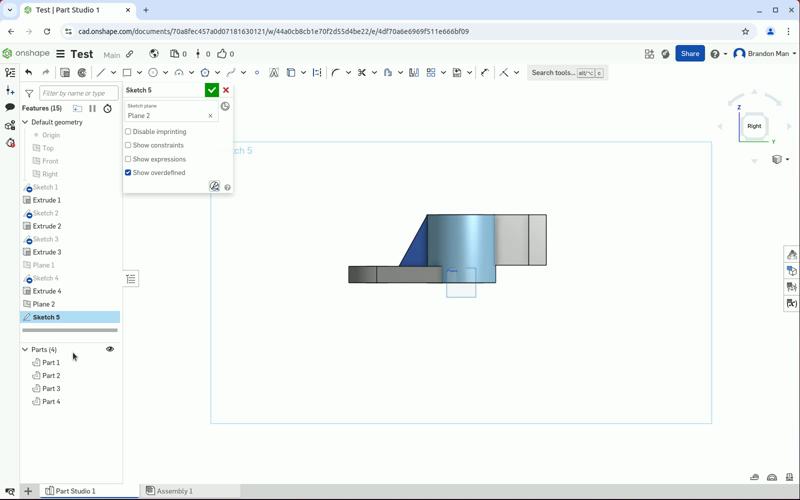
key(y)
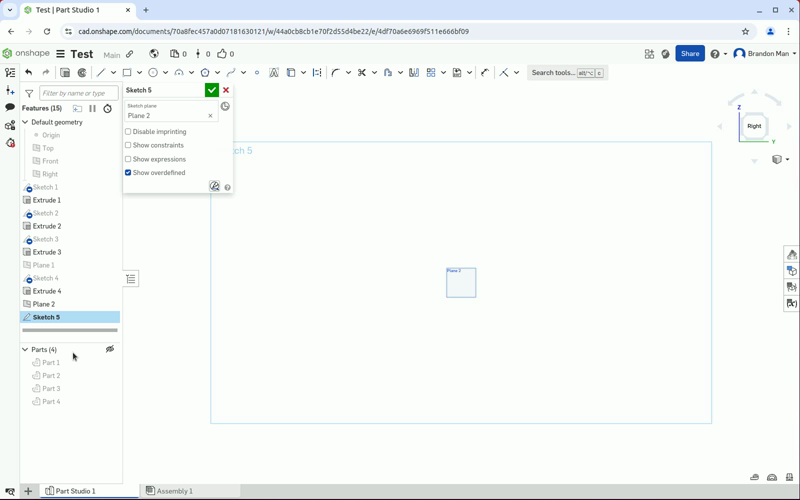
key(l)
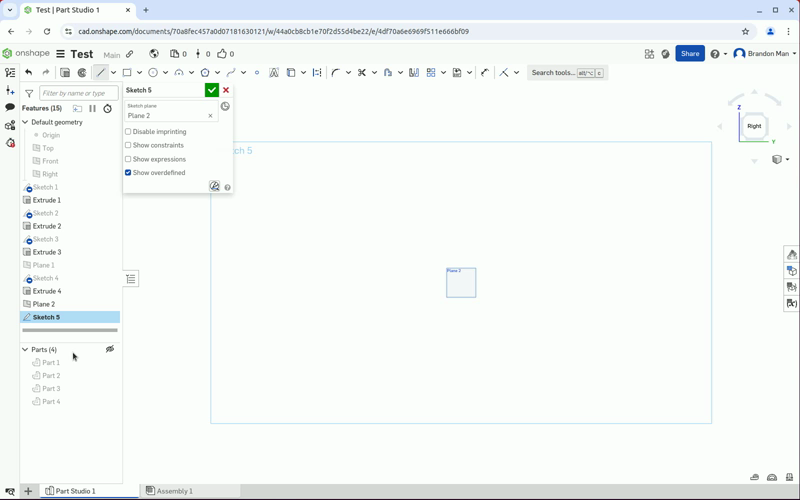
key_down(shift)
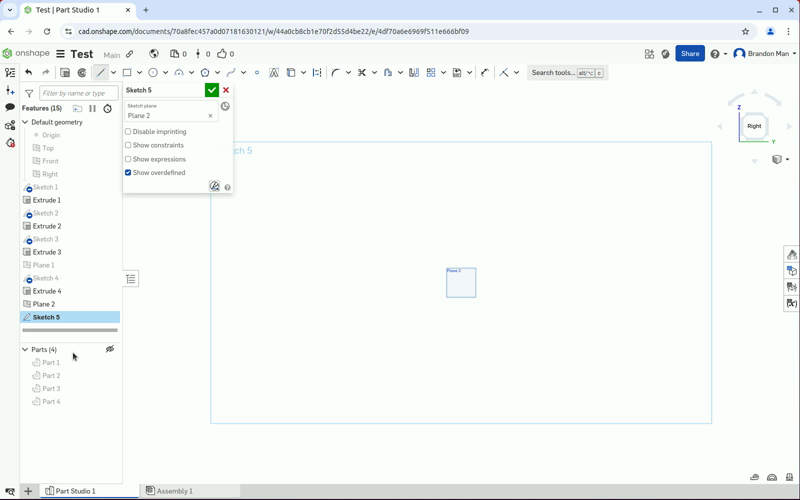
mouse_move(493, 266)
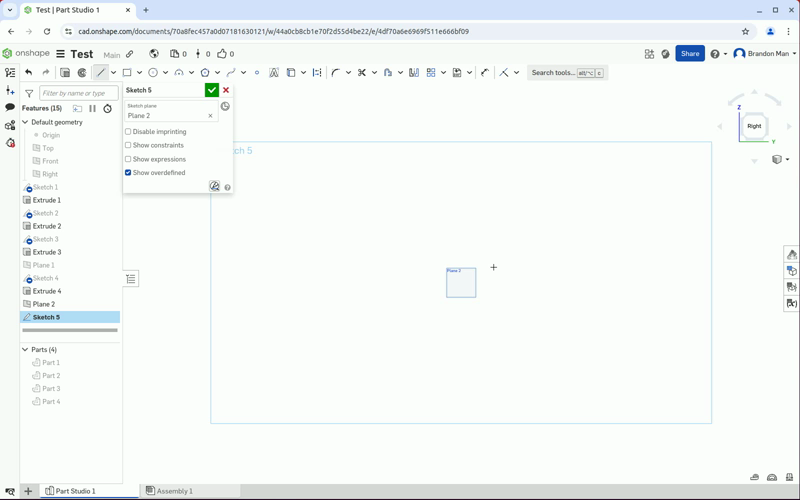
click(493, 266)
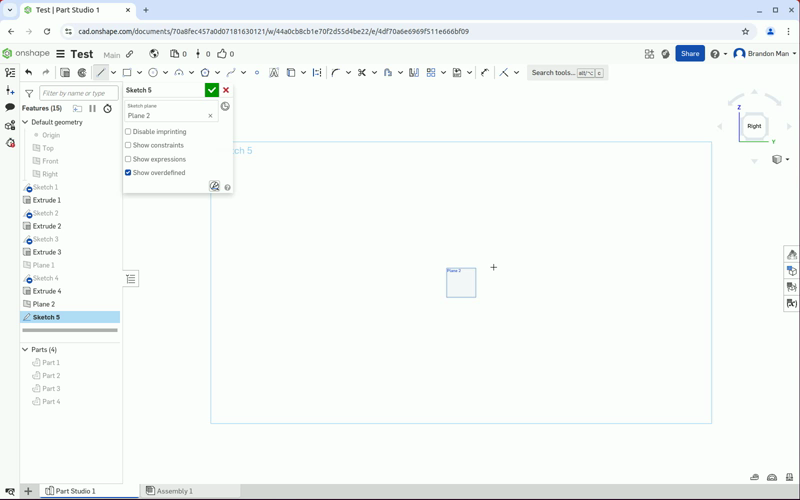
key_up(shift)
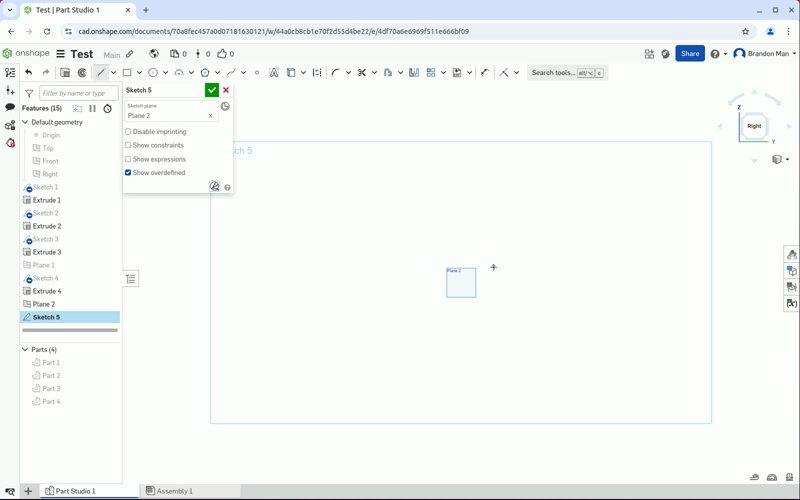
key_down(shift)
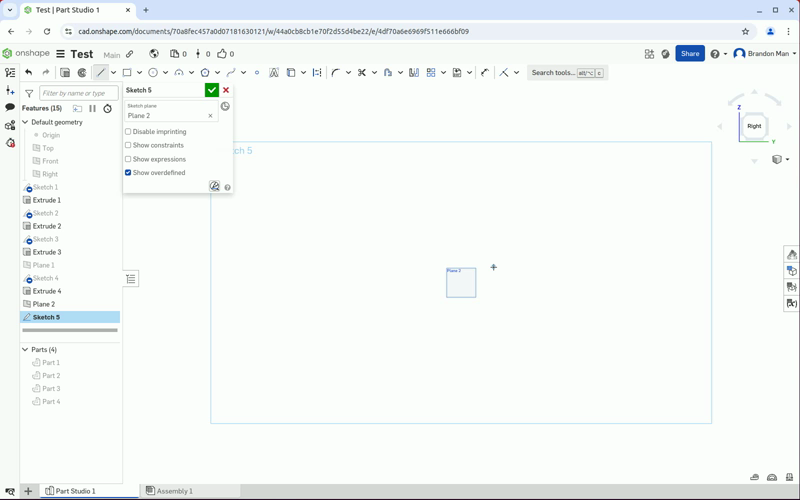
mouse_move(523, 266)
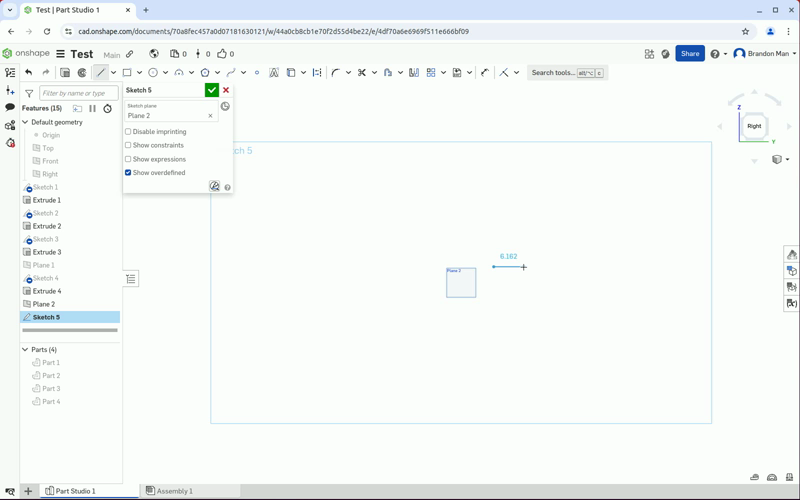
mouse_move(494, 266)
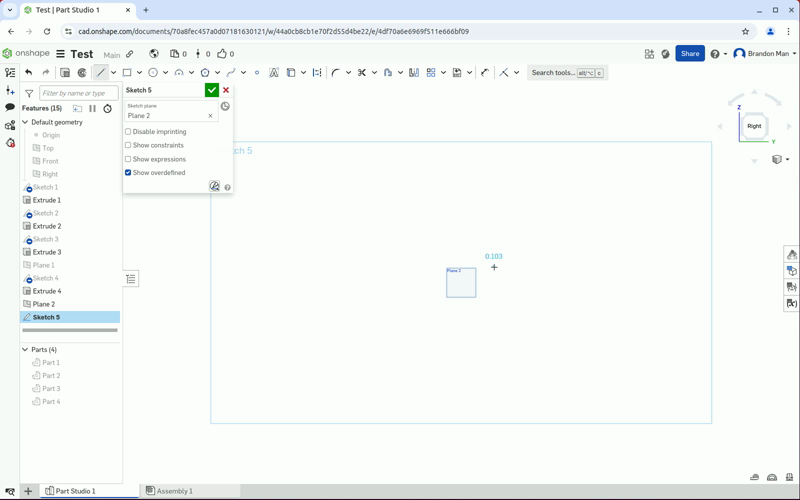
scroll(6)
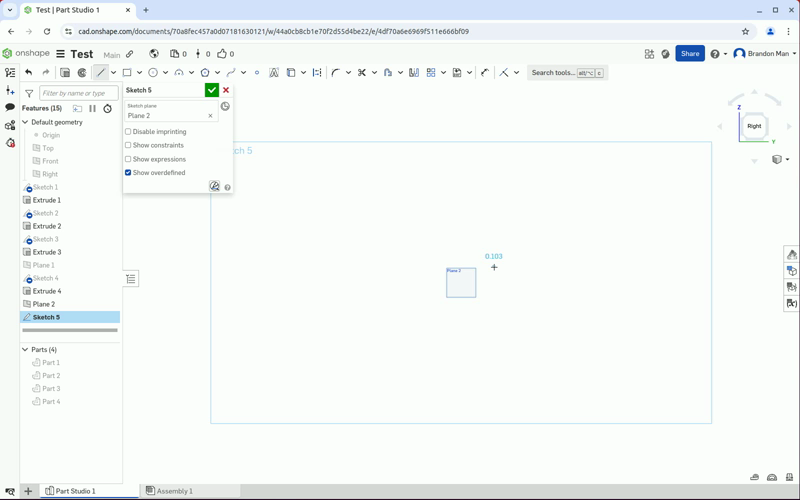
scroll(6)
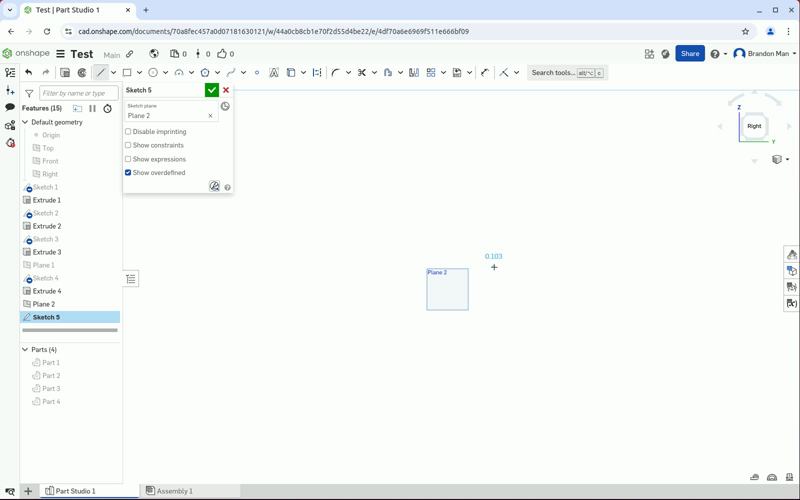
scroll(6)
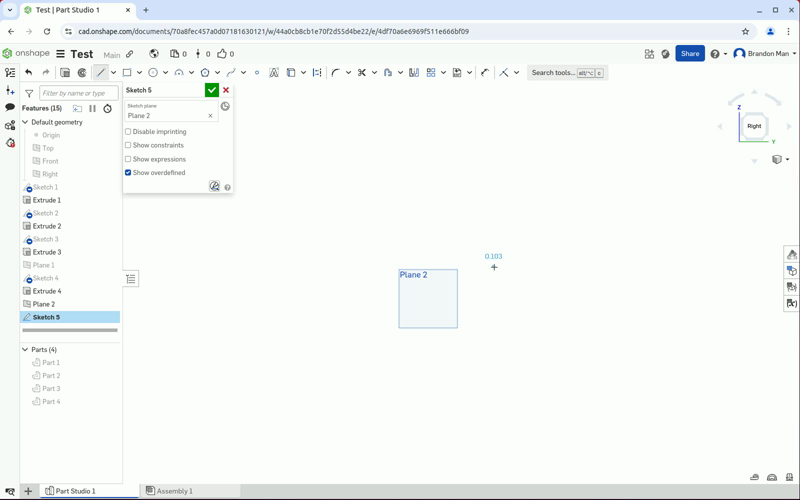
scroll(6)
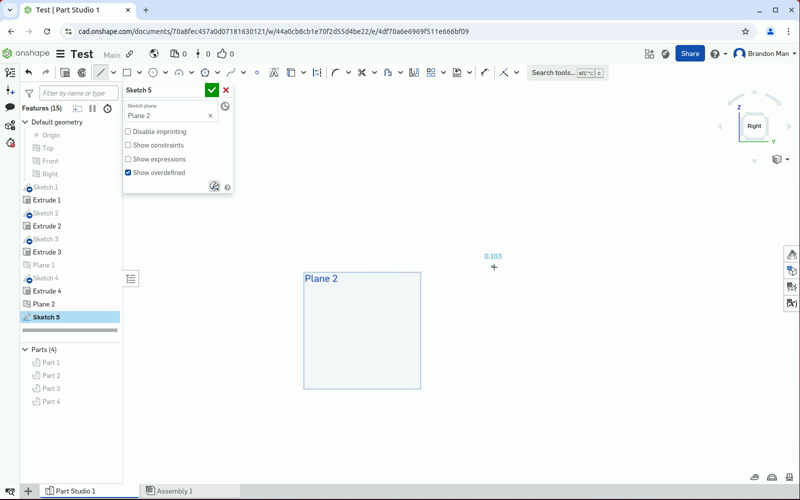
scroll(6)
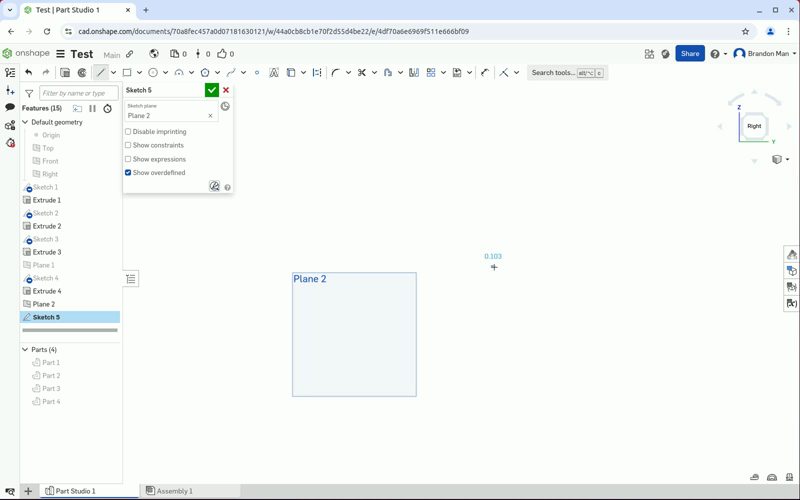
scroll(6)
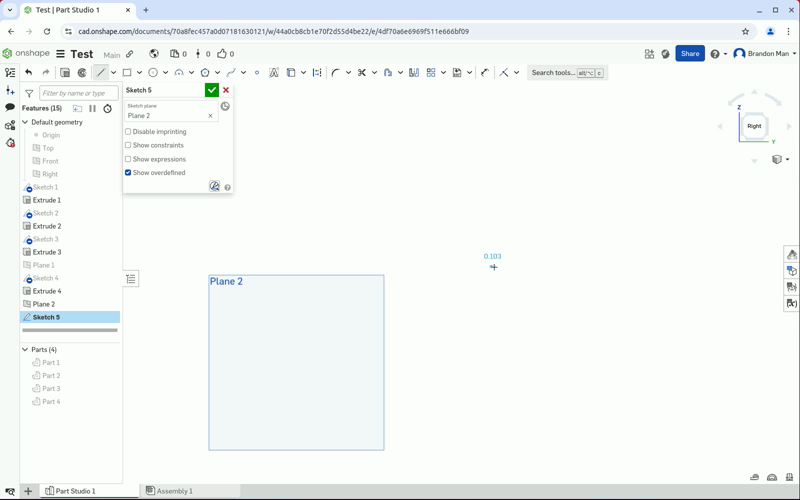
scroll(6)
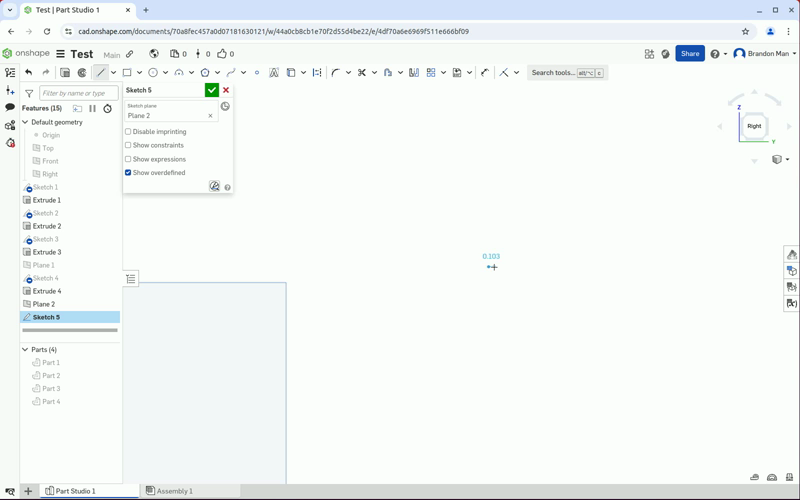
click(494, 266)
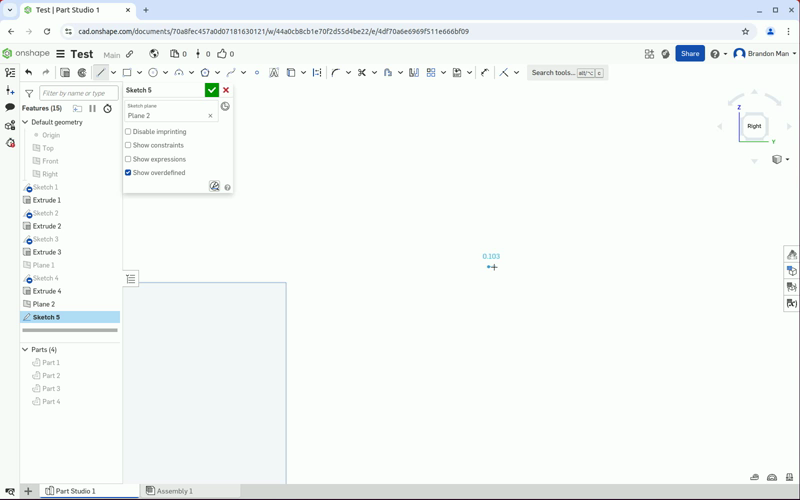
scroll(-6)
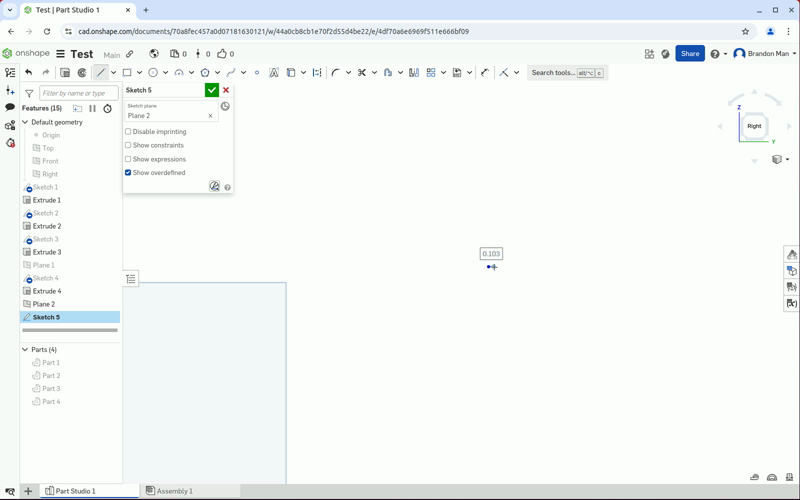
scroll(-6)
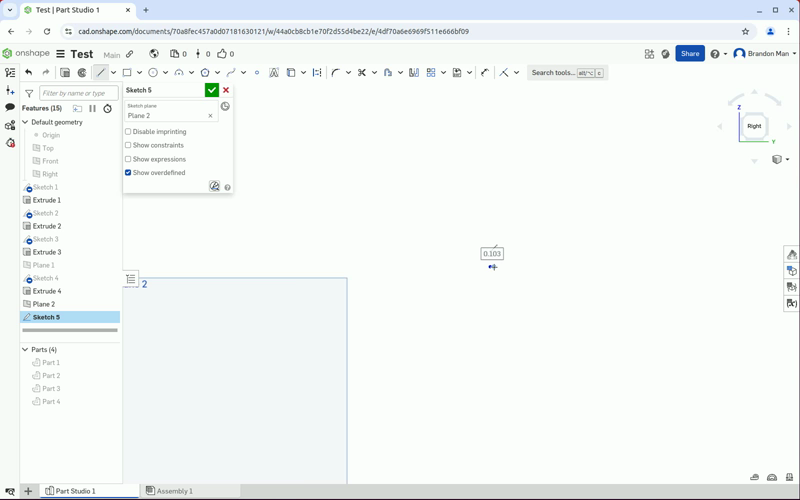
scroll(-6)
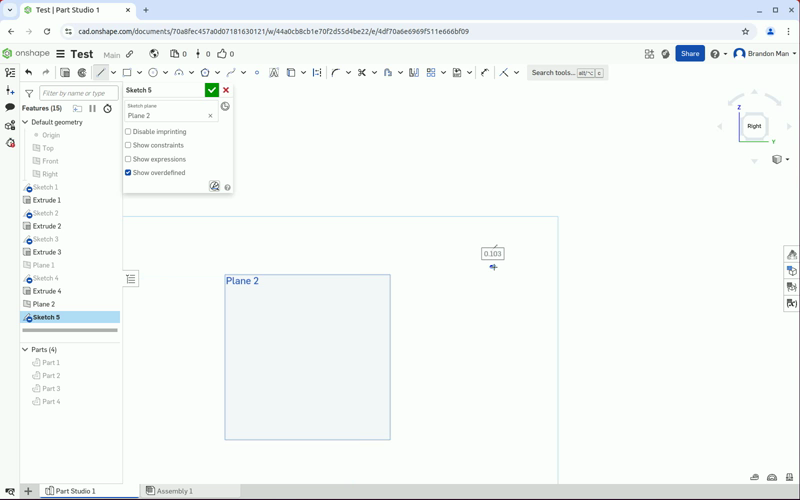
scroll(-6)
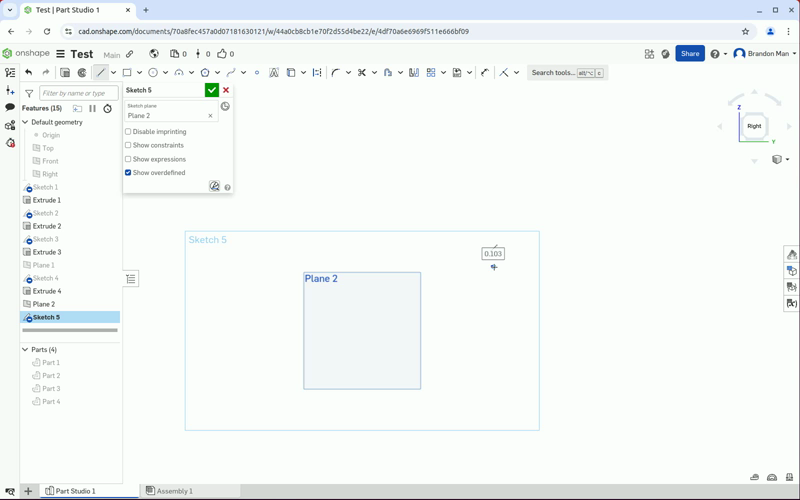
scroll(-6)
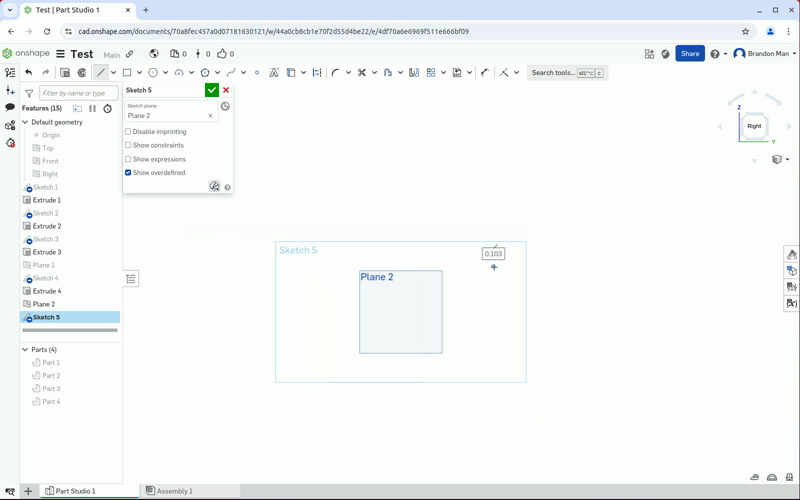
scroll(-6)
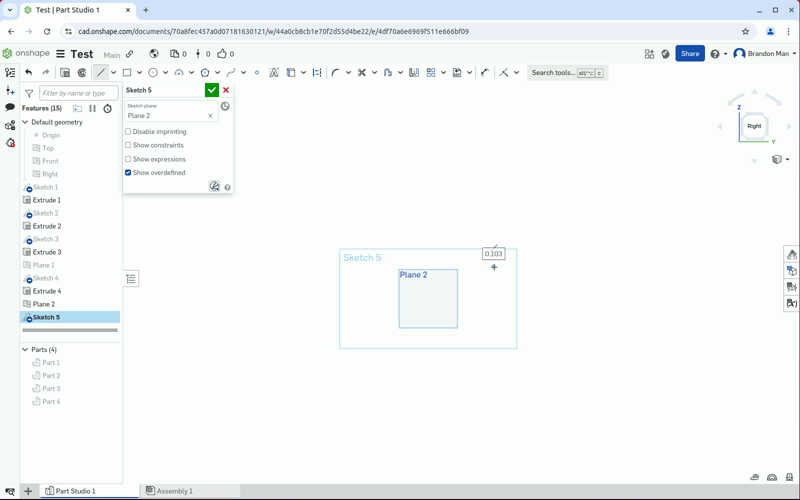
scroll(-6)
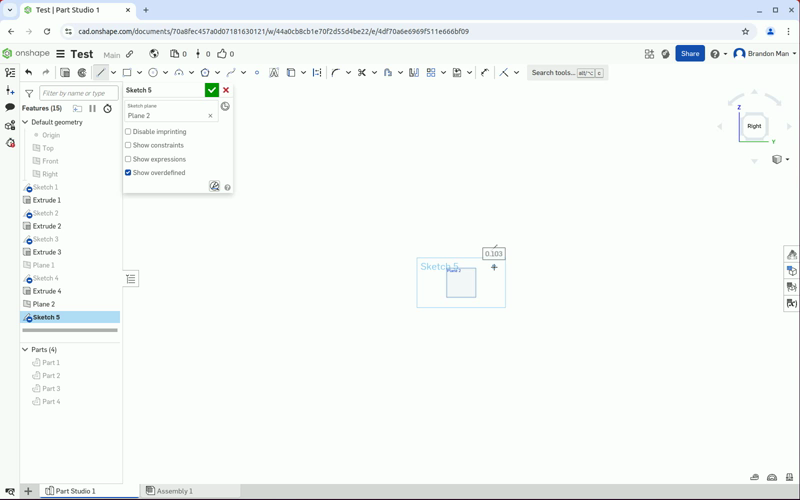
key_up(shift)
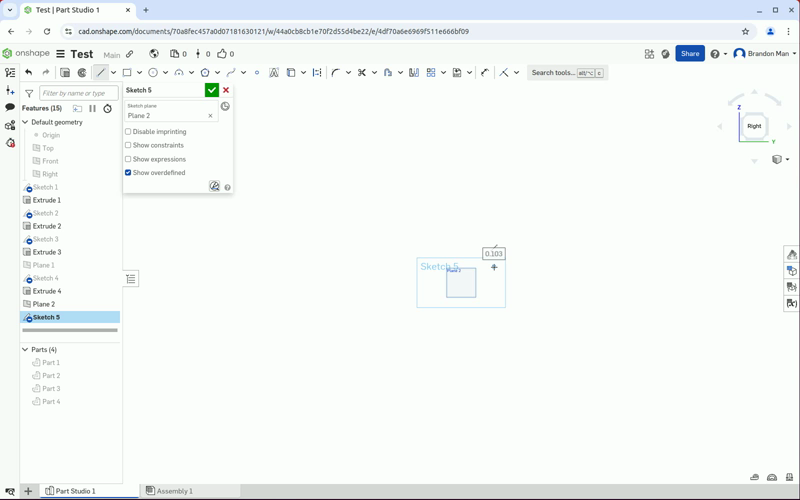
key_down(shift)
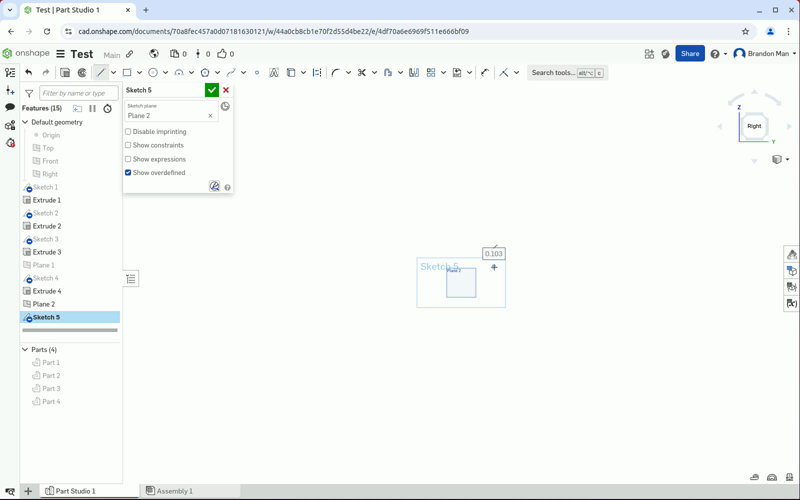
mouse_move(524, 266)
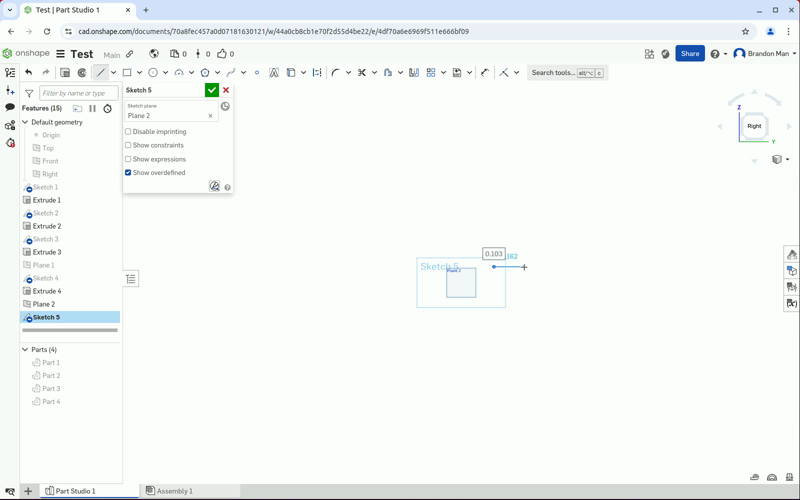
mouse_move(528, 266)
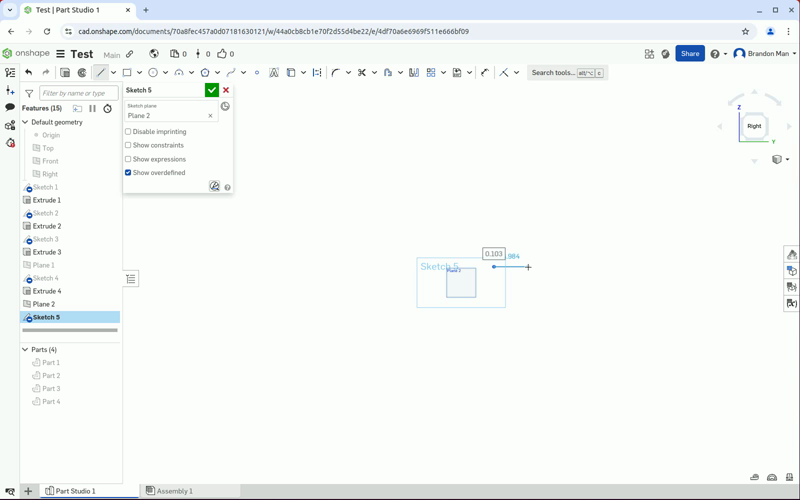
click(528, 266)
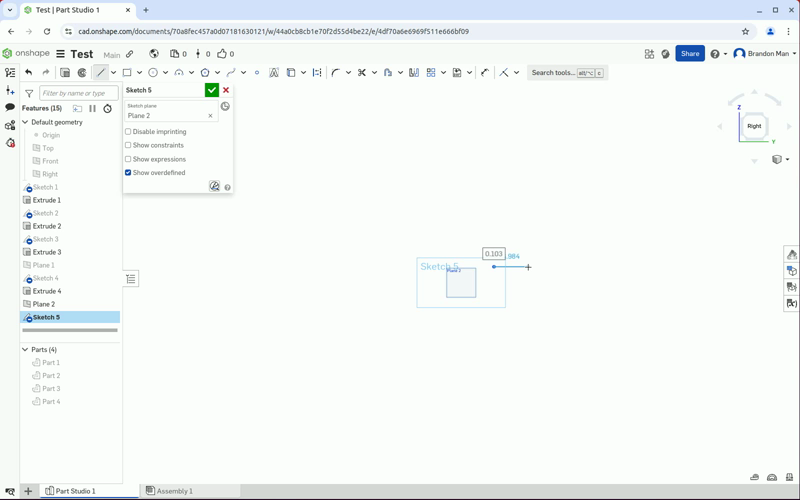
key_up(shift)
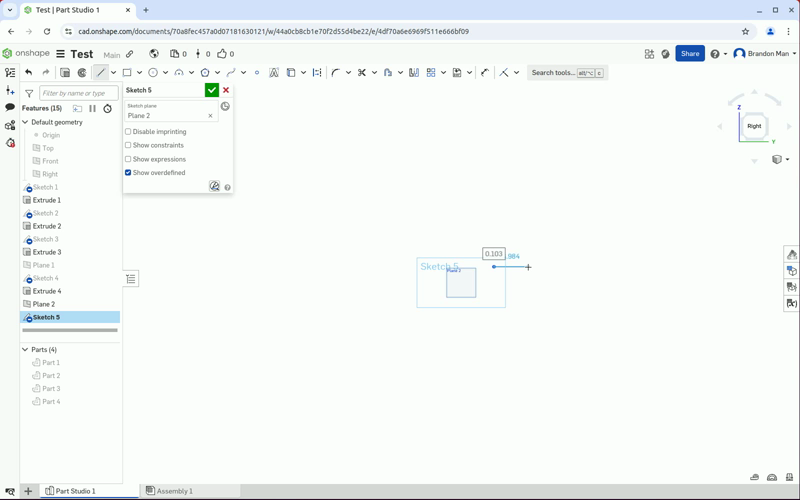
key_down(shift)
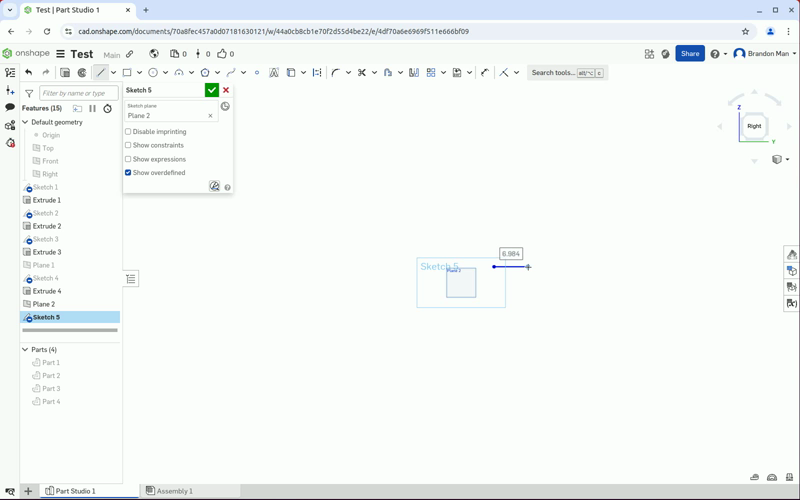
mouse_move(558, 266)
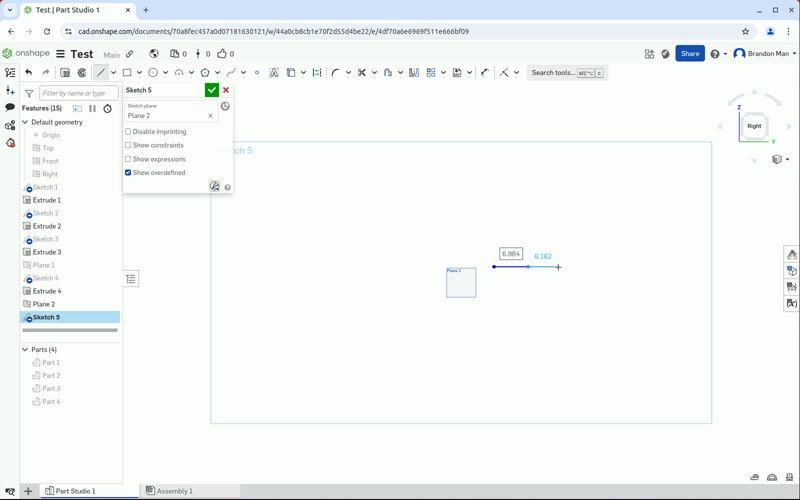
mouse_move(528, 249)
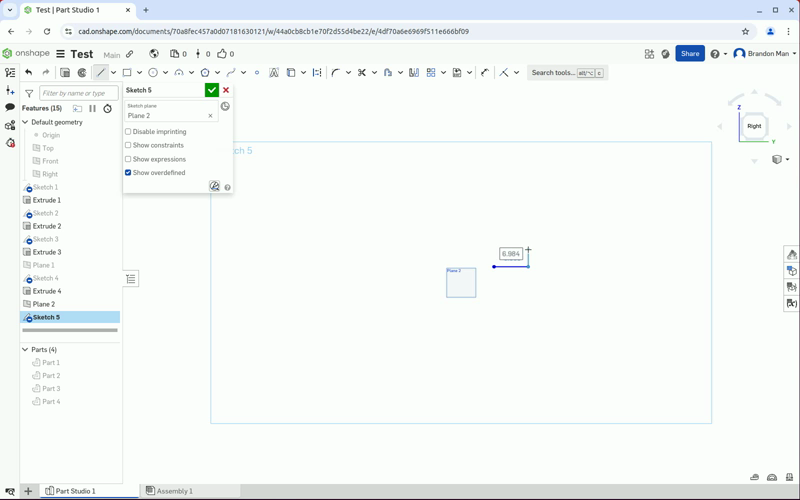
click(528, 249)
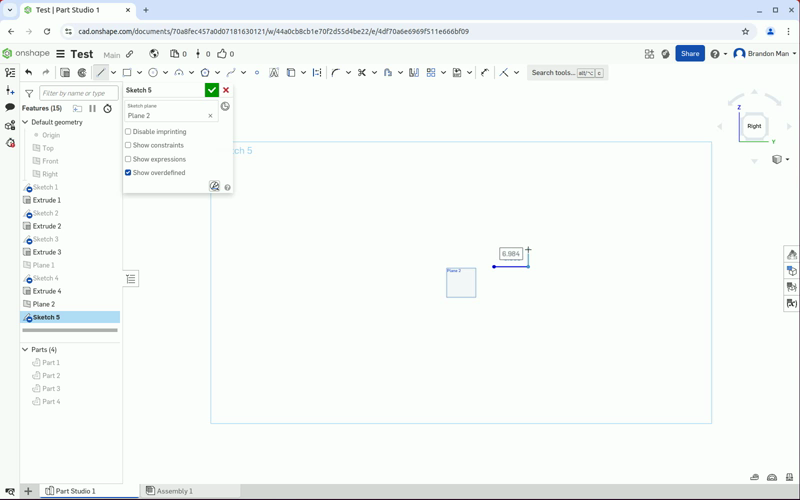
key_up(shift)
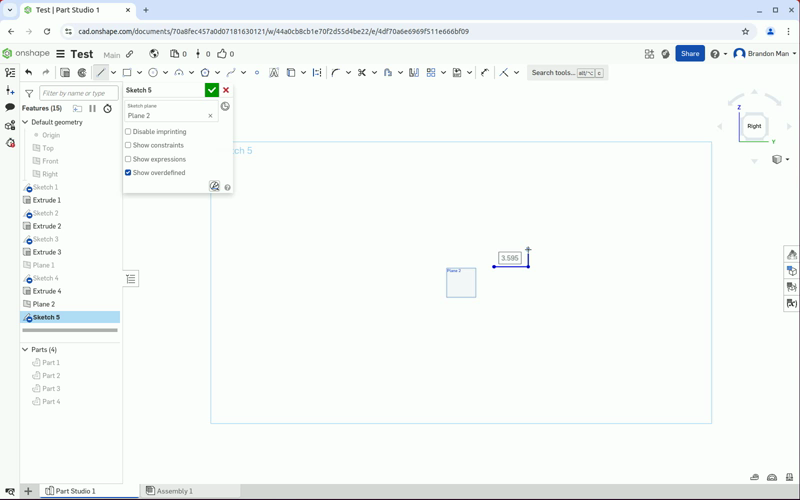
key_down(shift)
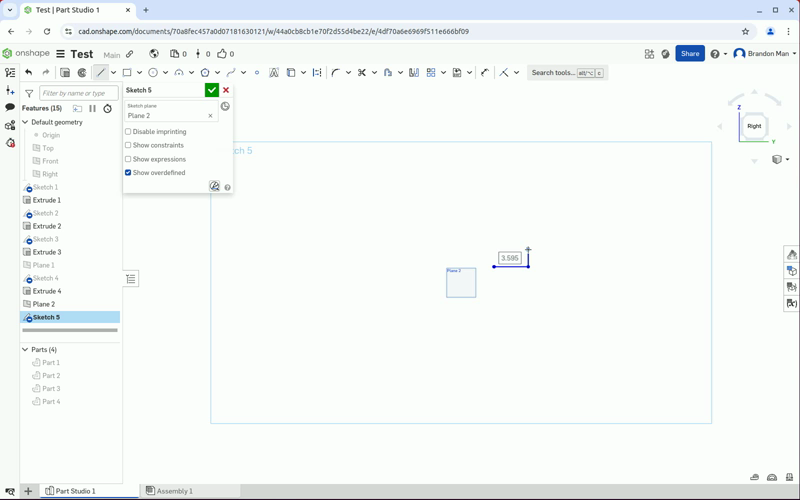
mouse_move(558, 249)
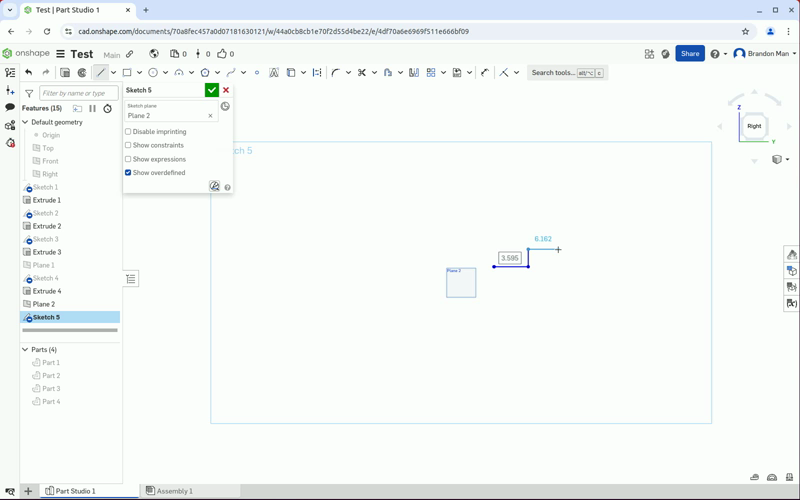
mouse_move(493, 249)
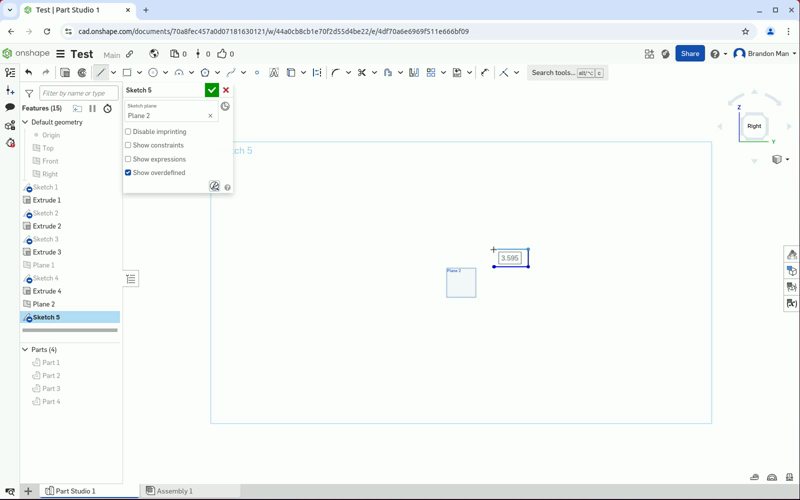
click(493, 249)
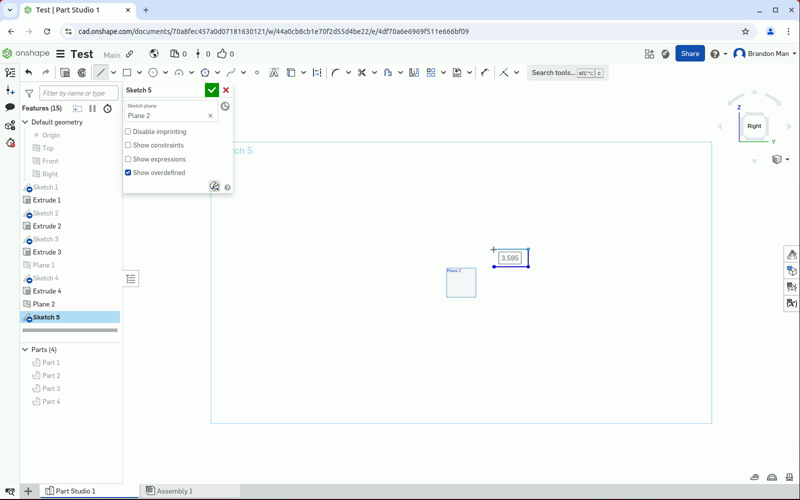
key_up(shift)
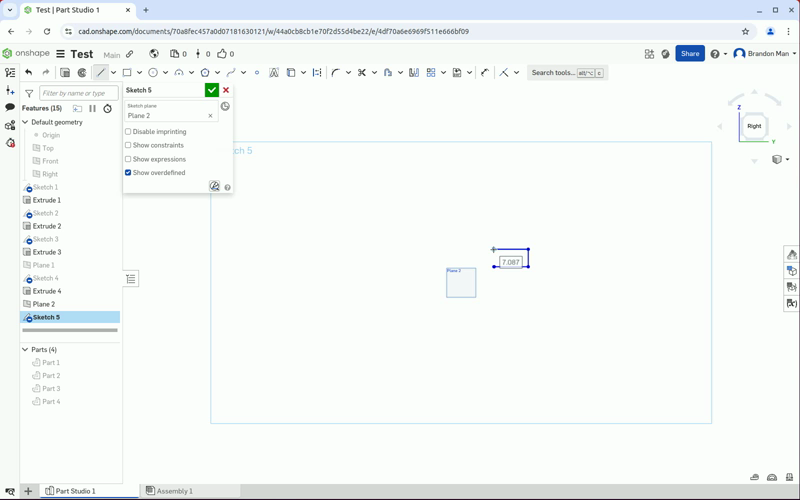
mouse_move(523, 249)
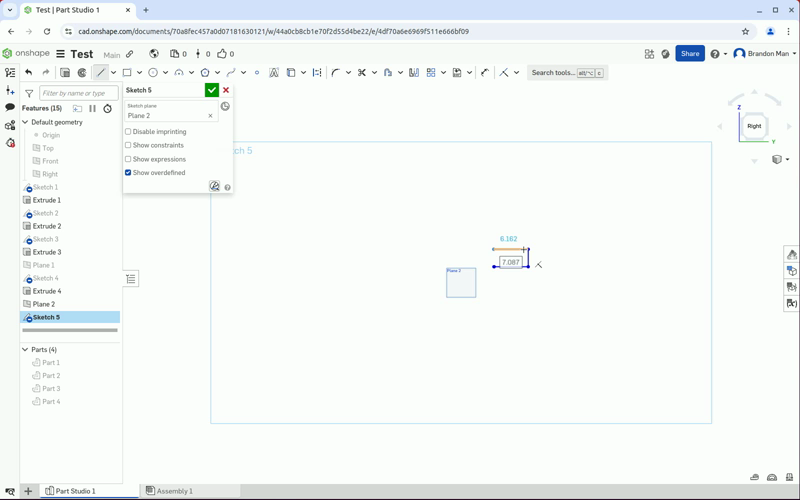
key_down(shift)
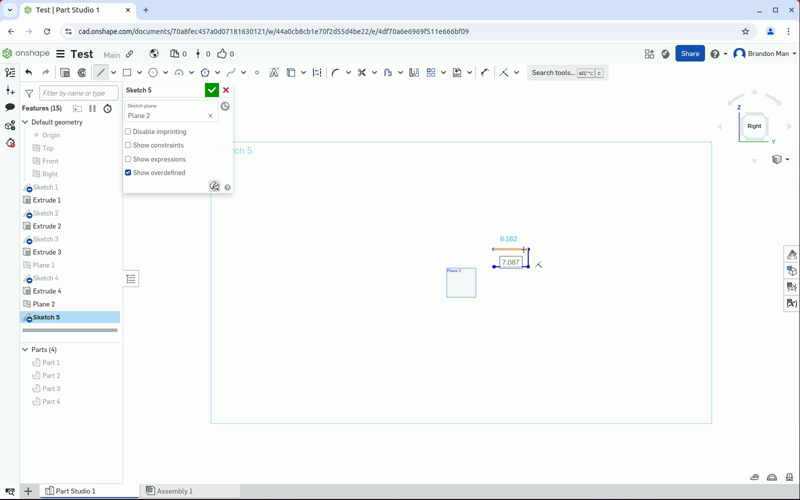
mouse_move(493, 266)
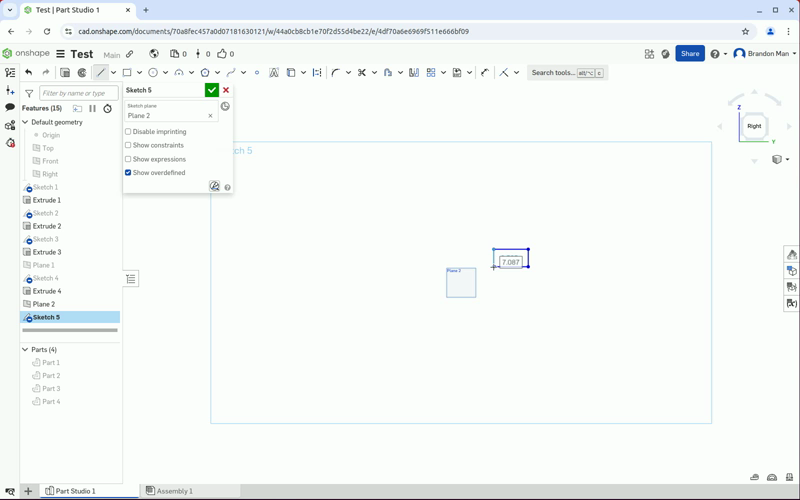
scroll(6)
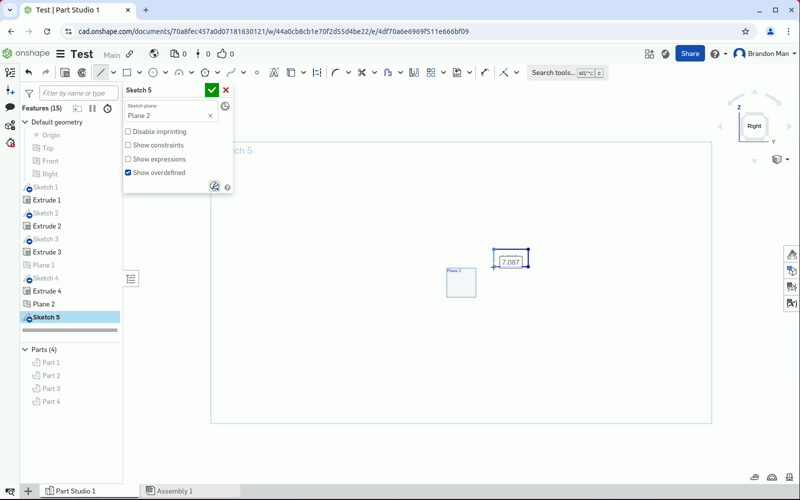
scroll(6)
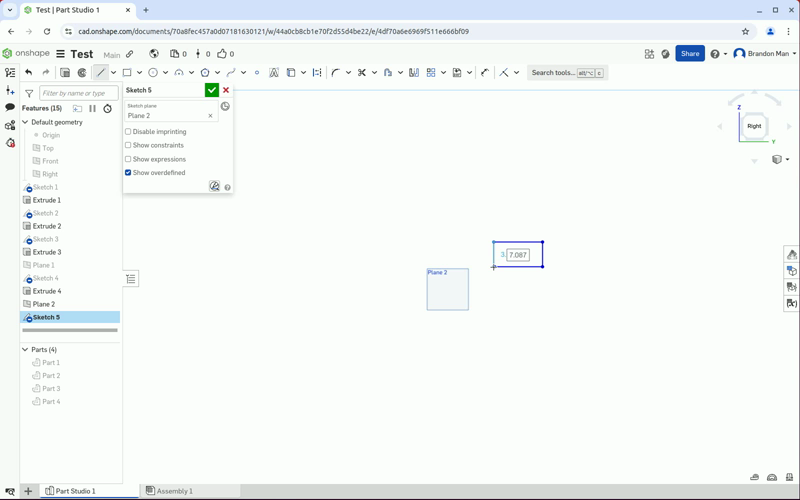
scroll(6)
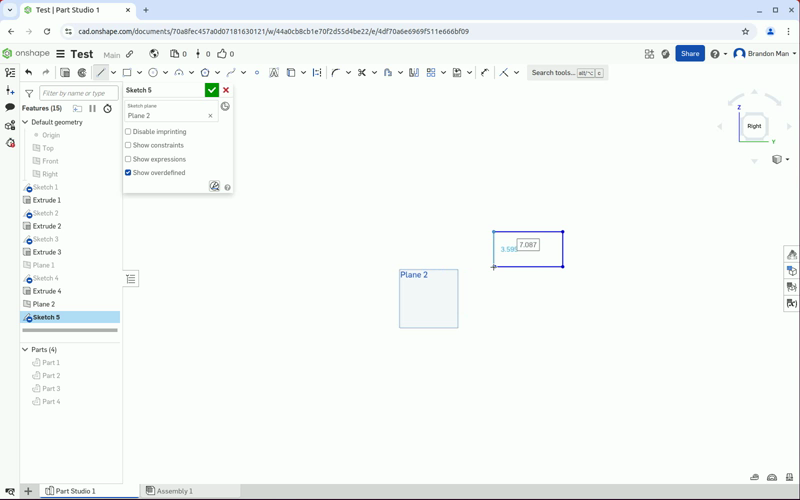
scroll(6)
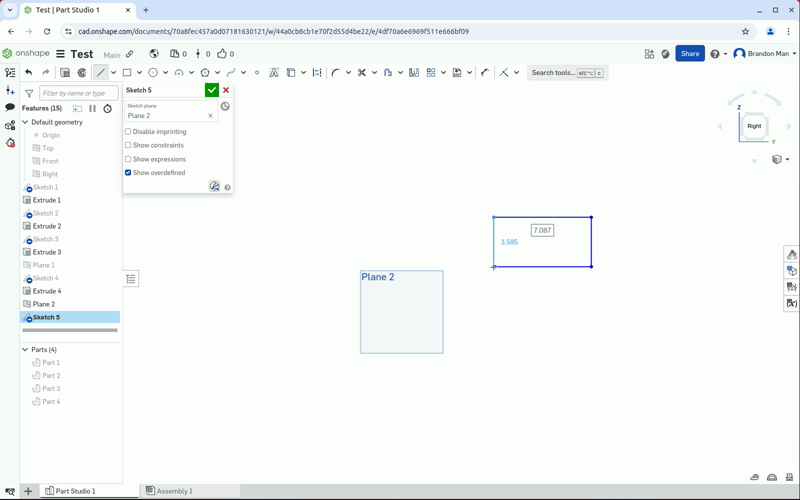
scroll(6)
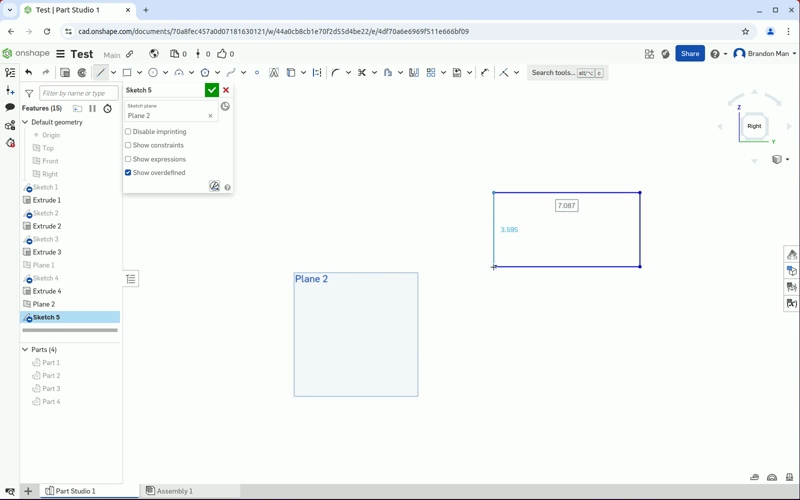
scroll(6)
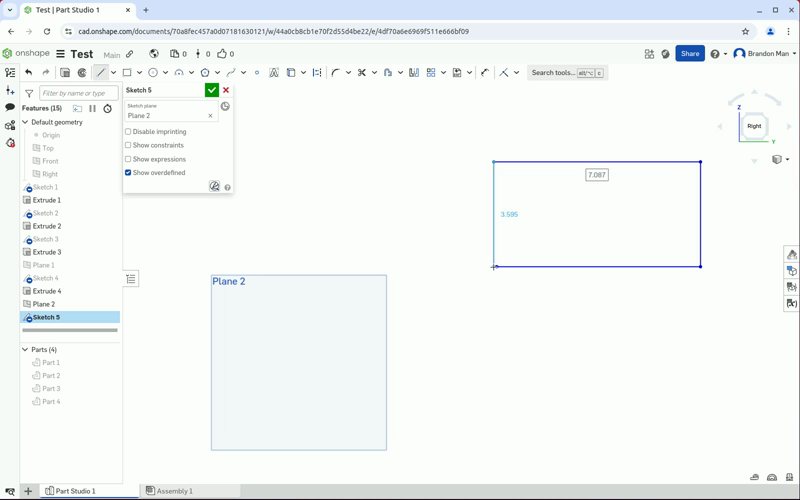
scroll(6)
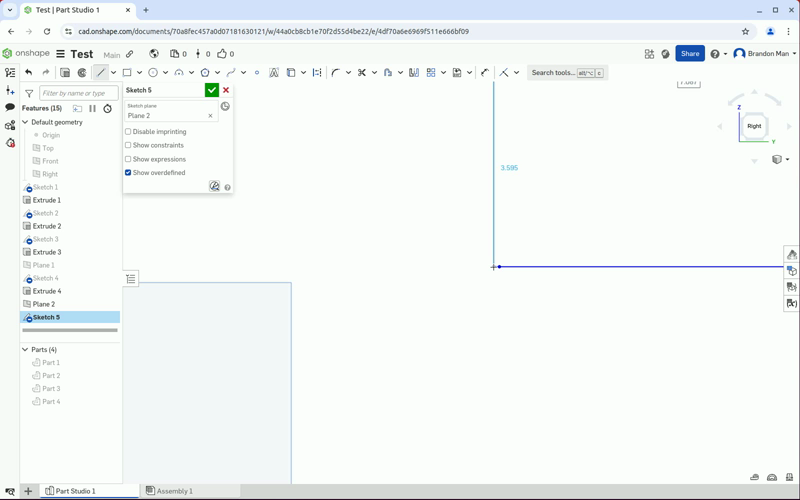
key_up(shift)
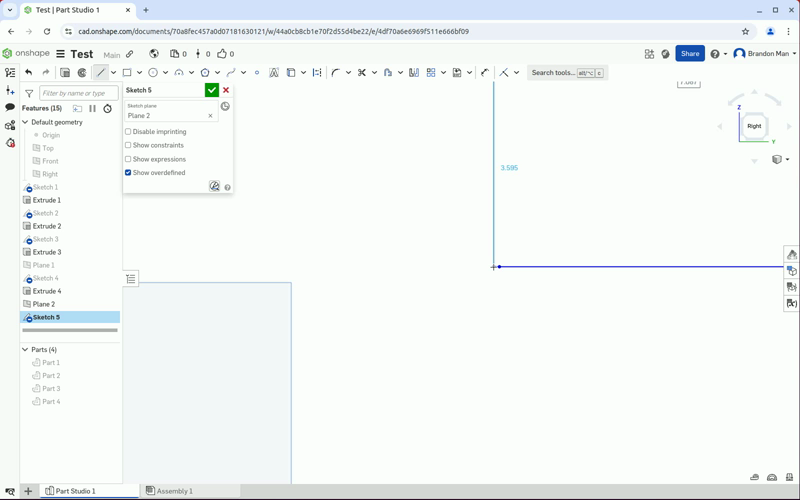
click(493, 266)
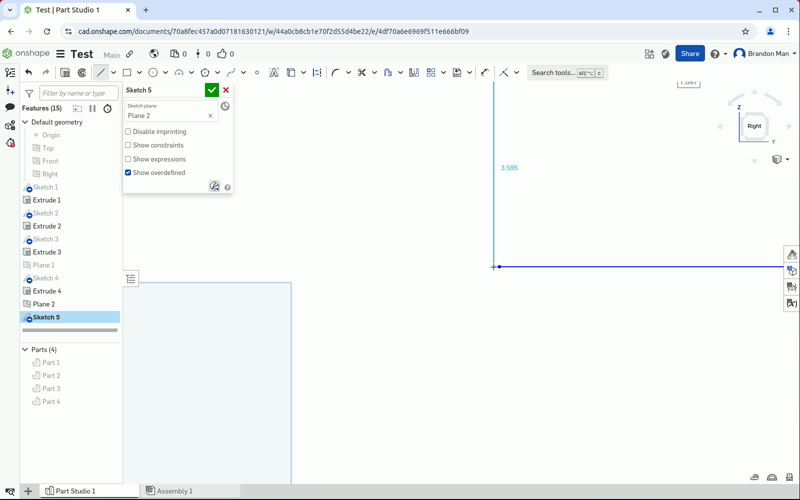
scroll(-6)
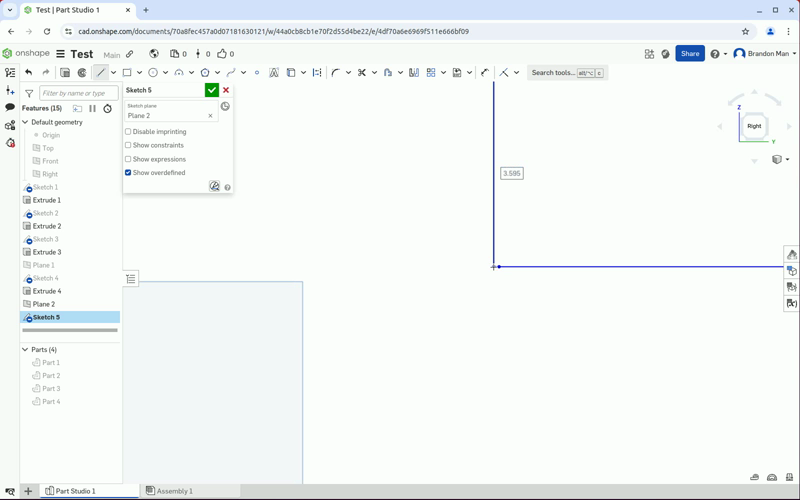
scroll(-6)
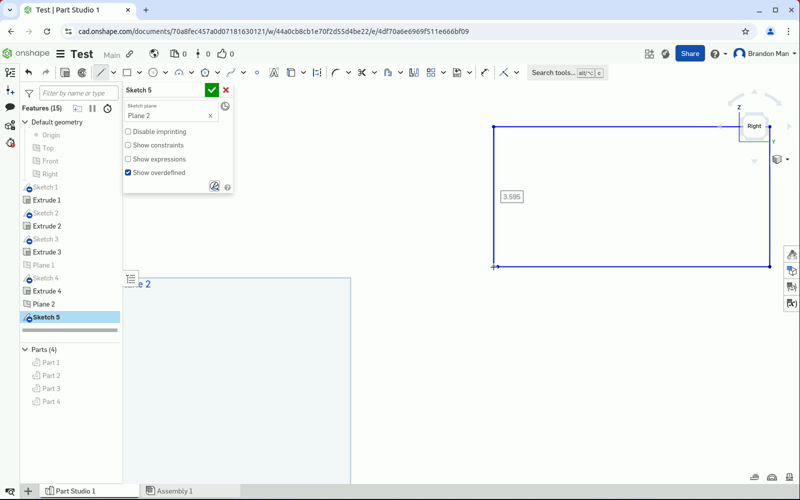
scroll(-6)
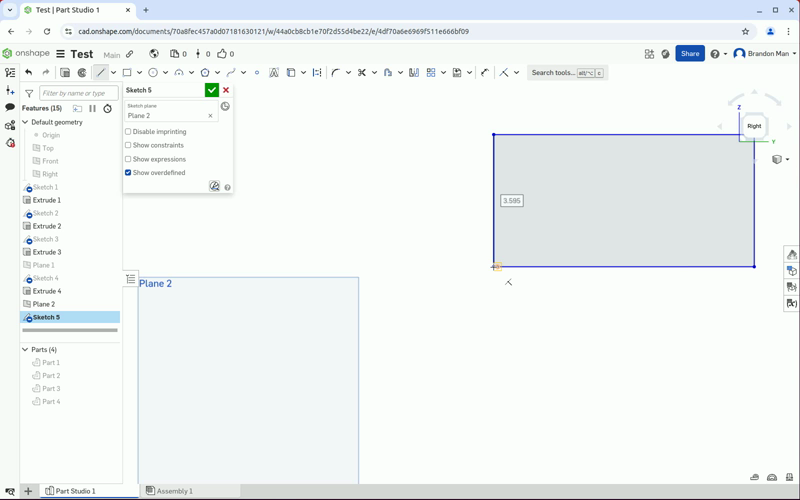
scroll(-6)
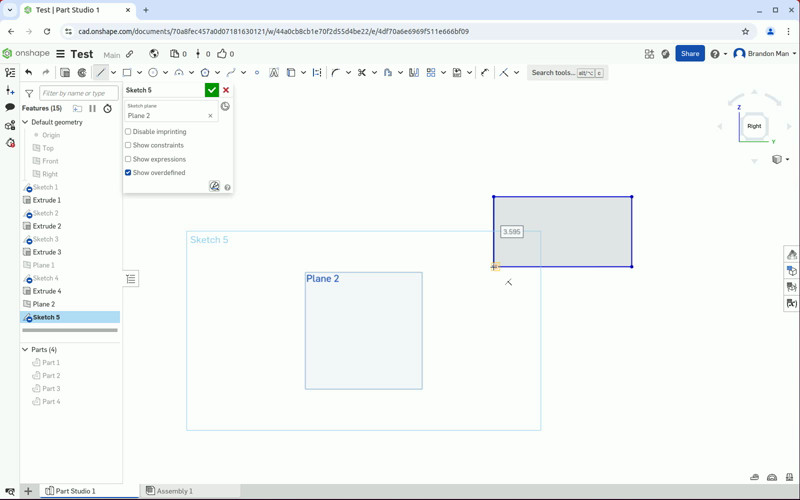
scroll(-6)
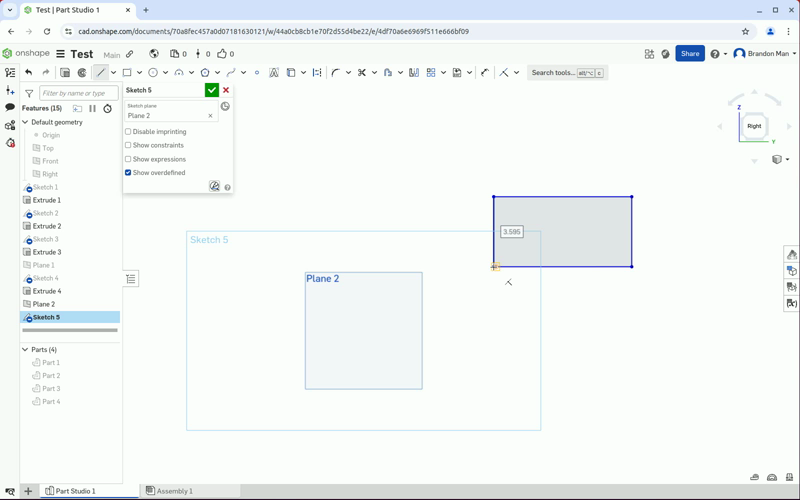
scroll(-6)
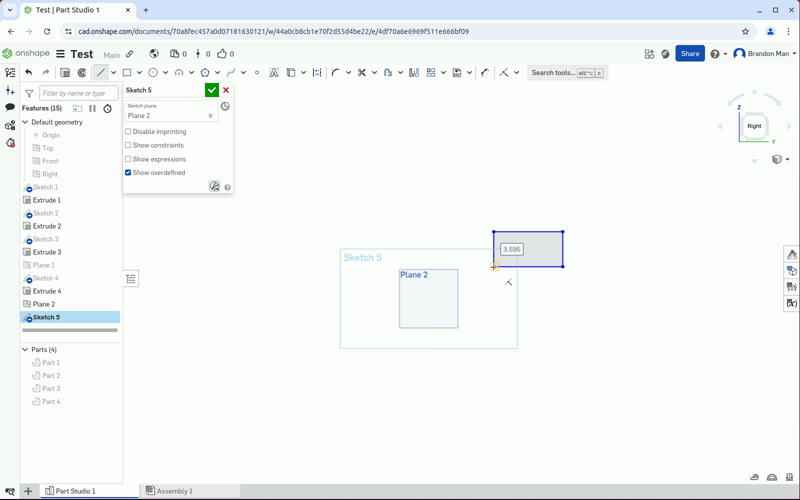
scroll(-6)
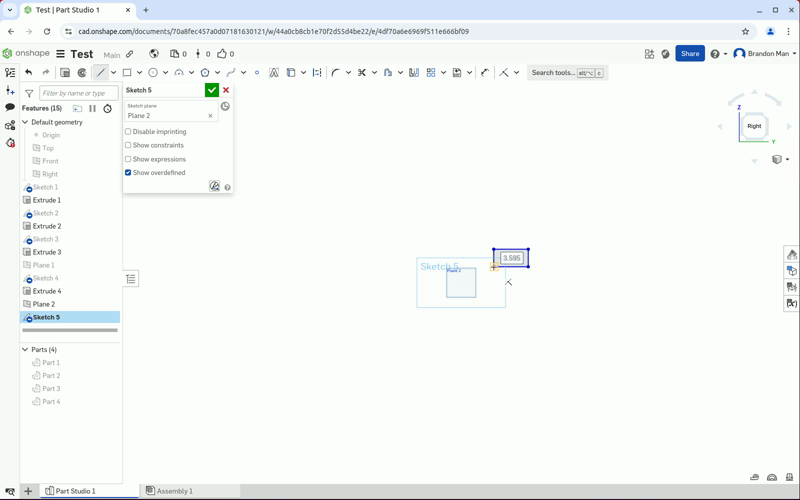
key(esc)
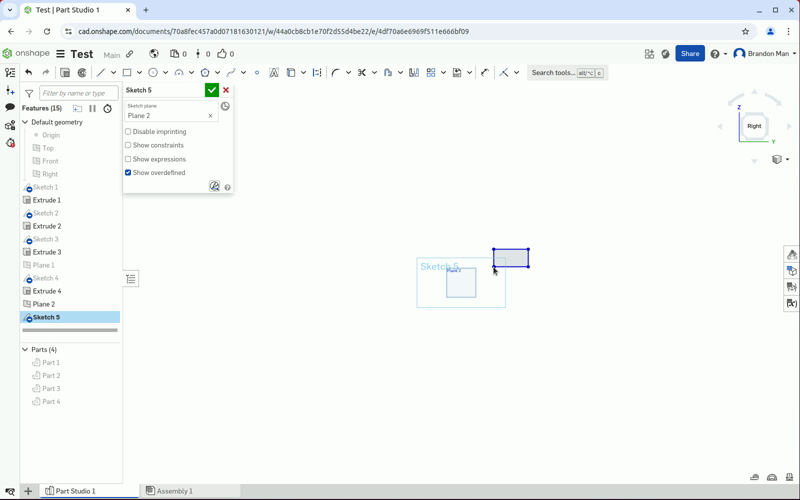
mouse_move(509, 264)
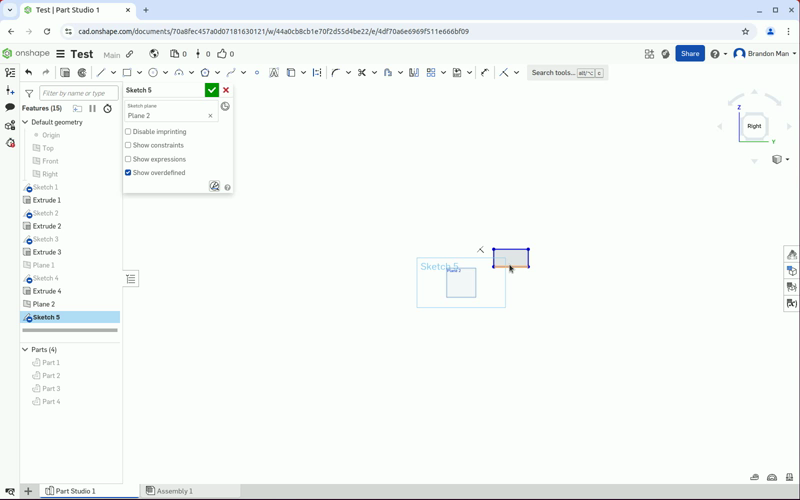
scroll(6)
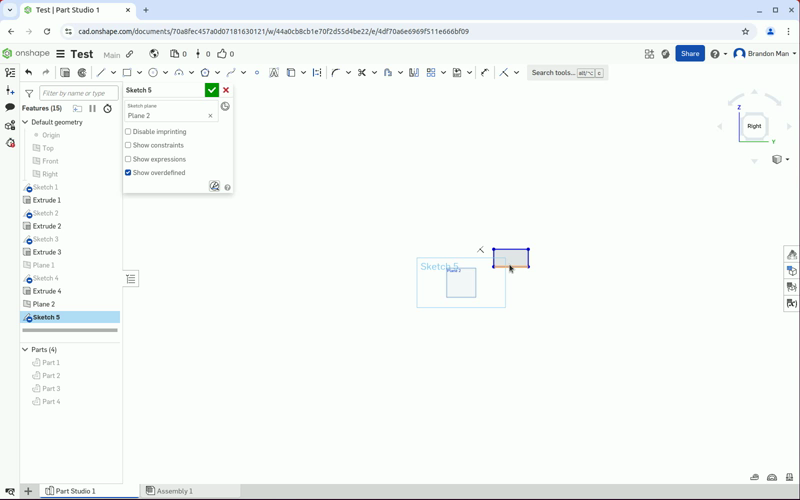
scroll(6)
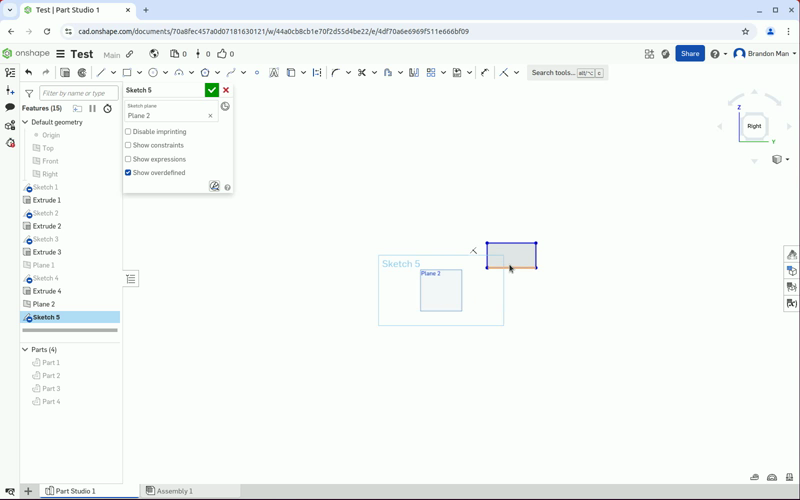
scroll(6)
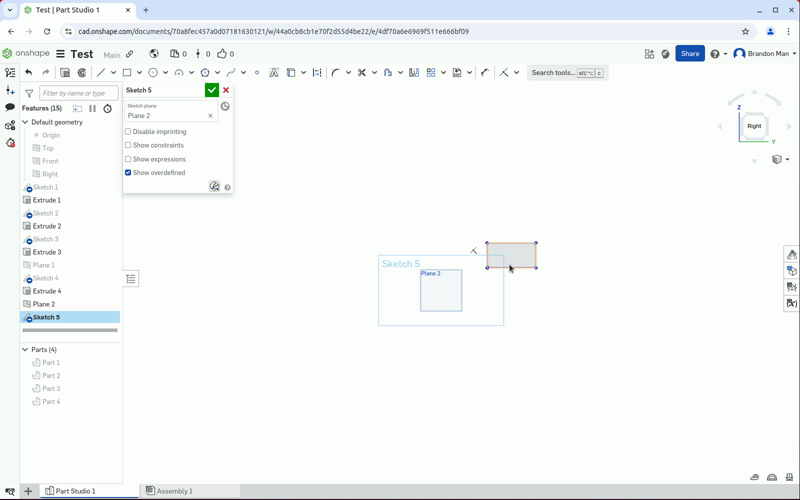
scroll(6)
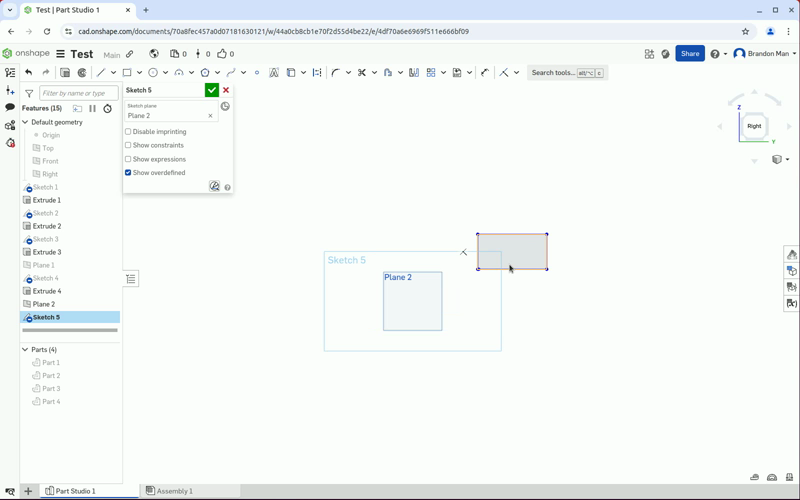
scroll(6)
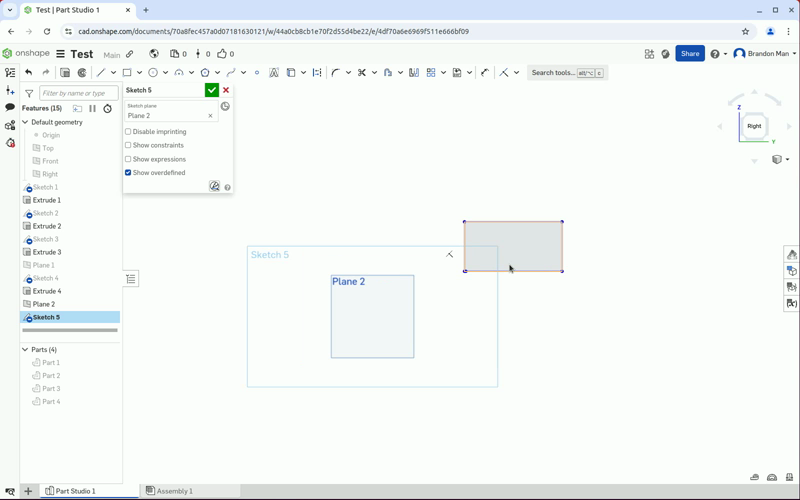
scroll(6)
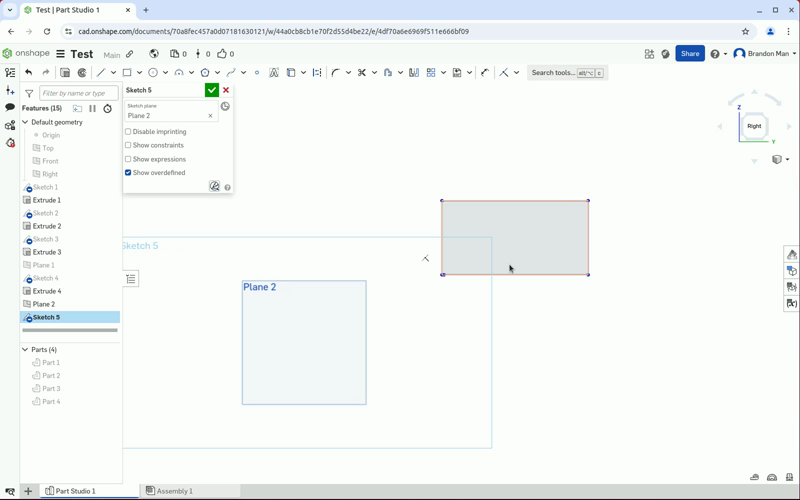
scroll(6)
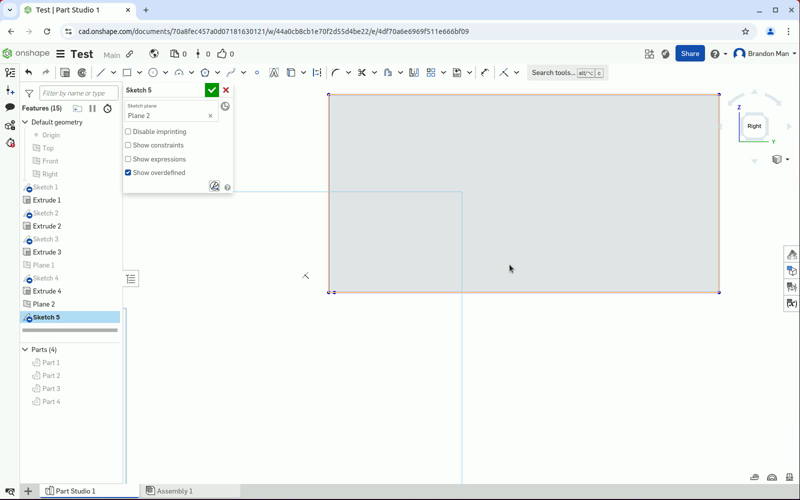
click(509, 264)
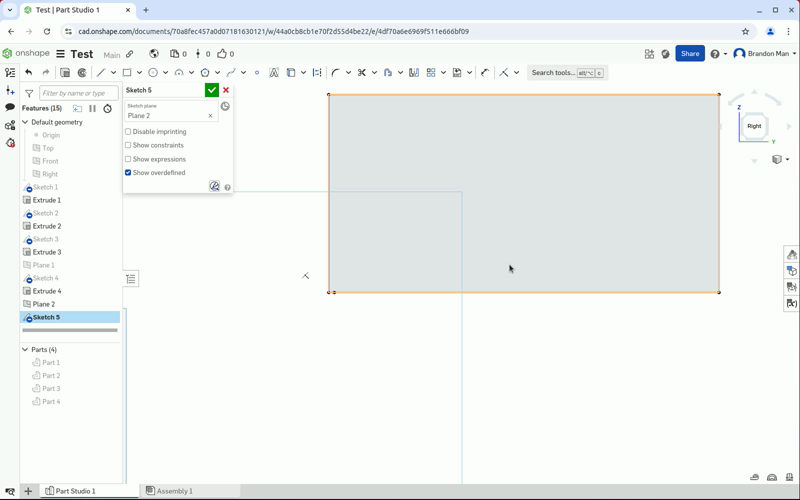
scroll(-6)
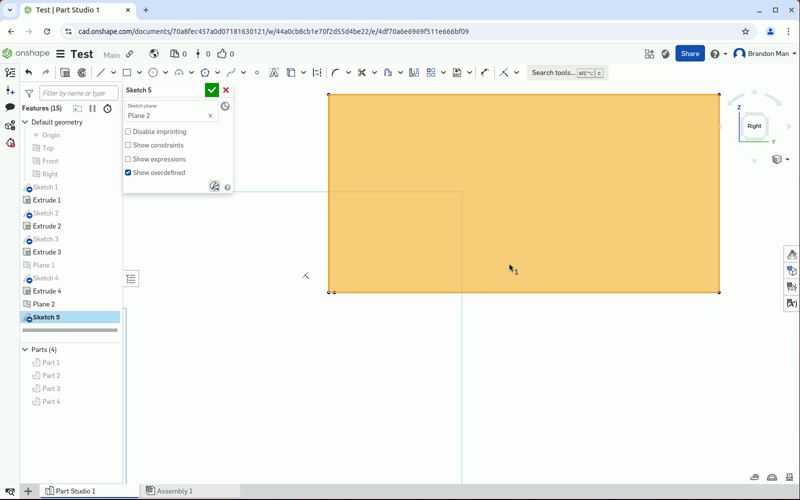
scroll(-6)
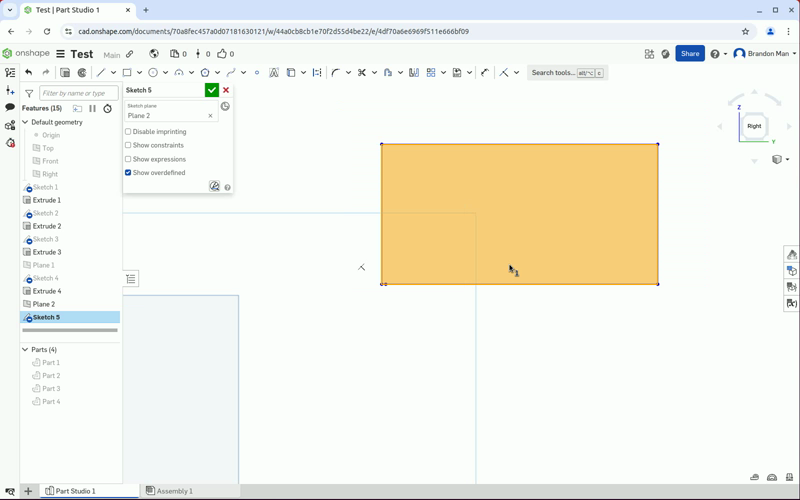
scroll(-6)
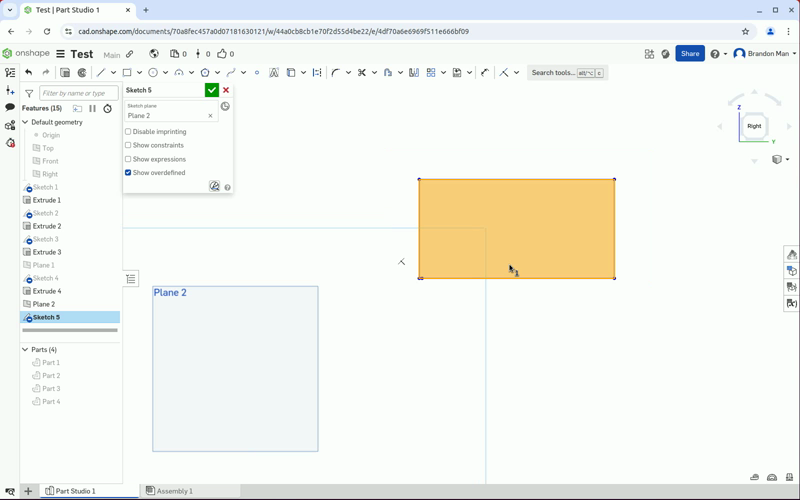
scroll(-6)
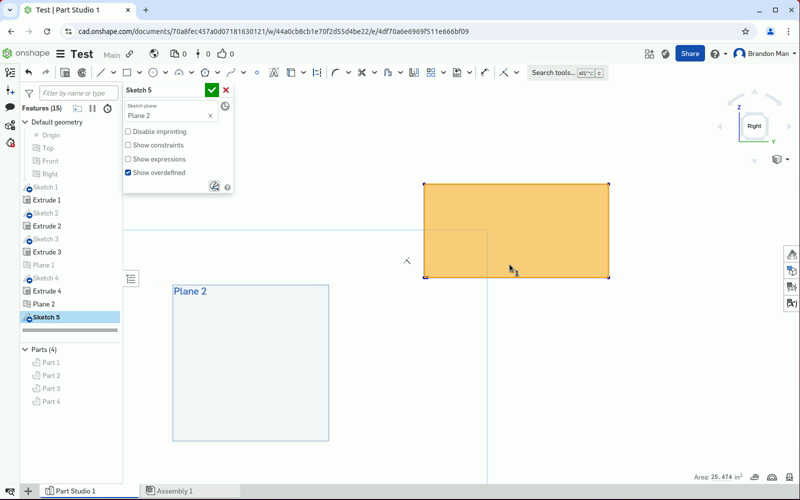
scroll(-6)
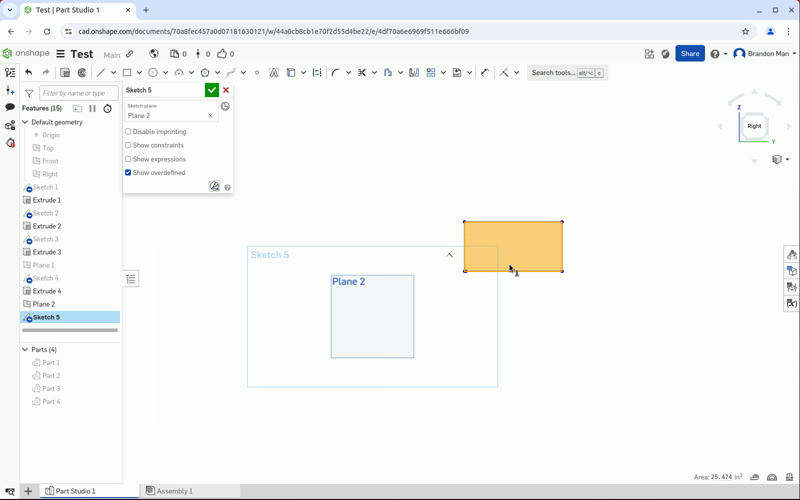
scroll(-6)
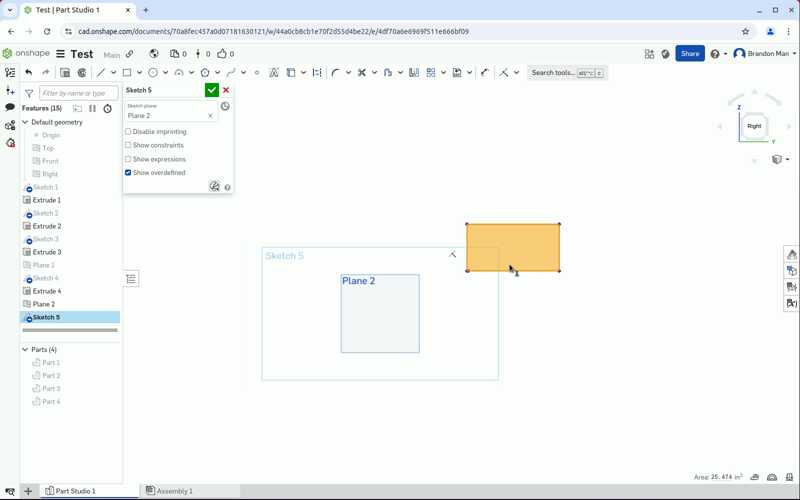
scroll(-6)
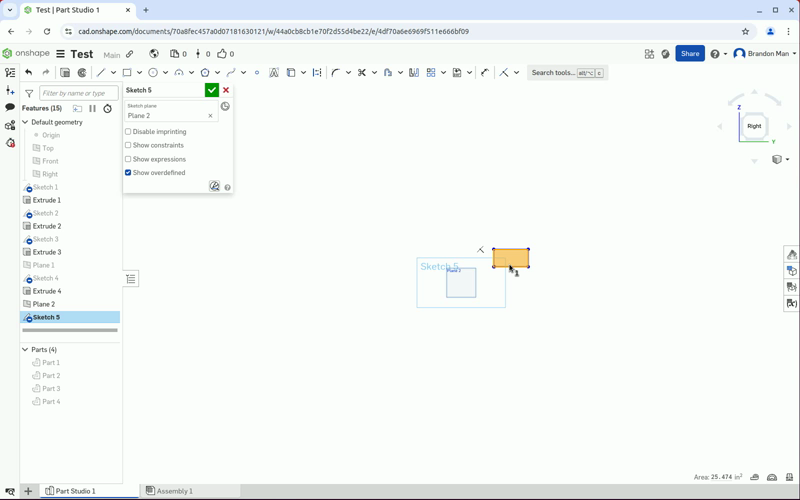
mouse_move(73, 352)
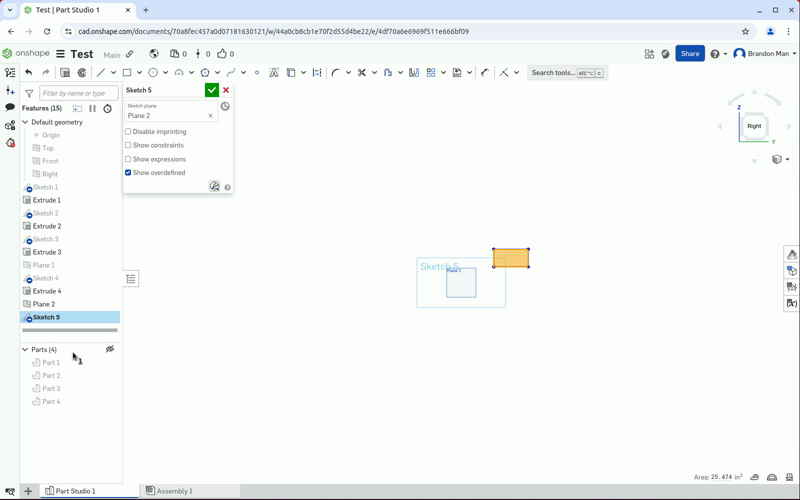
key(shift+y)
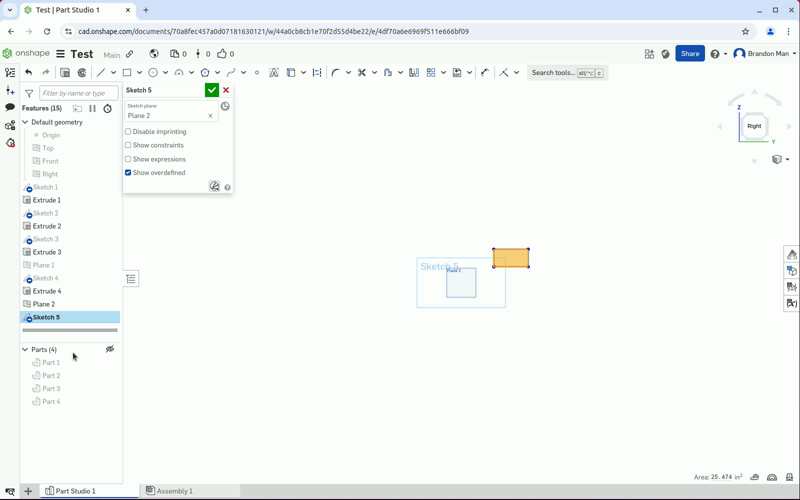
key(shift+e)
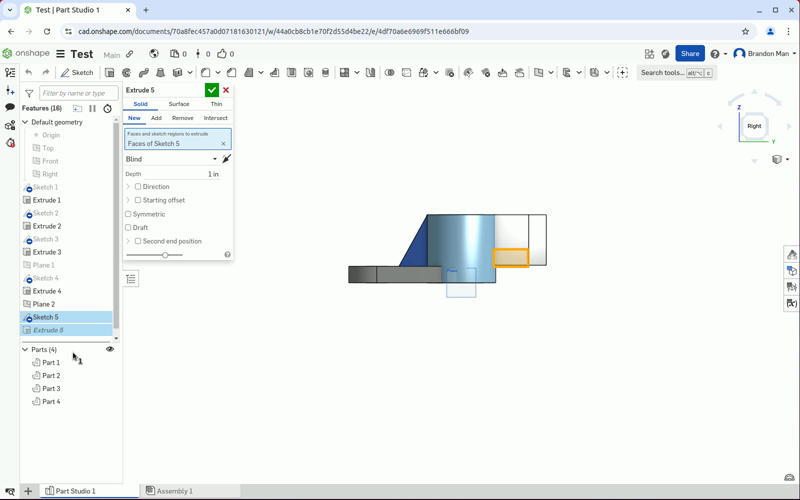
mouse_move(143, 106)
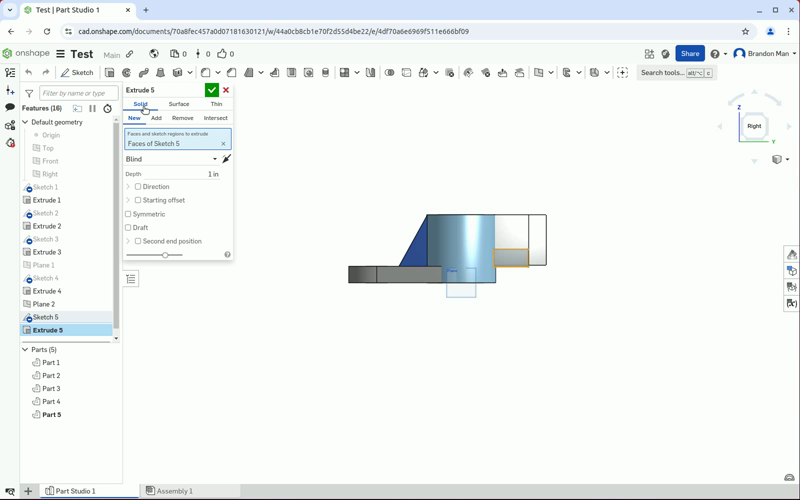
click(143, 106)
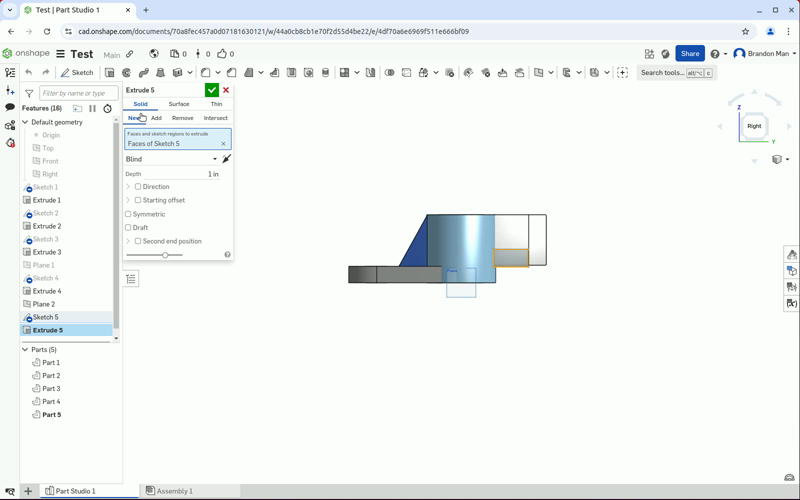
mouse_move(137, 120)
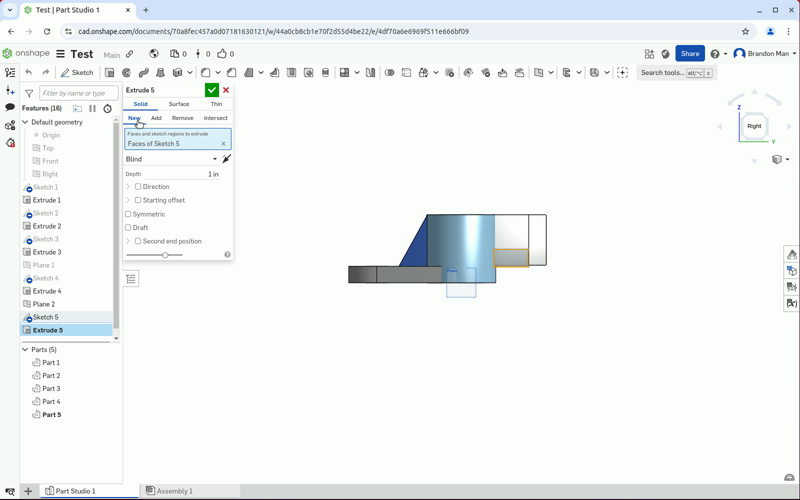
click(137, 120)
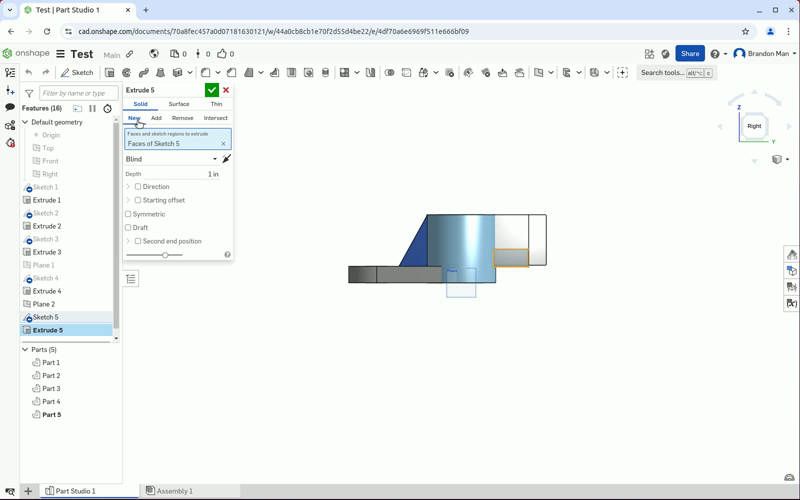
key(tab, 4)
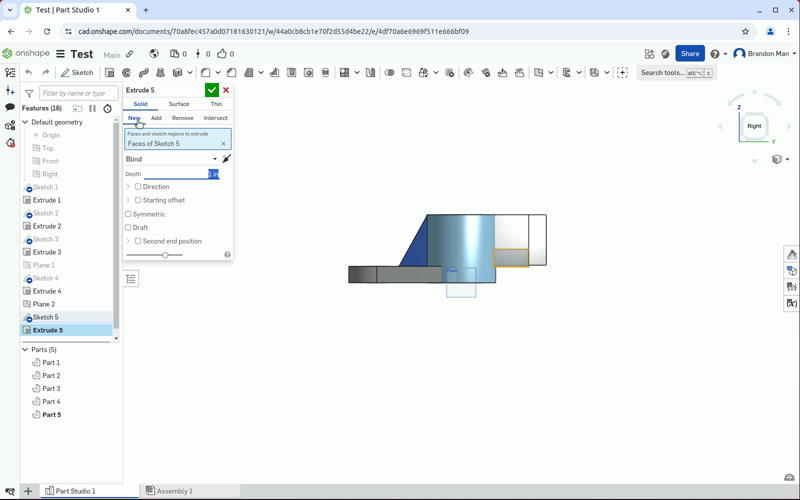
text(-13.961)
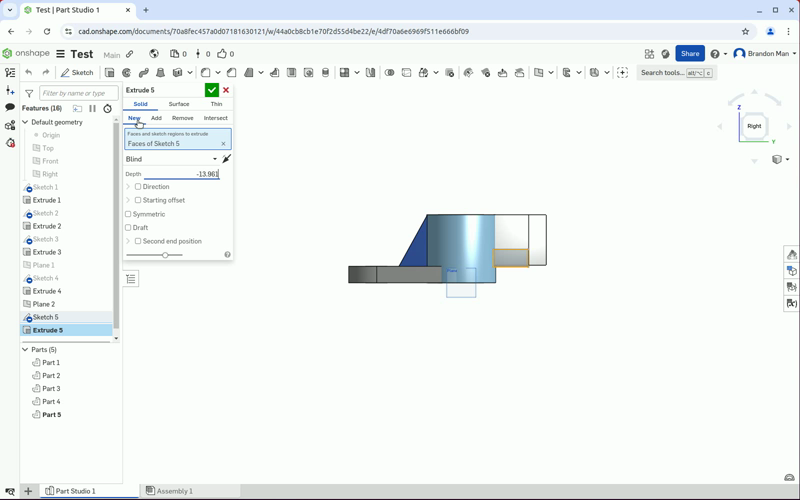
key(enter)
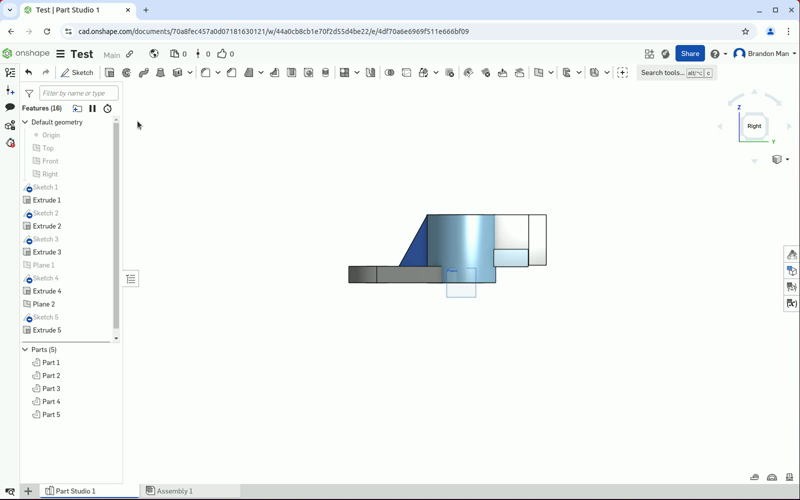
key(shift+h)
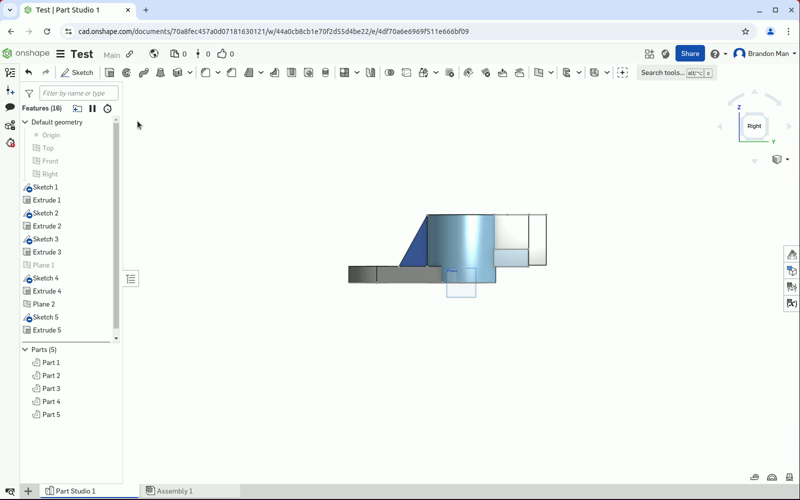
key(shift+h)
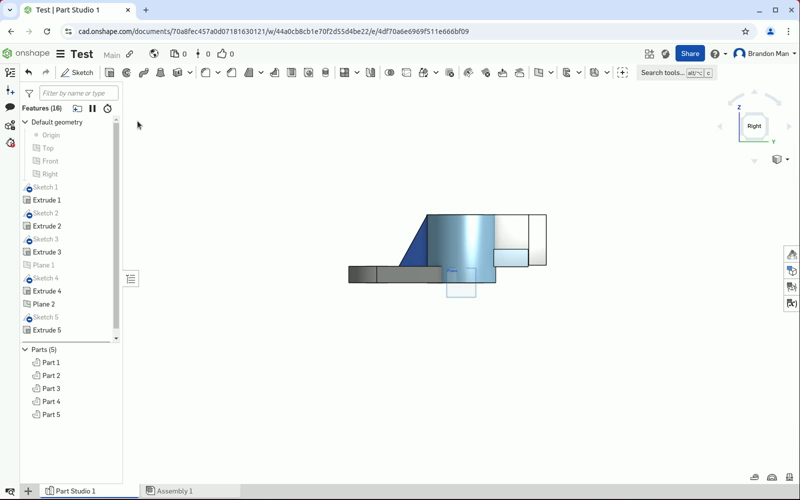
mouse_move(69, 189)
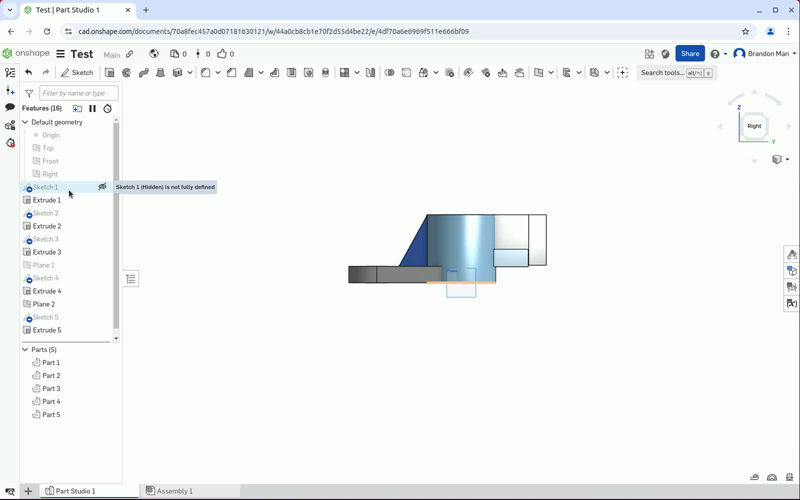
click(69, 189)
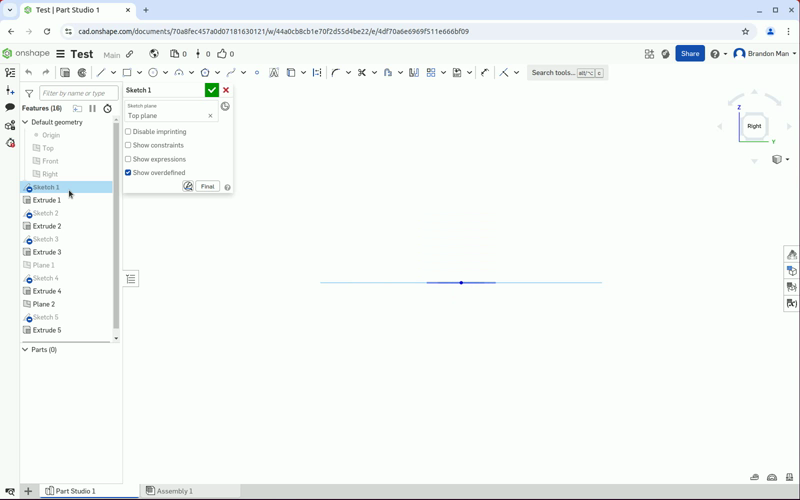
mouse_move(229, 92)
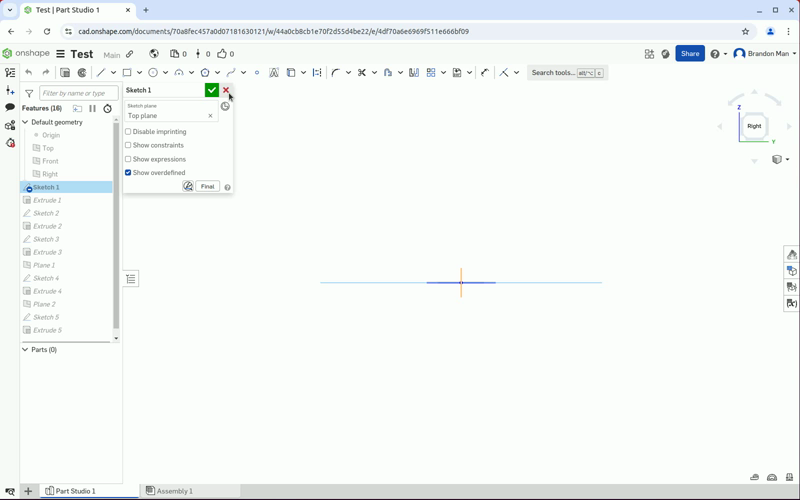
click(229, 92)
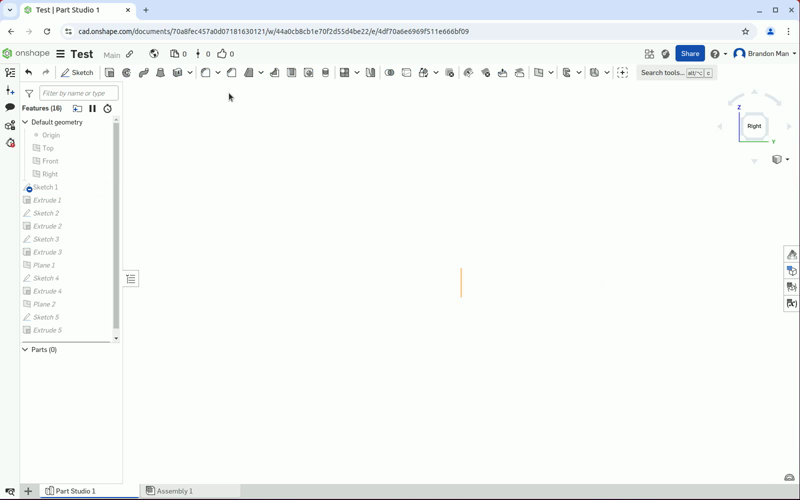
key(shift+s)
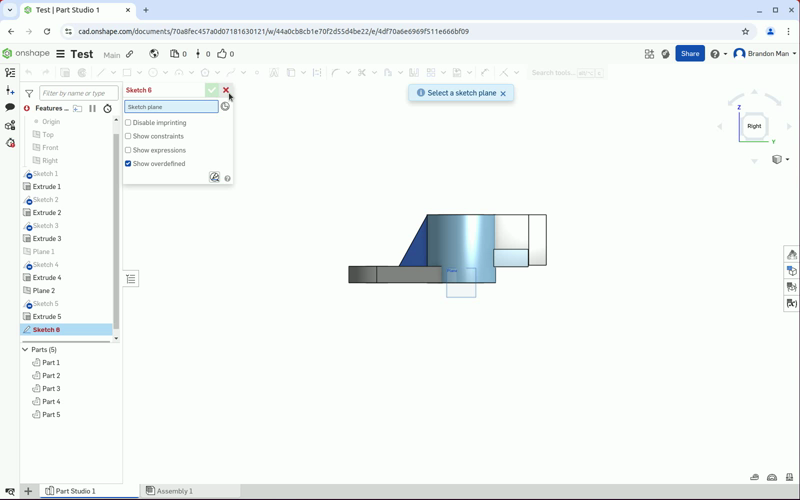
mouse_move(69, 293)
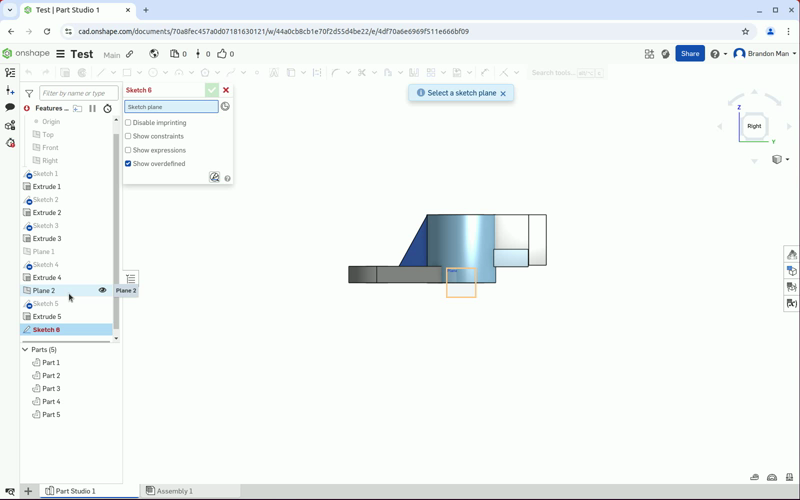
click(69, 293)
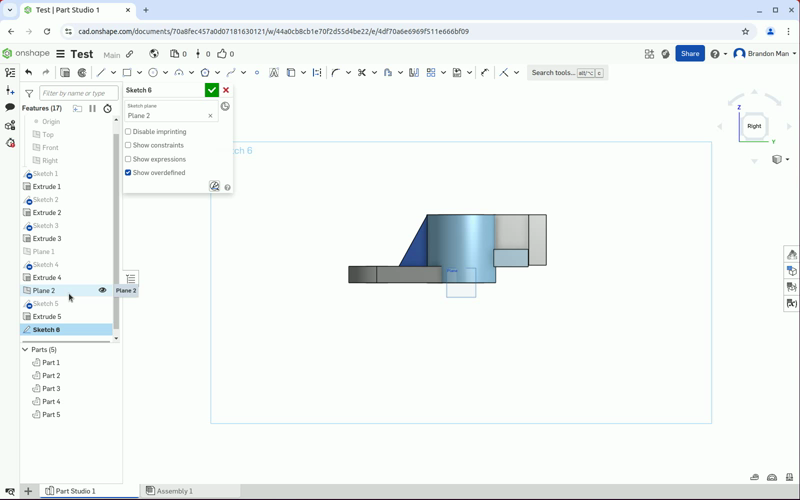
mouse_move(73, 352)
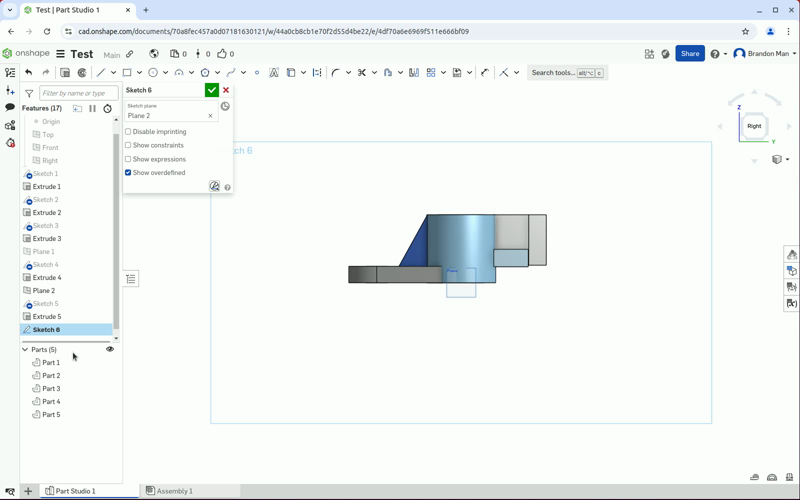
key(y)
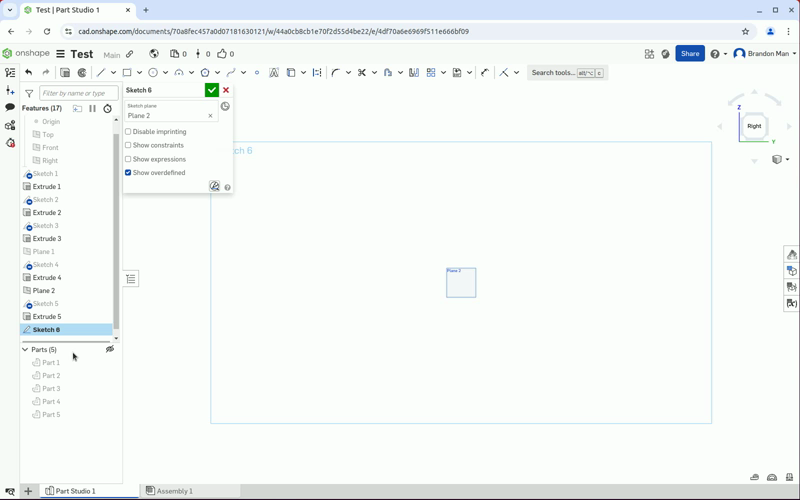
key(l)
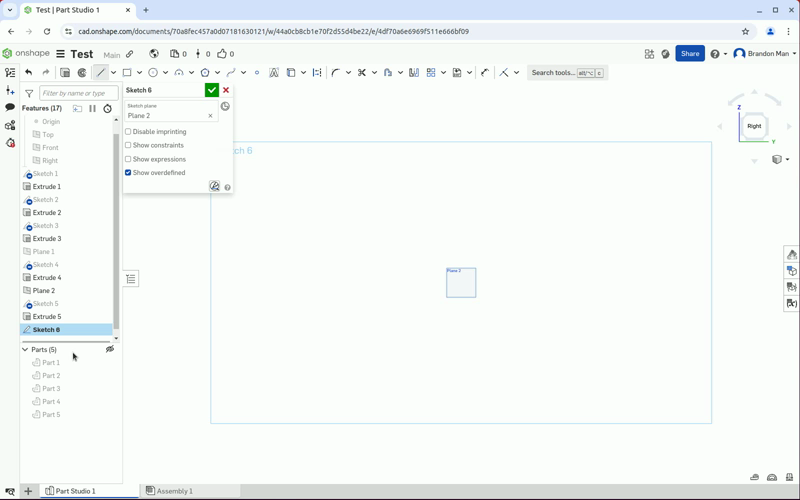
key_down(shift)
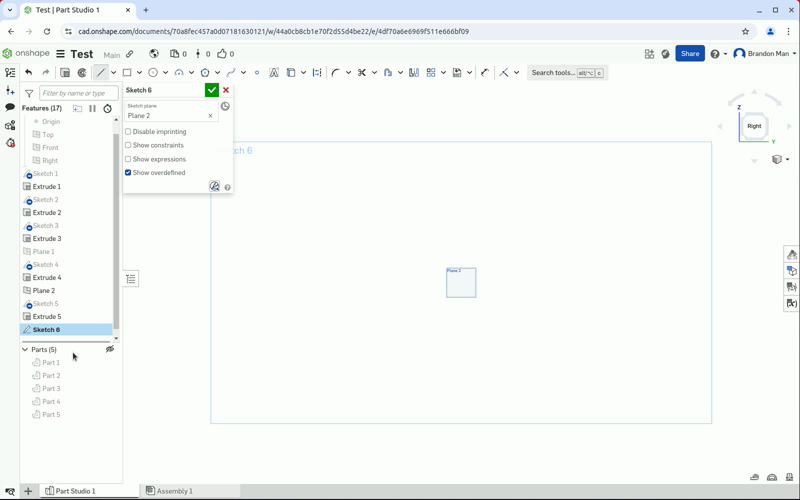
mouse_move(528, 266)
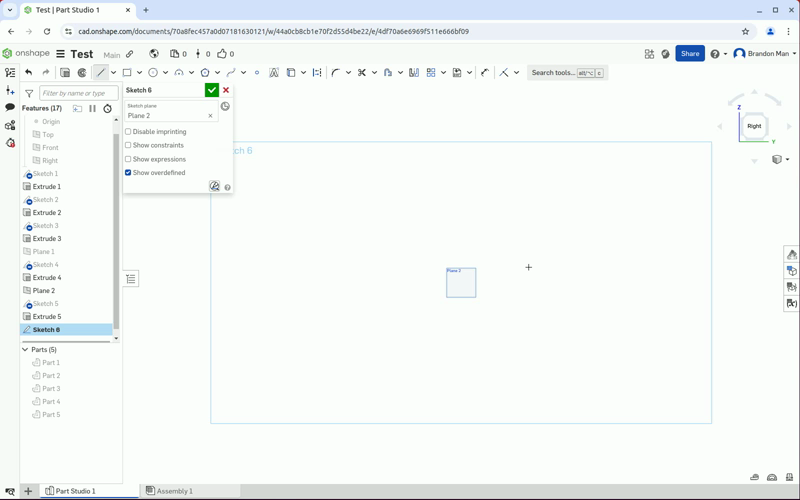
click(528, 266)
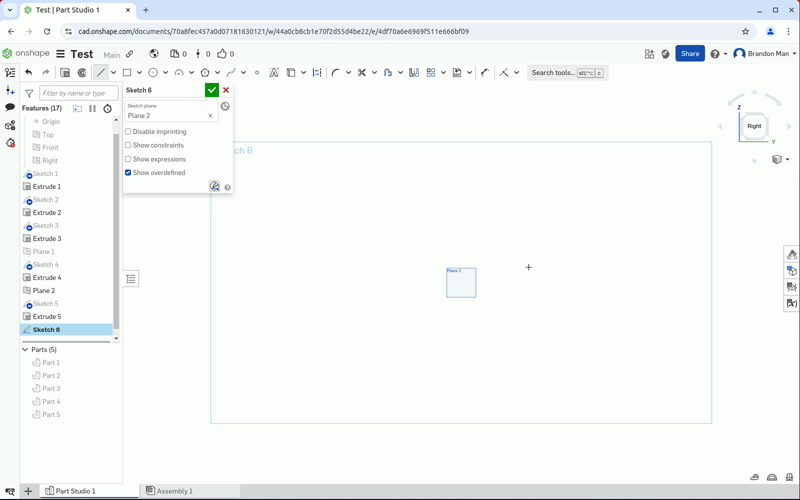
key_up(shift)
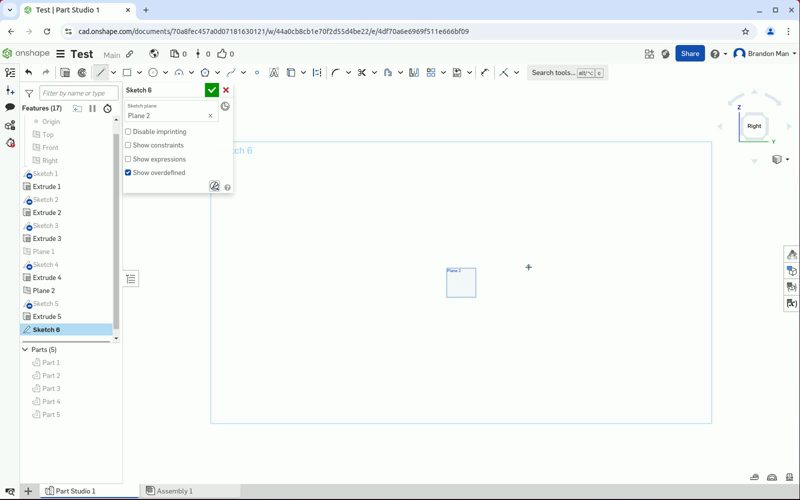
key_down(shift)
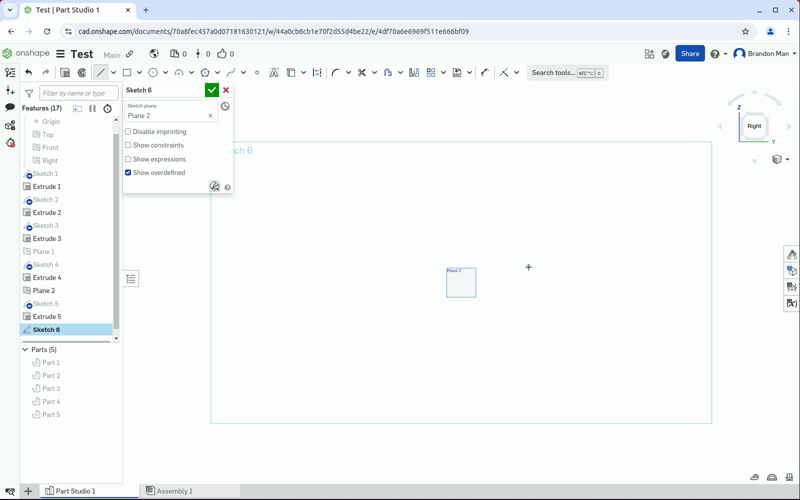
mouse_move(558, 266)
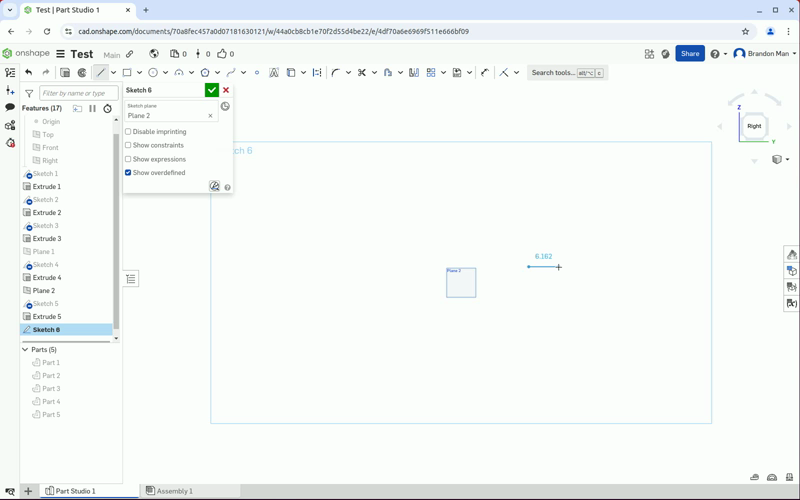
mouse_move(546, 266)
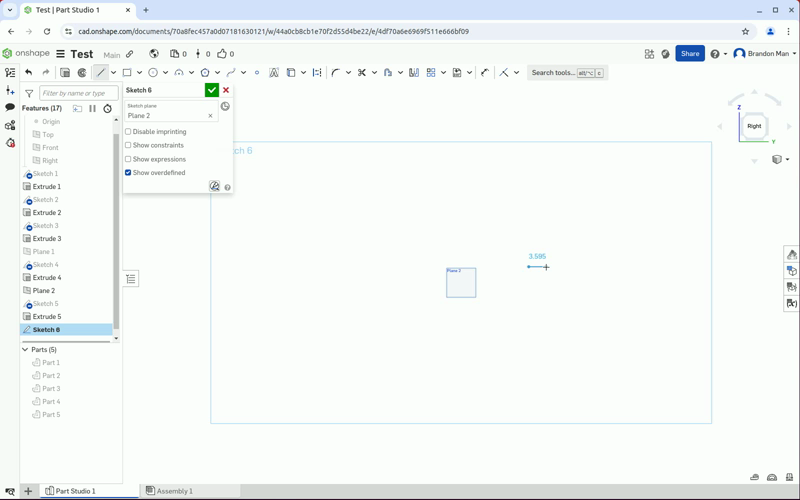
click(546, 266)
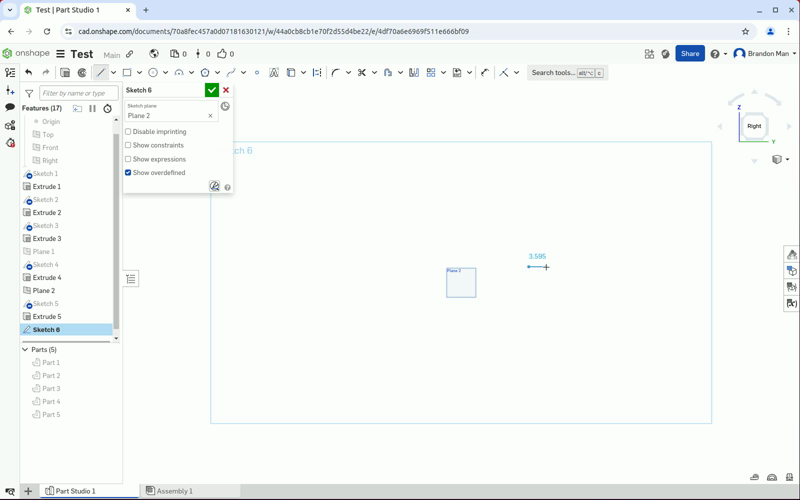
key_up(shift)
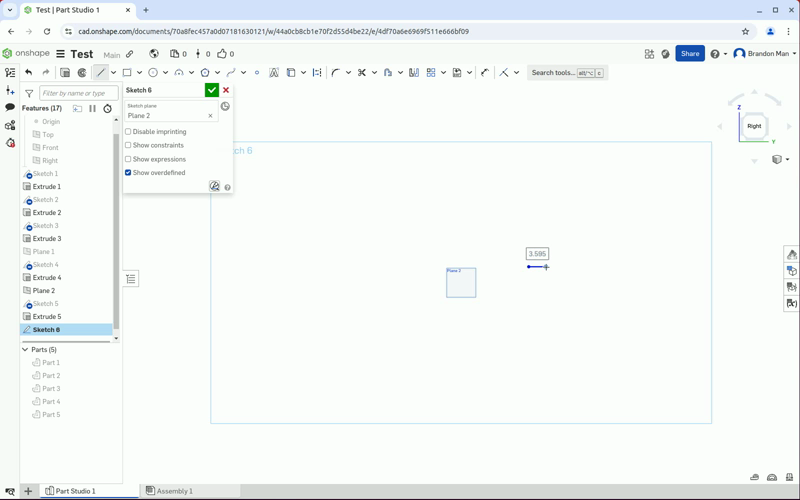
key_down(shift)
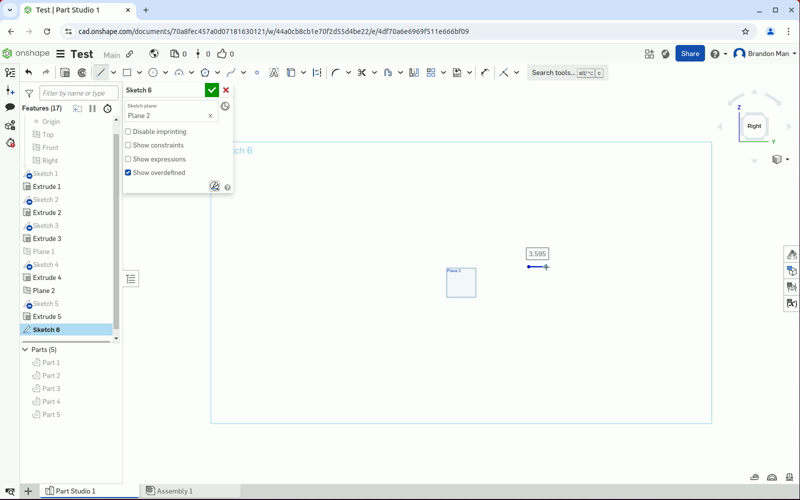
mouse_move(576, 266)
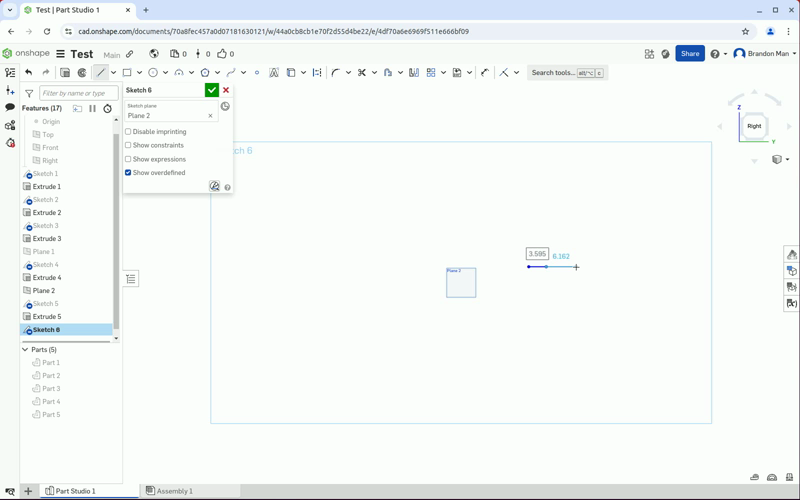
mouse_move(546, 249)
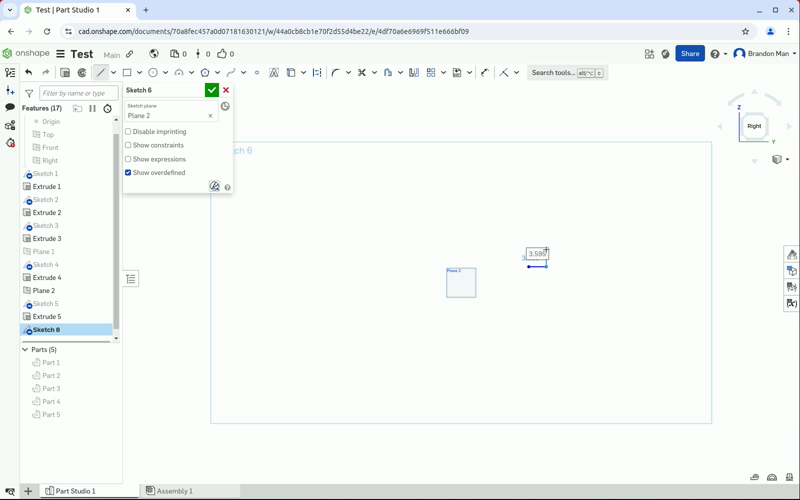
click(546, 249)
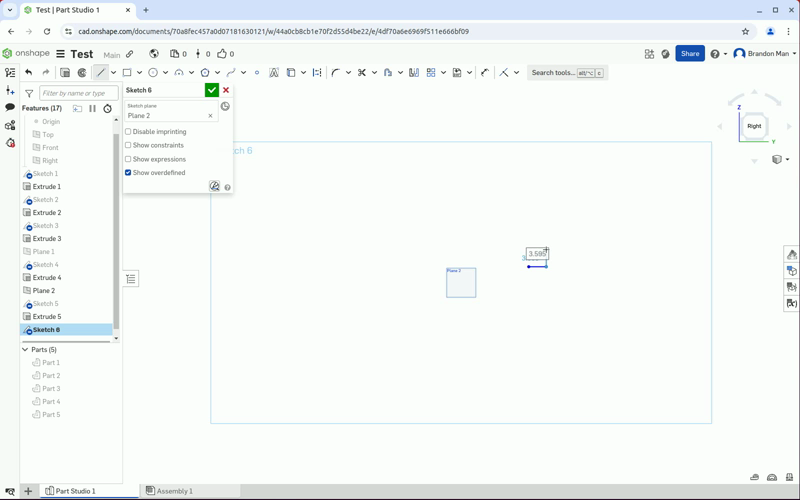
key_up(shift)
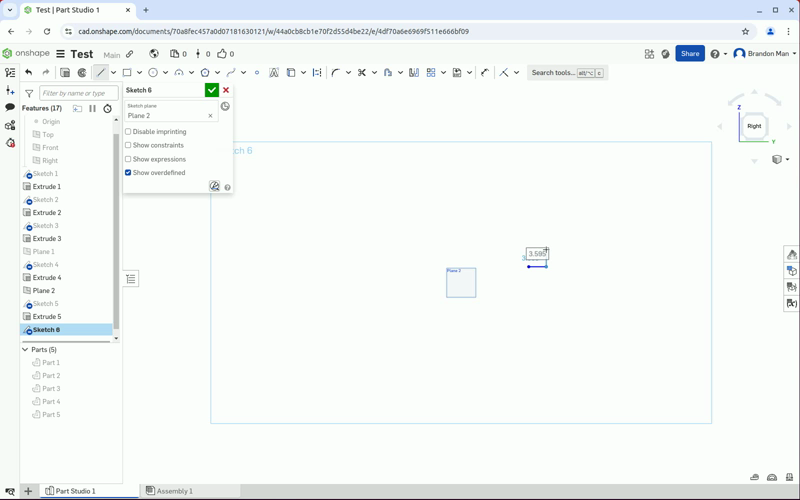
key_down(shift)
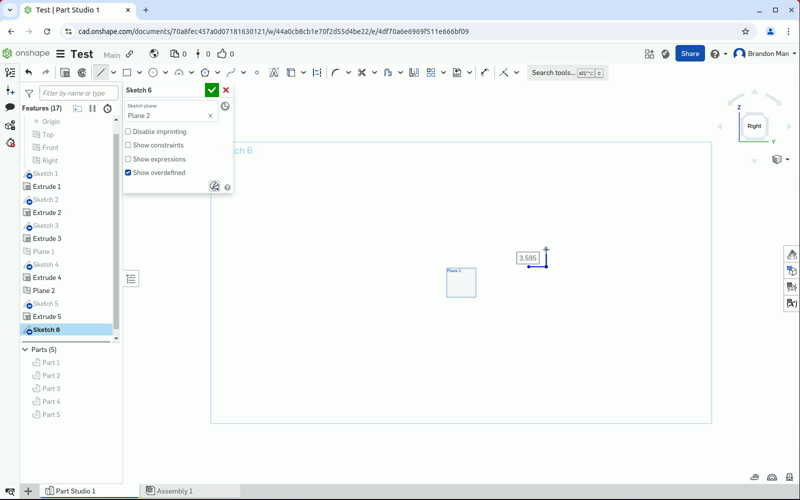
mouse_move(576, 249)
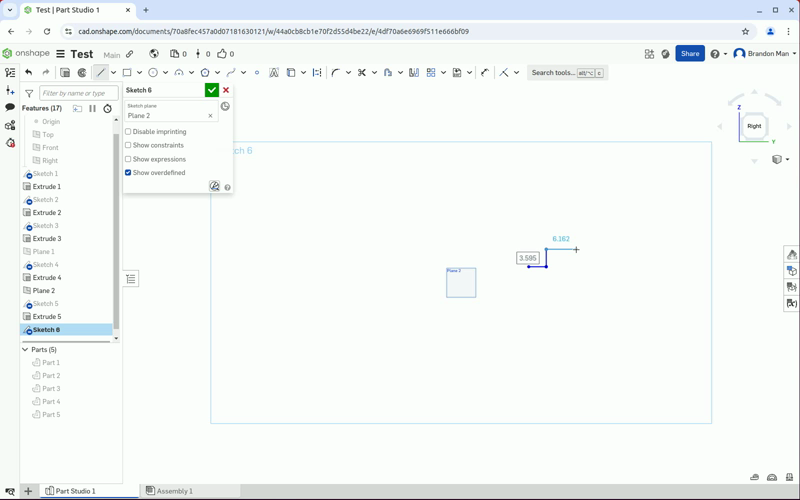
mouse_move(528, 249)
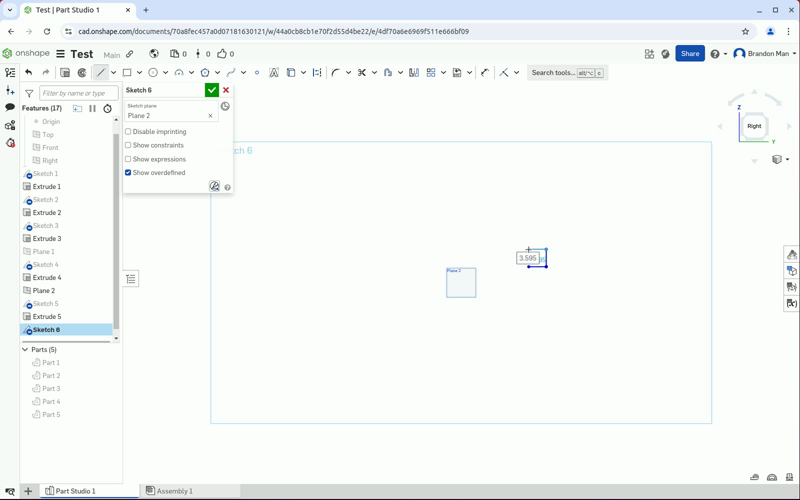
click(528, 249)
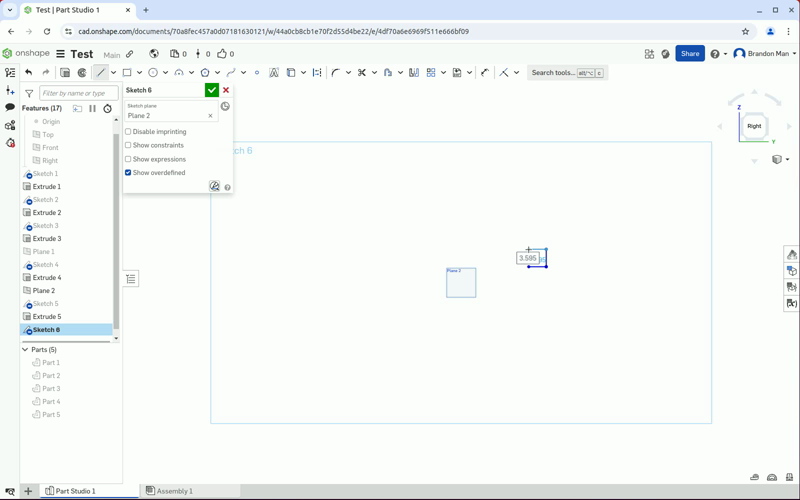
key_up(shift)
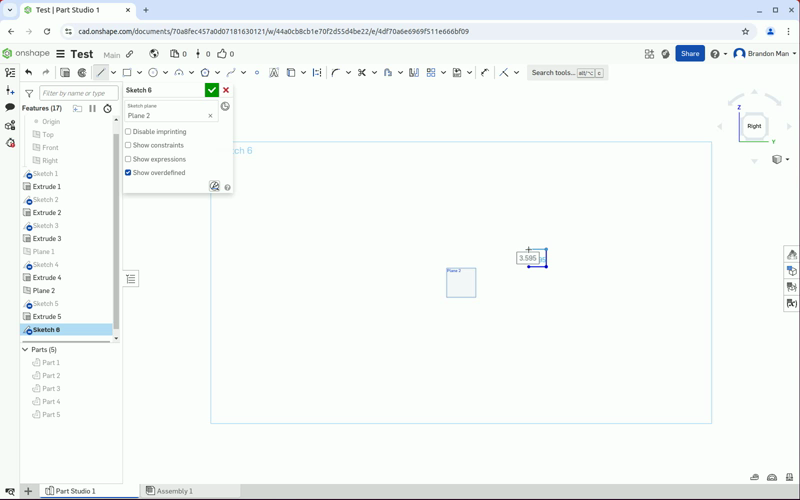
mouse_move(558, 249)
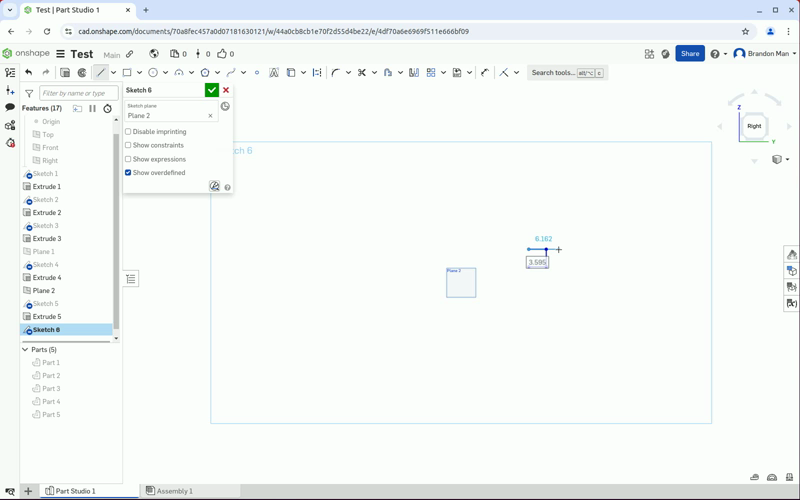
key_down(shift)
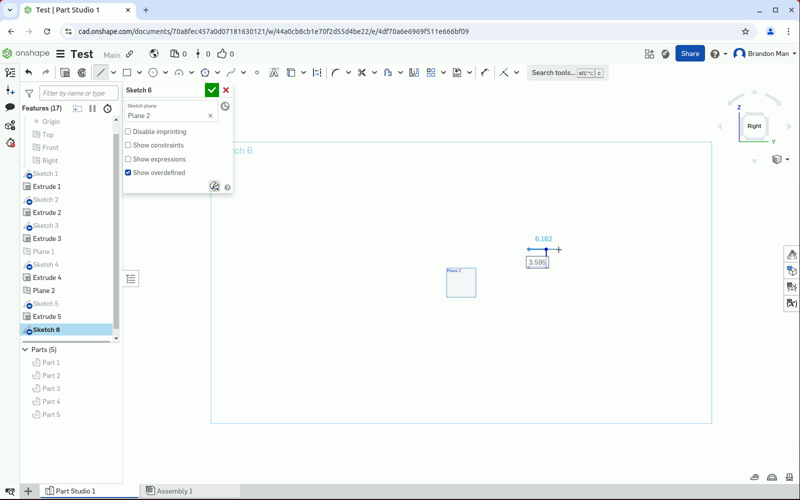
mouse_move(528, 266)
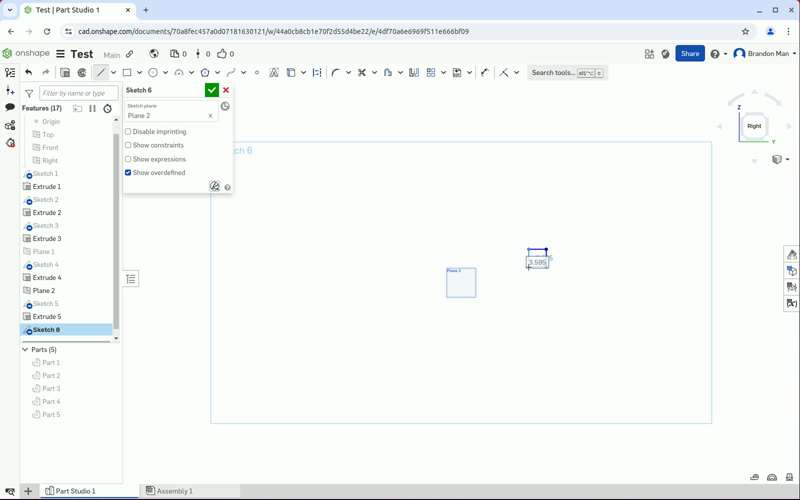
key_up(shift)
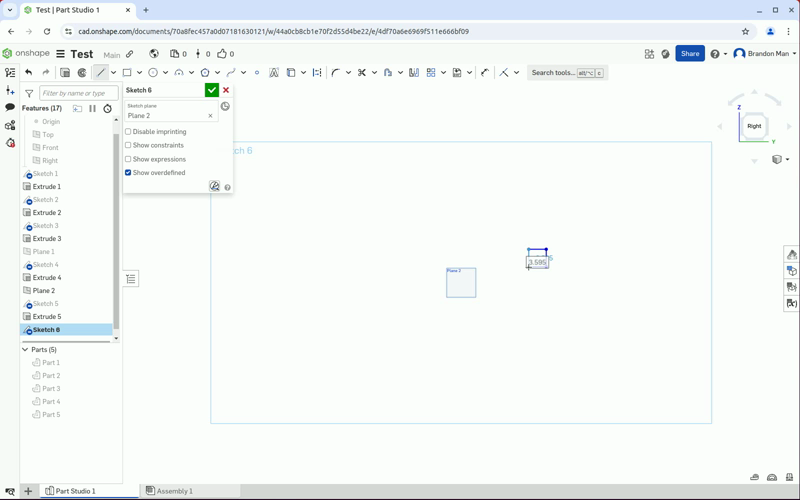
click(528, 266)
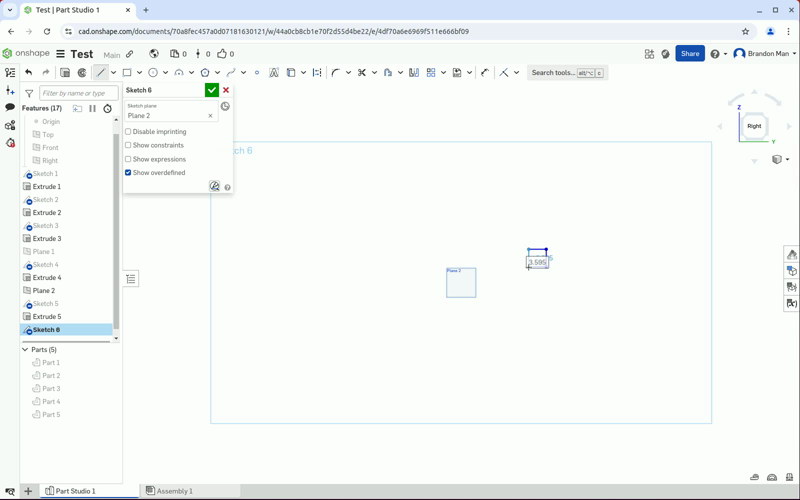
key(esc)
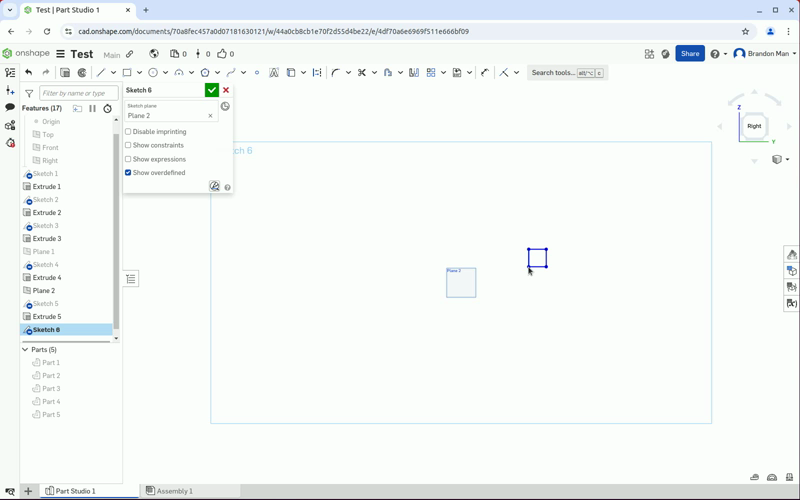
mouse_move(532, 252)
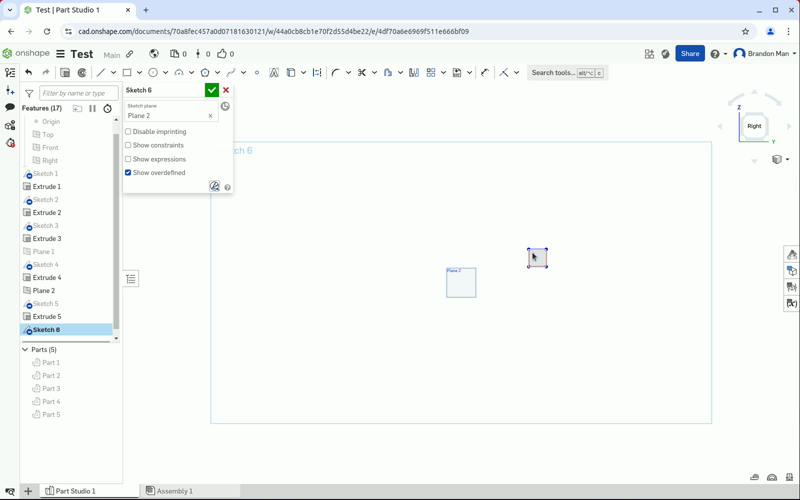
scroll(6)
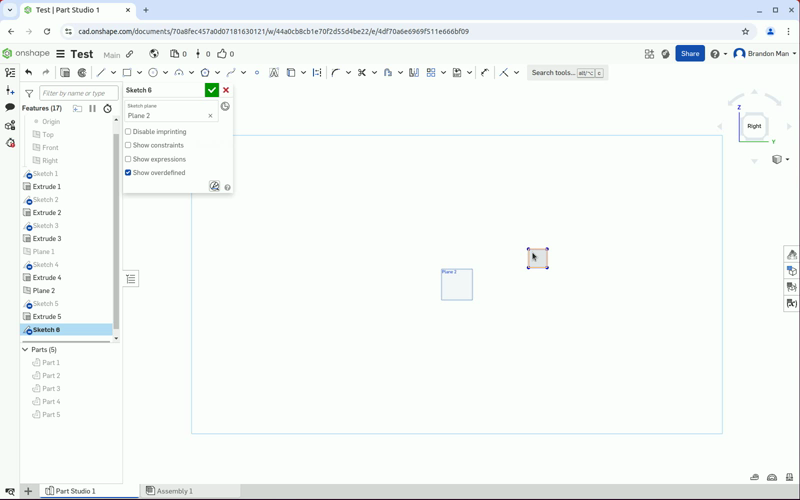
scroll(6)
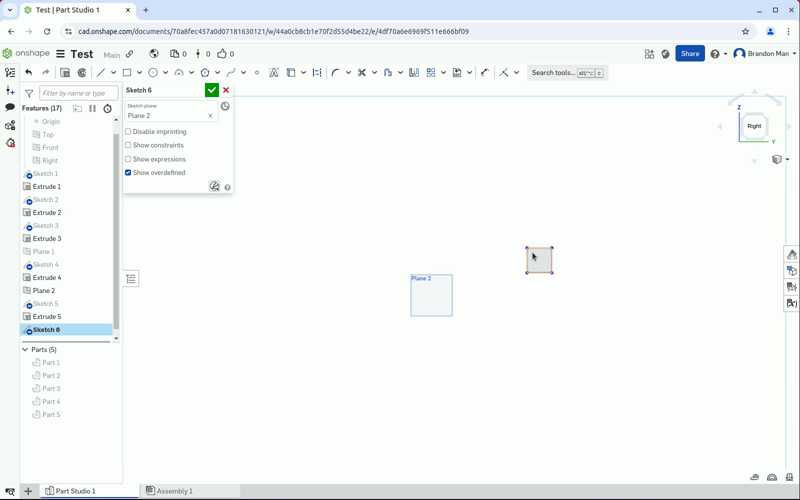
scroll(6)
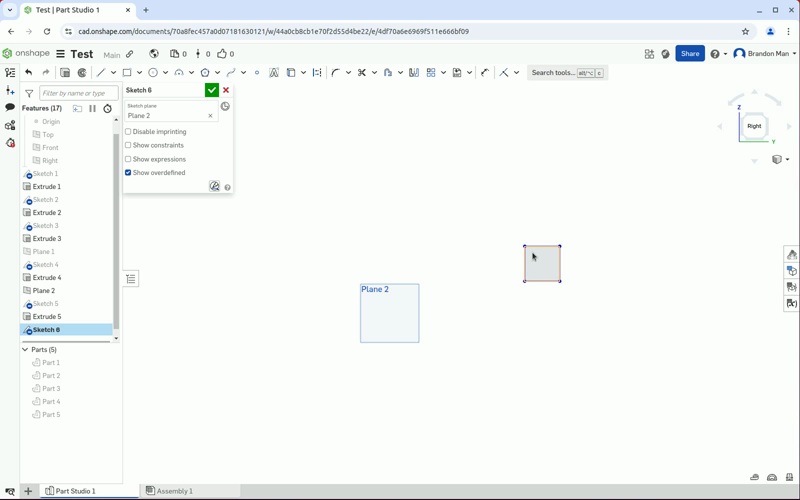
scroll(6)
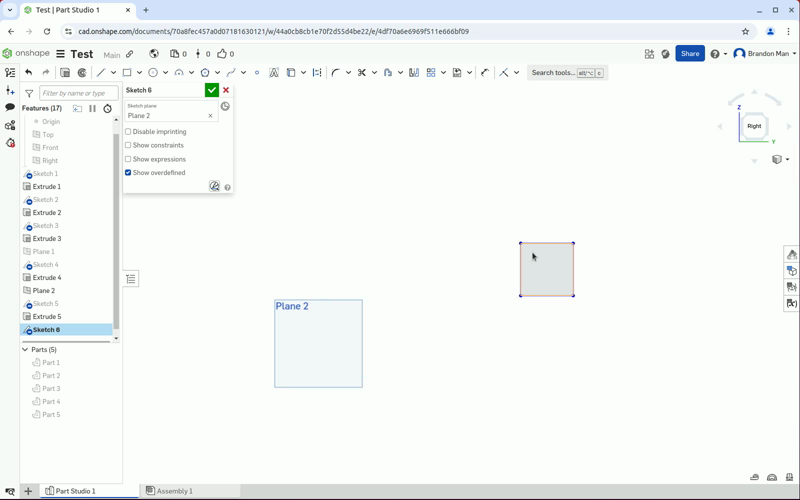
scroll(6)
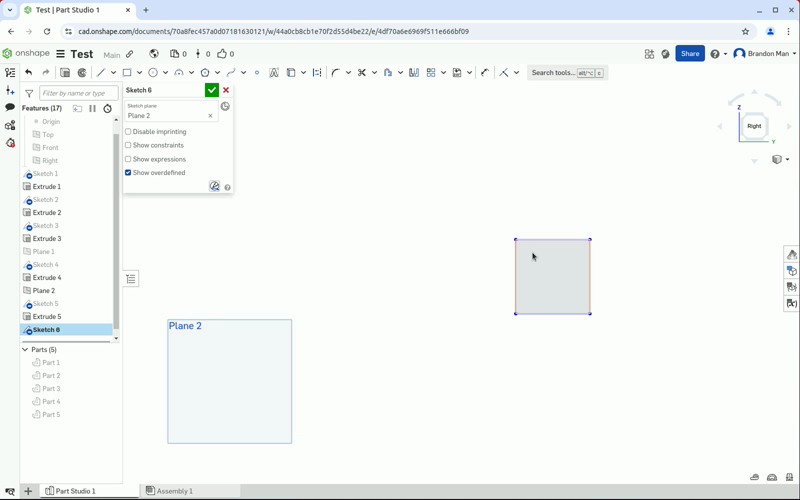
scroll(6)
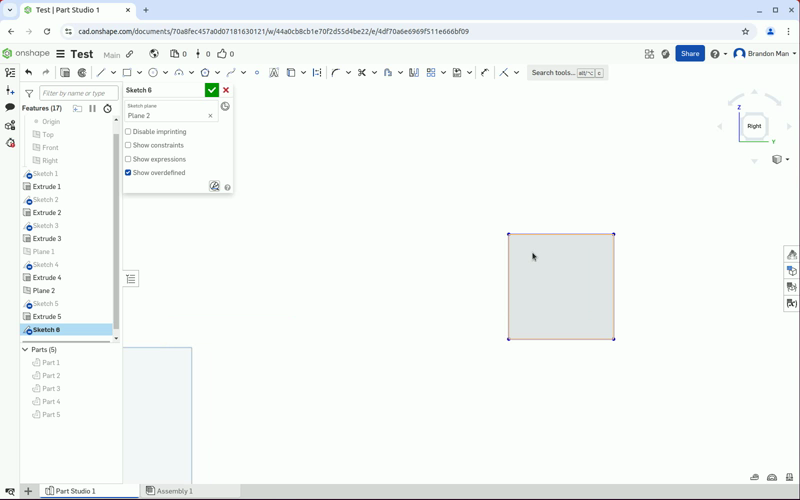
scroll(6)
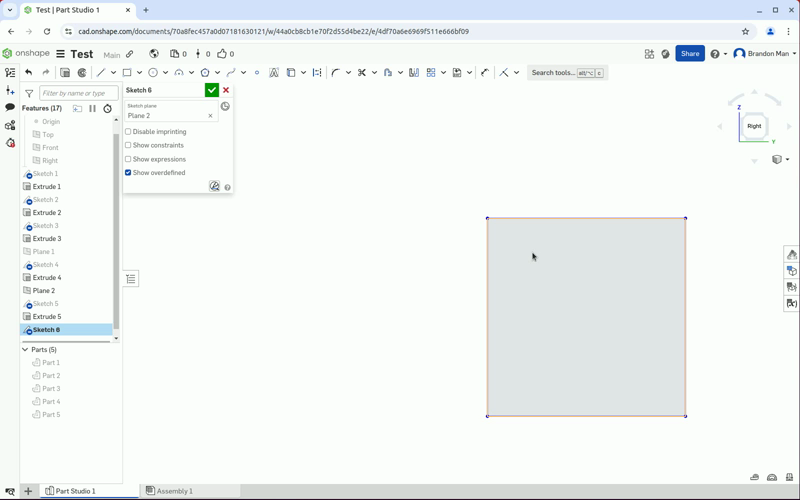
click(532, 252)
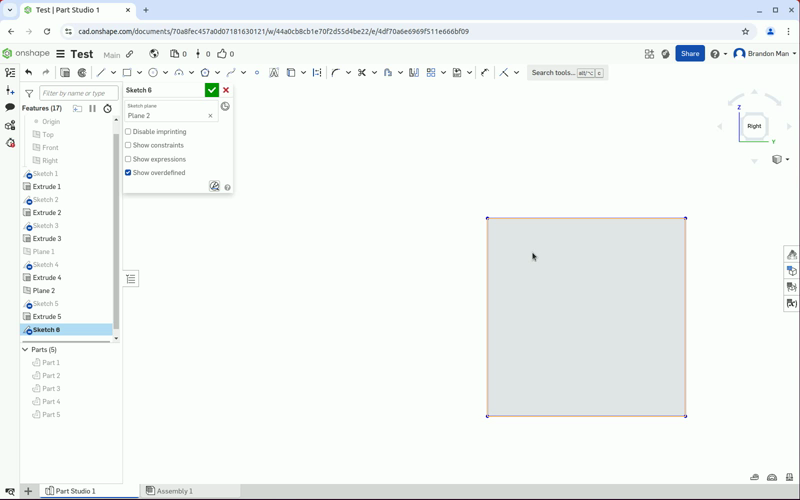
scroll(-6)
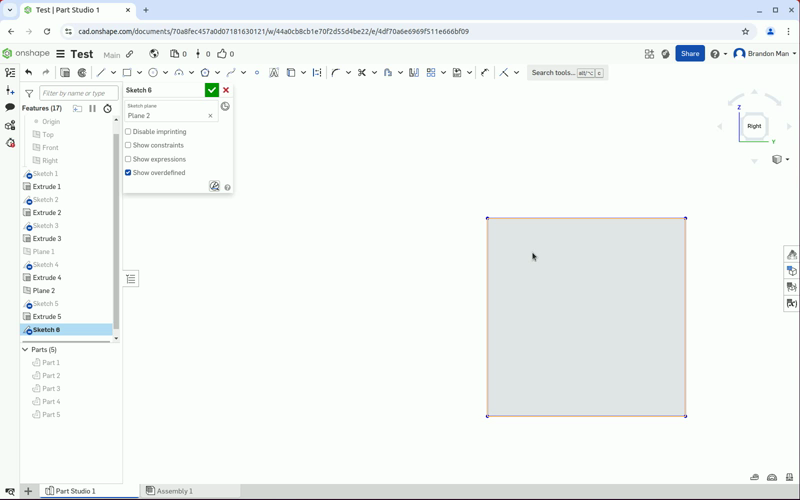
scroll(-6)
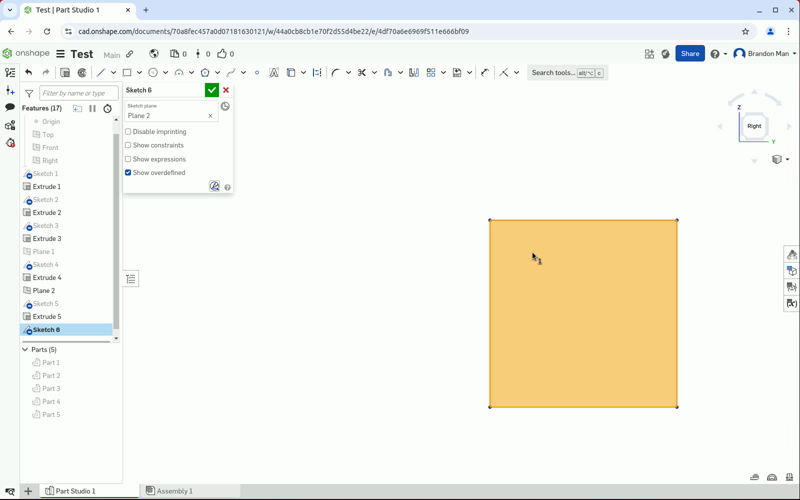
scroll(-6)
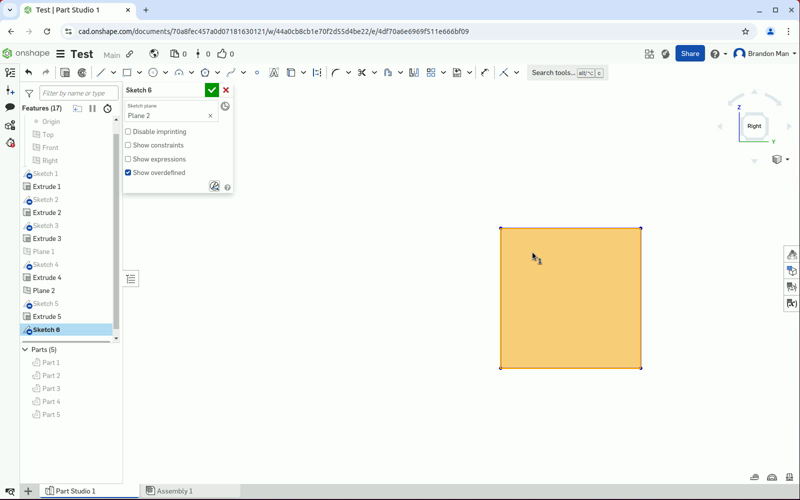
scroll(-6)
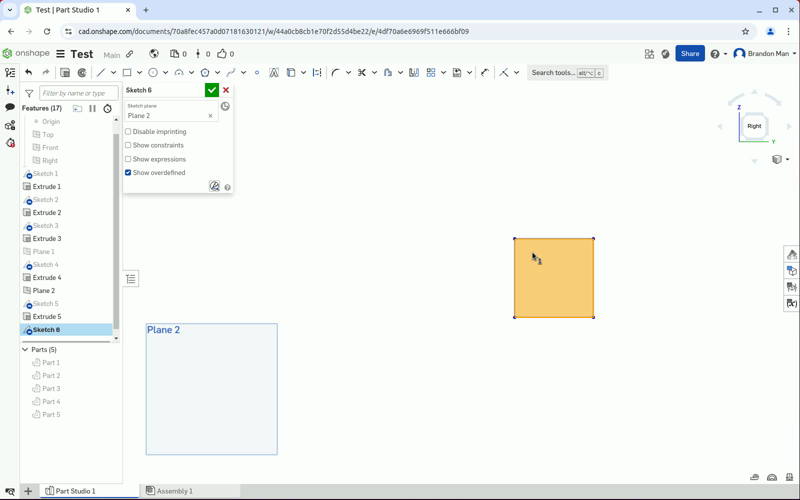
scroll(-6)
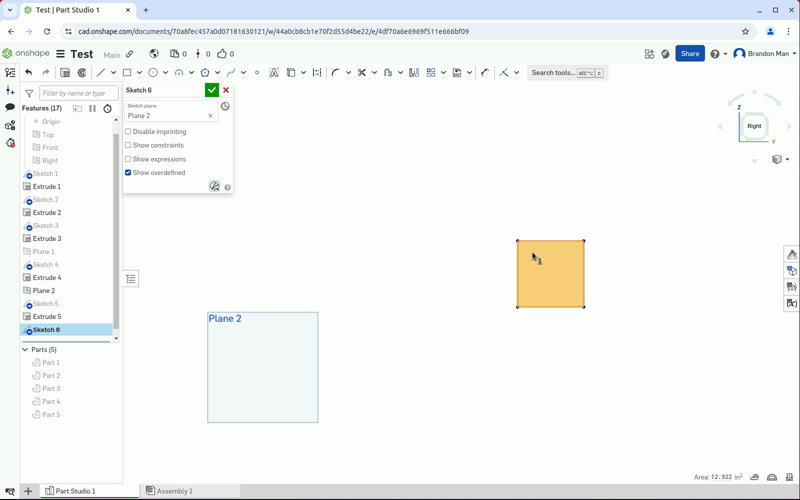
scroll(-6)
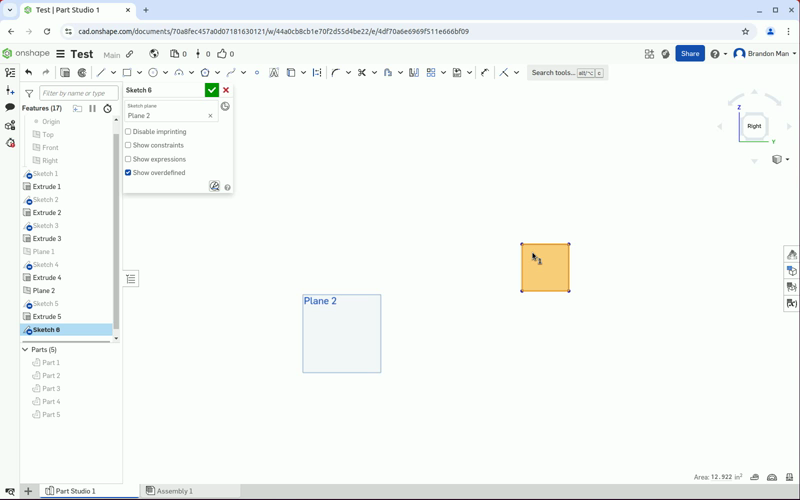
scroll(-6)
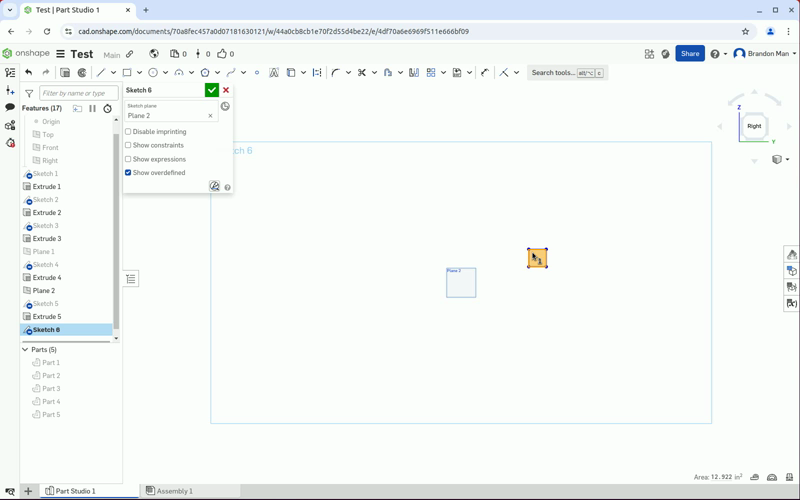
mouse_move(73, 352)
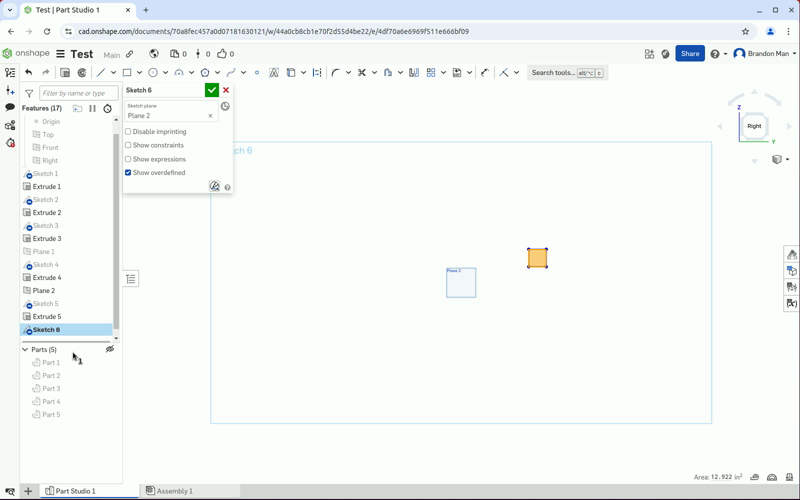
key(shift+y)
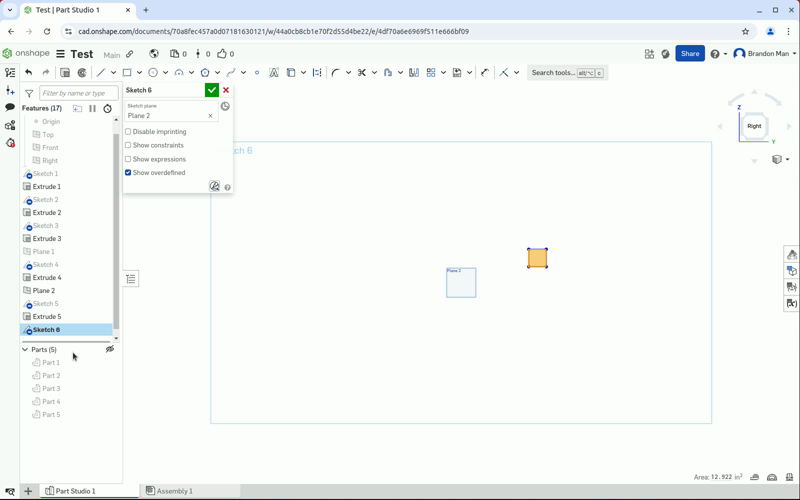
key(shift+e)
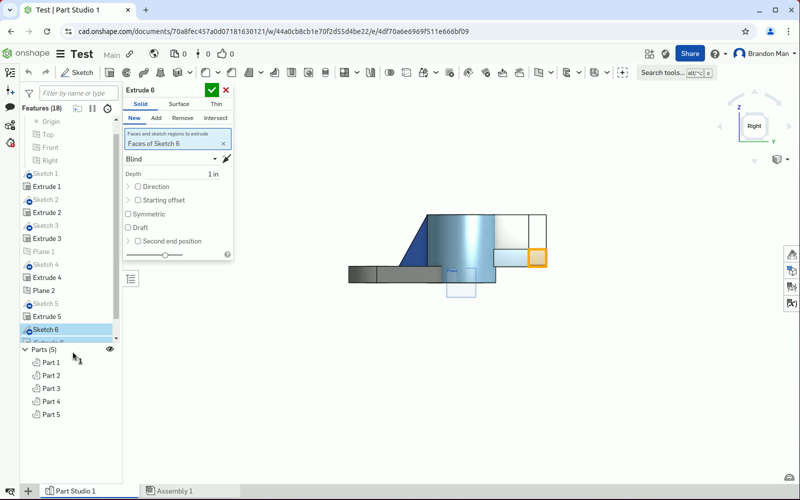
mouse_move(143, 106)
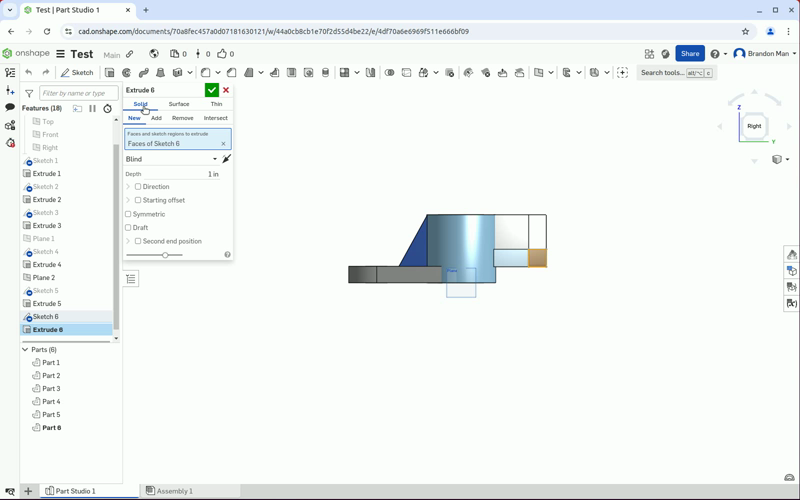
click(143, 106)
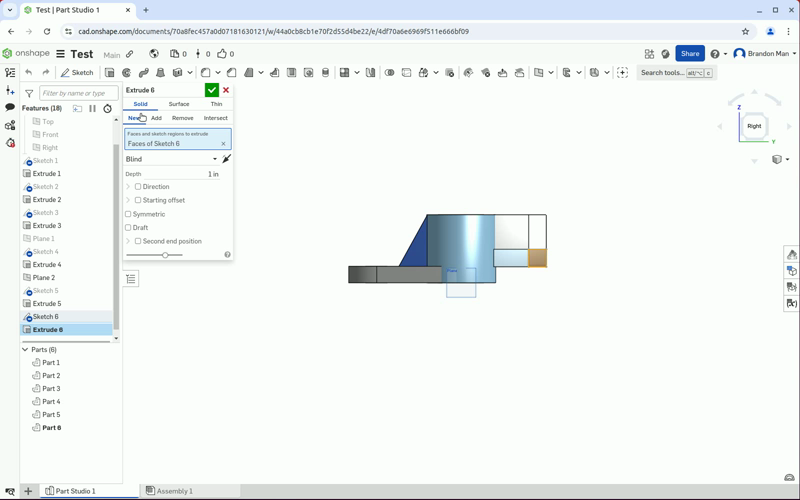
mouse_move(137, 120)
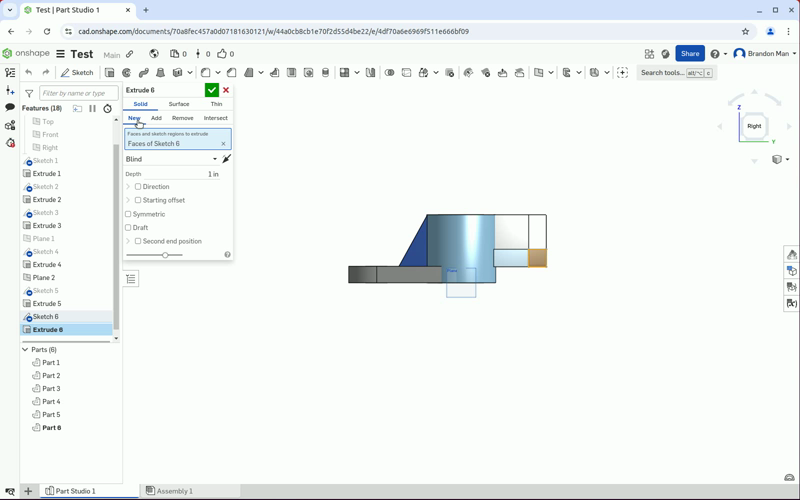
click(137, 120)
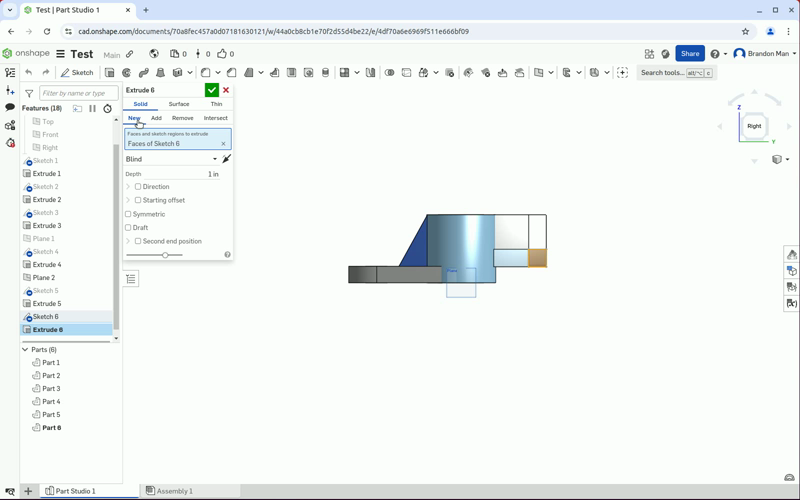
key(tab, 4)
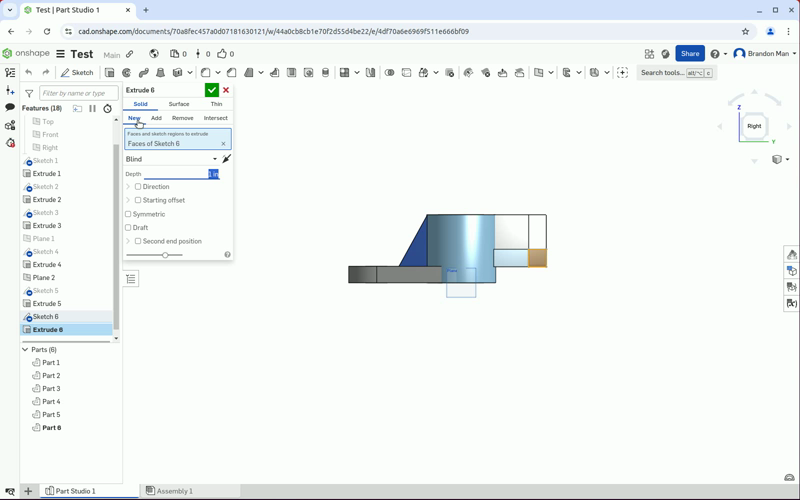
text(-13.961)
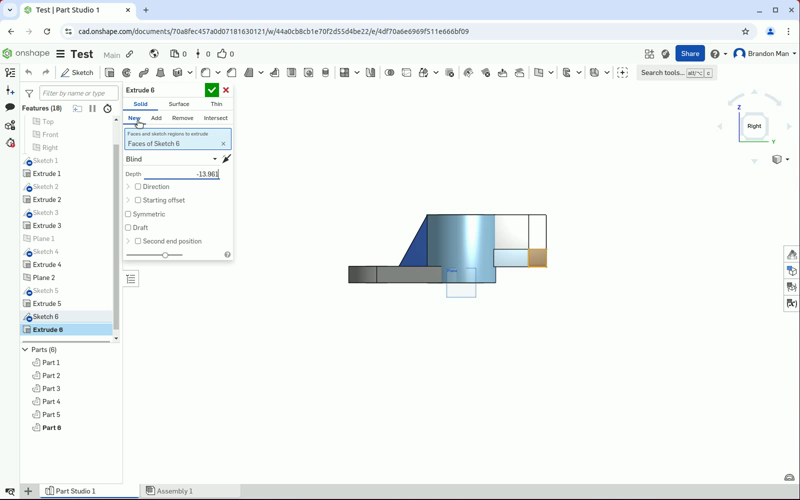
key(enter)
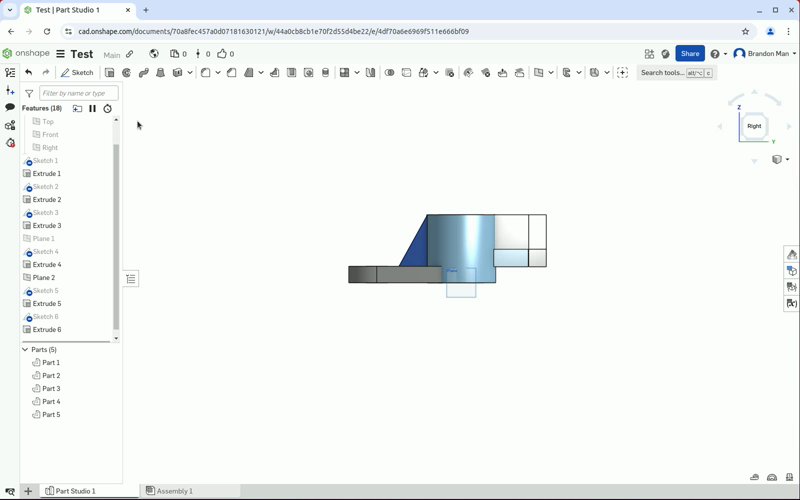
key(shift+h)
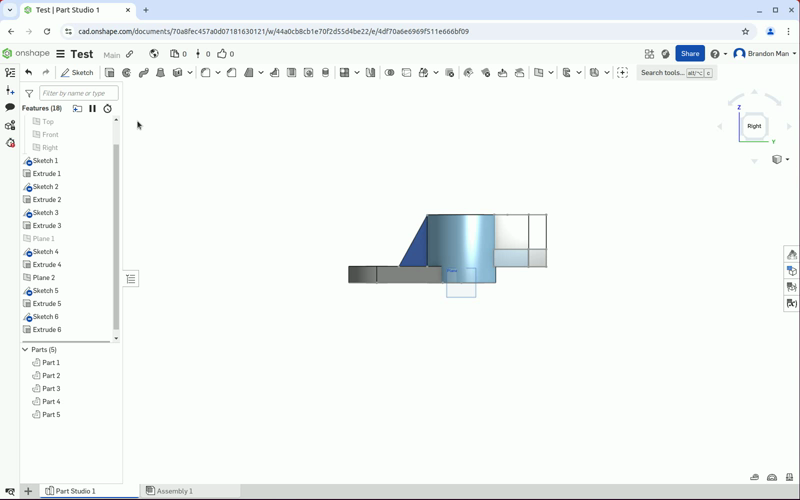
key(shift+h)
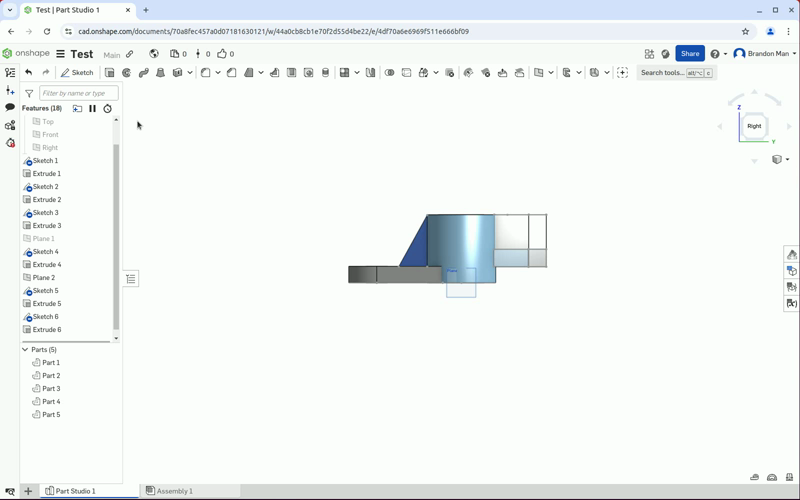
key(shift+7)
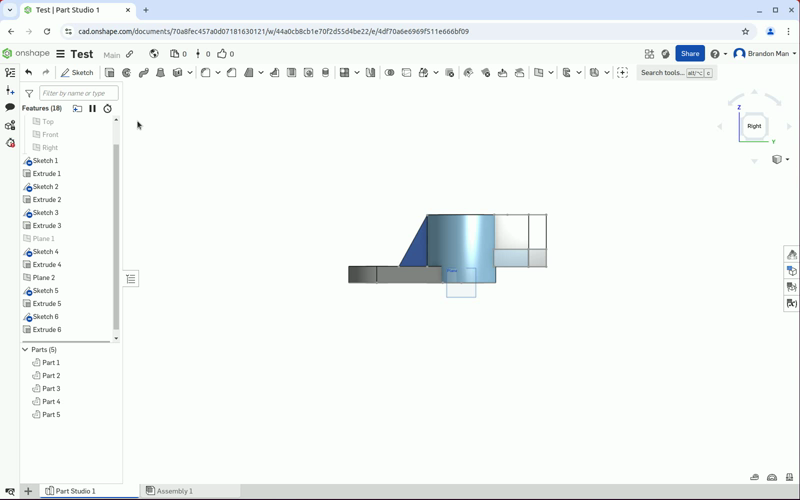
key(right, 2)
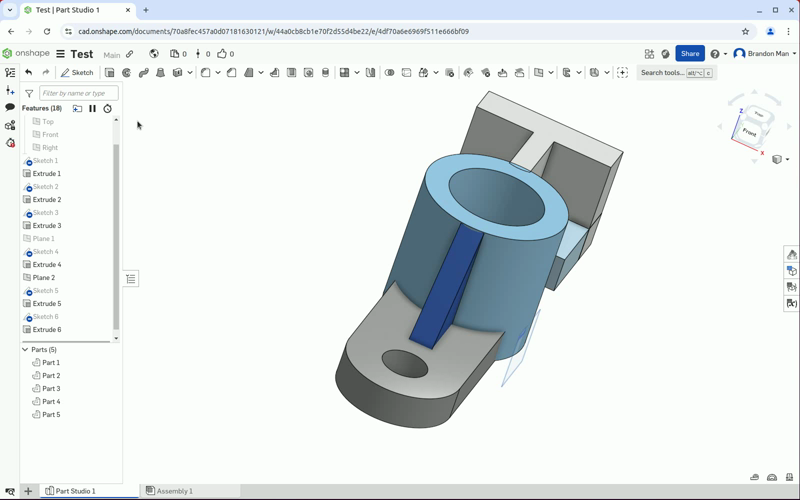
key(down, 2)
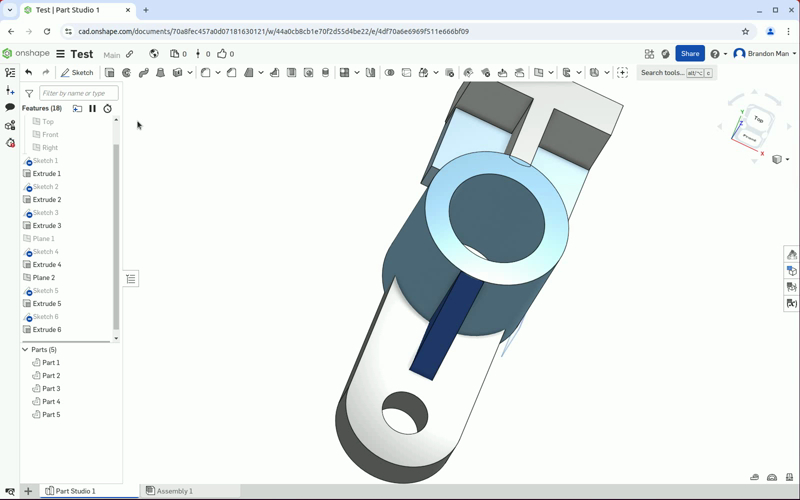
key(up, 2)
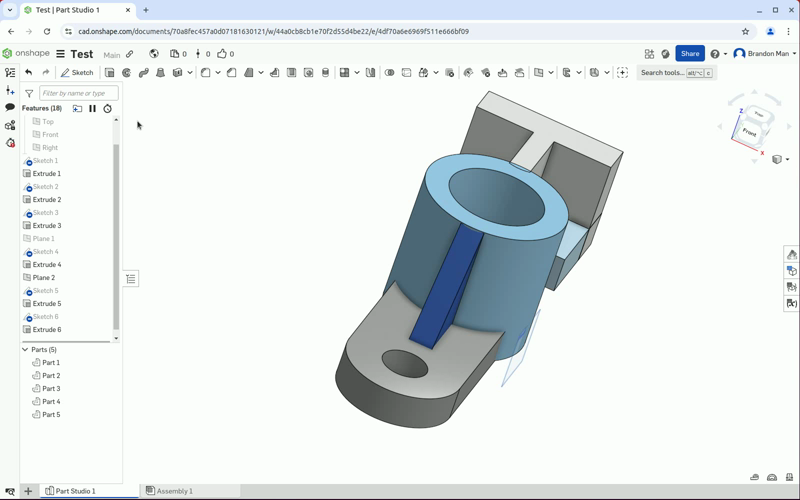
key(left, 2)
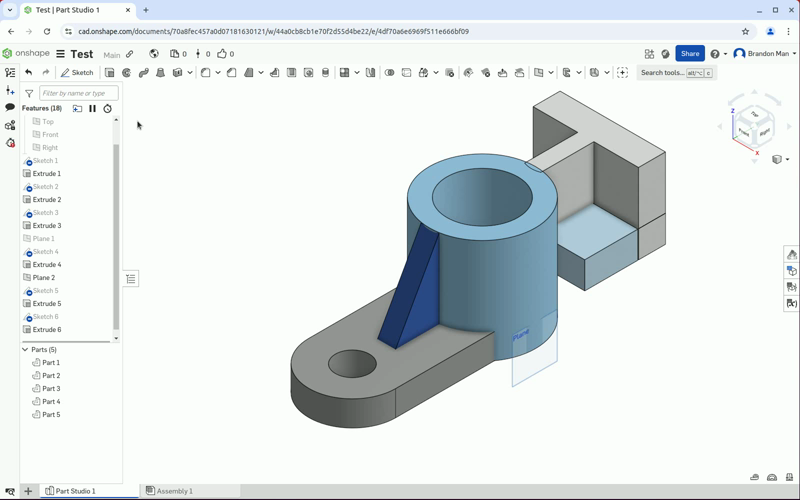
mouse_move(69, 163)
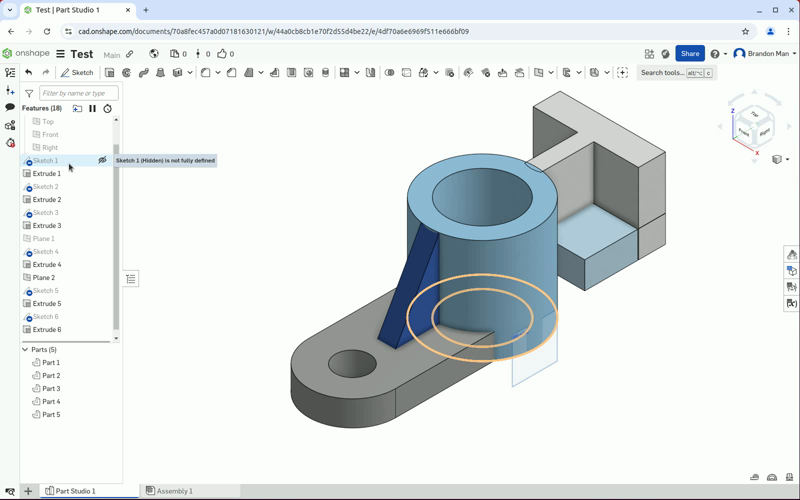
click(69, 163)